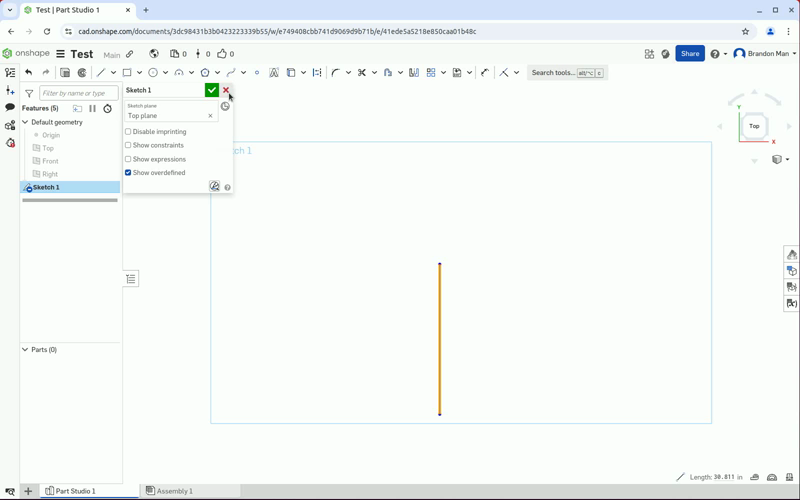
key(shift+h)
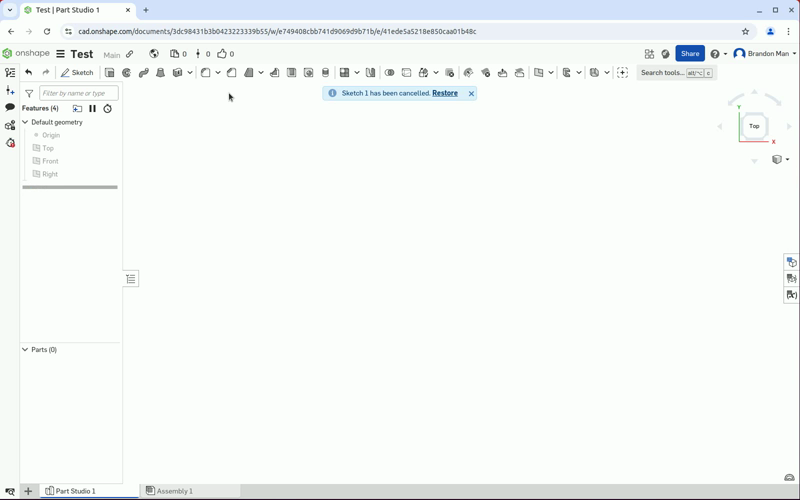
mouse_move(73, 352)
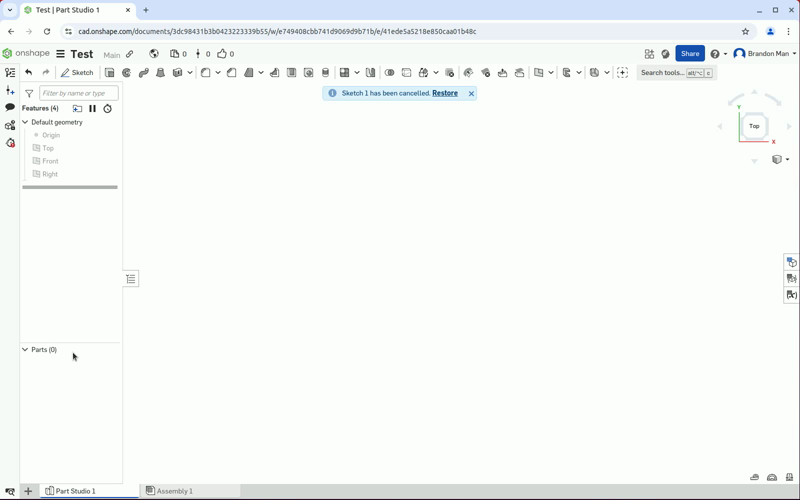
key(y)
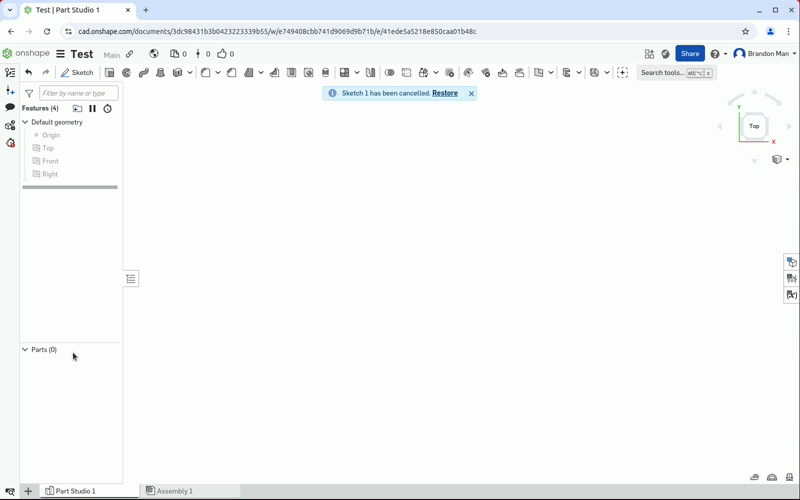
key(shift+p)
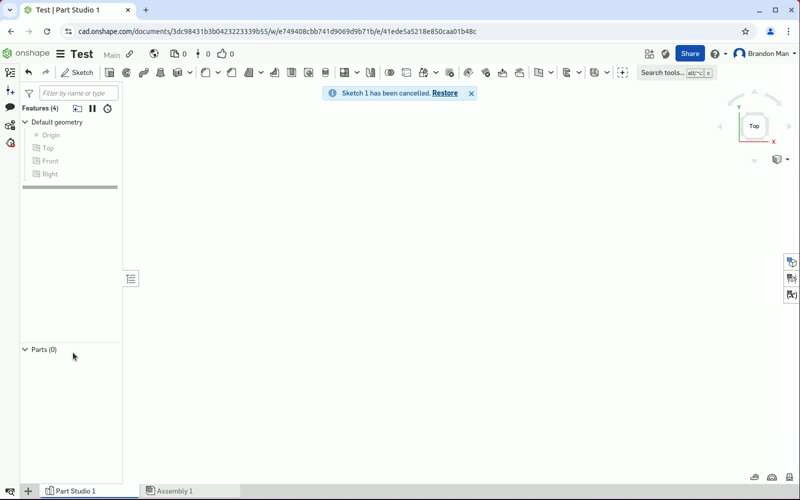
key(space)
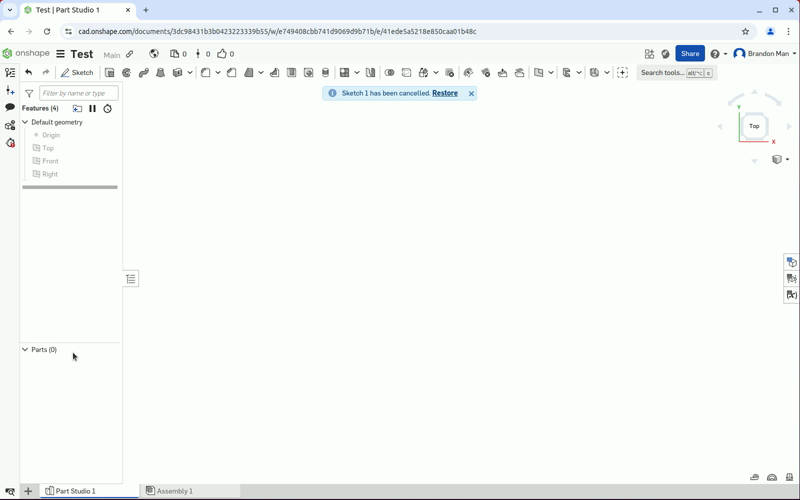
key_down(shift)
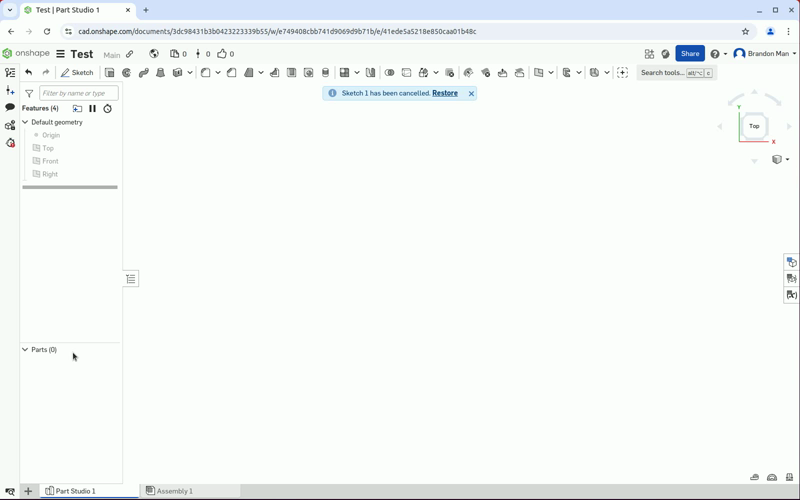
key(up)
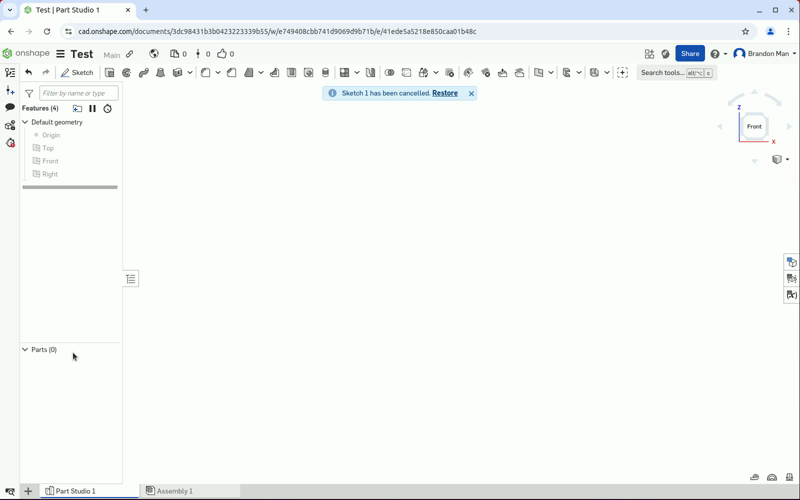
key_up(shift)
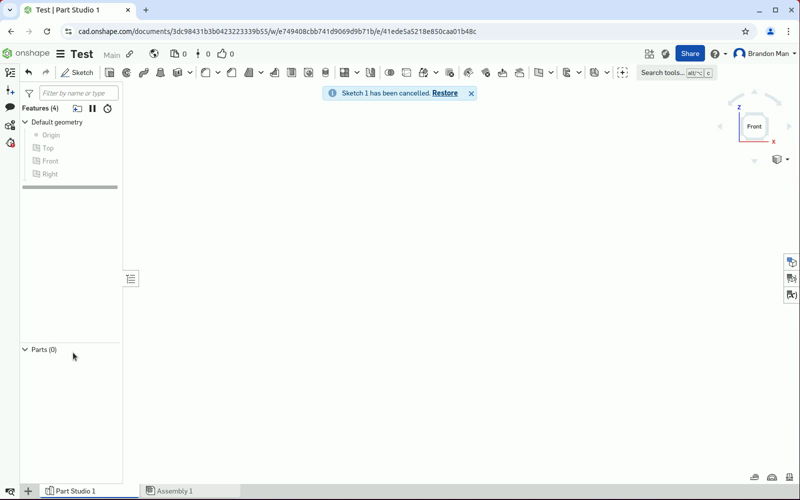
mouse_move(73, 352)
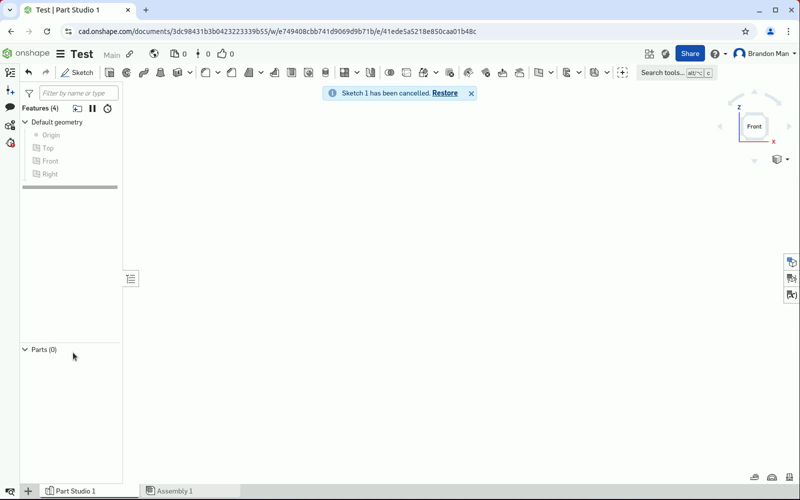
key(shift+y)
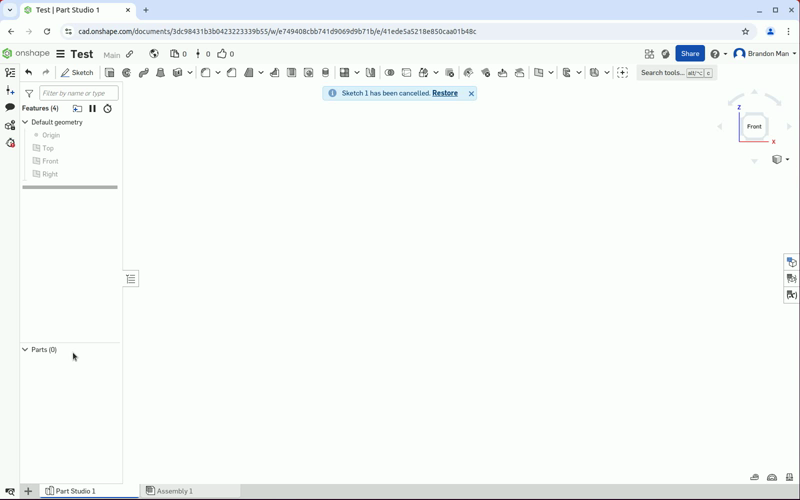
key(shift+s)
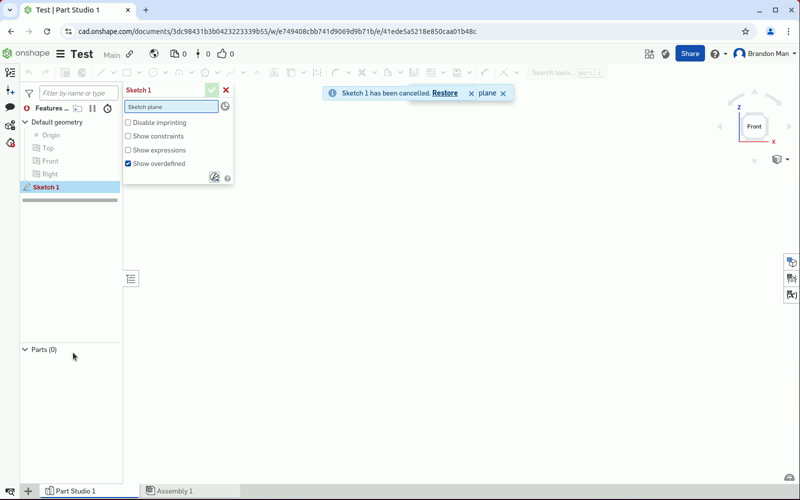
mouse_move(73, 163)
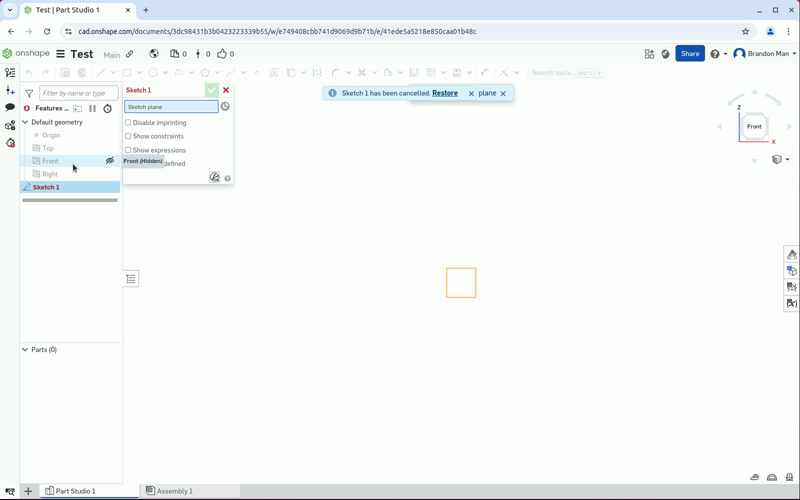
click(73, 163)
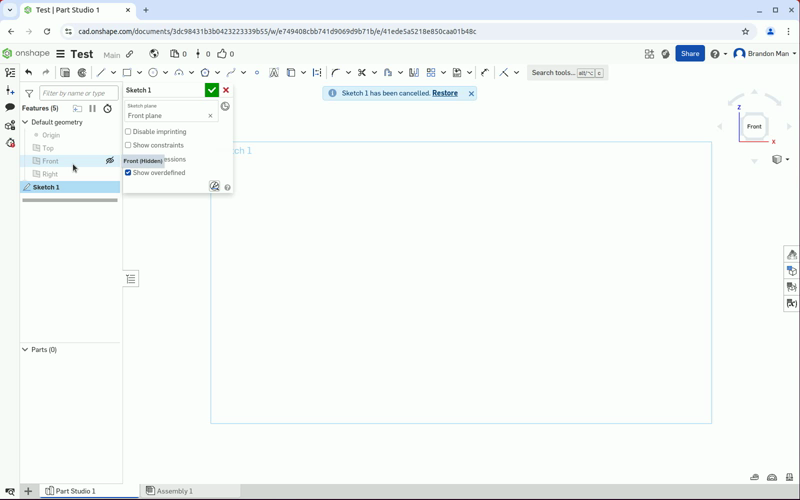
mouse_move(73, 352)
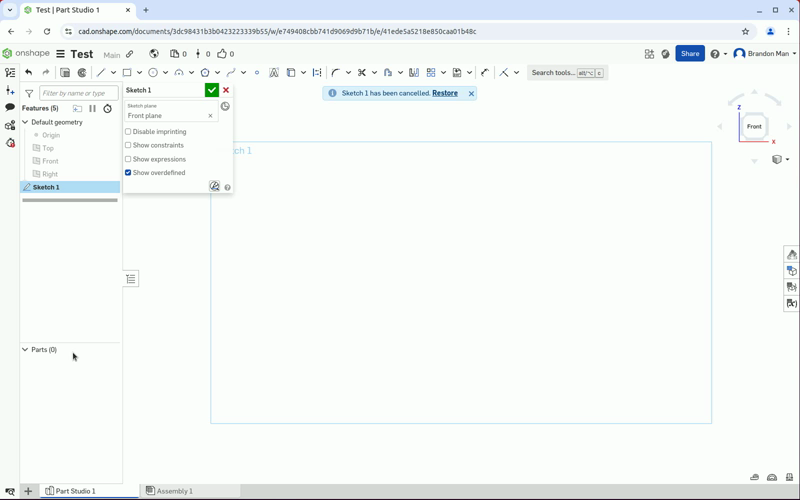
key(y)
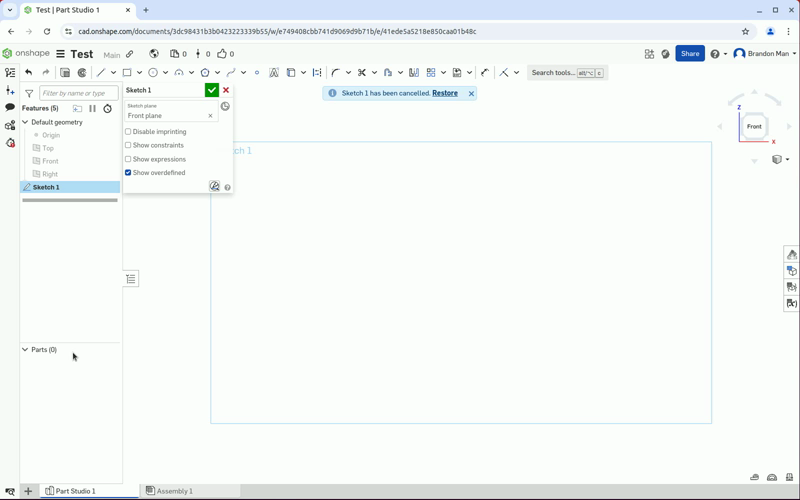
key(l)
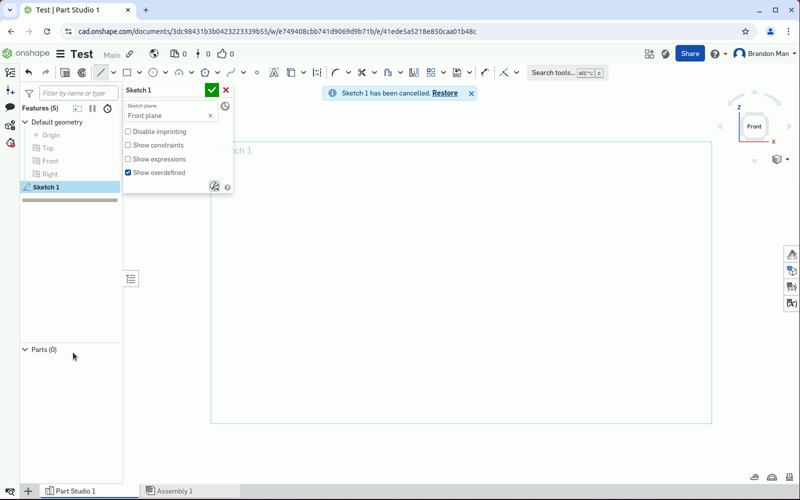
key_down(shift)
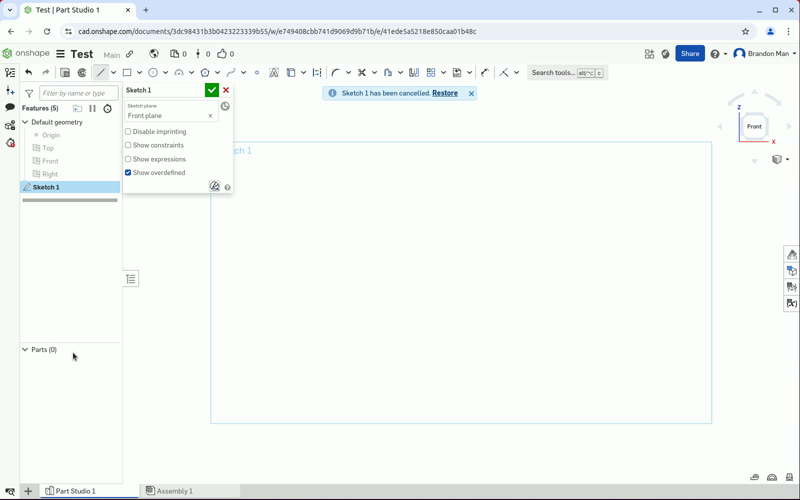
mouse_move(457, 291)
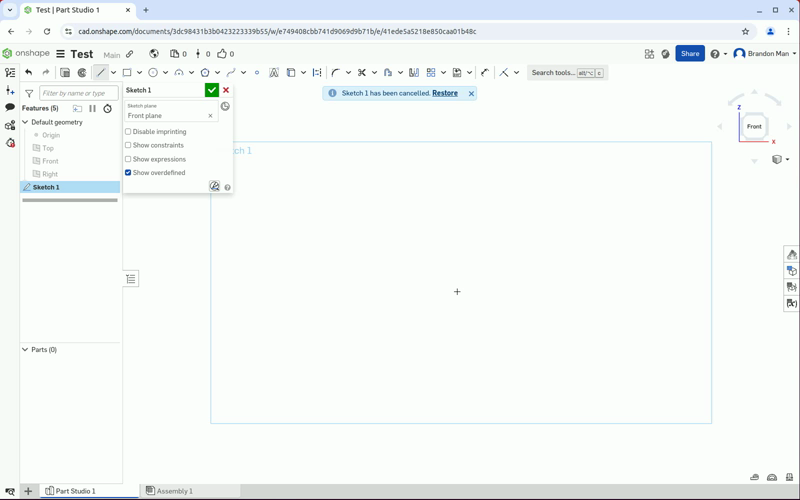
click(457, 291)
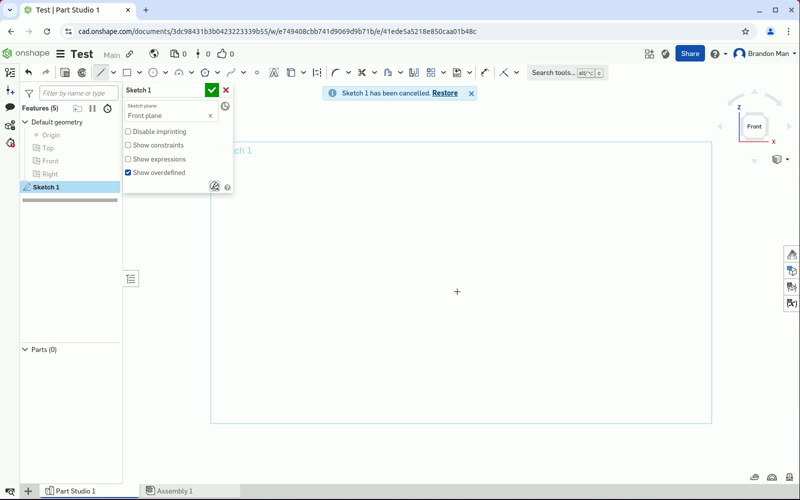
key_up(shift)
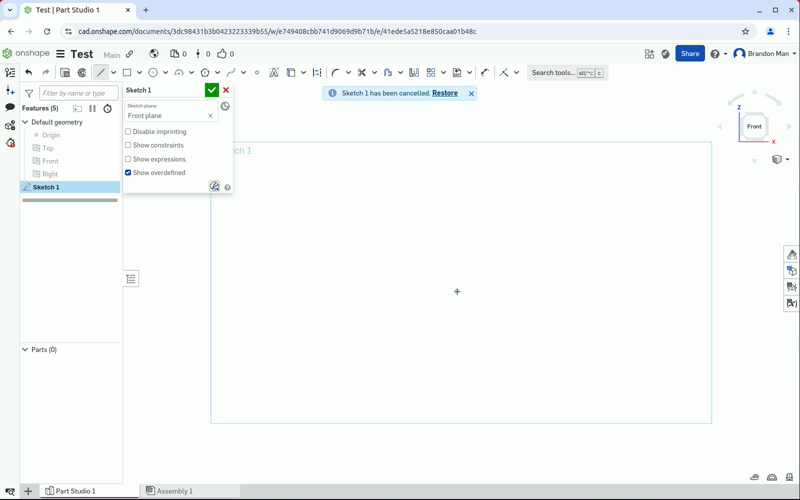
key_down(shift)
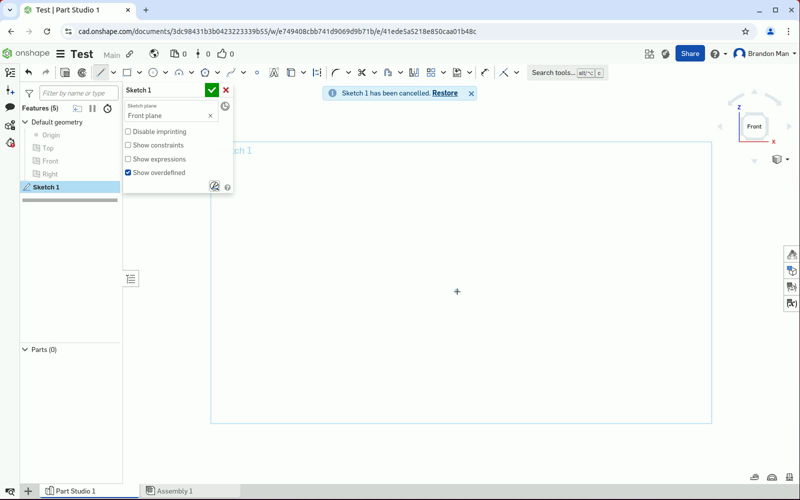
mouse_move(487, 291)
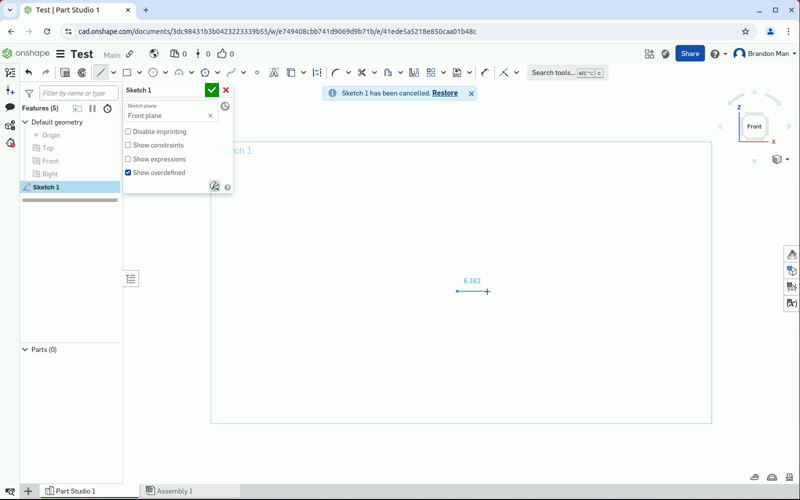
mouse_move(465, 291)
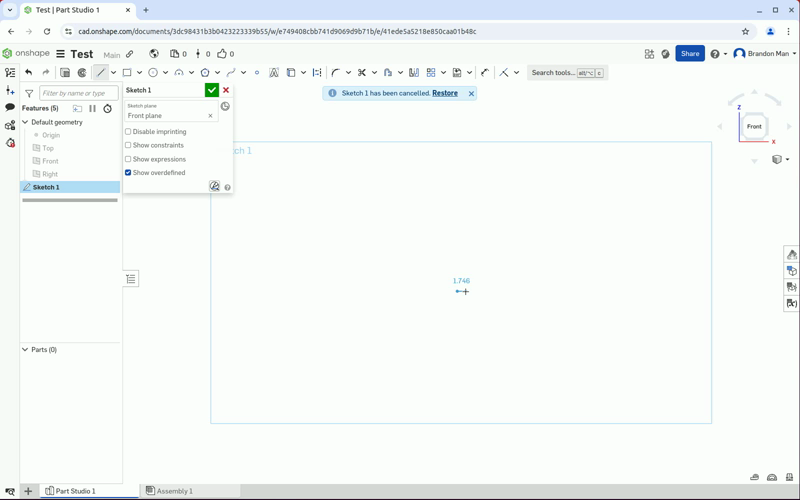
click(465, 291)
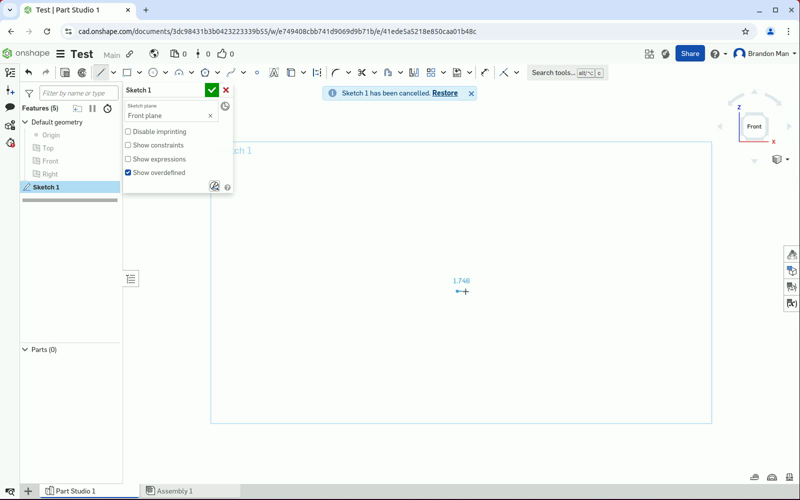
key_up(shift)
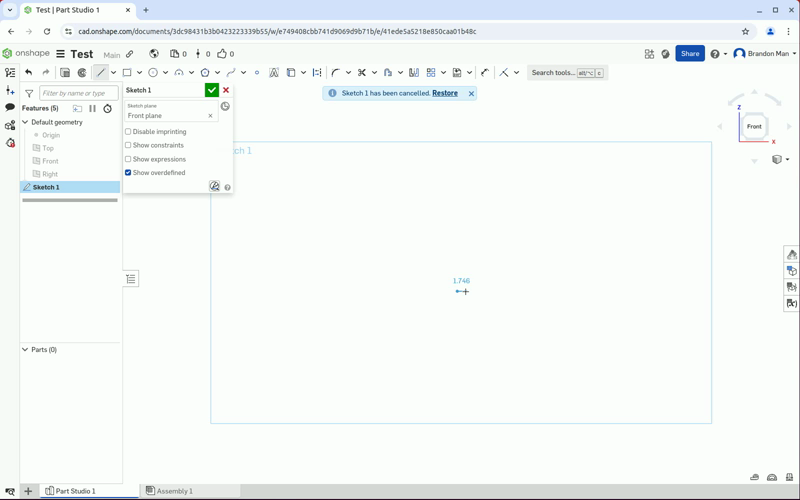
key_down(shift)
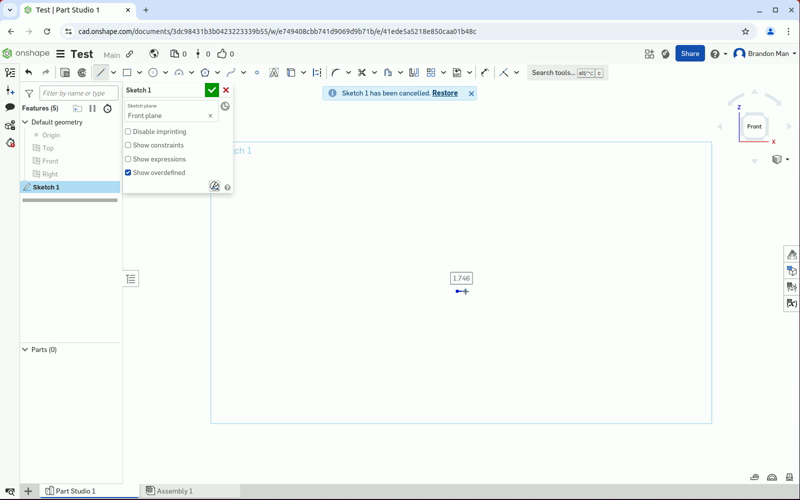
mouse_move(495, 291)
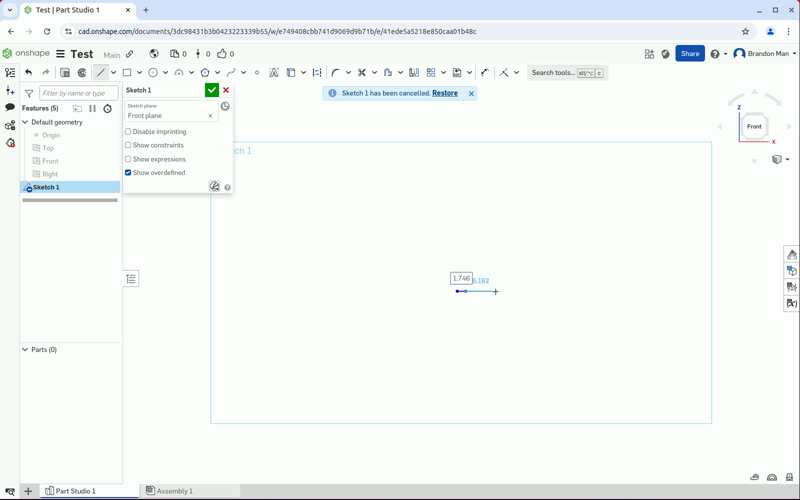
mouse_move(465, 279)
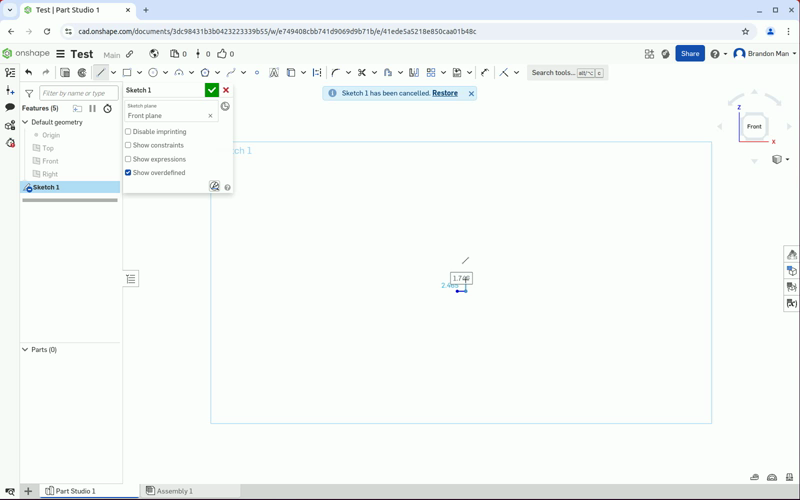
click(465, 279)
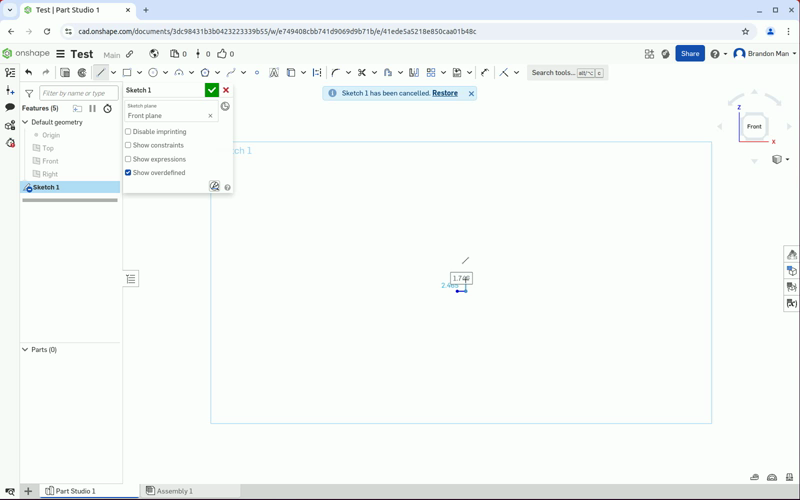
key_up(shift)
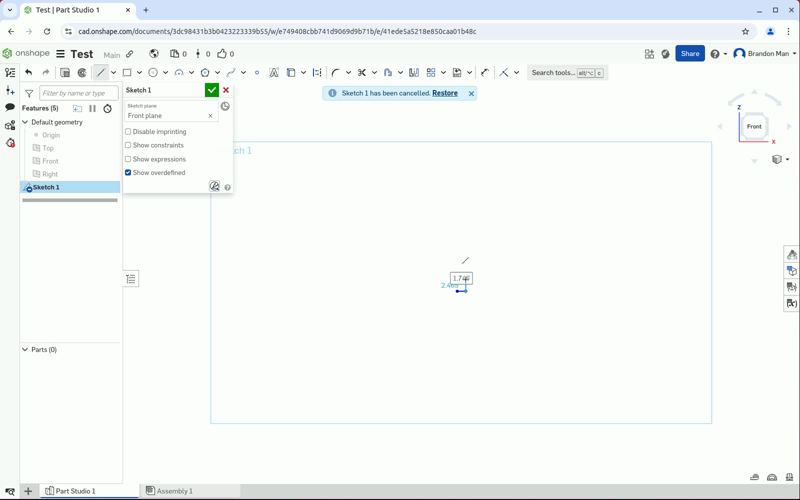
key(esc)
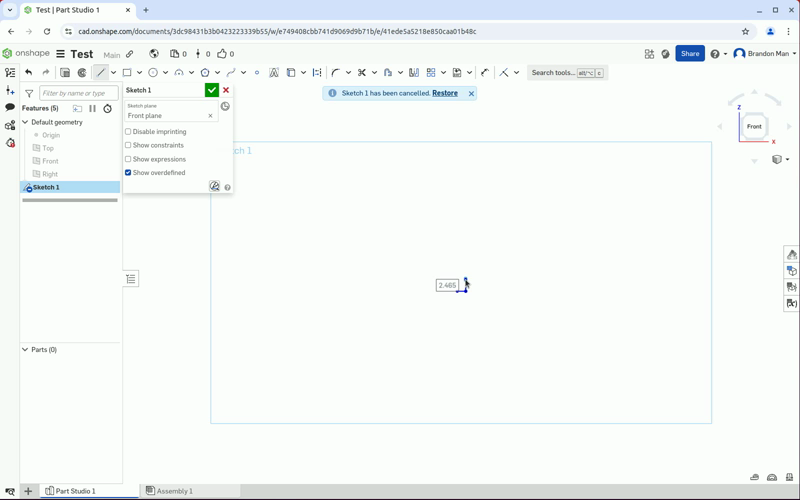
key(a)
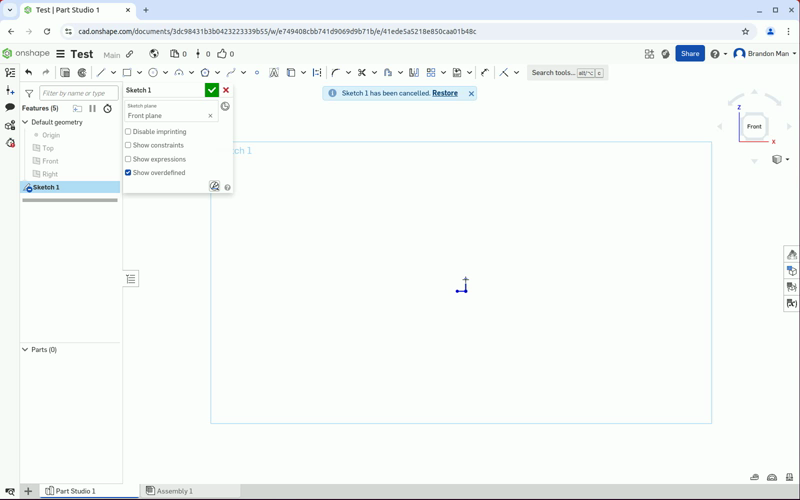
mouse_move(465, 279)
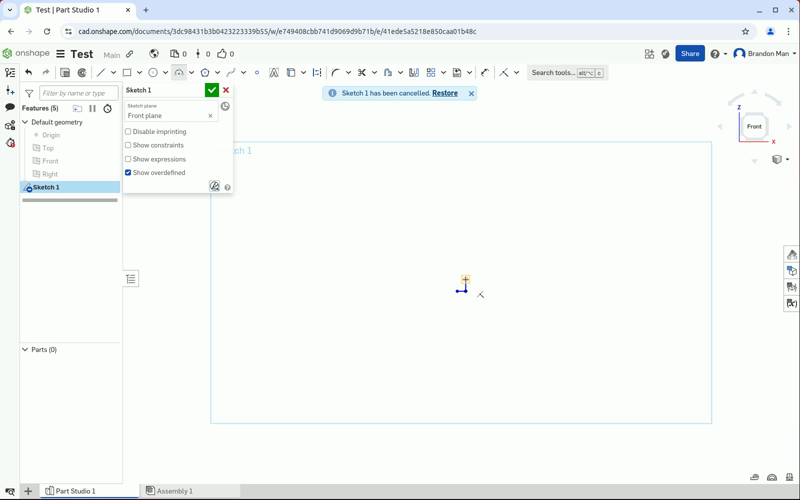
click(465, 279)
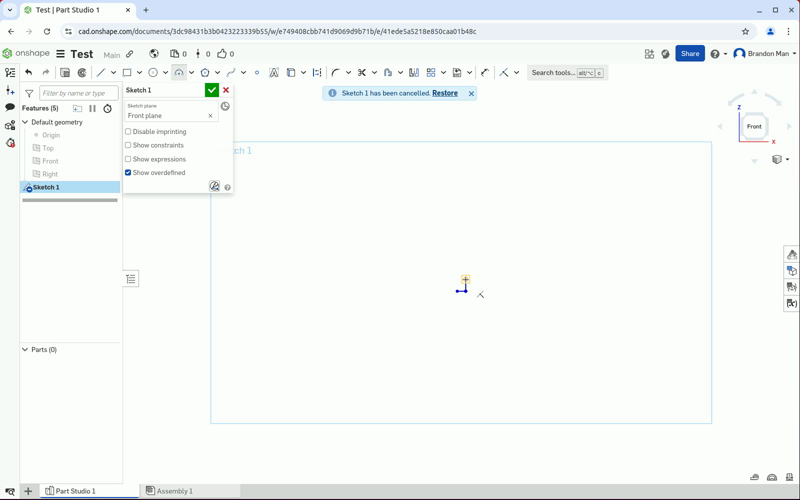
key_down(shift)
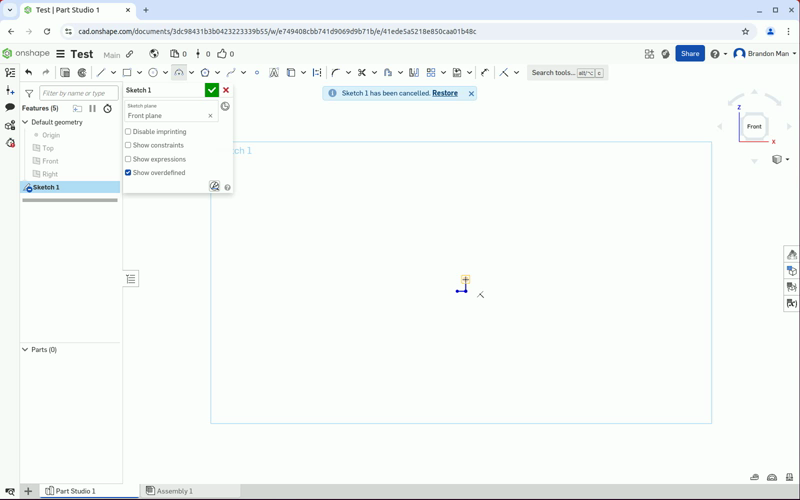
mouse_move(457, 279)
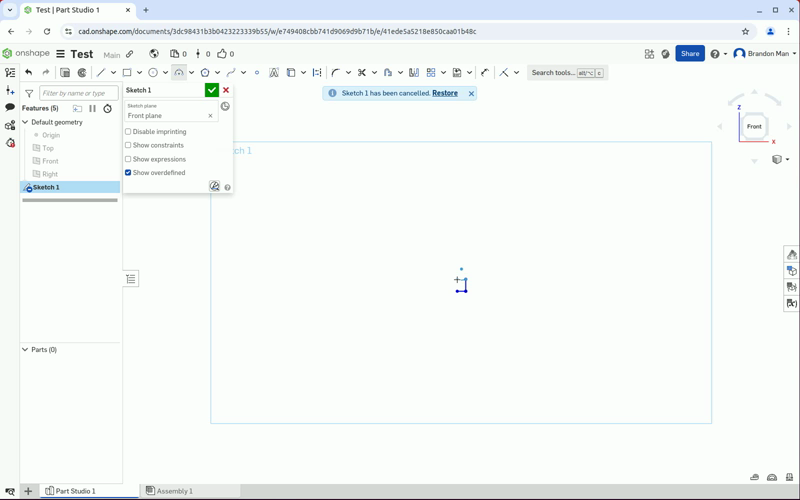
click(457, 279)
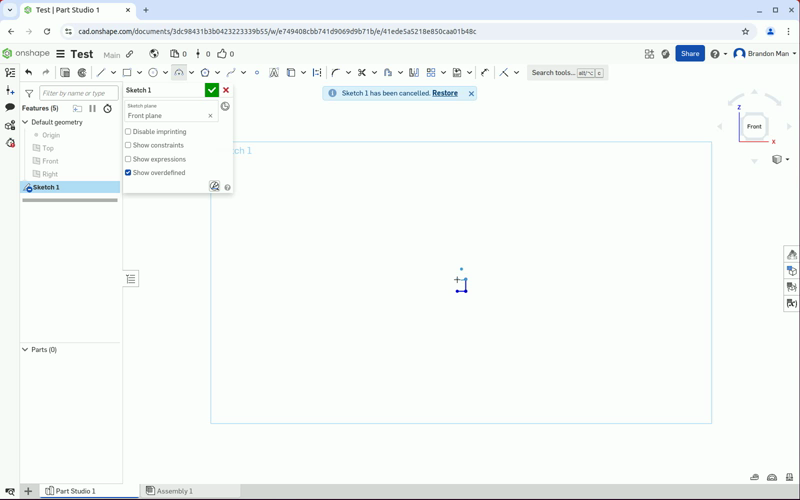
mouse_move(461, 274)
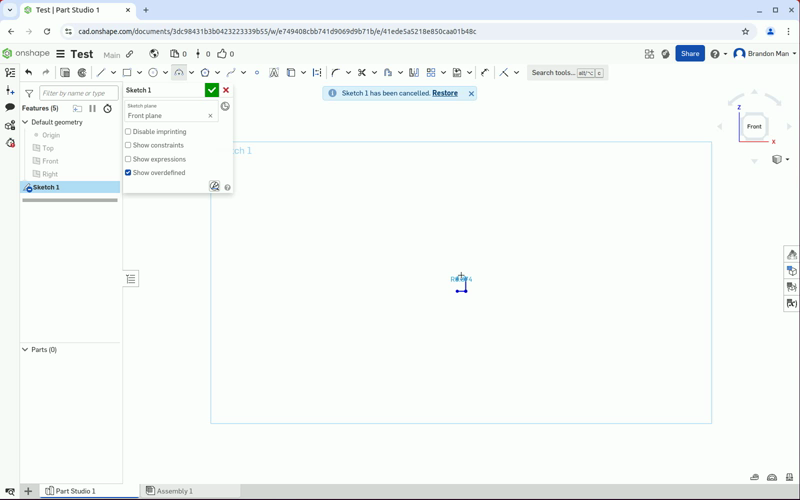
click(461, 274)
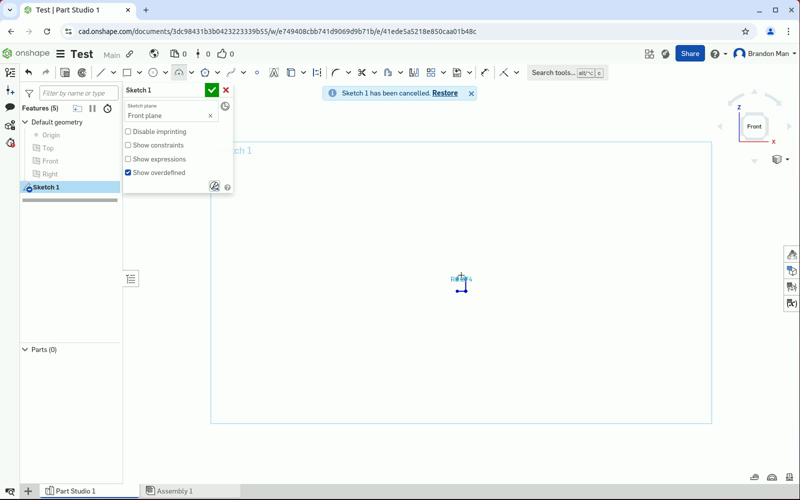
key_up(shift)
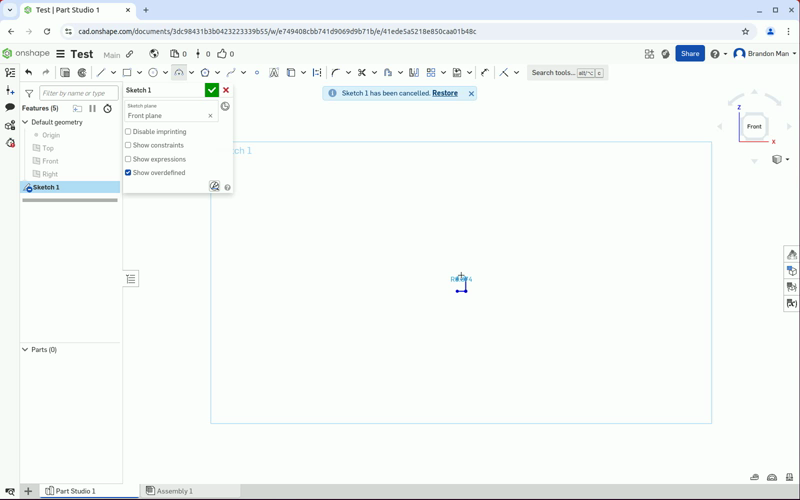
key(esc)
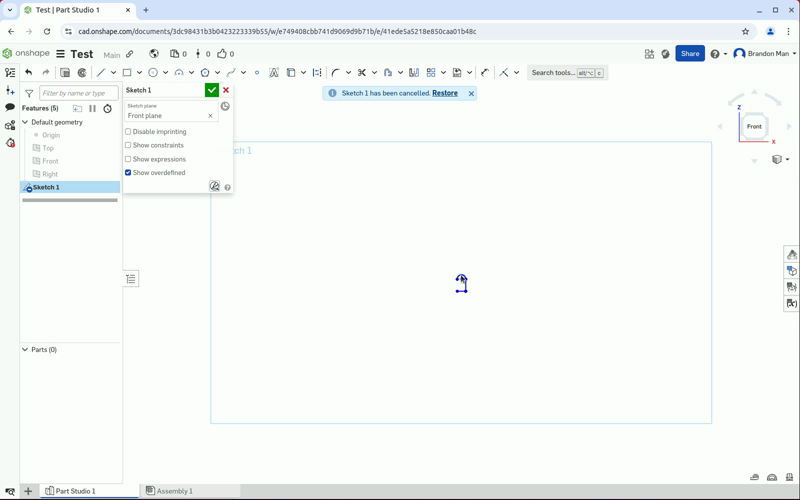
key(l)
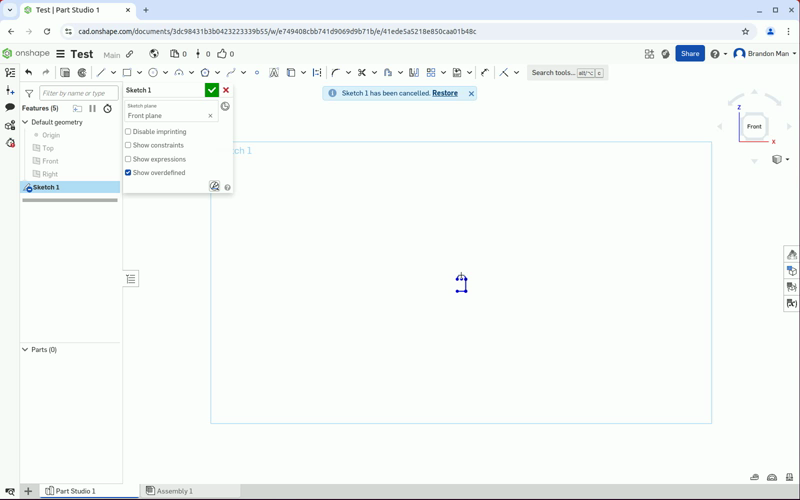
mouse_move(457, 279)
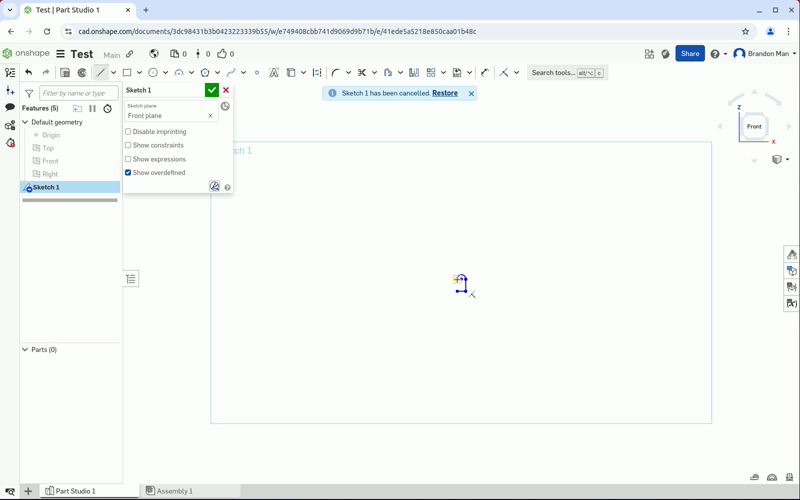
scroll(6)
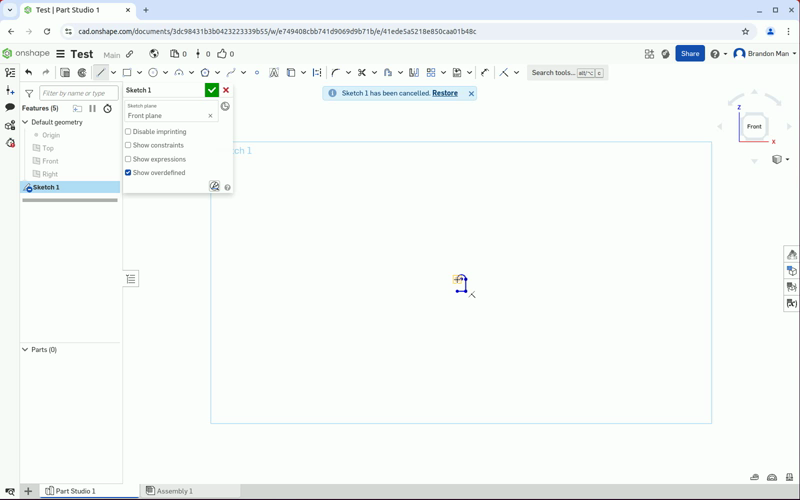
scroll(6)
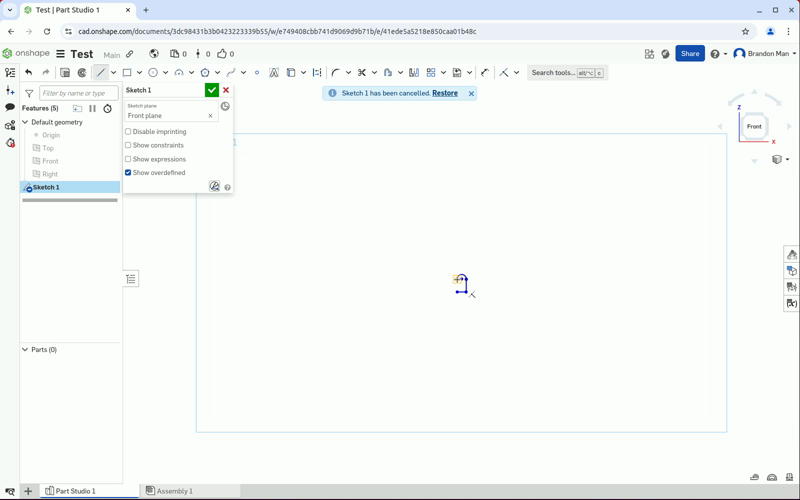
scroll(6)
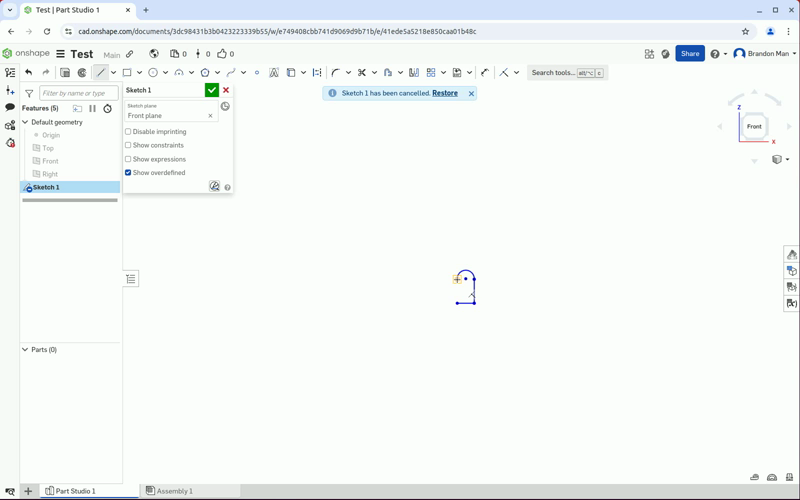
scroll(6)
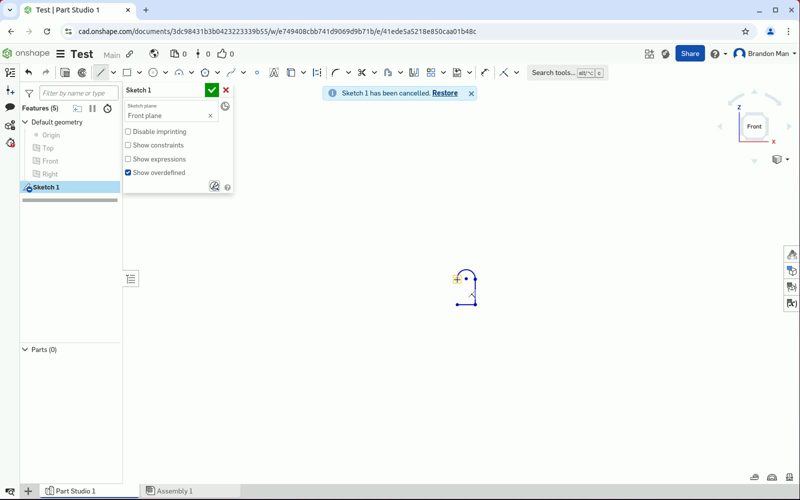
scroll(6)
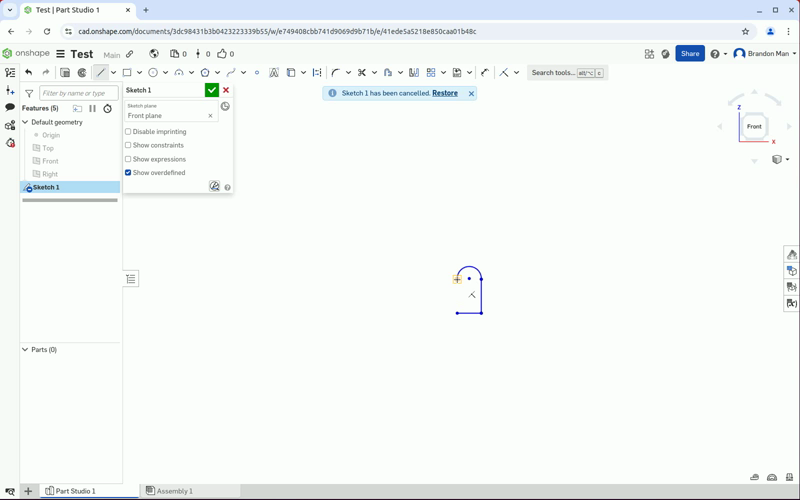
scroll(6)
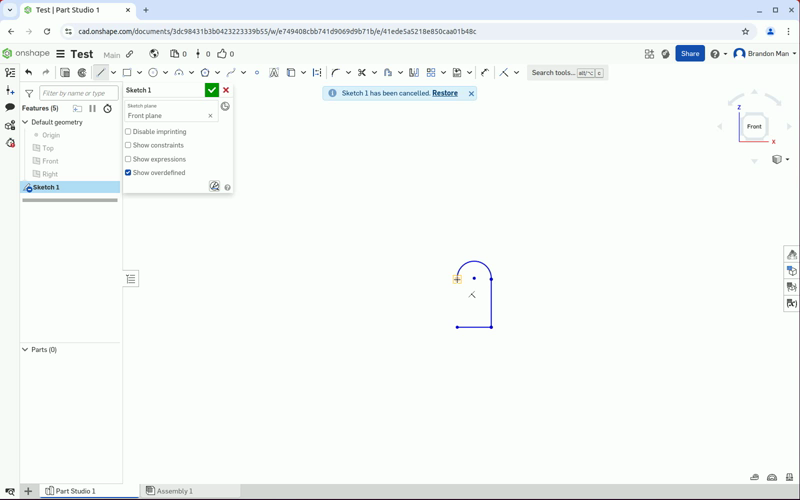
scroll(6)
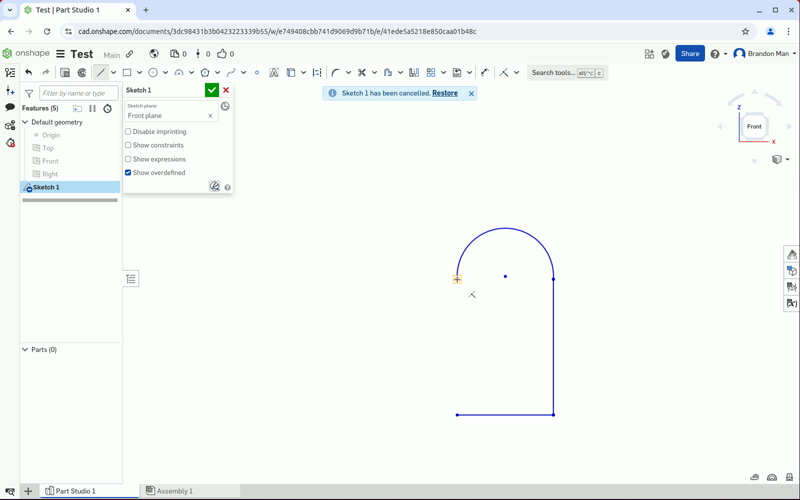
click(457, 279)
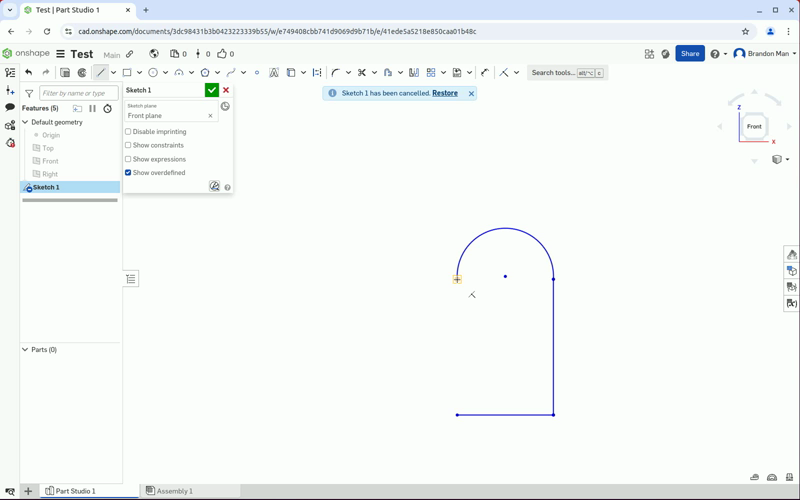
scroll(-6)
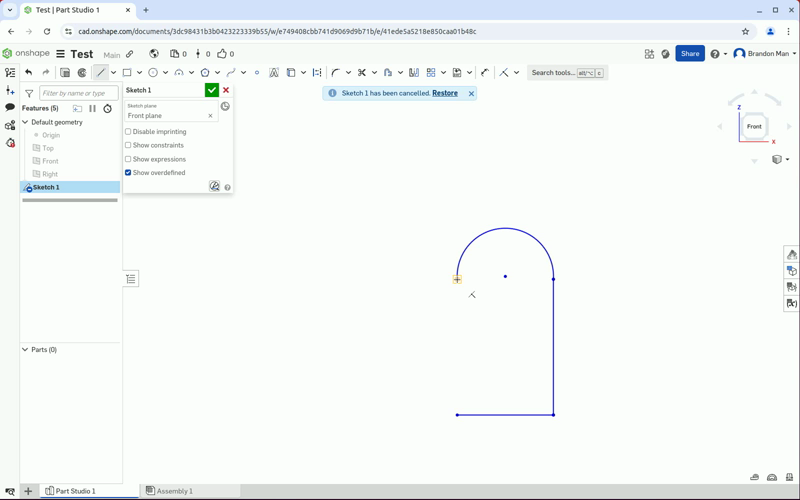
scroll(-6)
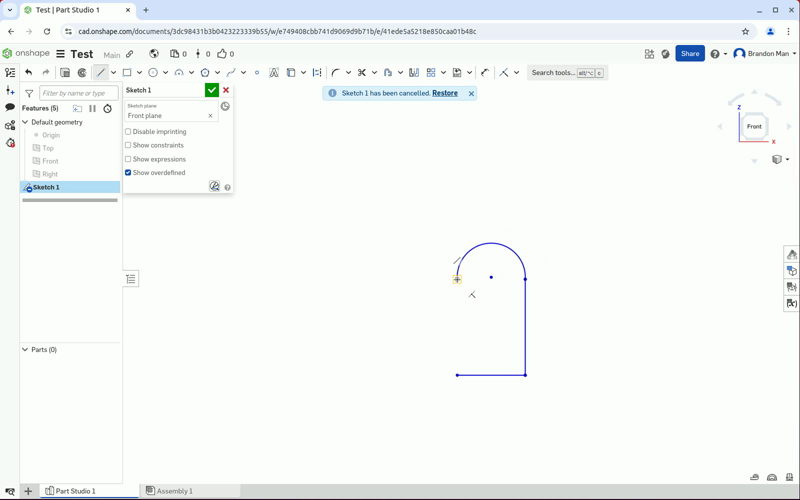
scroll(-6)
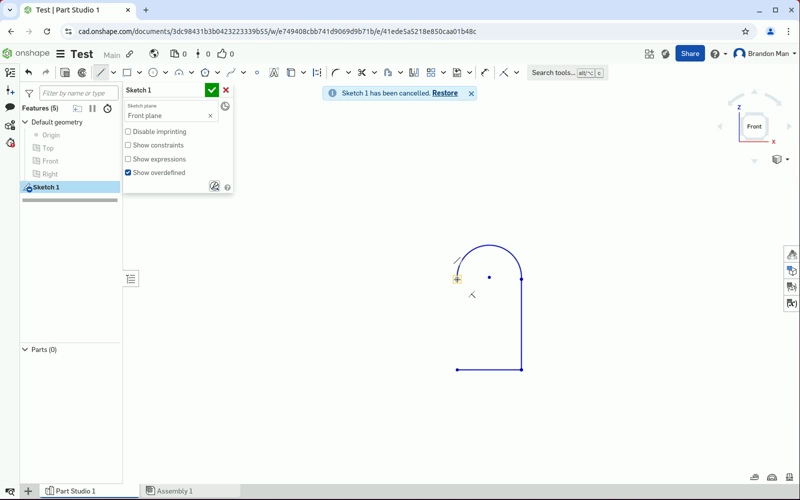
scroll(-6)
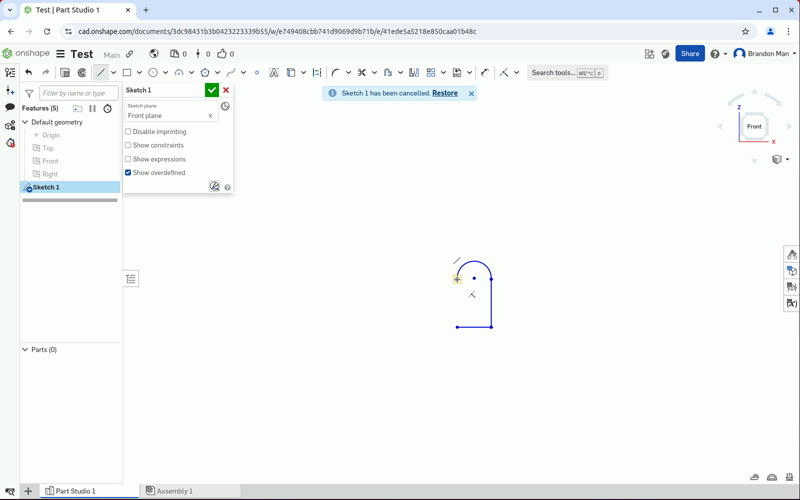
scroll(-6)
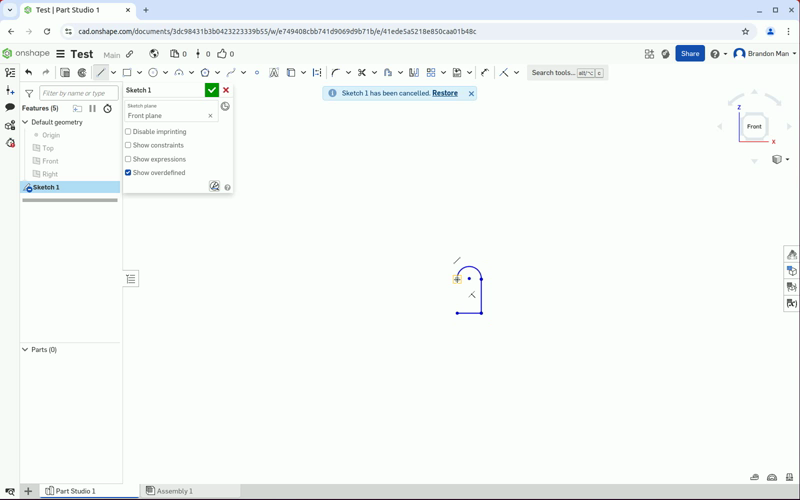
scroll(-6)
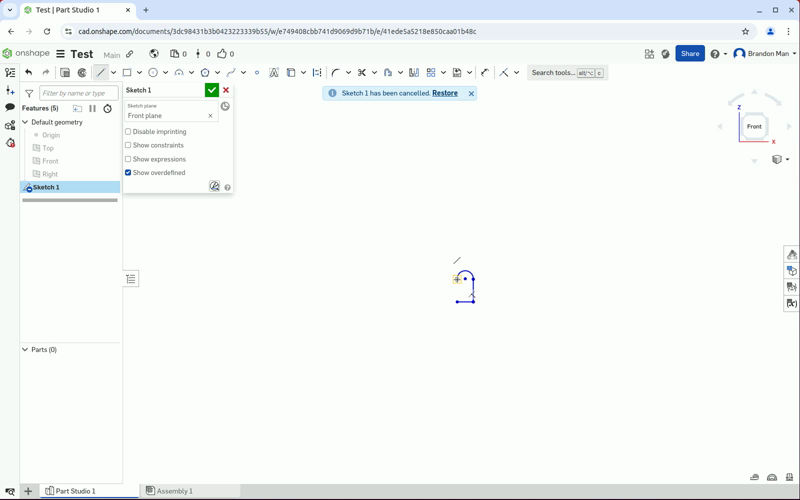
scroll(-6)
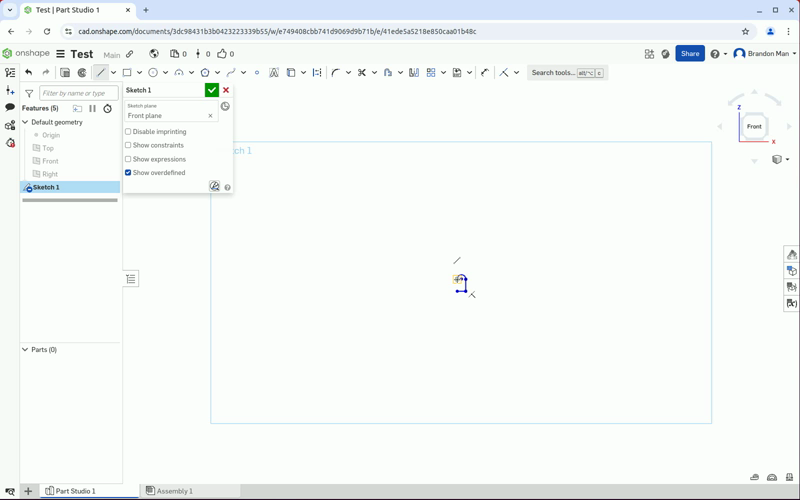
mouse_move(487, 279)
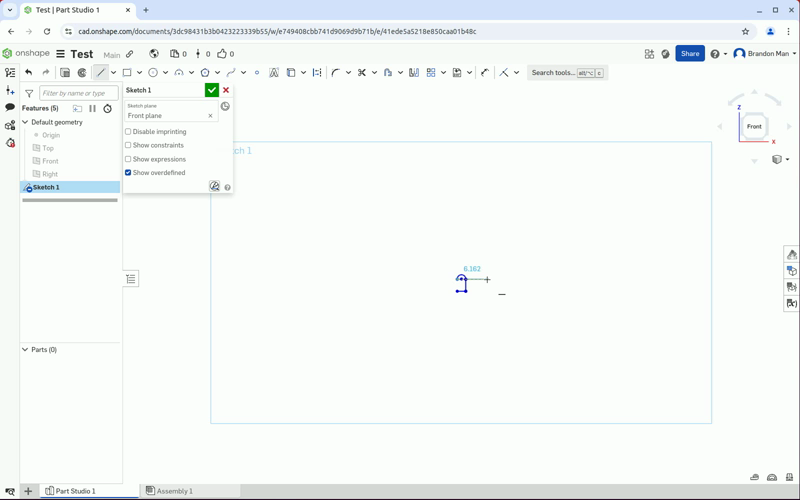
key_down(shift)
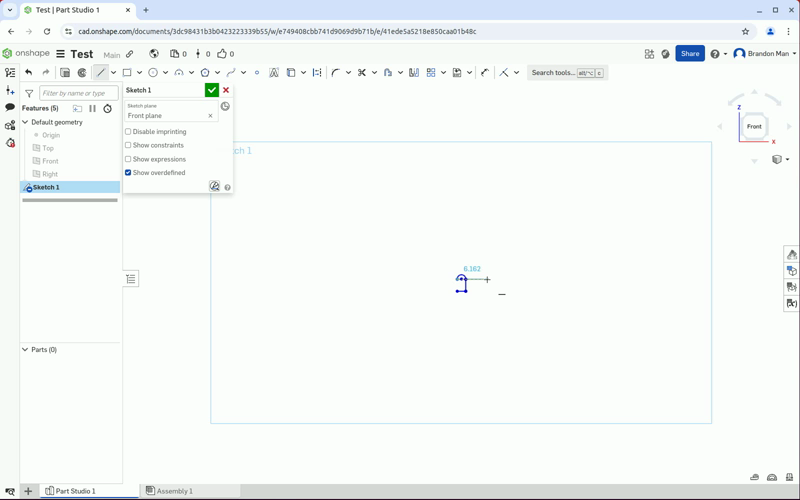
mouse_move(457, 291)
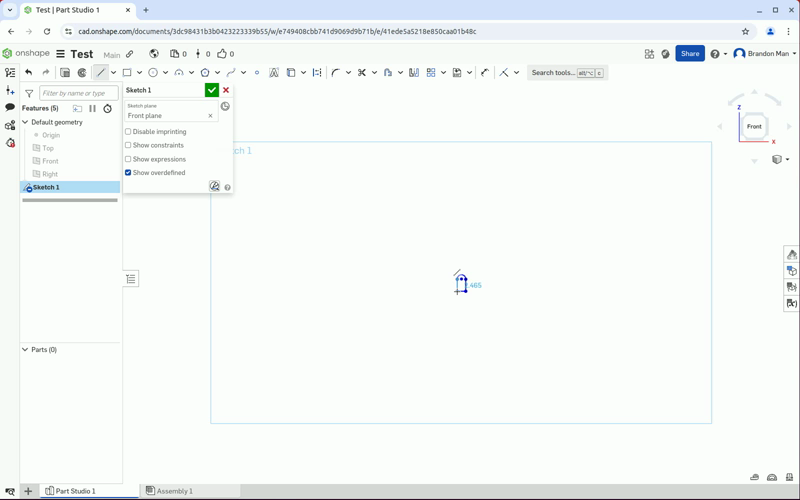
key_up(shift)
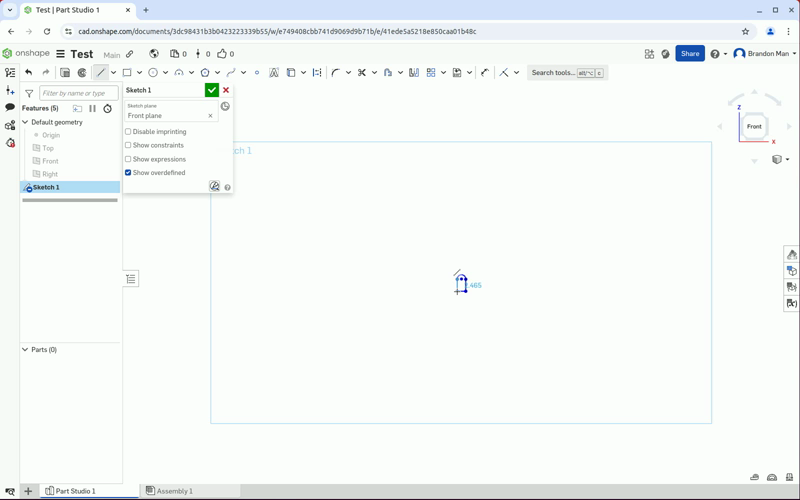
click(457, 291)
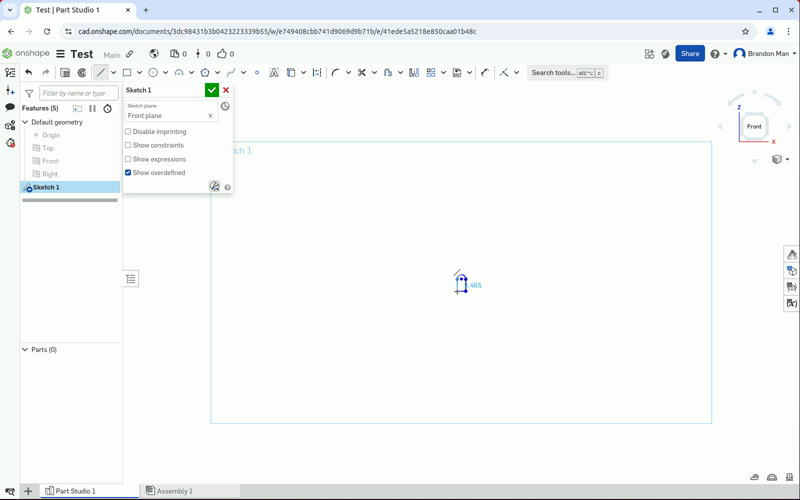
key(esc)
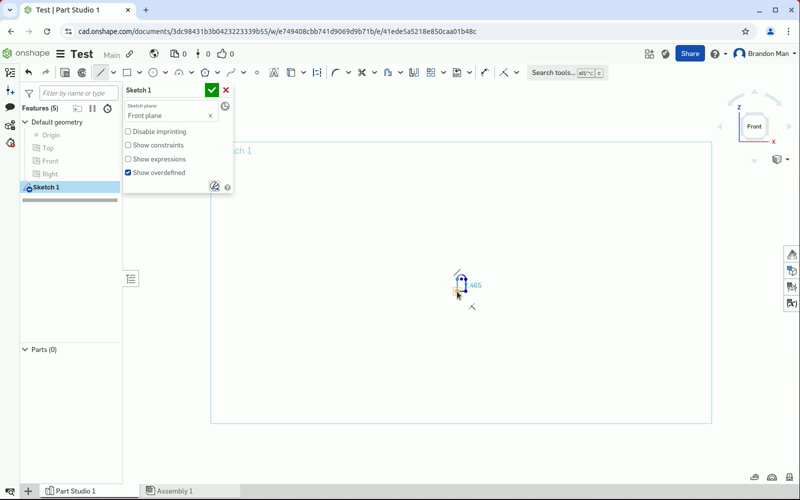
key(c)
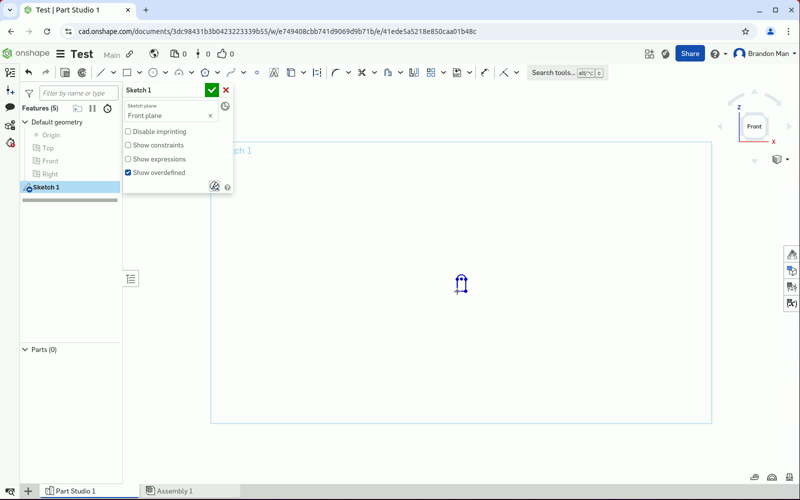
key_down(shift)
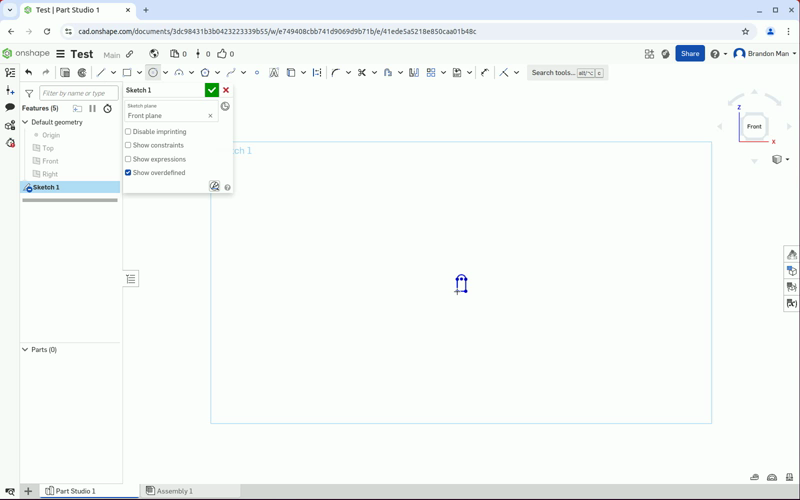
mouse_move(461, 279)
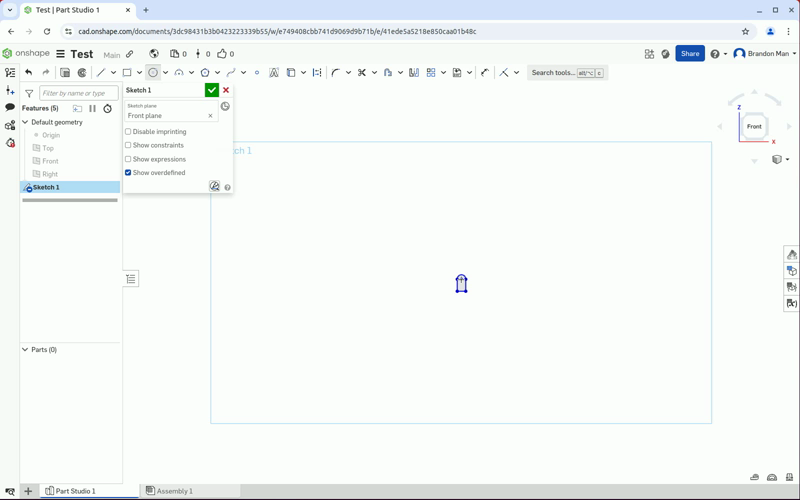
scroll(6)
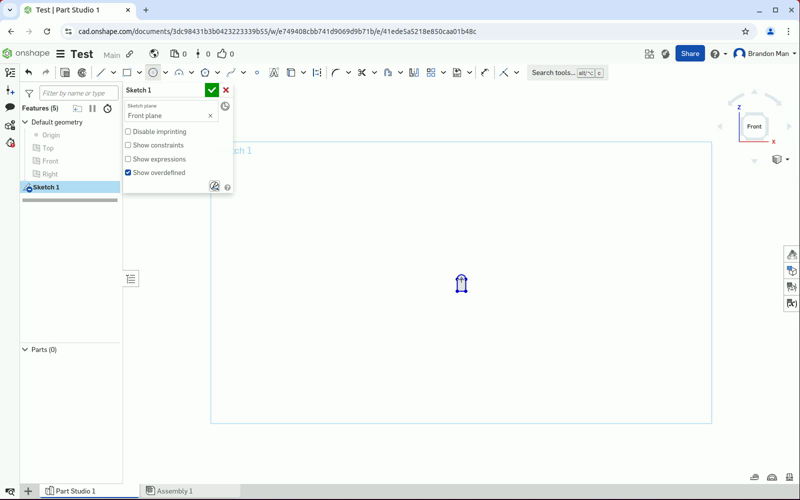
scroll(6)
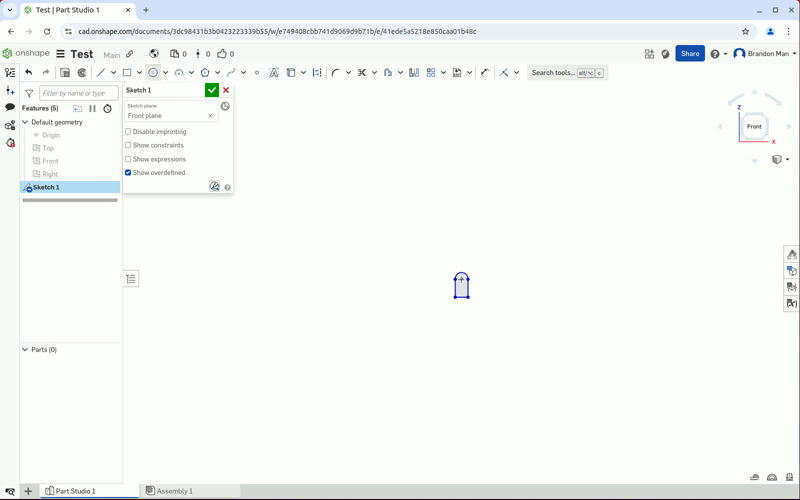
scroll(6)
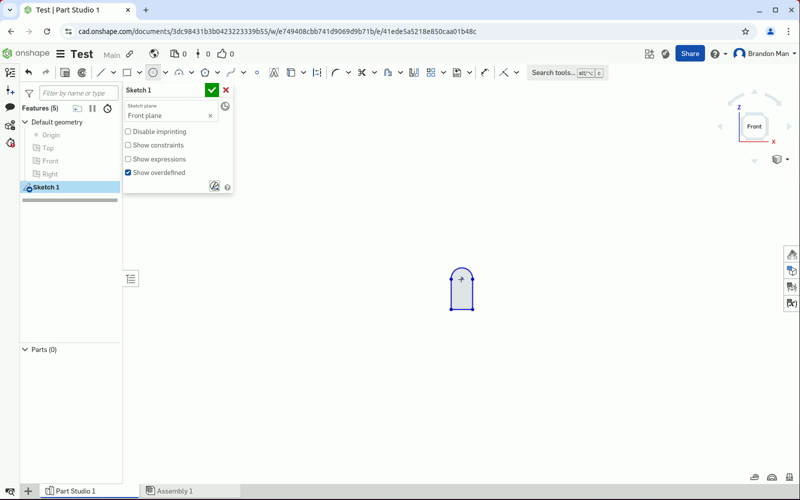
scroll(6)
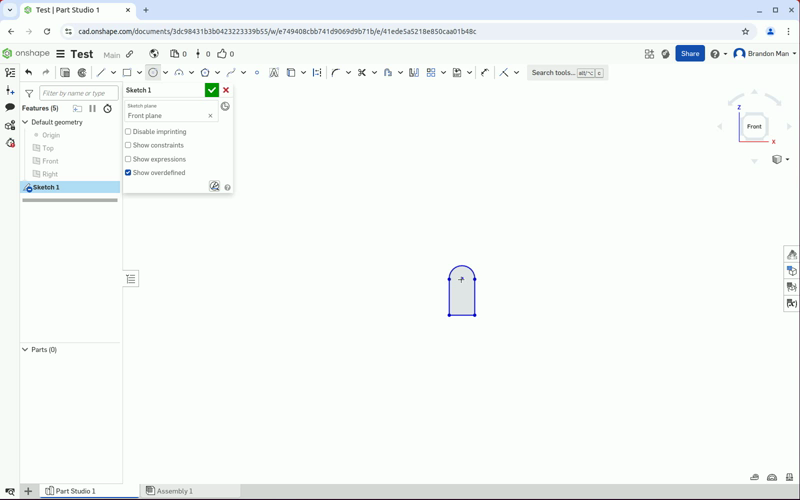
scroll(6)
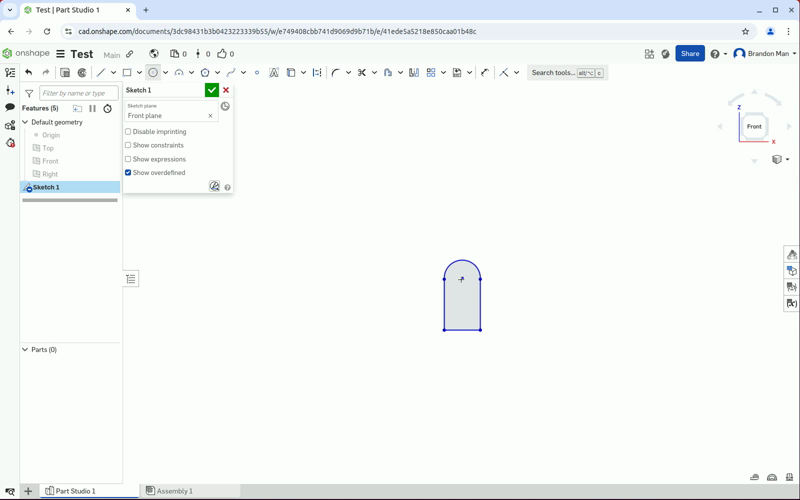
scroll(6)
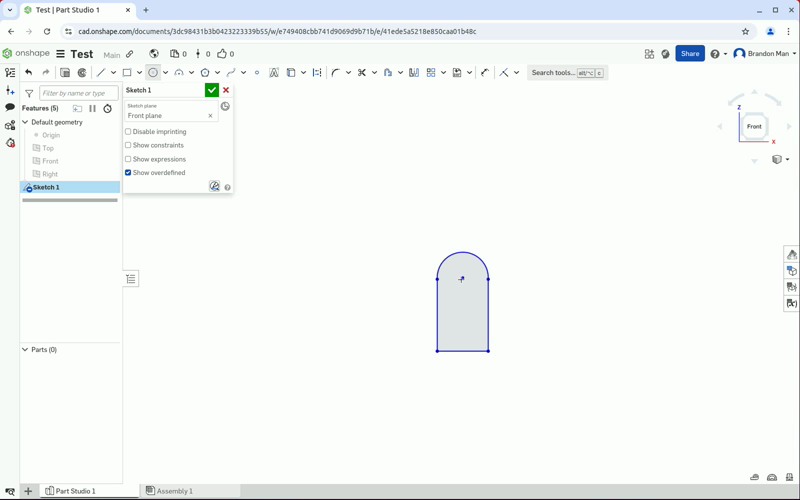
scroll(6)
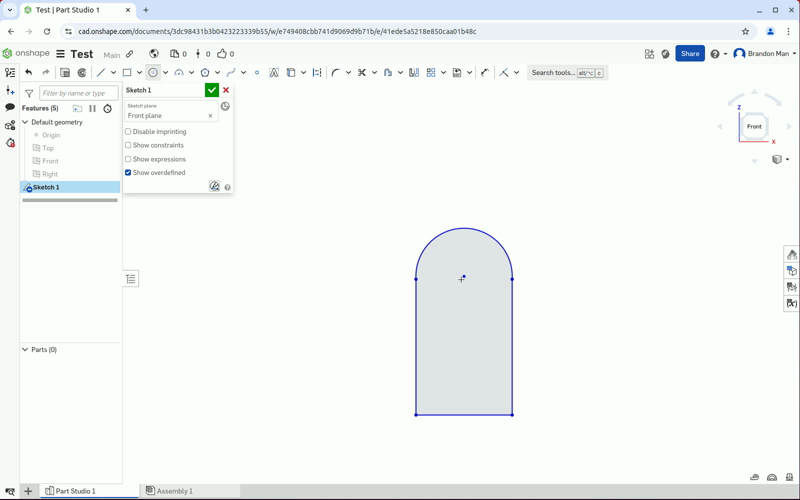
click(461, 279)
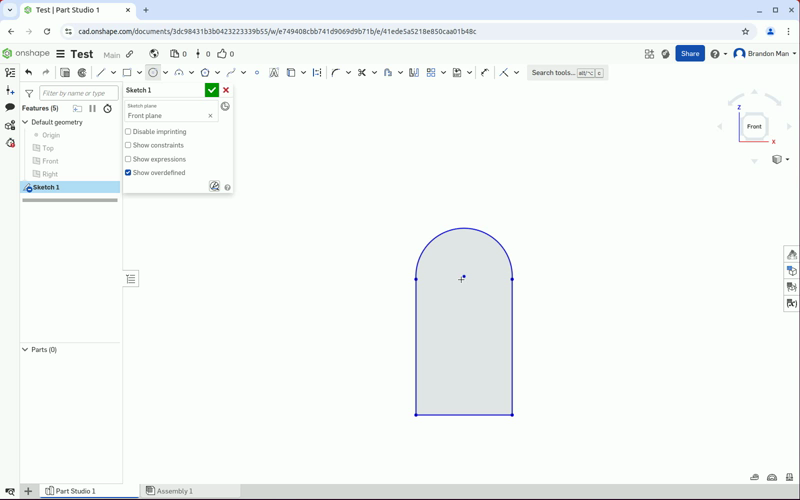
scroll(-6)
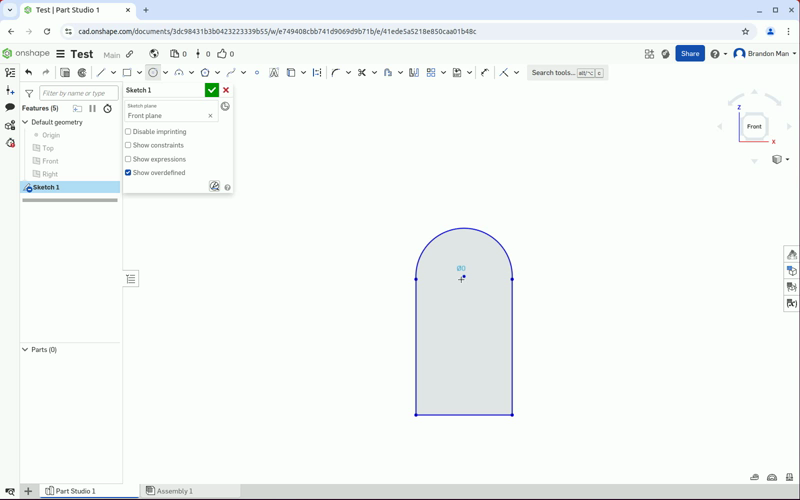
scroll(-6)
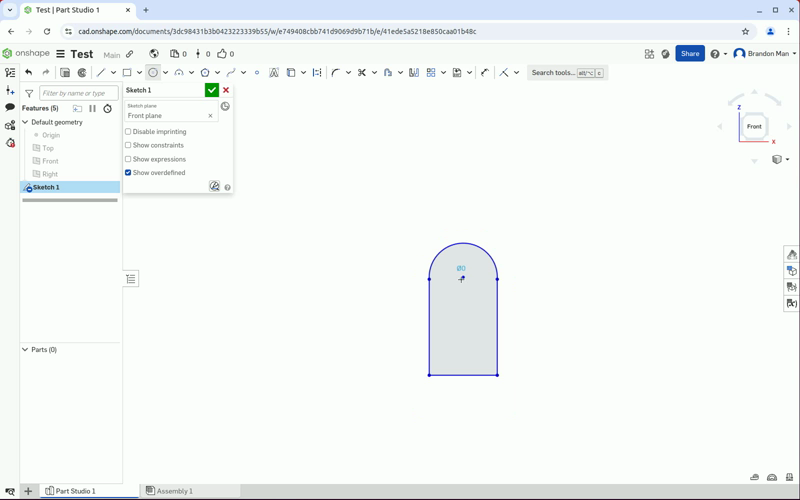
scroll(-6)
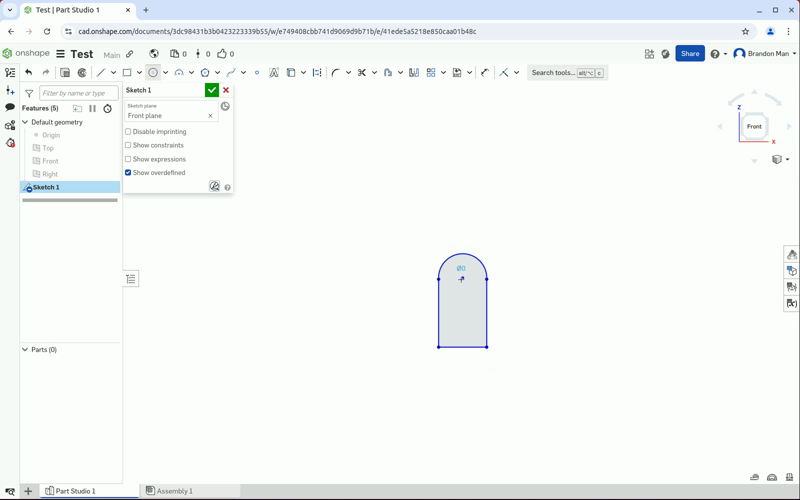
scroll(-6)
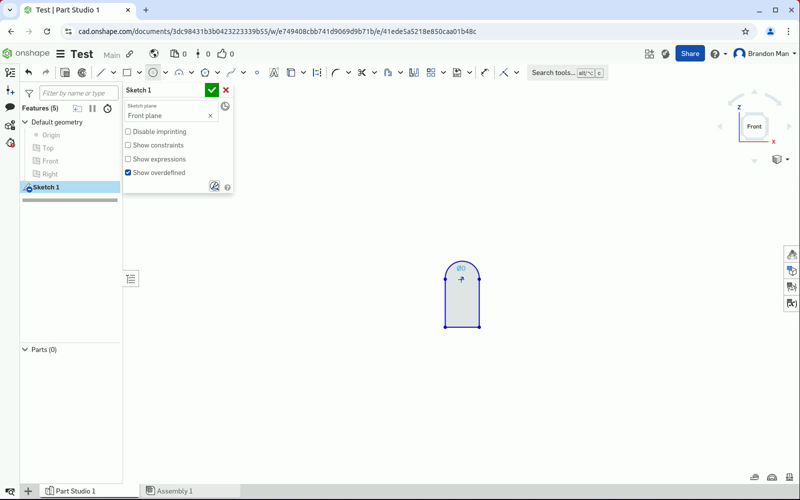
scroll(-6)
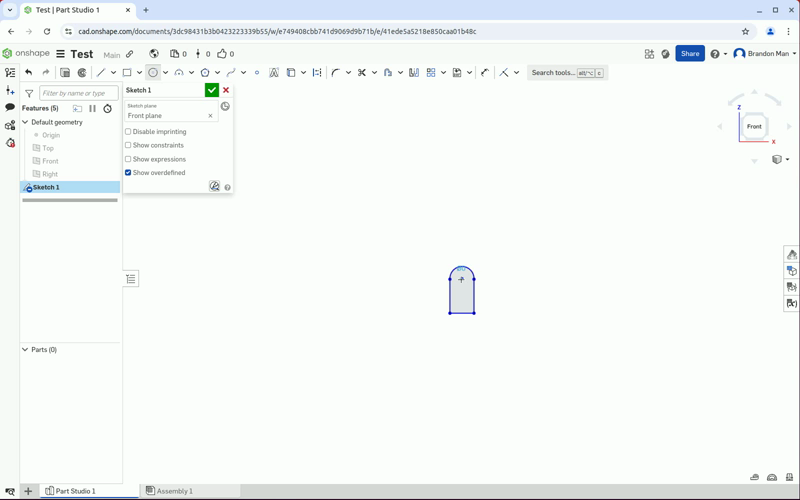
scroll(-6)
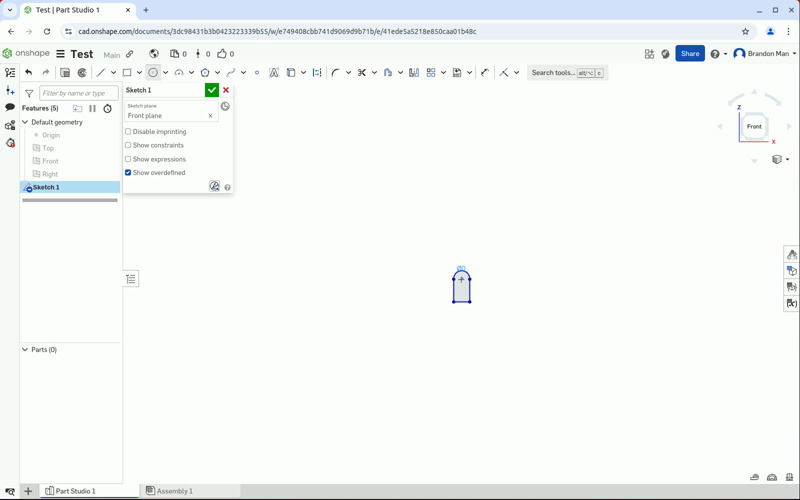
scroll(-6)
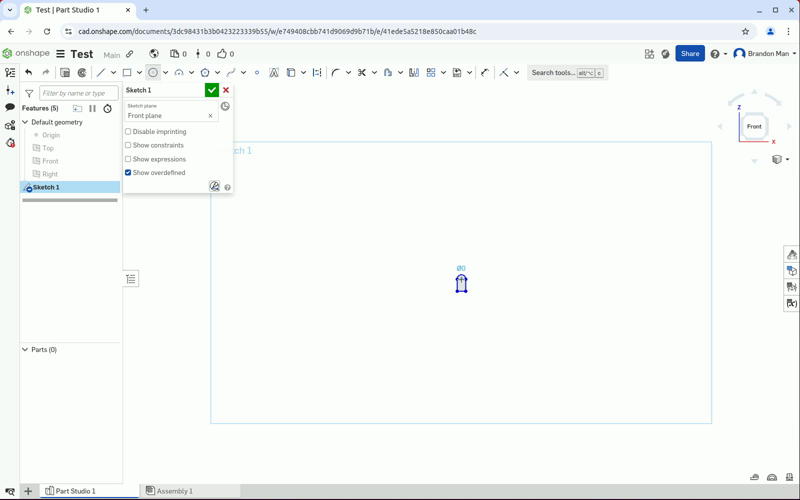
key_up(shift)
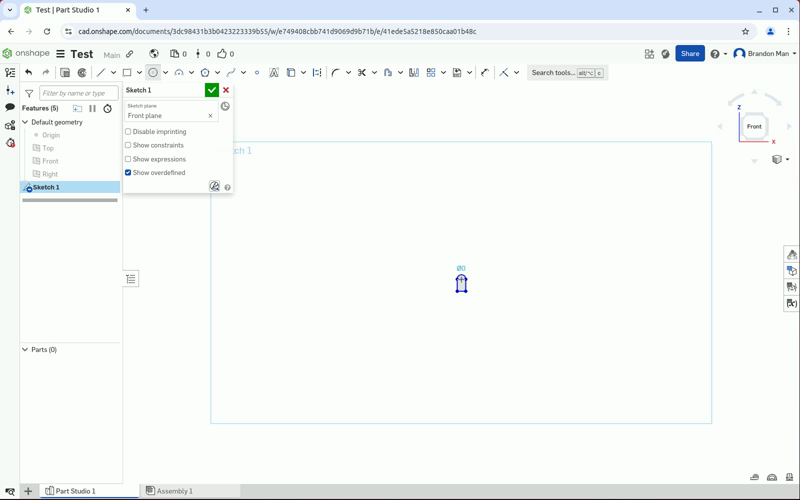
mouse_move(463, 279)
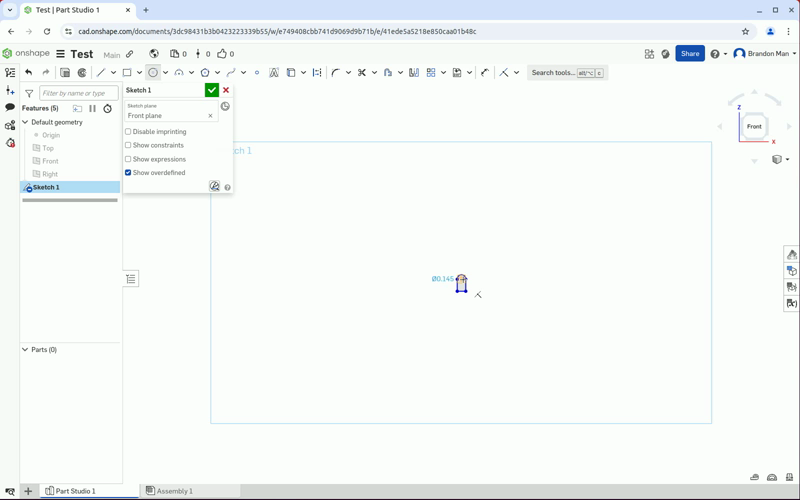
scroll(6)
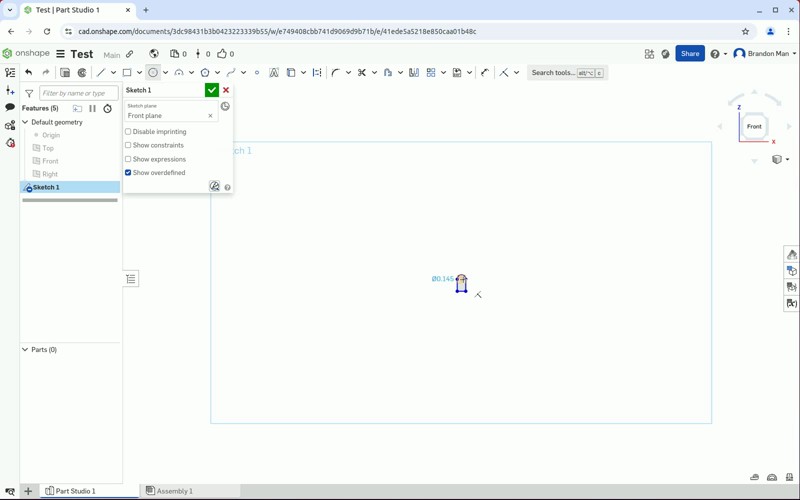
scroll(6)
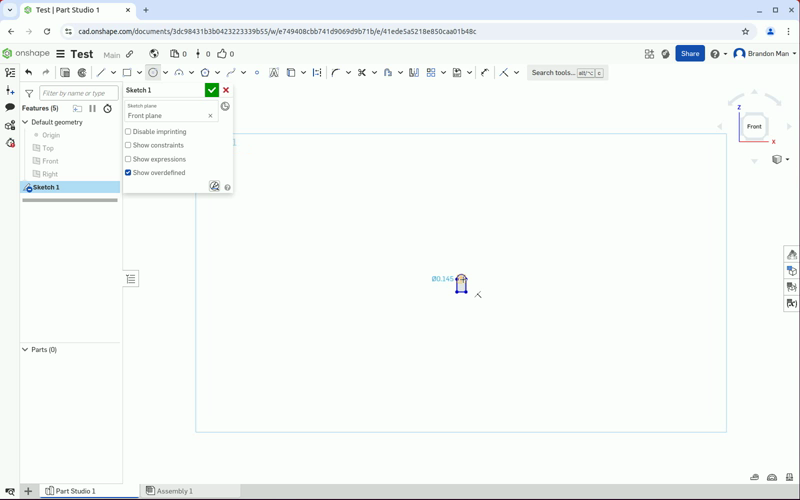
scroll(6)
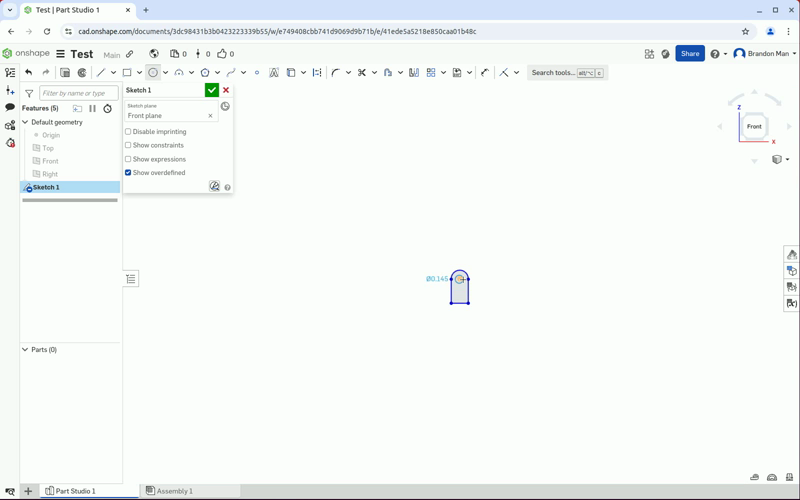
scroll(6)
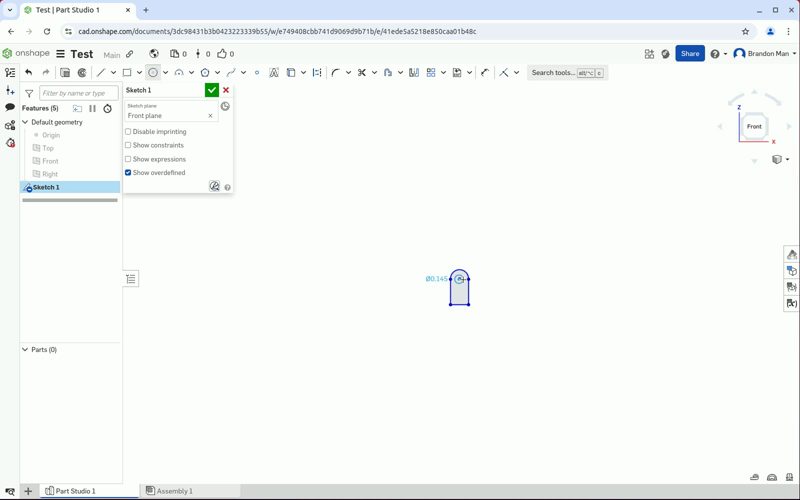
scroll(6)
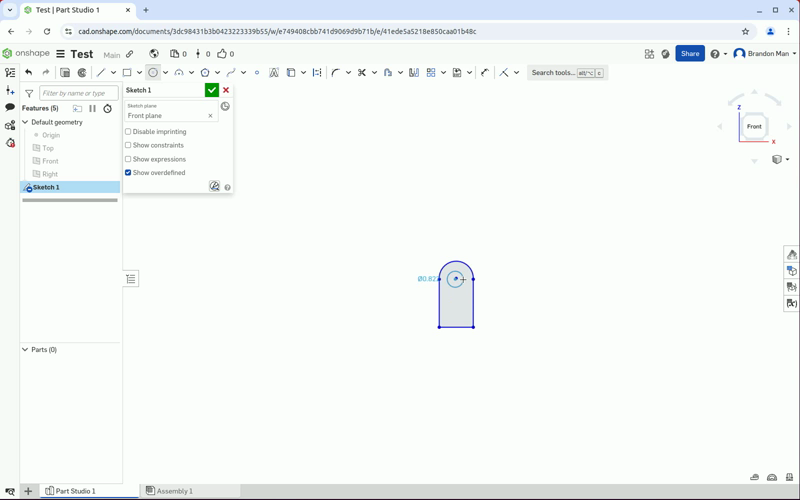
scroll(6)
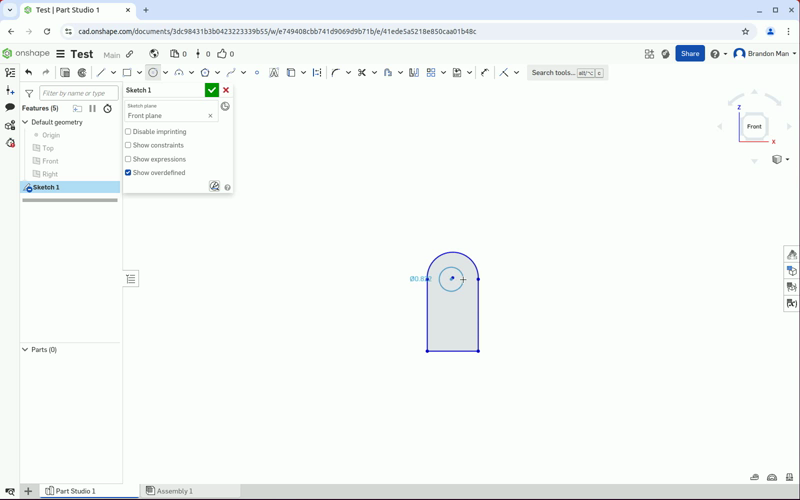
scroll(6)
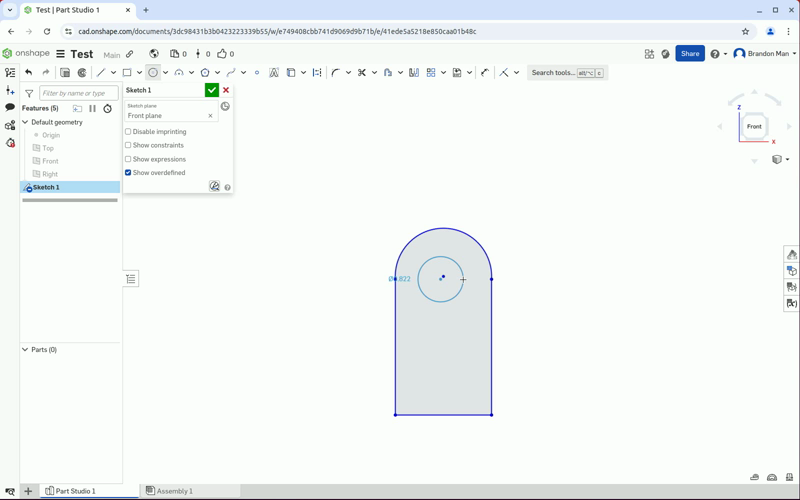
click(463, 279)
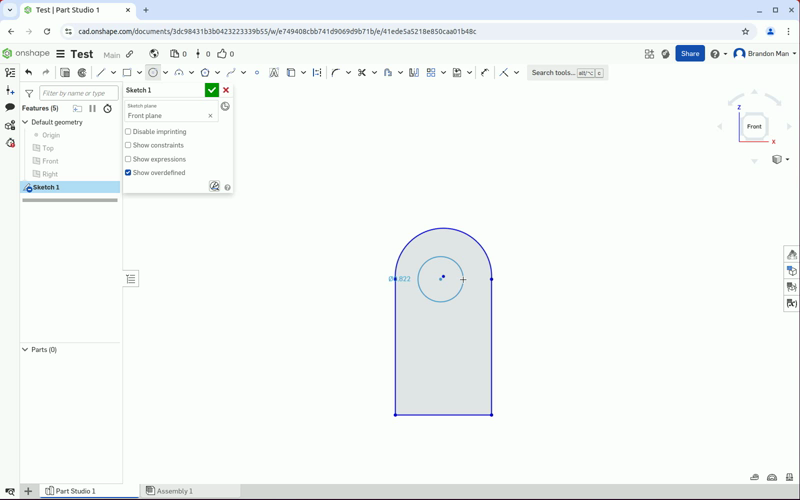
scroll(-6)
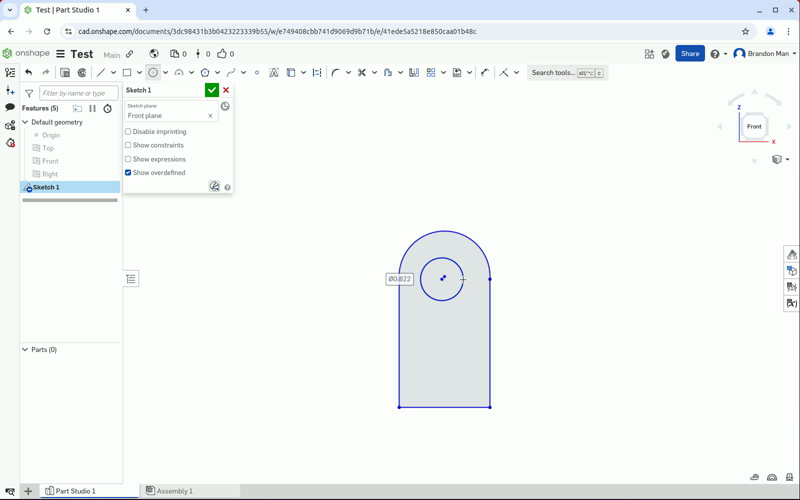
scroll(-6)
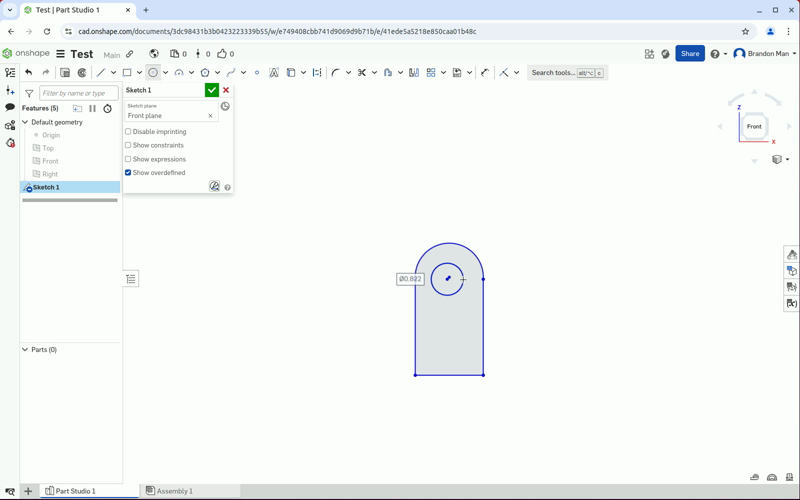
scroll(-6)
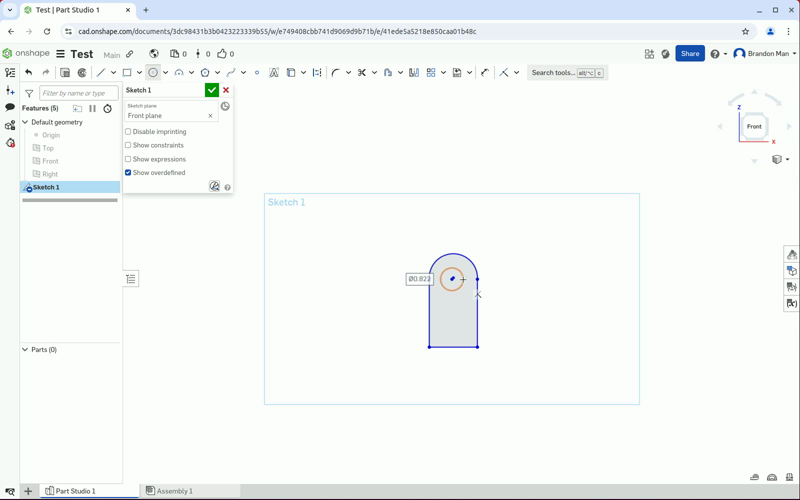
scroll(-6)
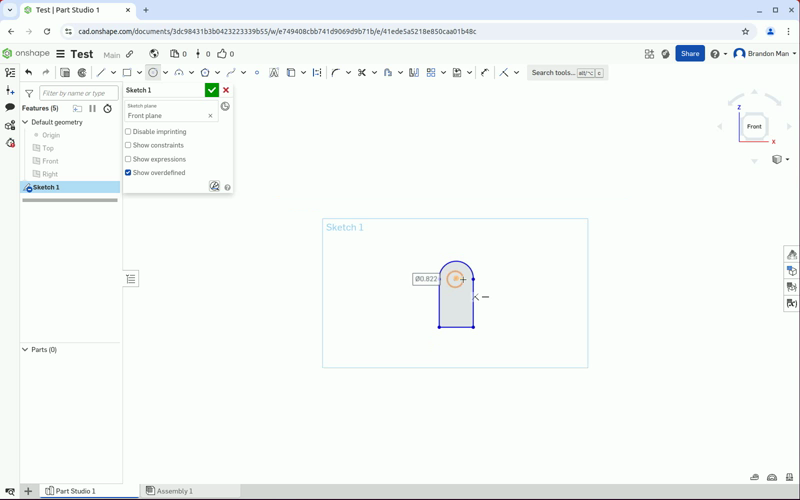
scroll(-6)
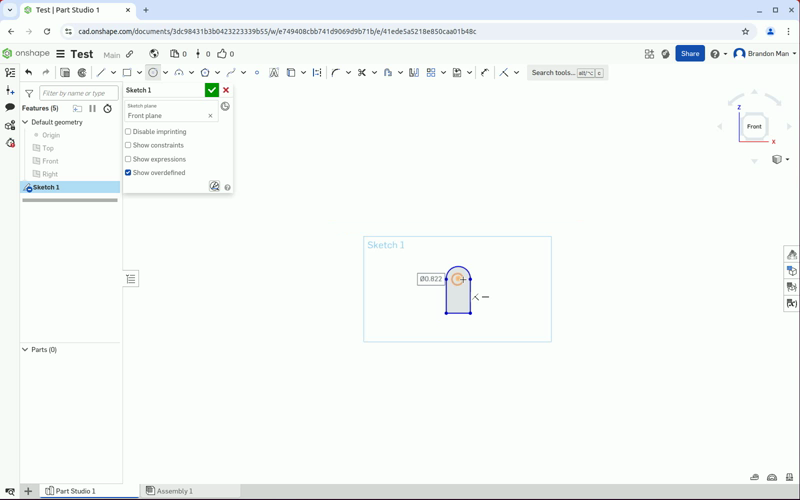
scroll(-6)
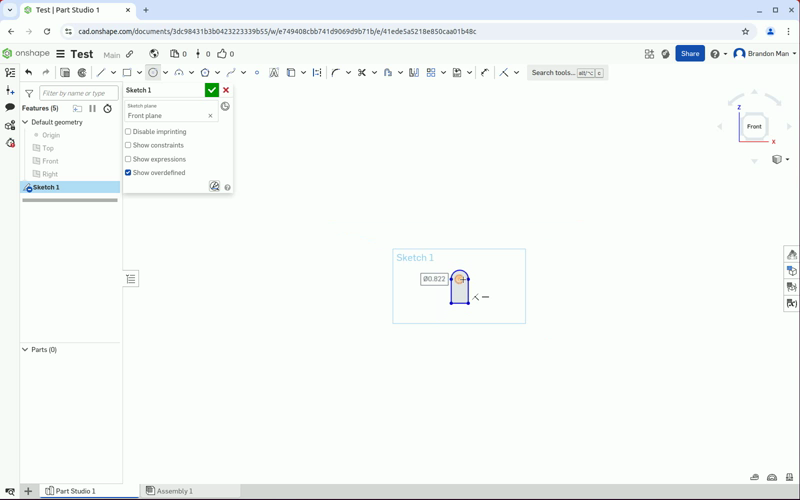
scroll(-6)
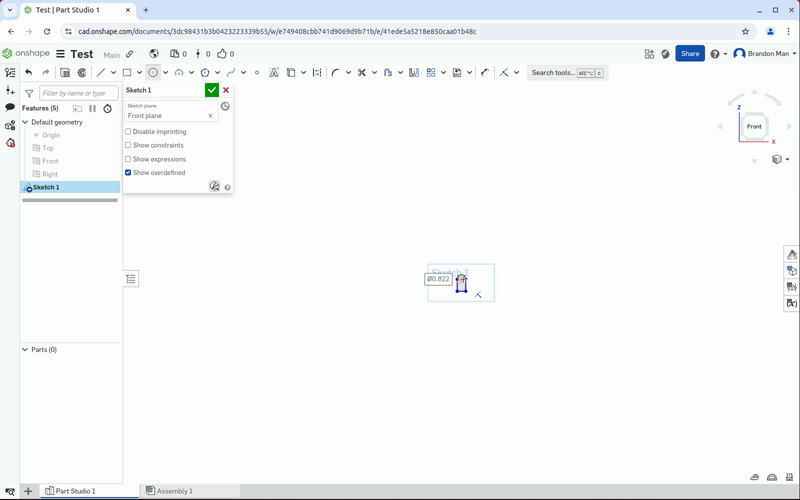
key(esc)
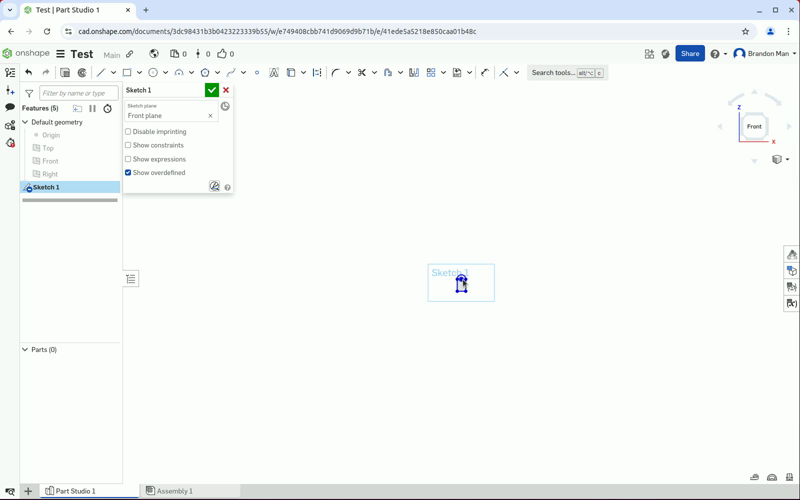
mouse_move(459, 289)
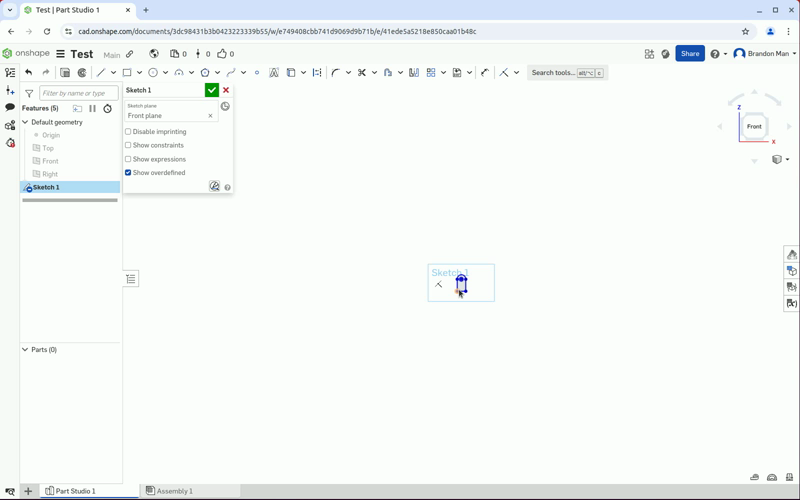
scroll(6)
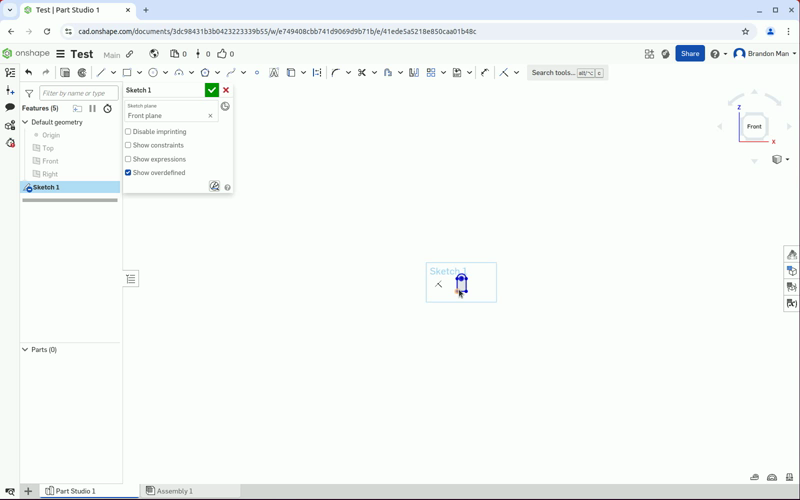
scroll(6)
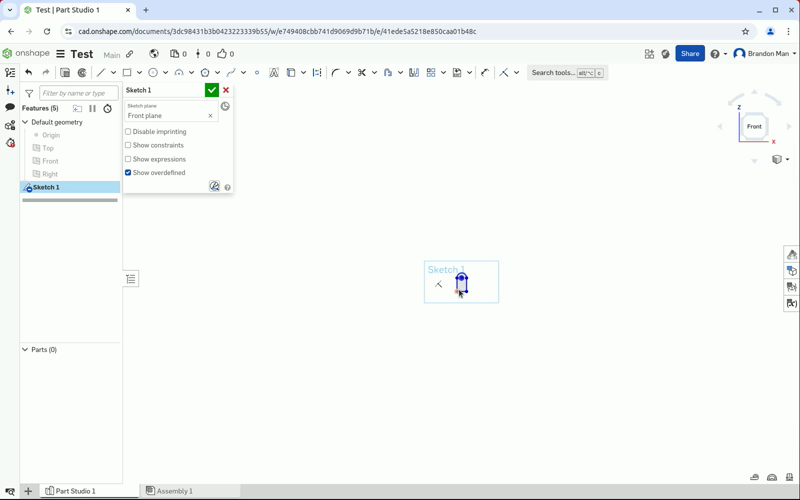
scroll(6)
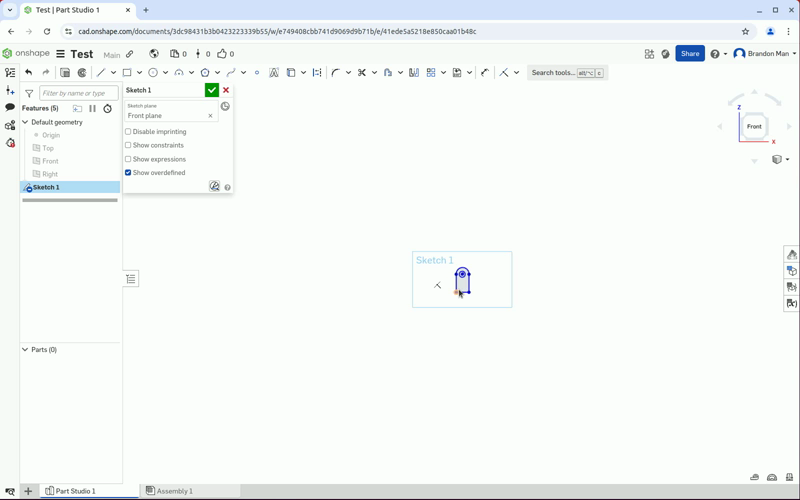
scroll(6)
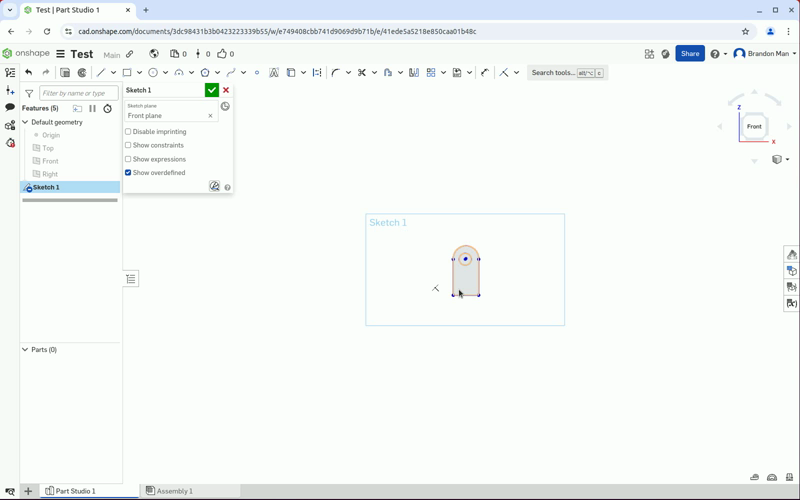
scroll(6)
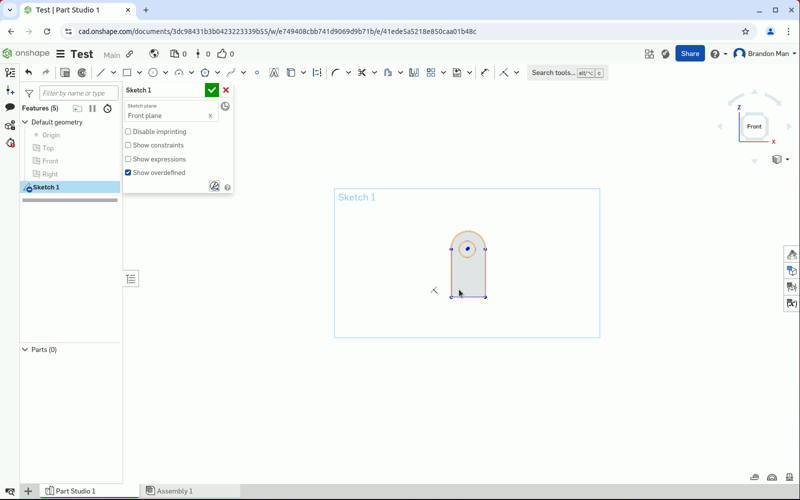
scroll(6)
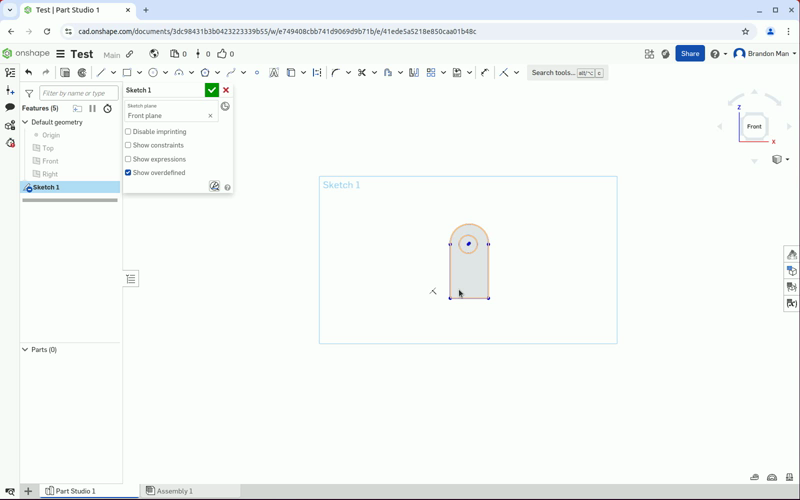
scroll(6)
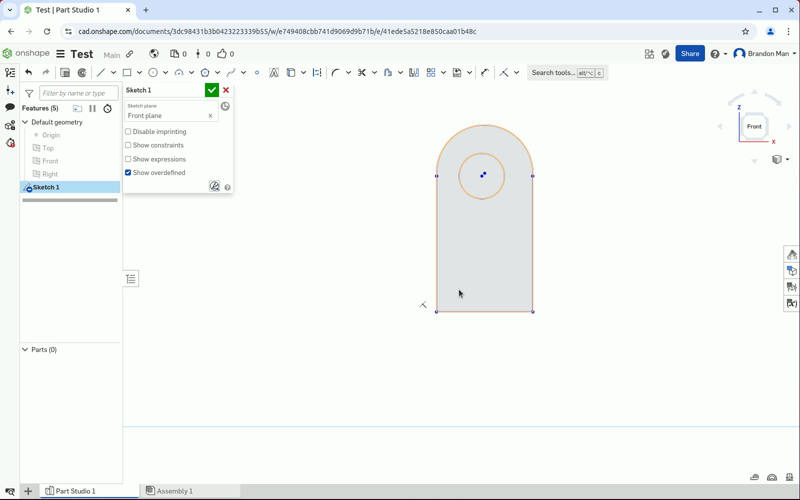
click(459, 289)
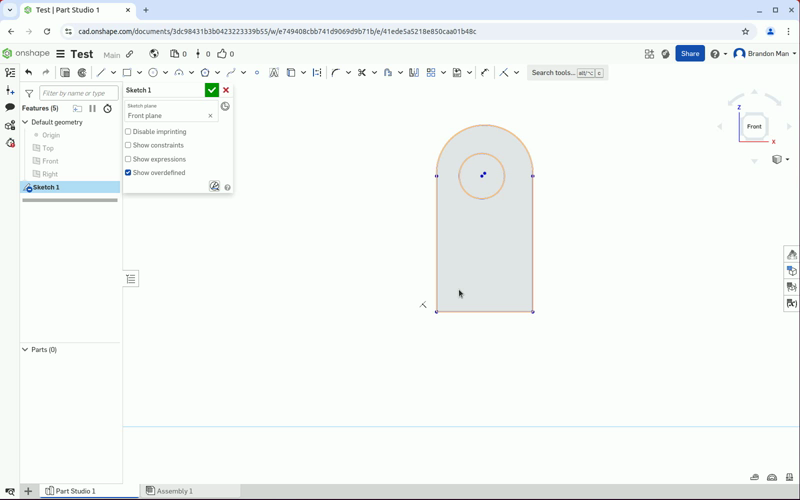
scroll(-6)
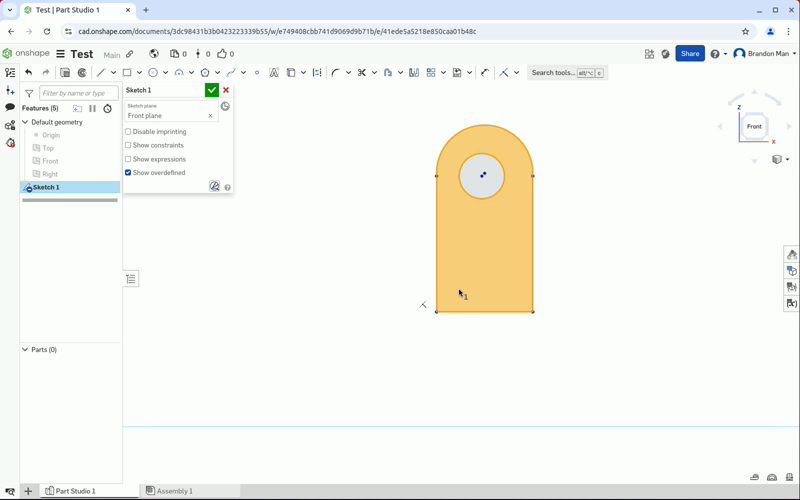
scroll(-6)
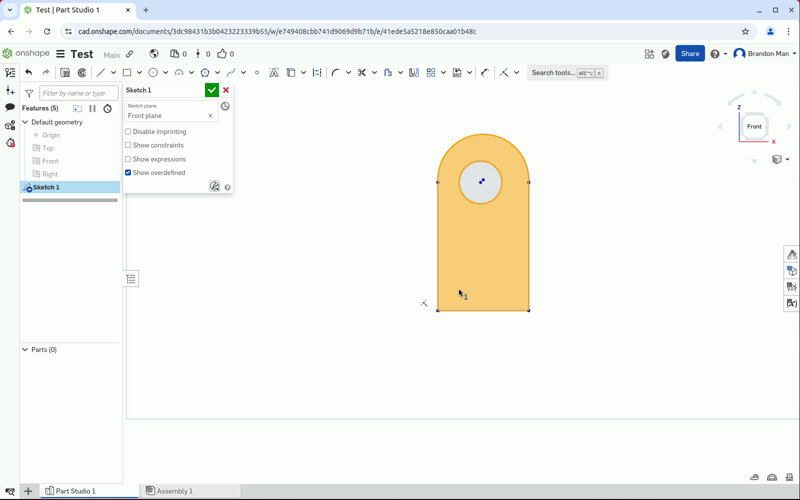
scroll(-6)
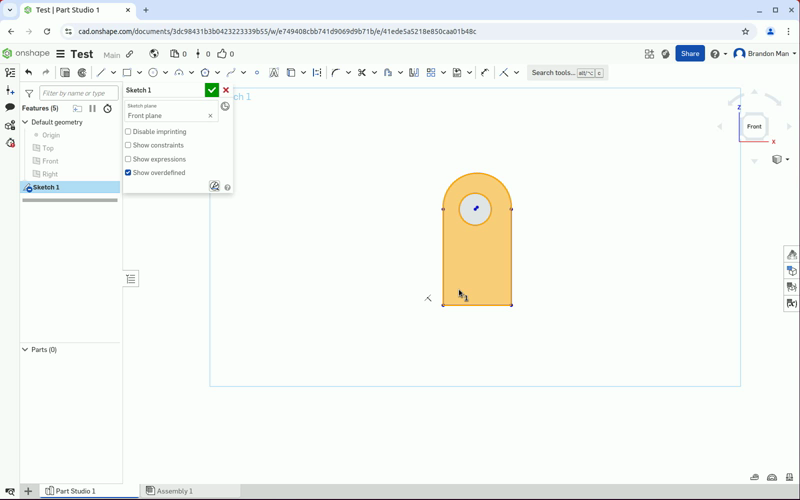
scroll(-6)
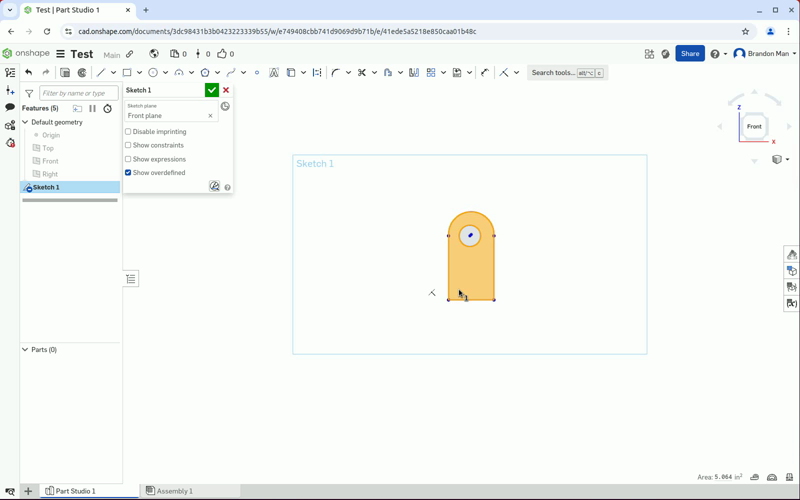
scroll(-6)
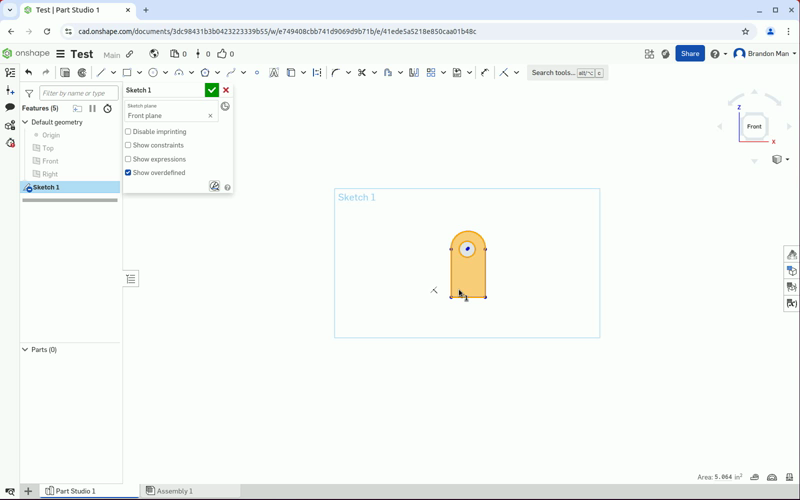
scroll(-6)
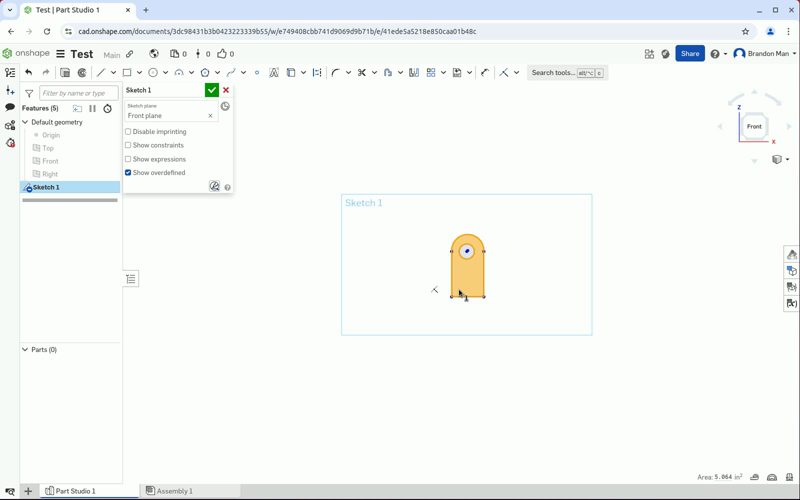
scroll(-6)
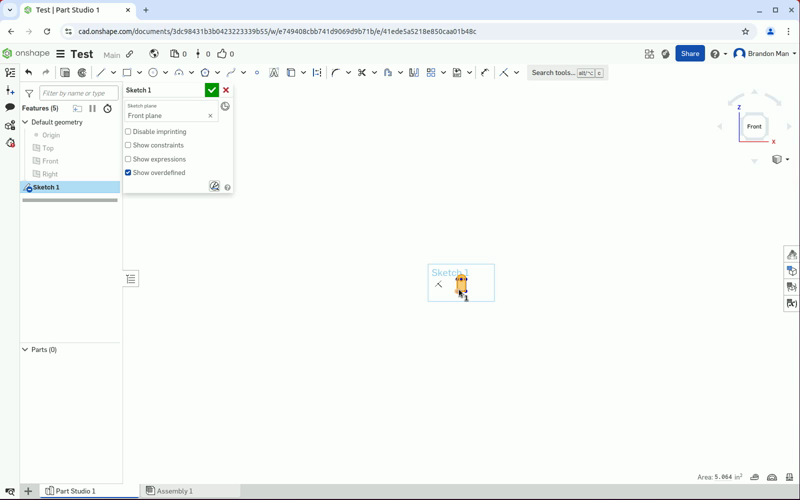
mouse_move(73, 352)
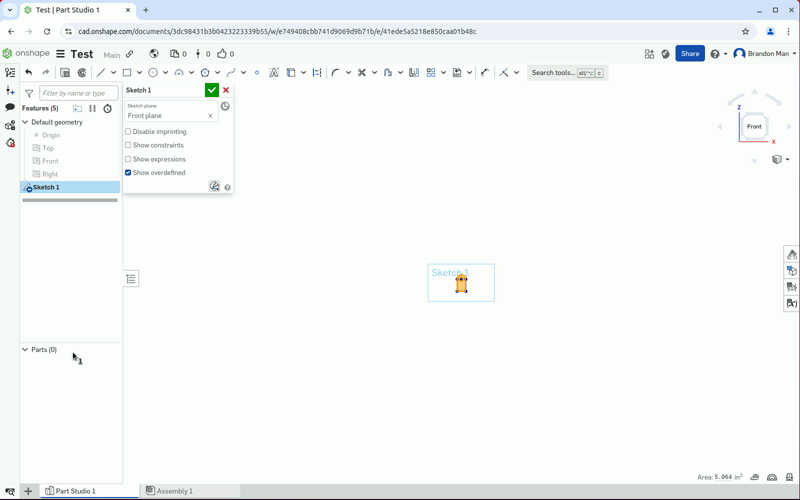
key(shift+y)
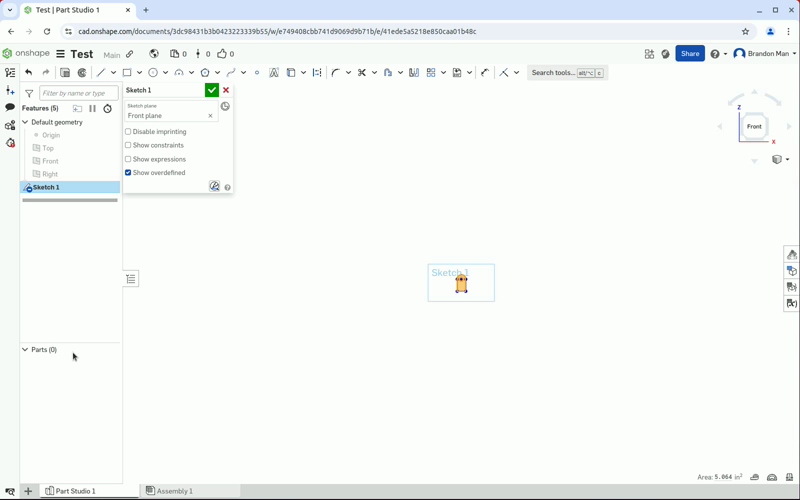
key(shift+e)
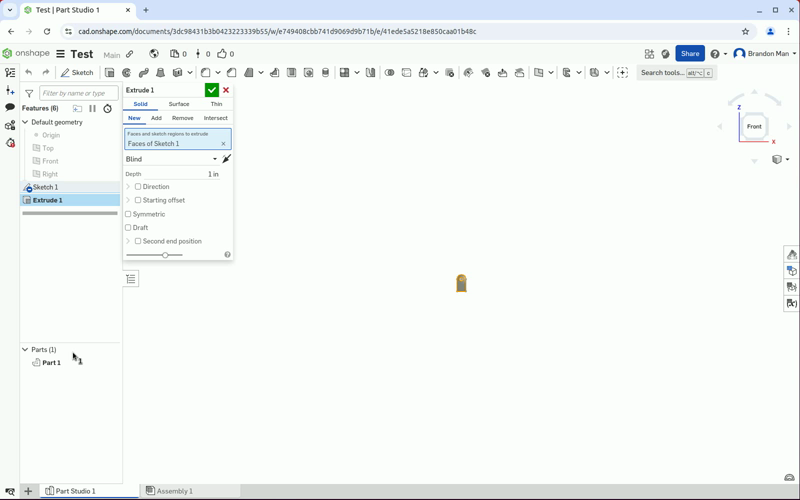
mouse_move(143, 106)
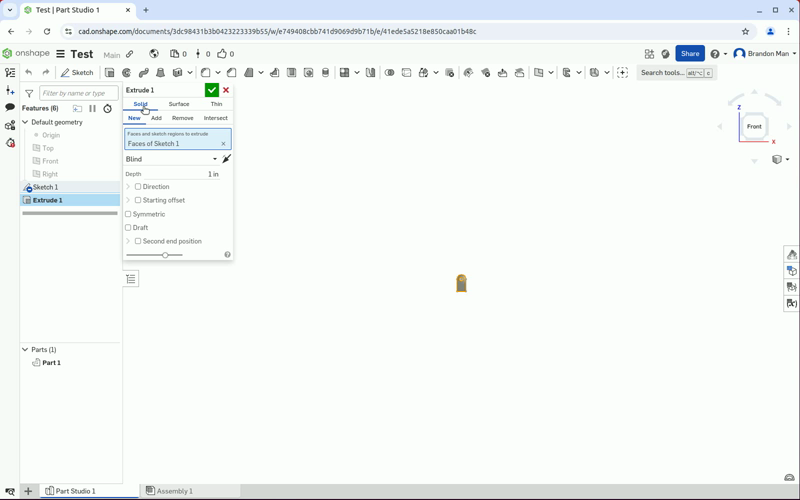
click(143, 106)
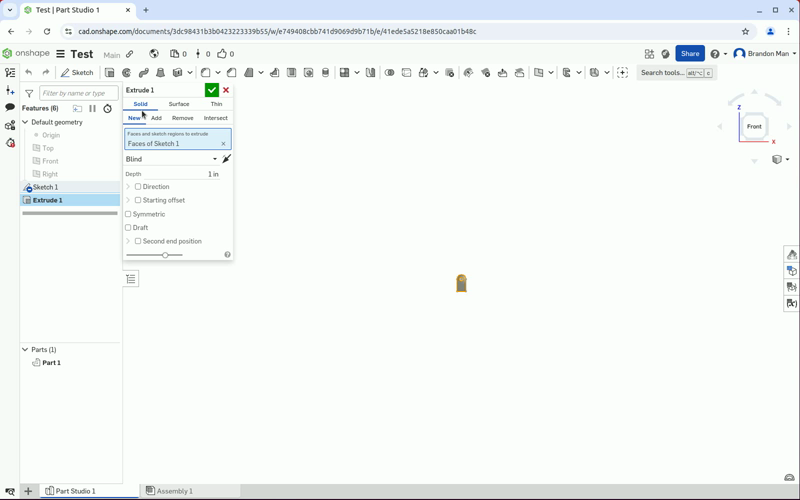
mouse_move(137, 120)
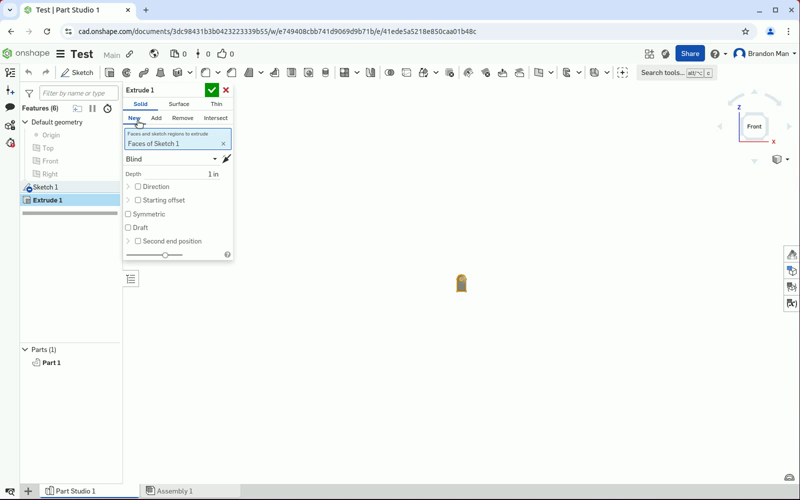
click(137, 120)
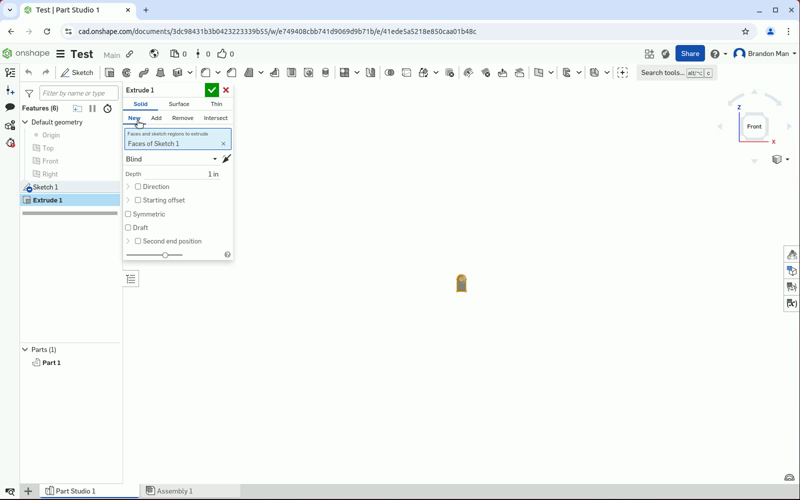
key(tab, 4)
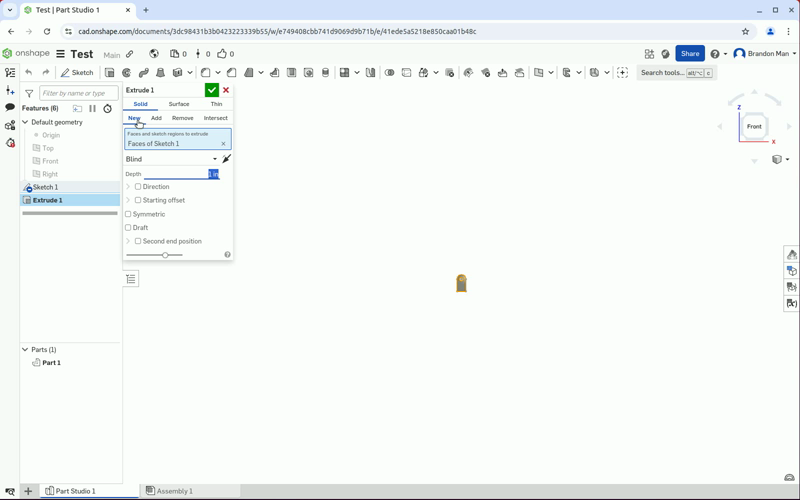
text(-0.241)
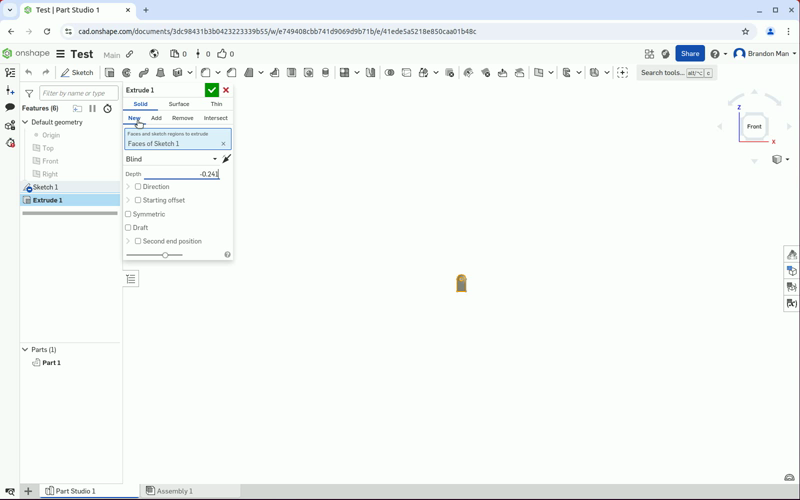
key(enter)
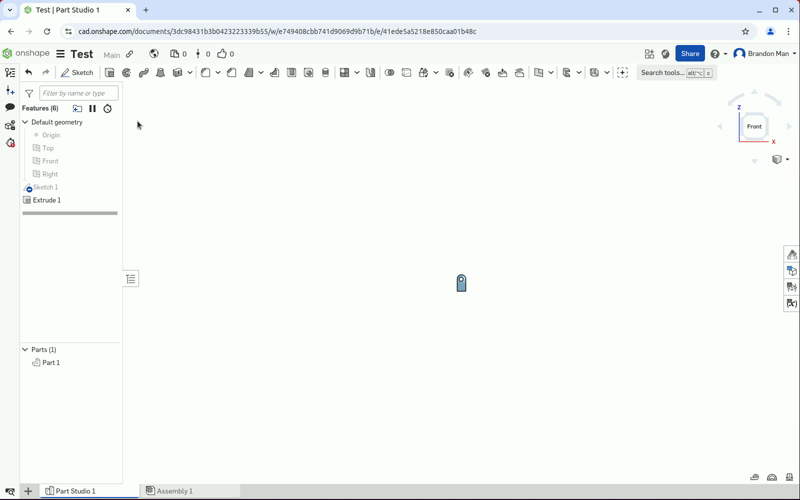
key(shift+h)
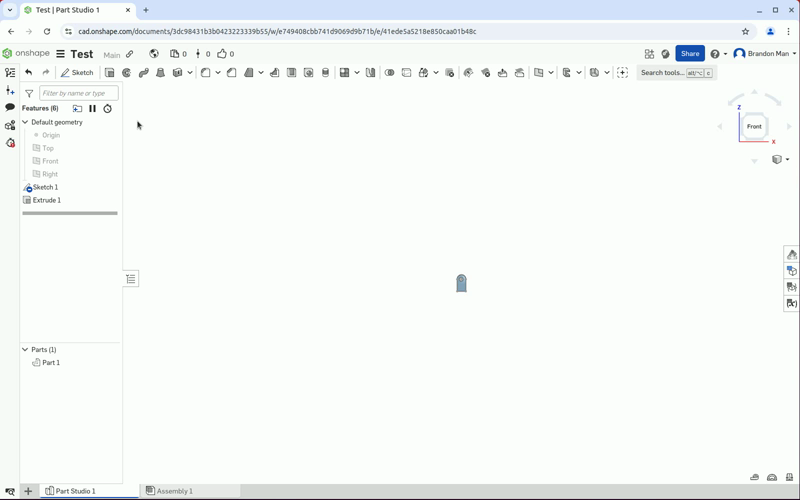
key(shift+h)
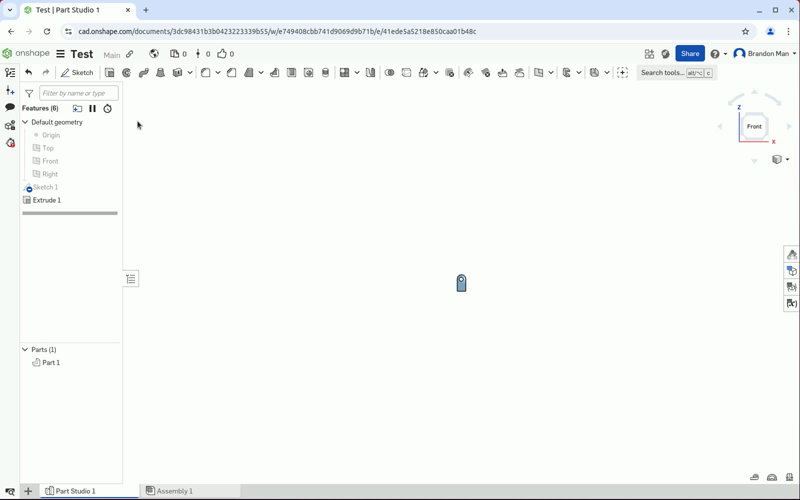
mouse_move(73, 189)
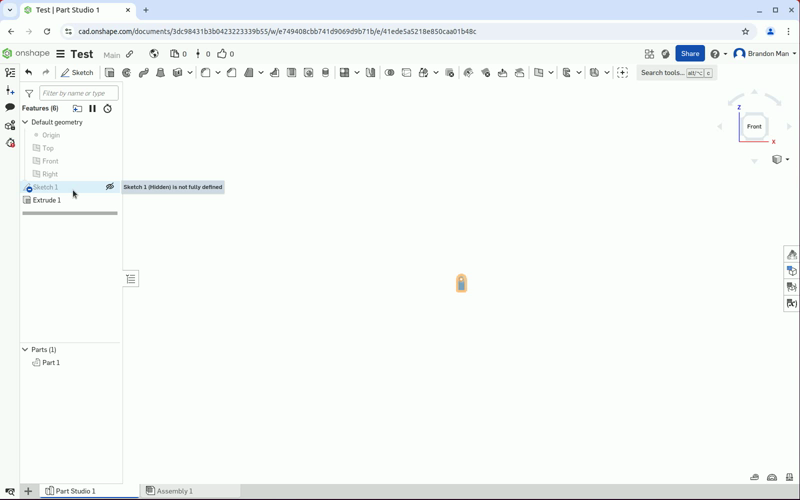
click(73, 189)
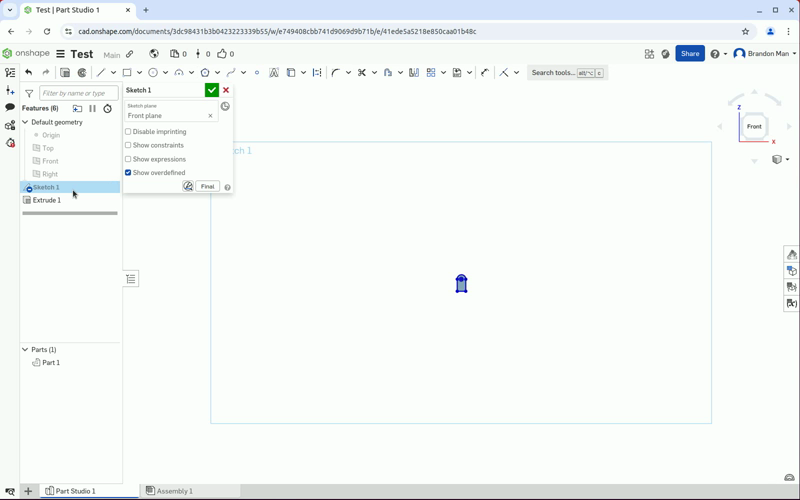
mouse_move(229, 92)
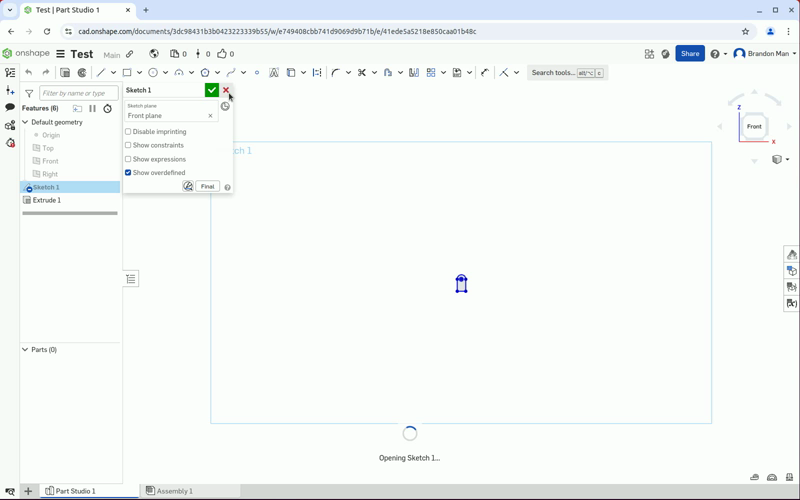
click(229, 92)
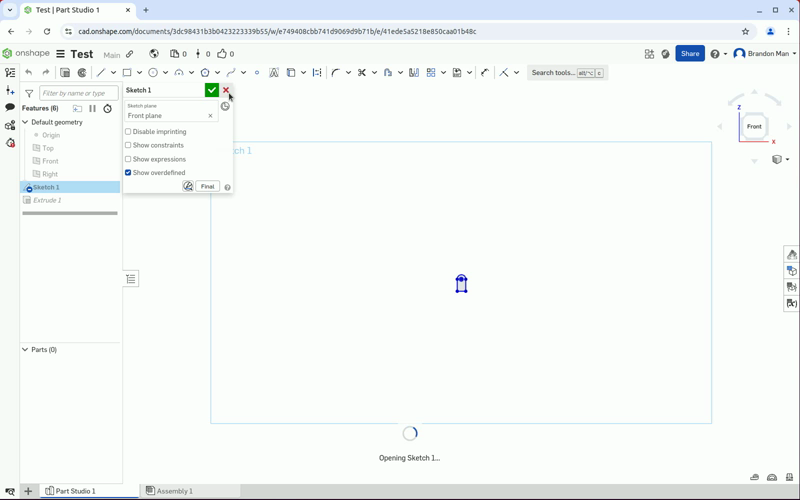
key(shift+s)
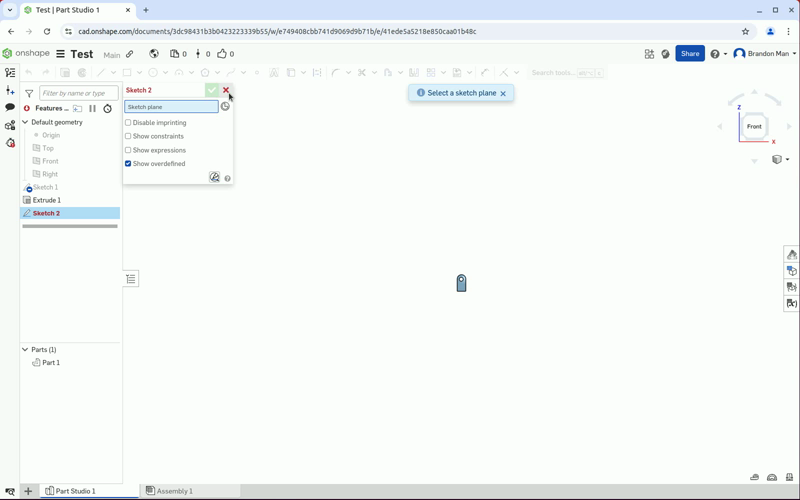
mouse_move(73, 163)
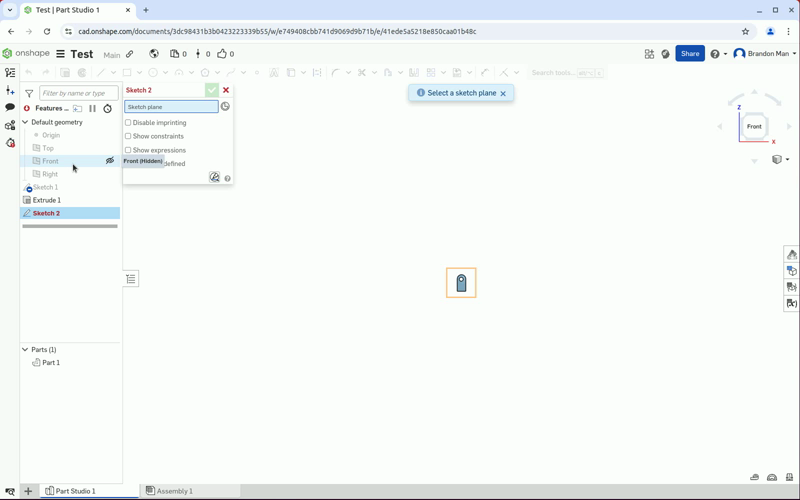
click(73, 163)
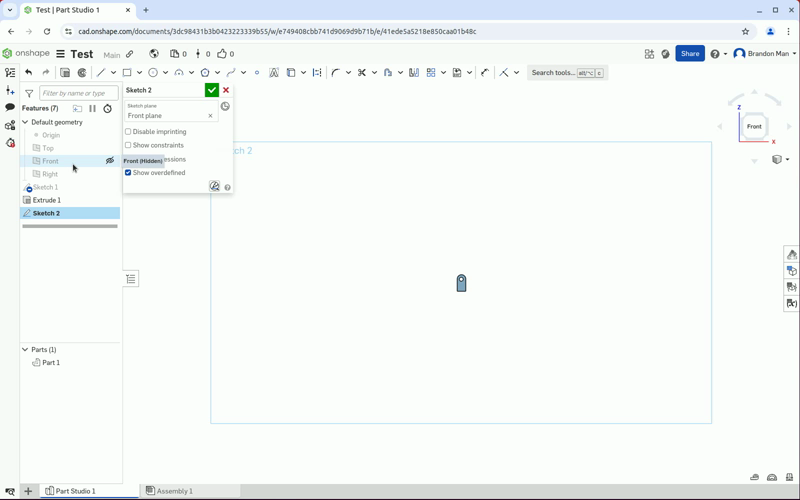
mouse_move(73, 352)
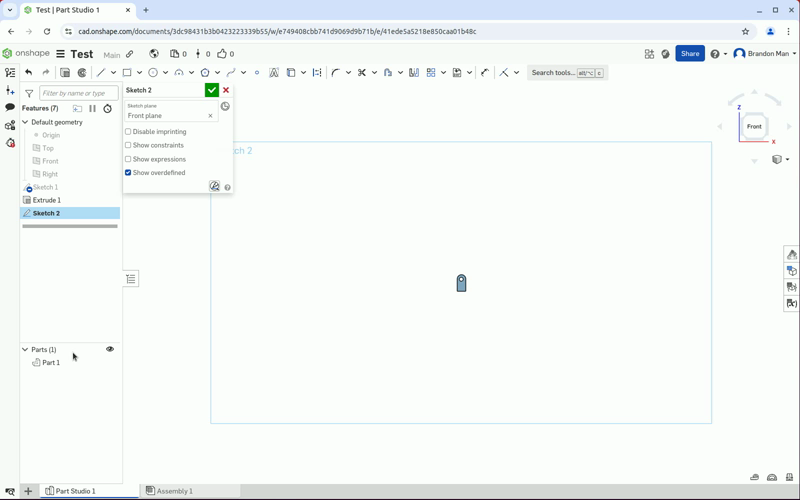
key(y)
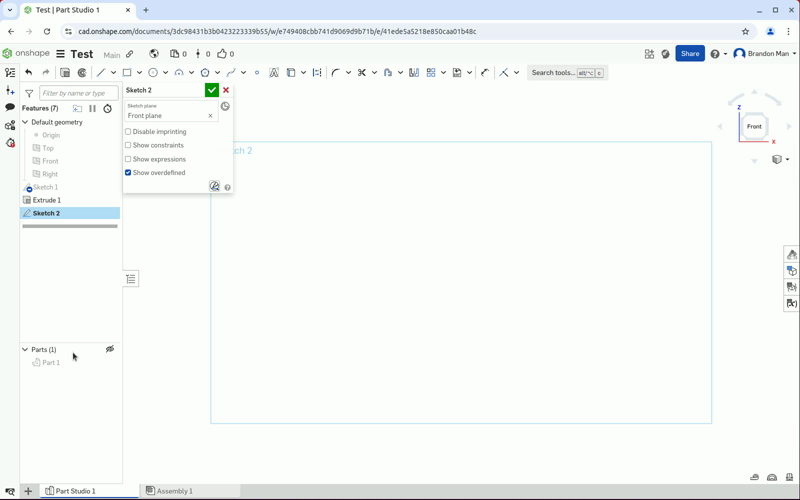
key(l)
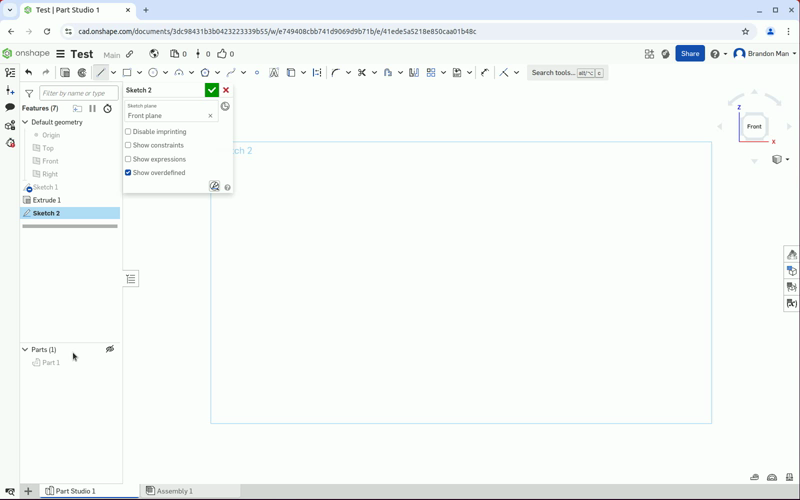
key_down(shift)
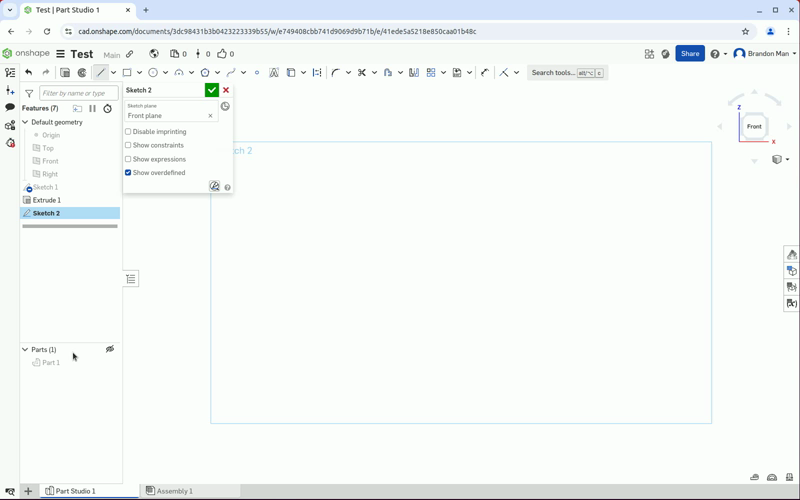
mouse_move(446, 286)
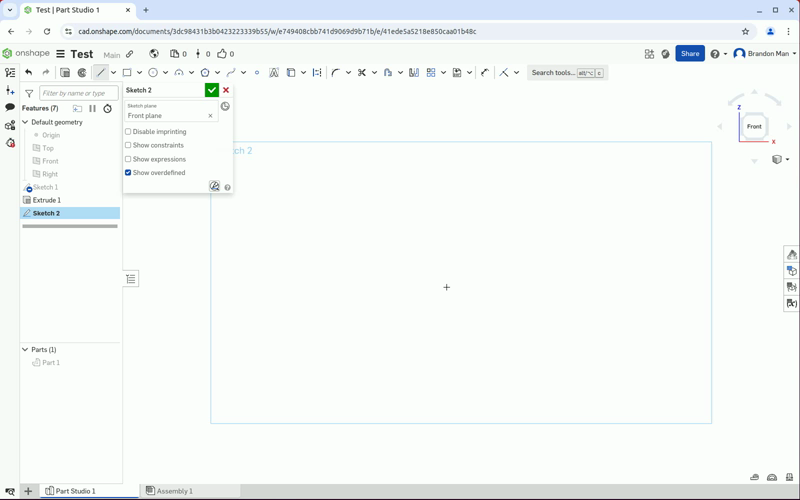
click(446, 286)
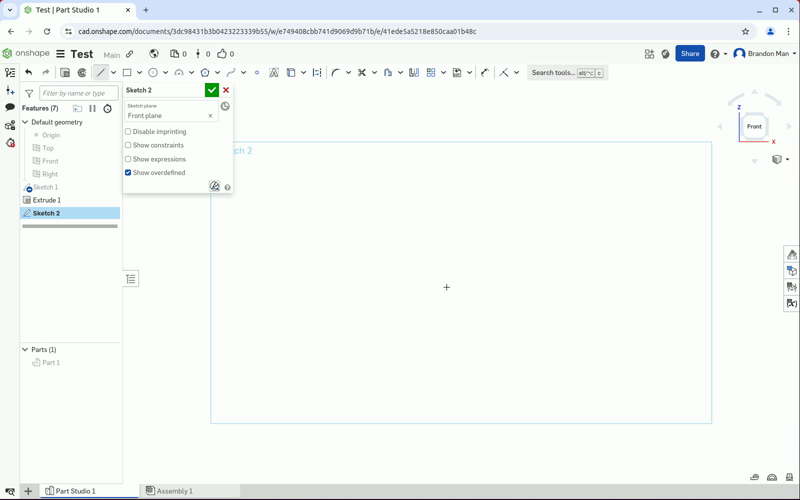
key_up(shift)
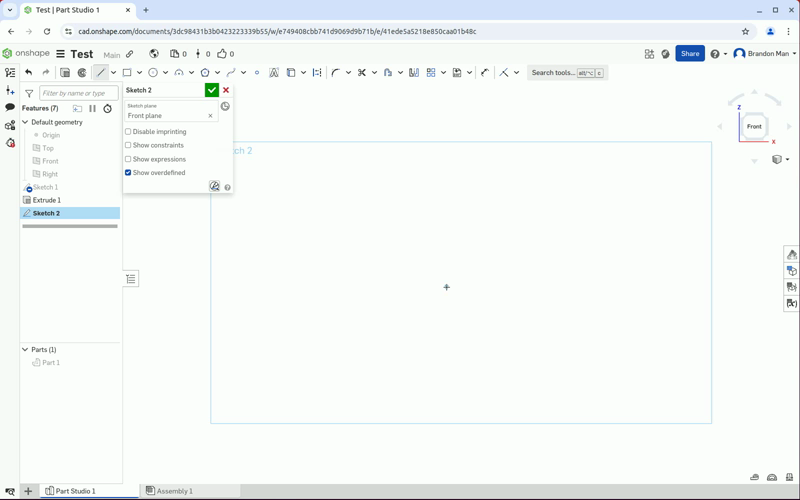
key_down(shift)
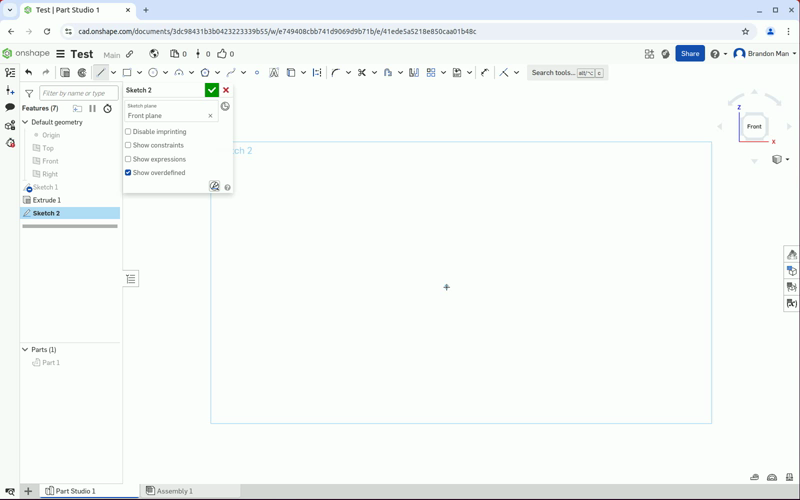
mouse_move(476, 286)
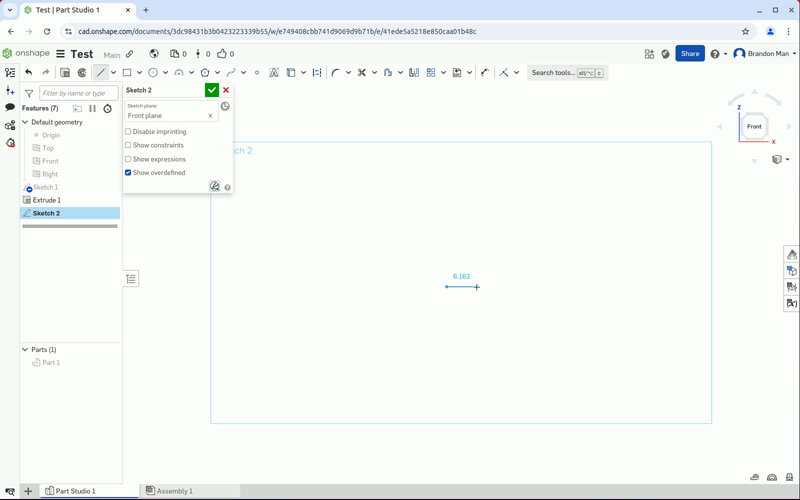
mouse_move(455, 286)
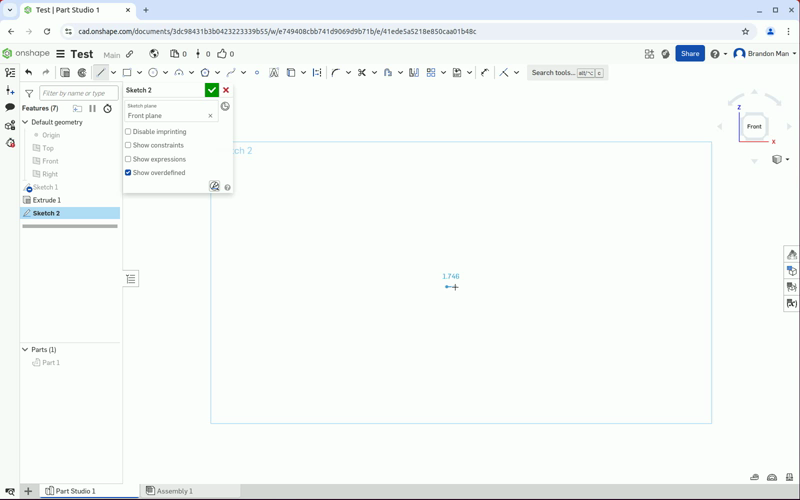
click(455, 286)
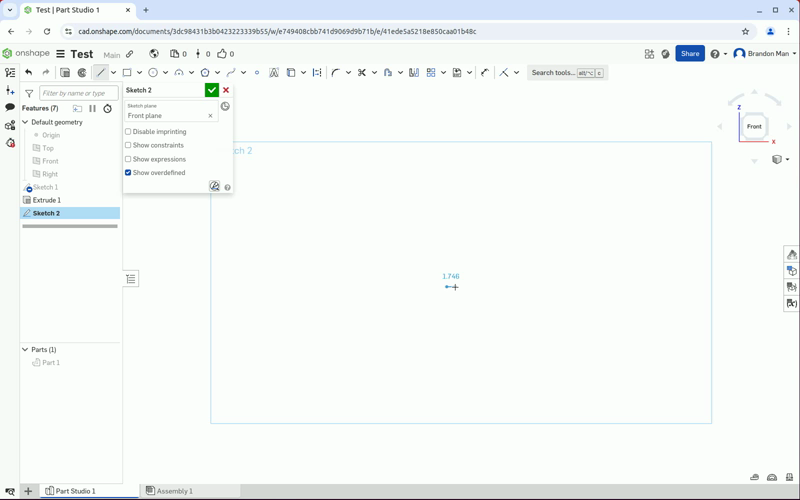
key_up(shift)
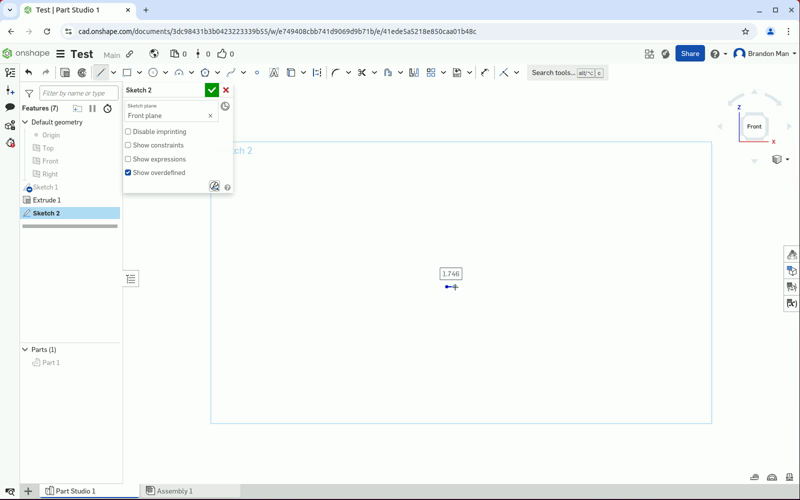
key_down(shift)
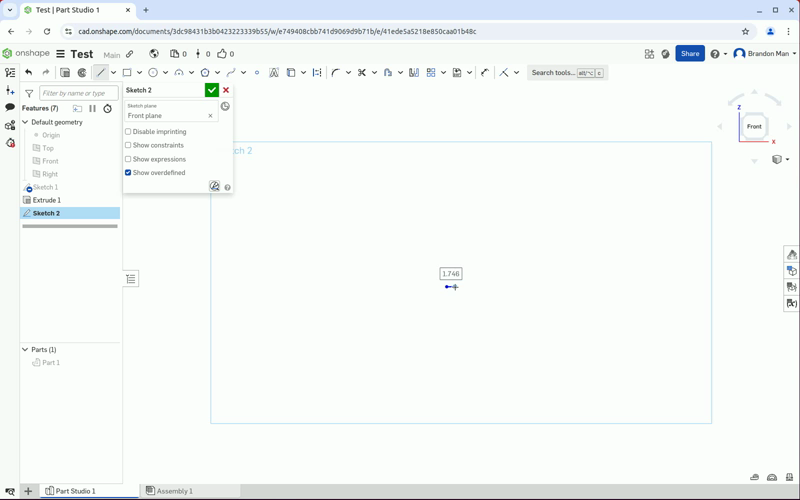
mouse_move(485, 286)
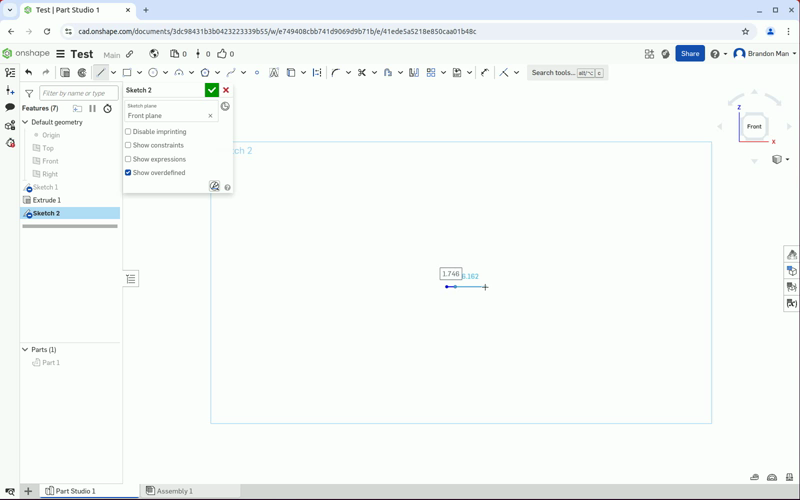
mouse_move(455, 281)
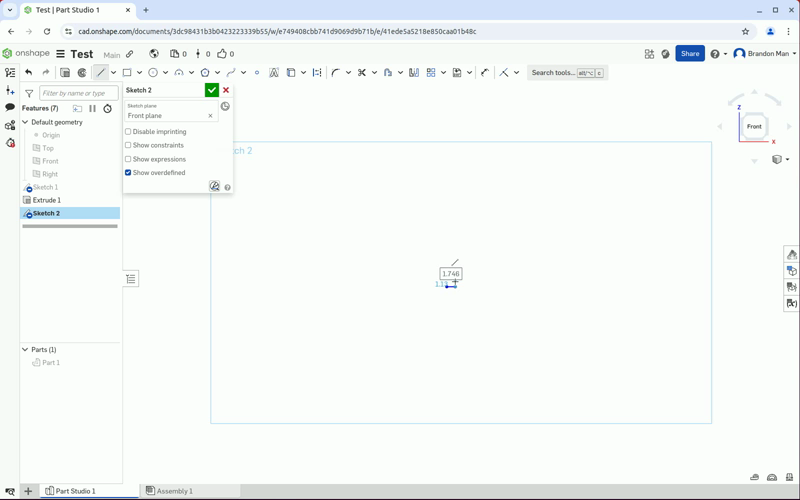
scroll(6)
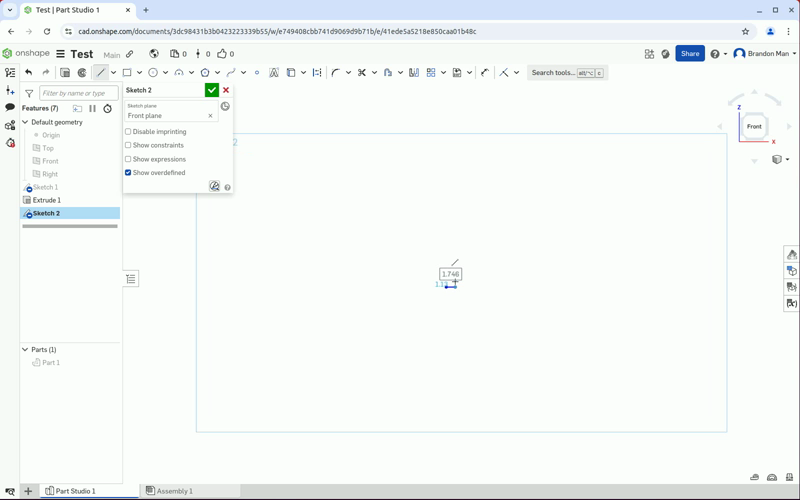
scroll(6)
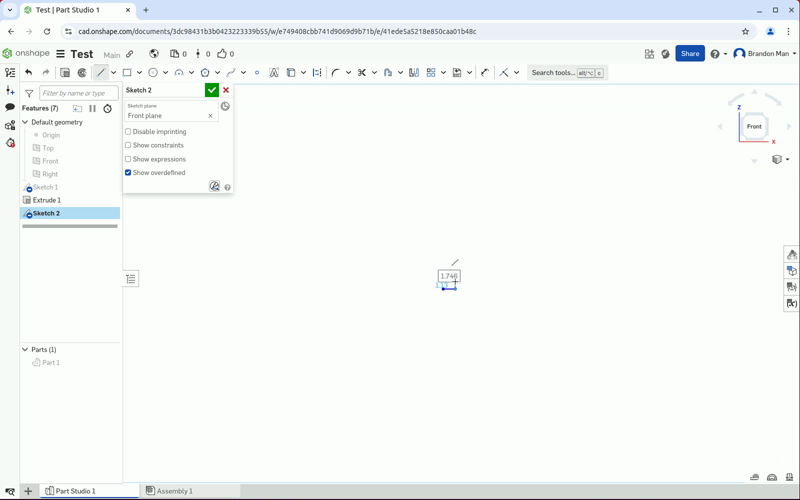
scroll(6)
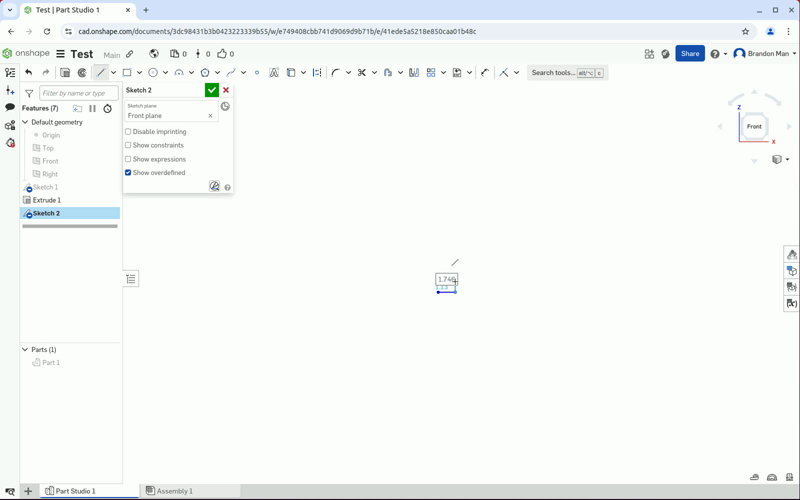
scroll(6)
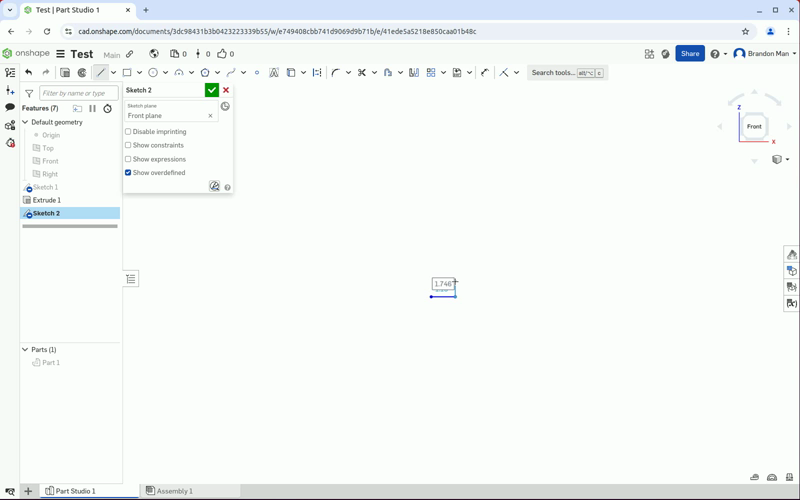
scroll(6)
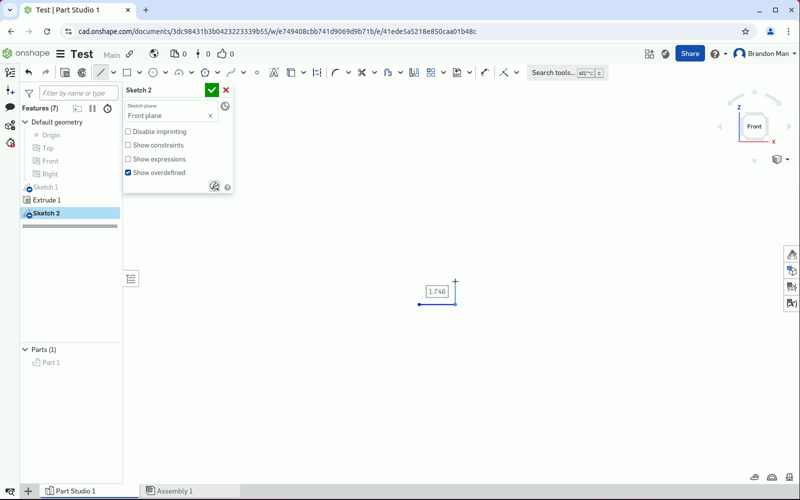
scroll(6)
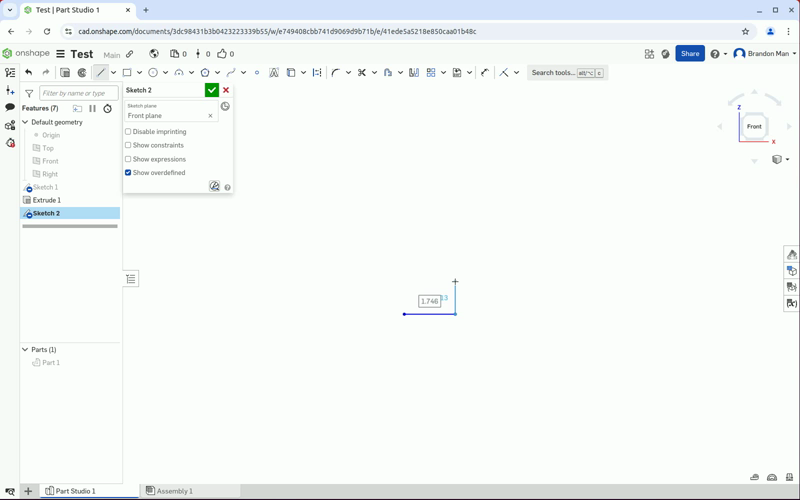
scroll(6)
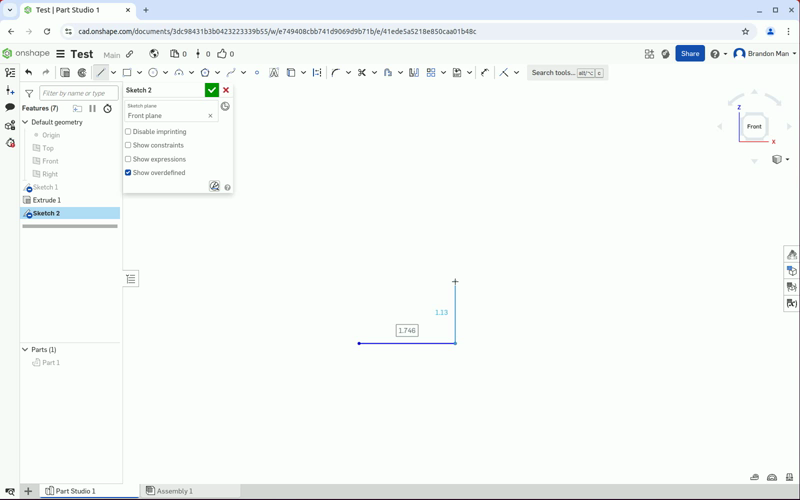
click(455, 281)
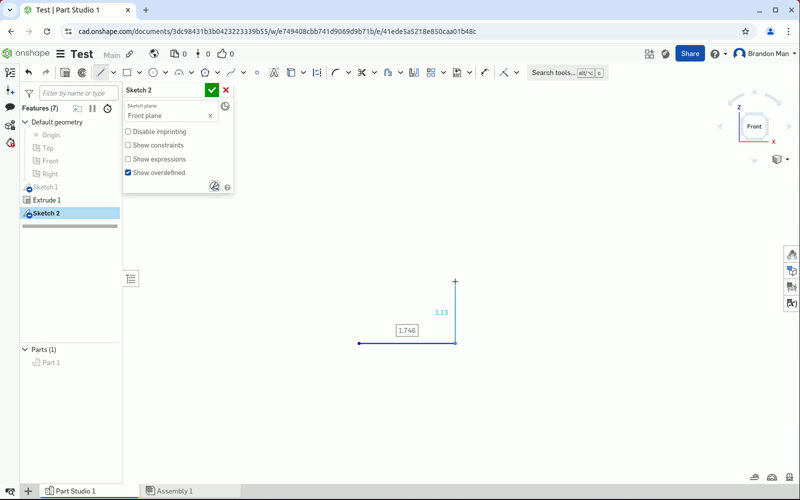
scroll(-6)
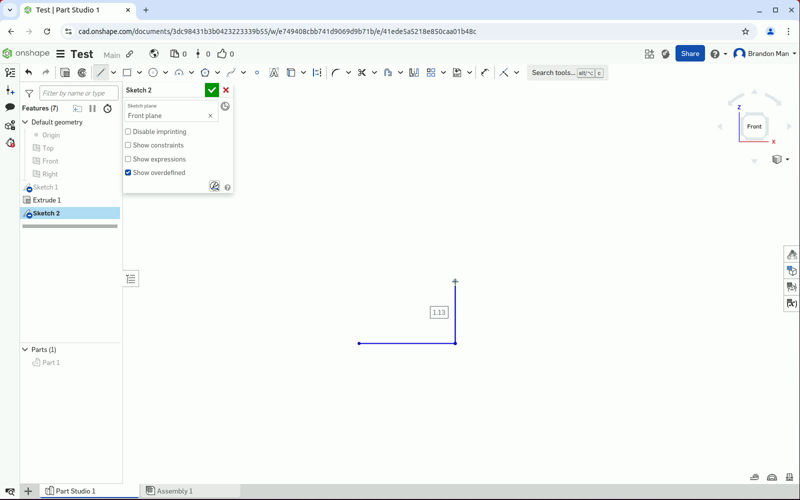
scroll(-6)
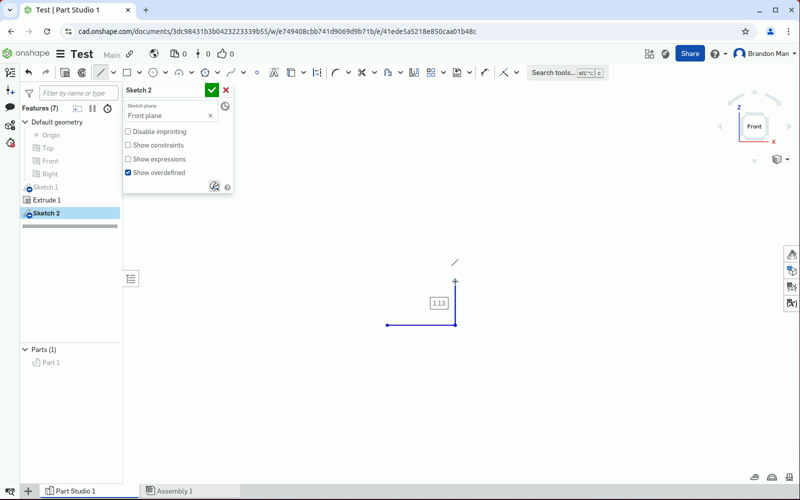
scroll(-6)
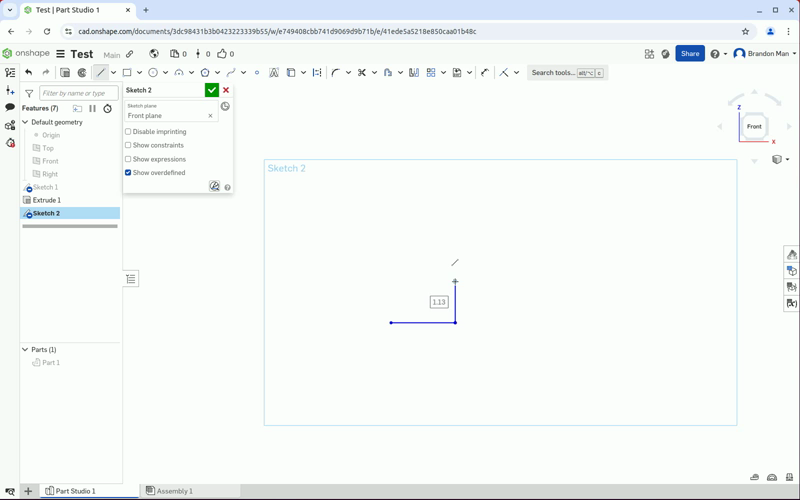
scroll(-6)
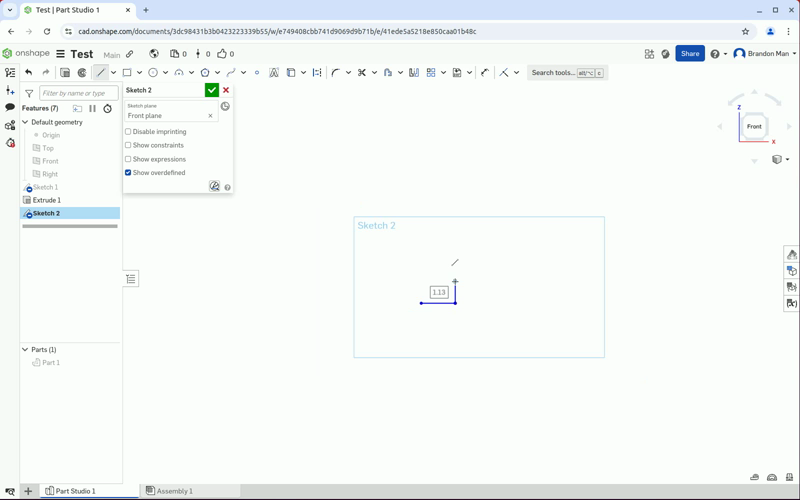
scroll(-6)
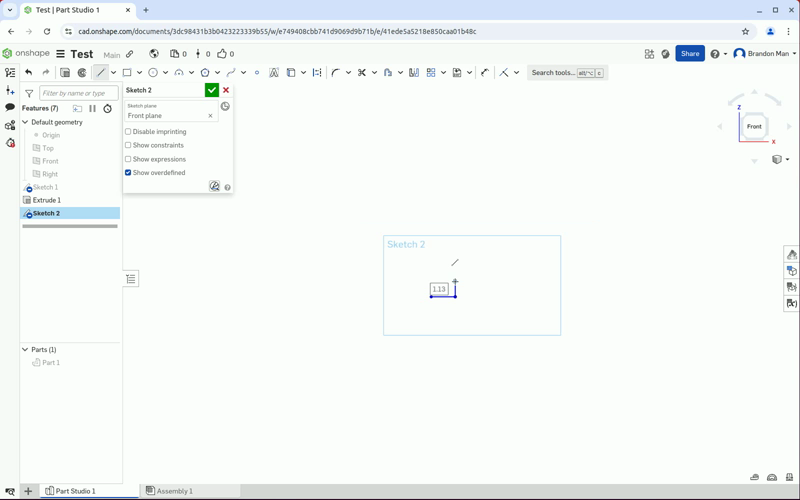
scroll(-6)
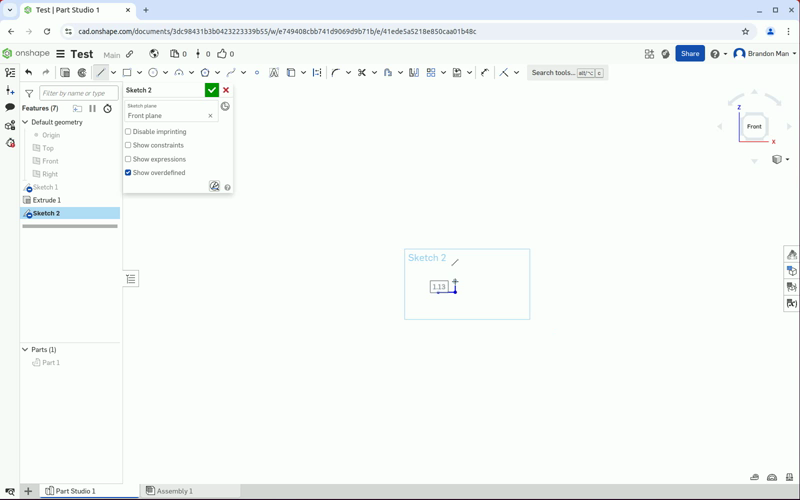
scroll(-6)
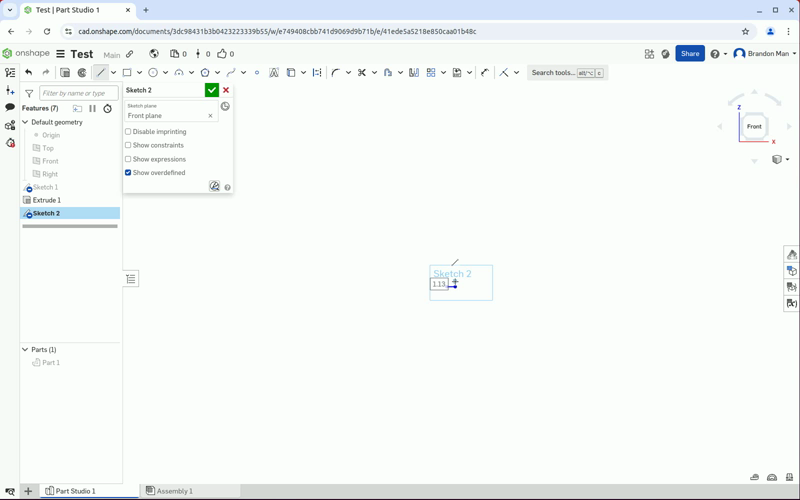
key_up(shift)
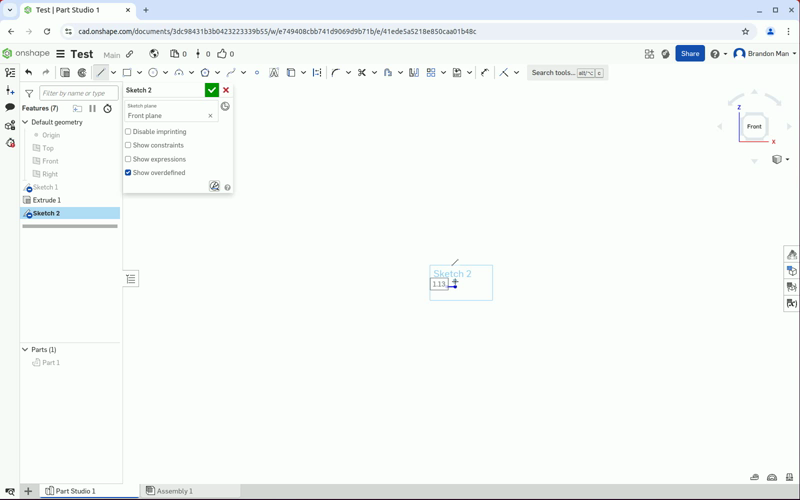
key(esc)
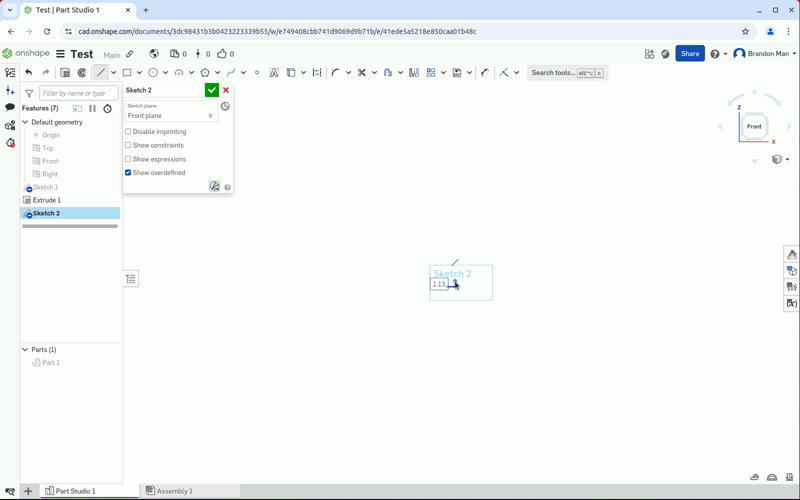
key(a)
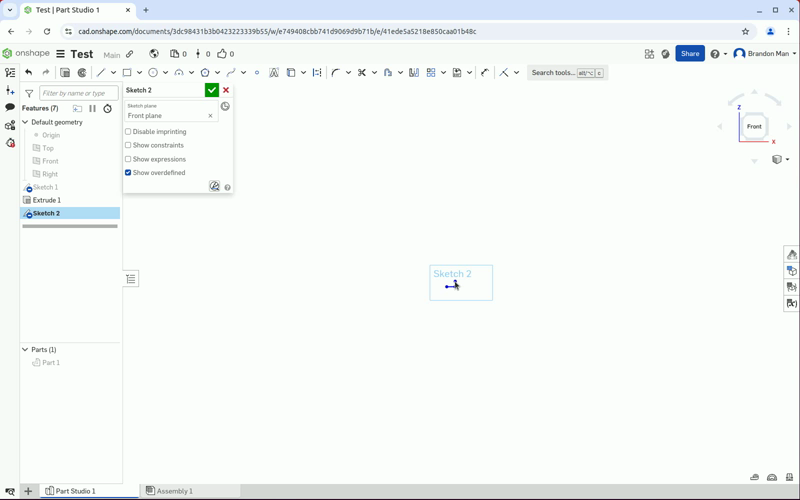
mouse_move(455, 281)
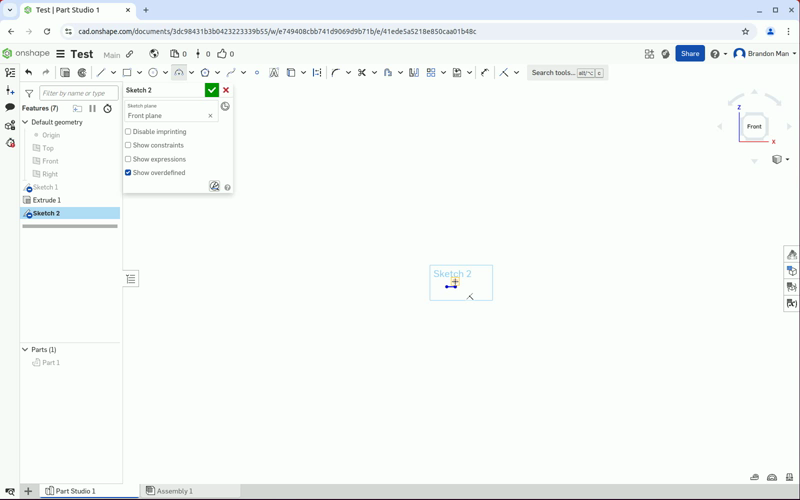
click(455, 281)
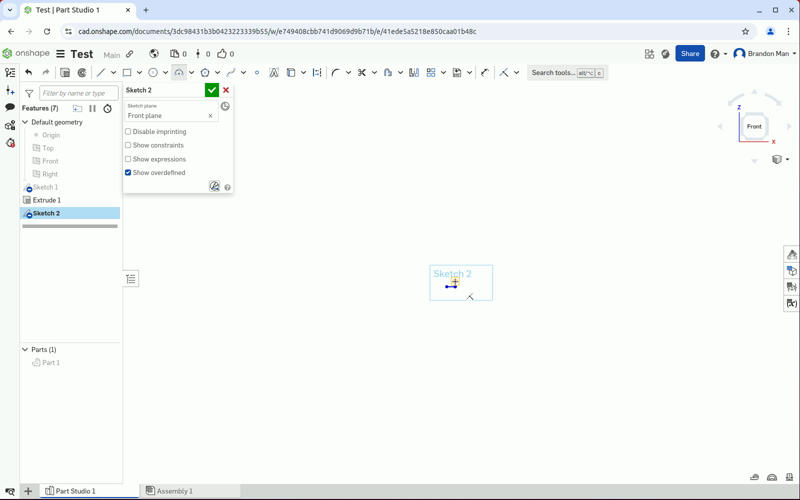
key_down(shift)
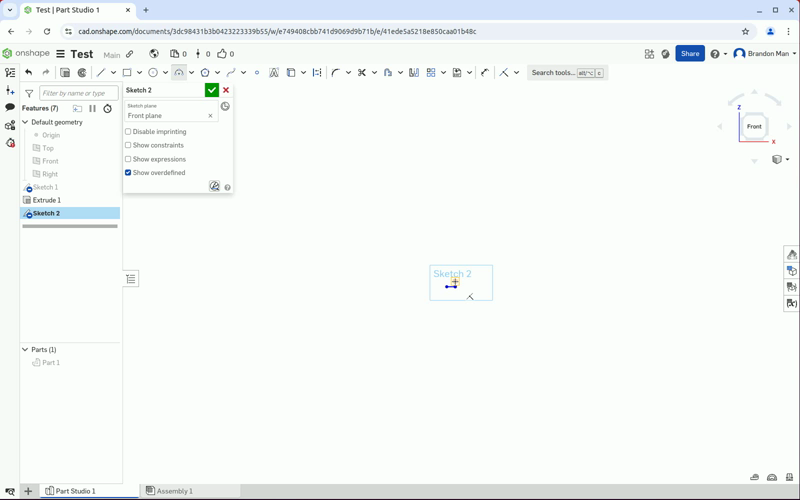
mouse_move(446, 281)
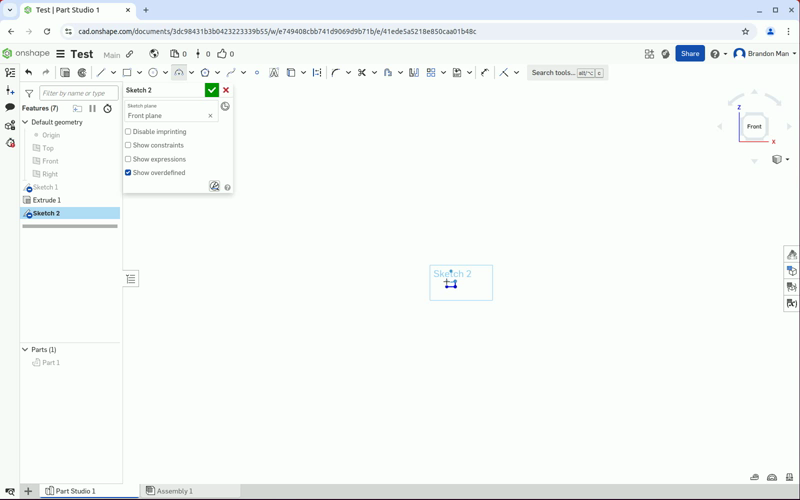
click(446, 281)
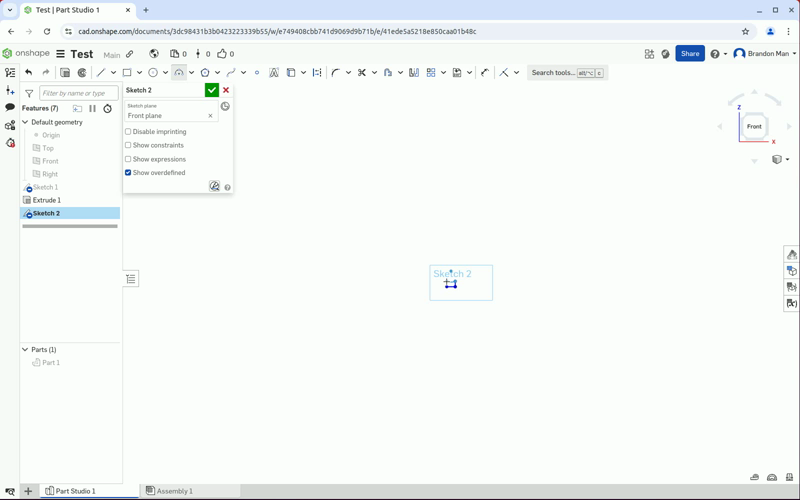
mouse_move(450, 277)
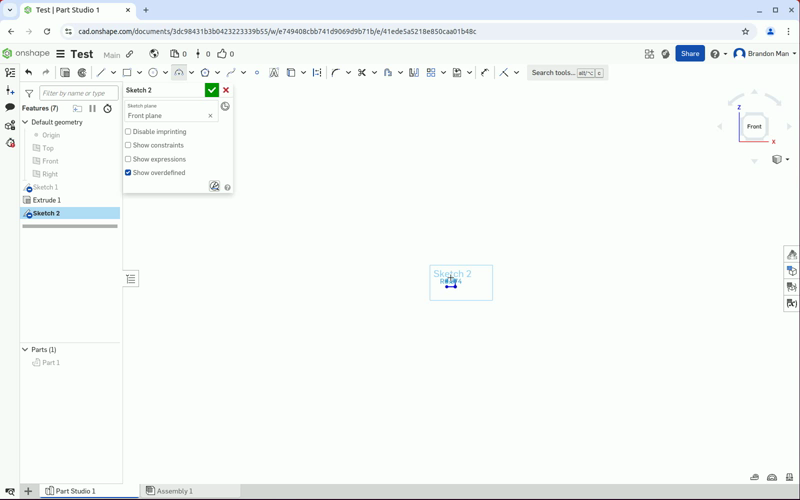
click(450, 277)
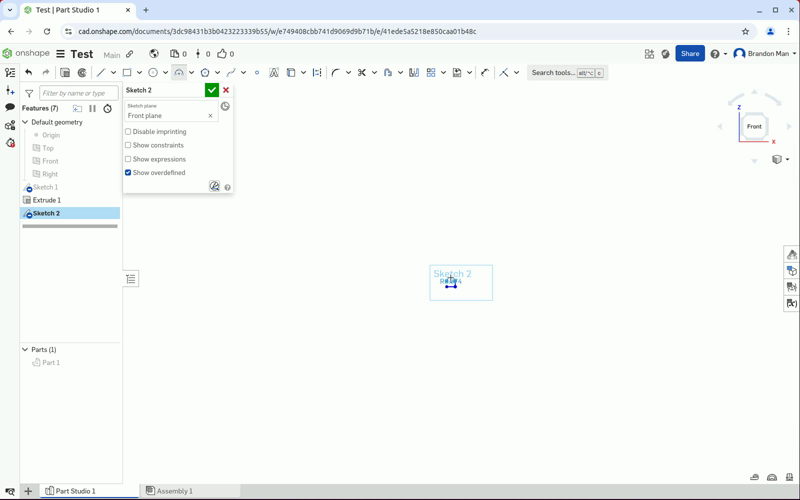
key_up(shift)
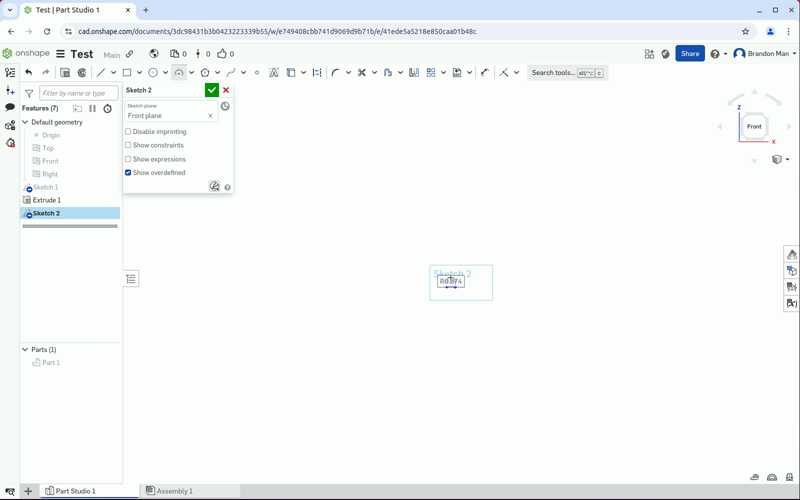
key(esc)
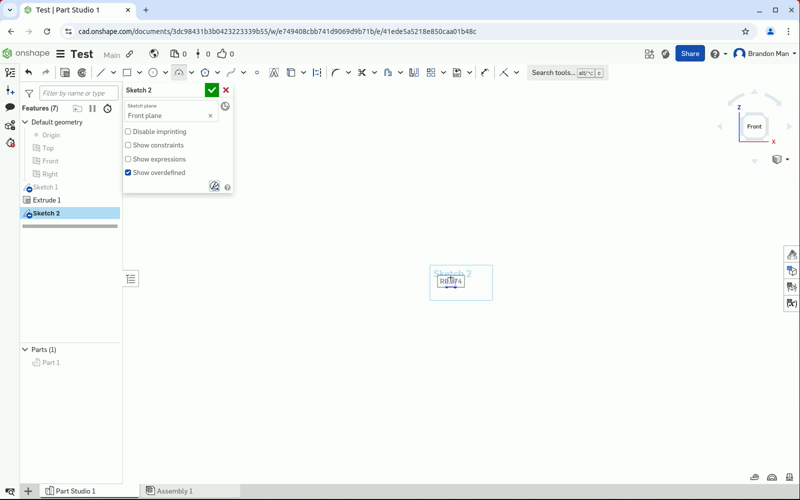
key(l)
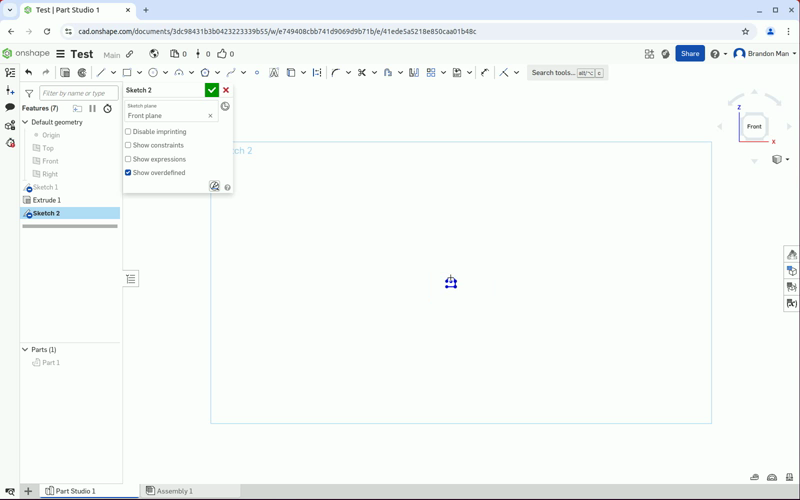
mouse_move(446, 281)
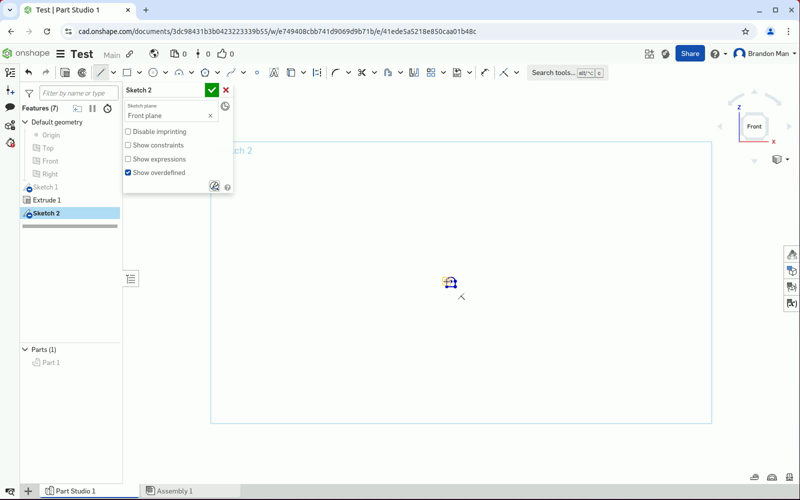
scroll(6)
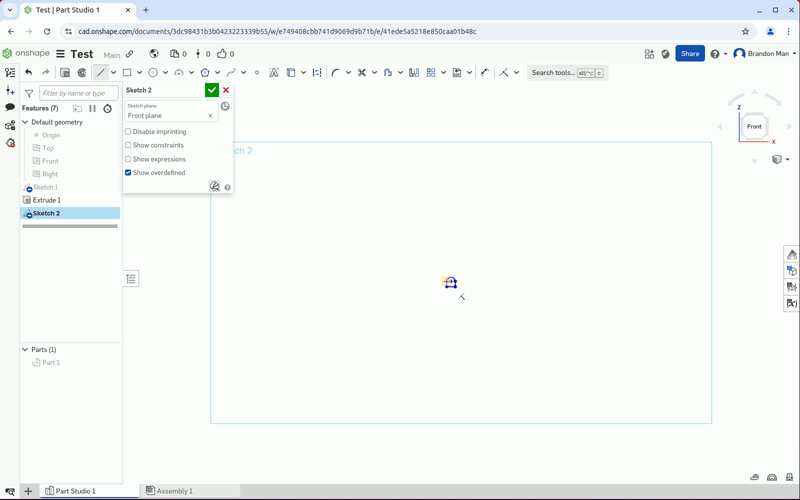
scroll(6)
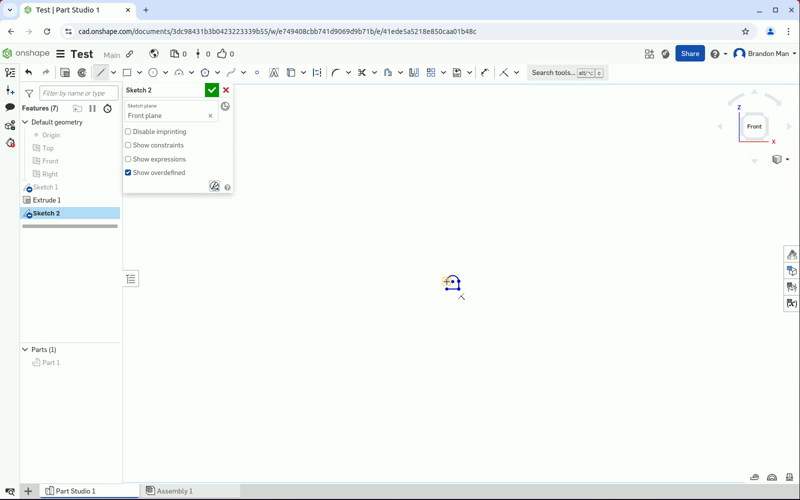
scroll(6)
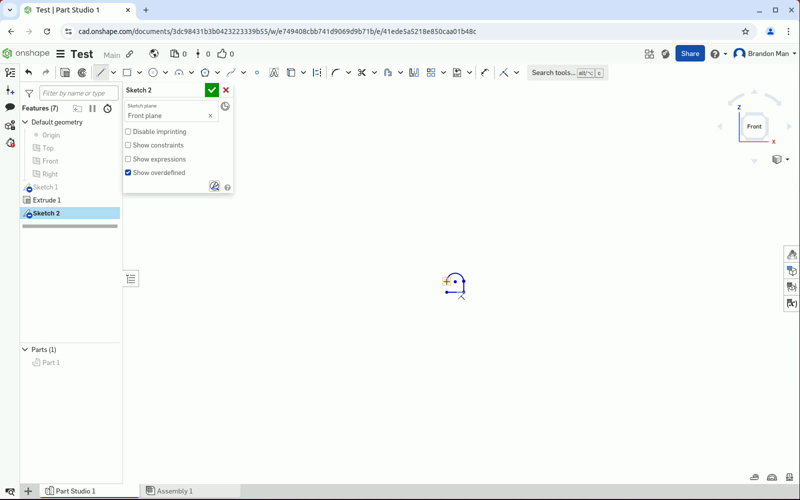
scroll(6)
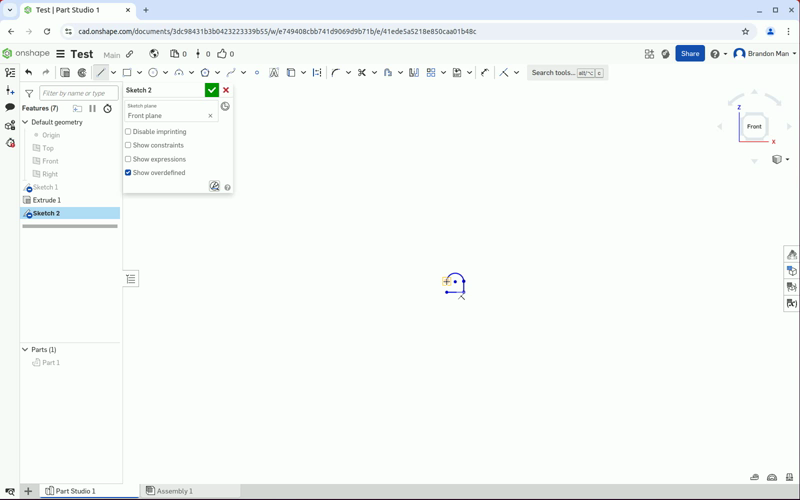
scroll(6)
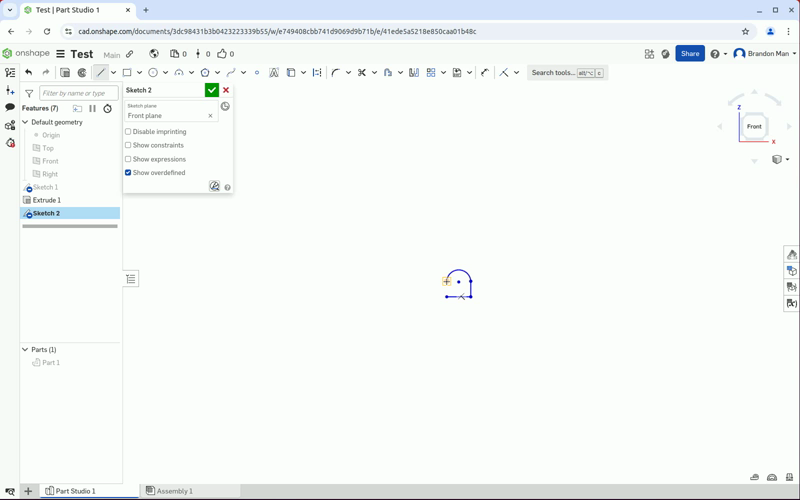
scroll(6)
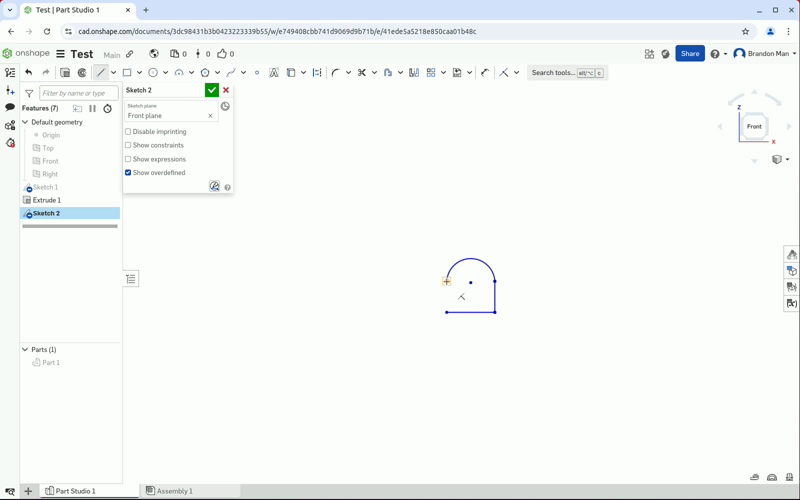
scroll(6)
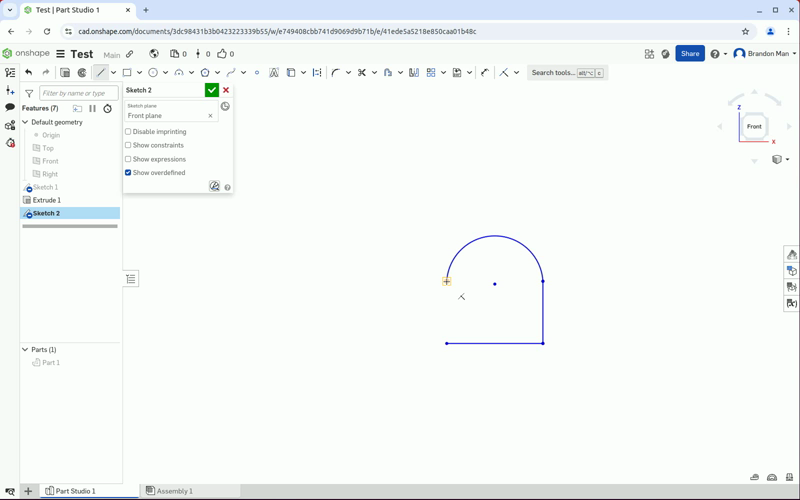
click(446, 281)
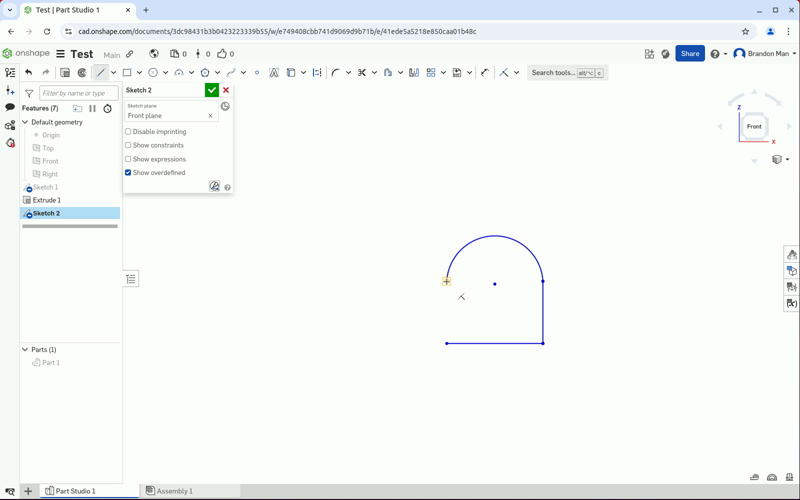
scroll(-6)
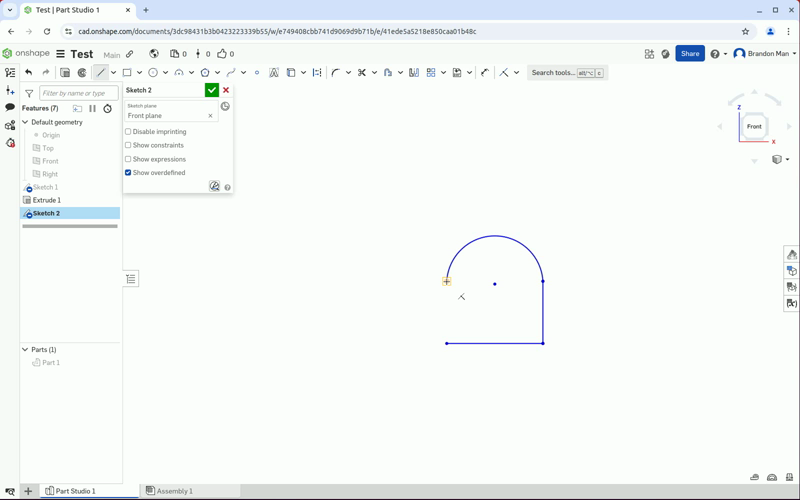
scroll(-6)
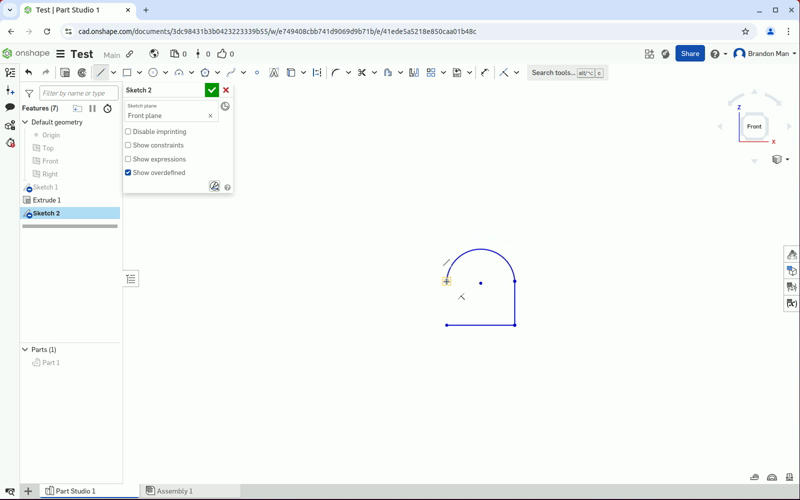
scroll(-6)
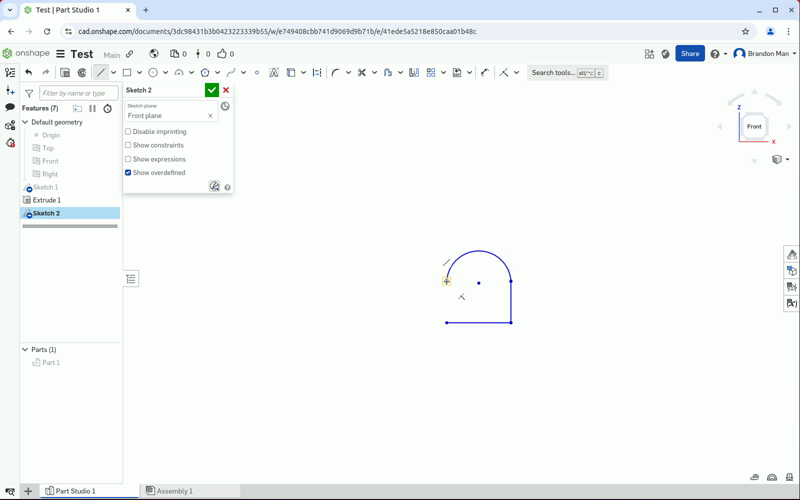
scroll(-6)
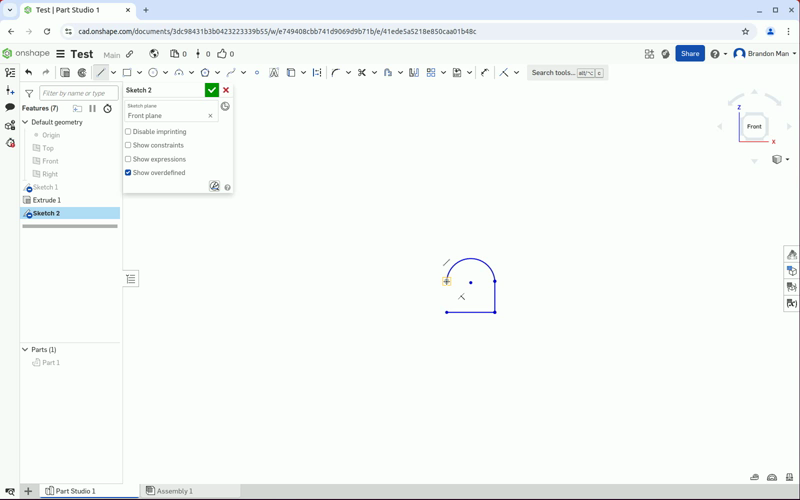
scroll(-6)
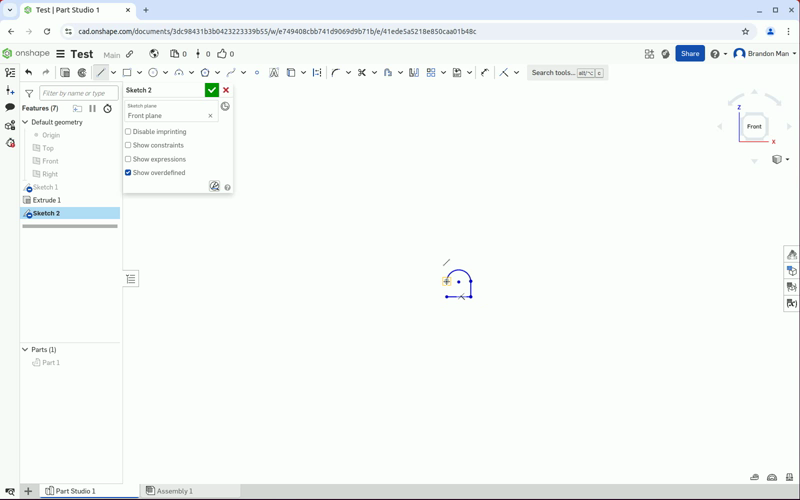
scroll(-6)
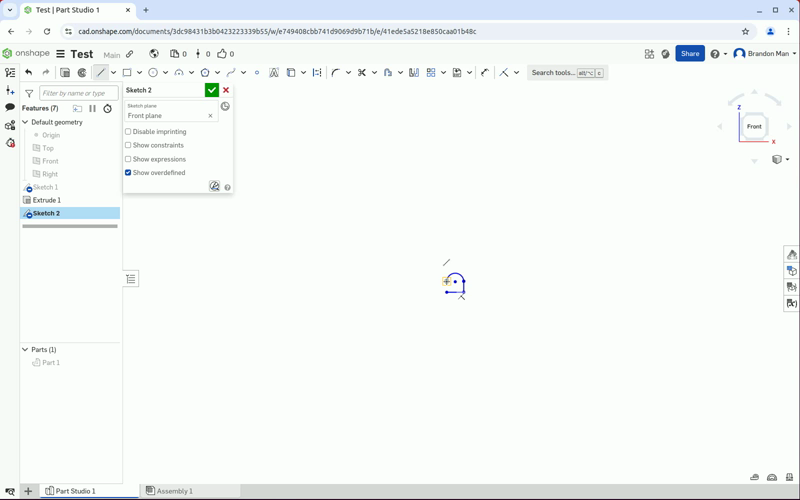
scroll(-6)
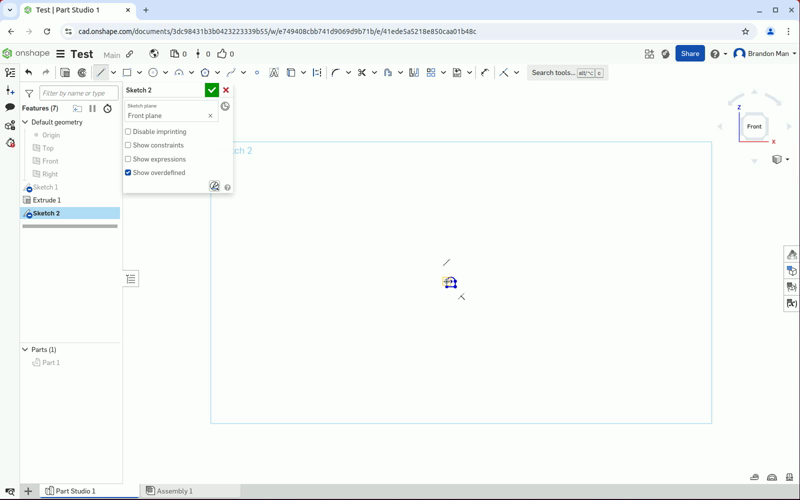
mouse_move(476, 281)
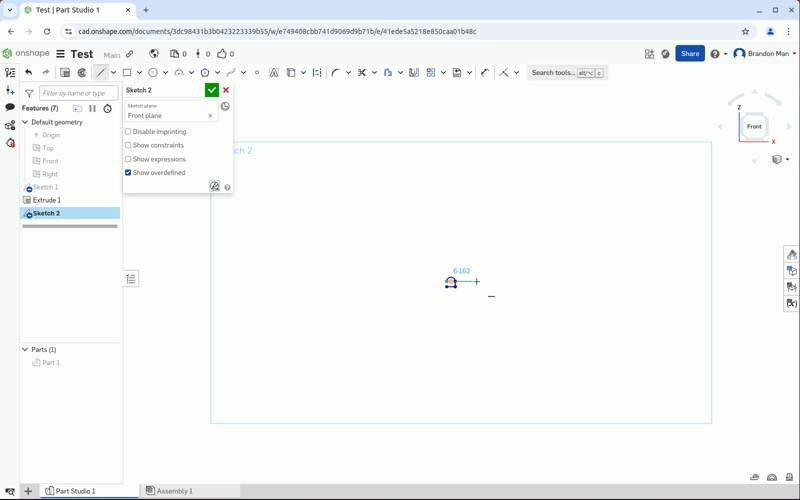
key_down(shift)
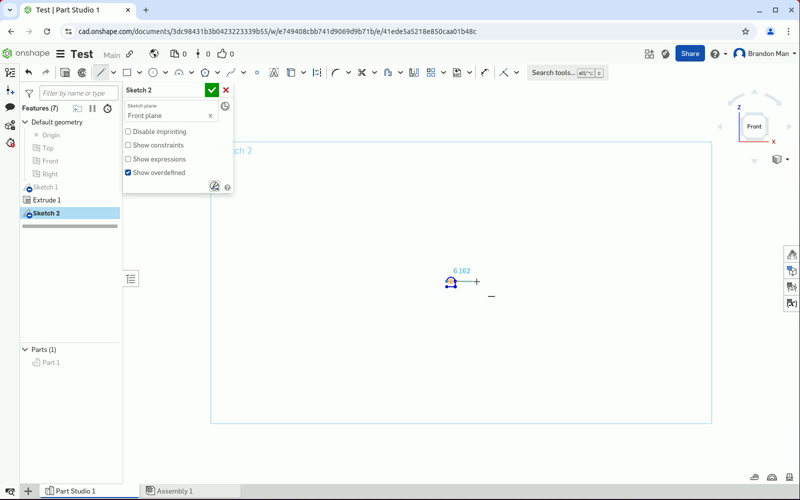
mouse_move(446, 286)
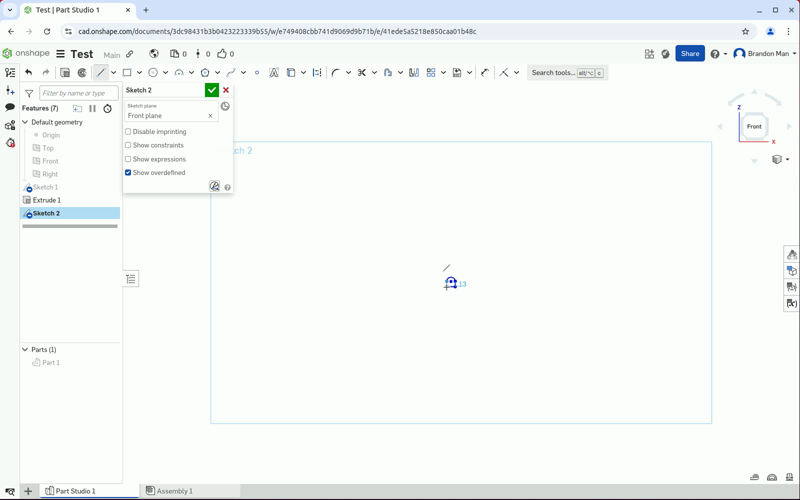
scroll(6)
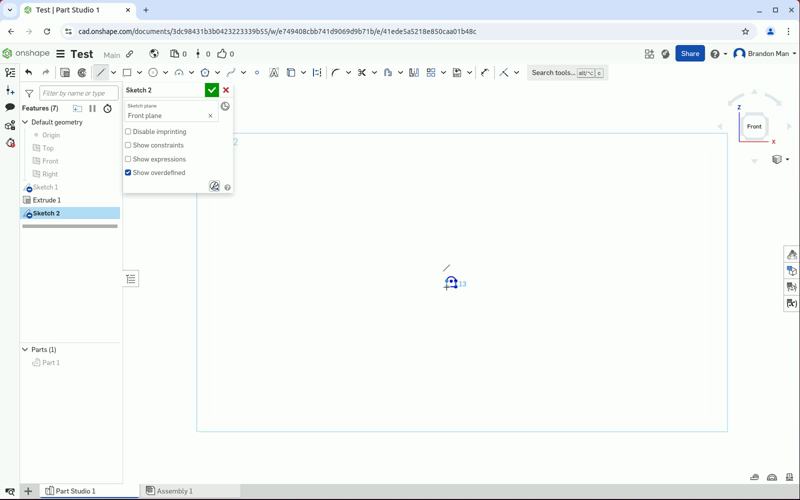
scroll(6)
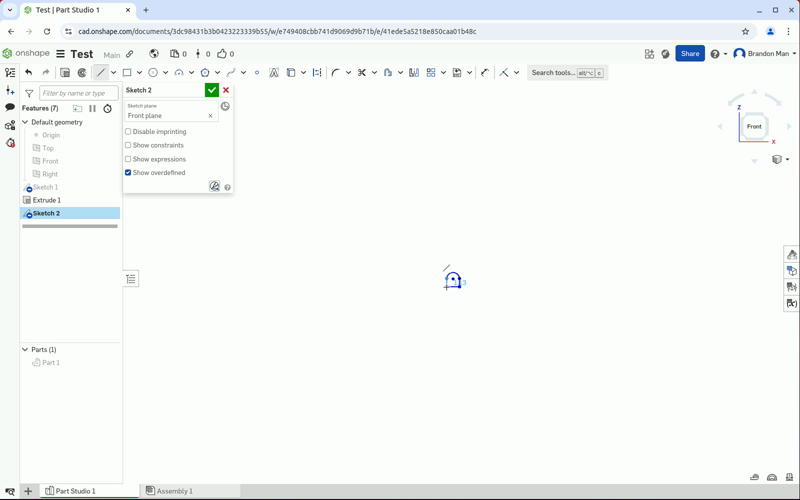
scroll(6)
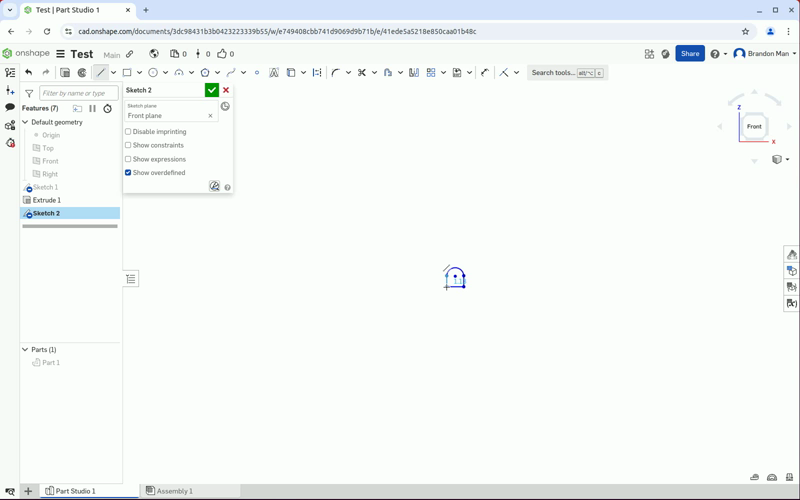
scroll(6)
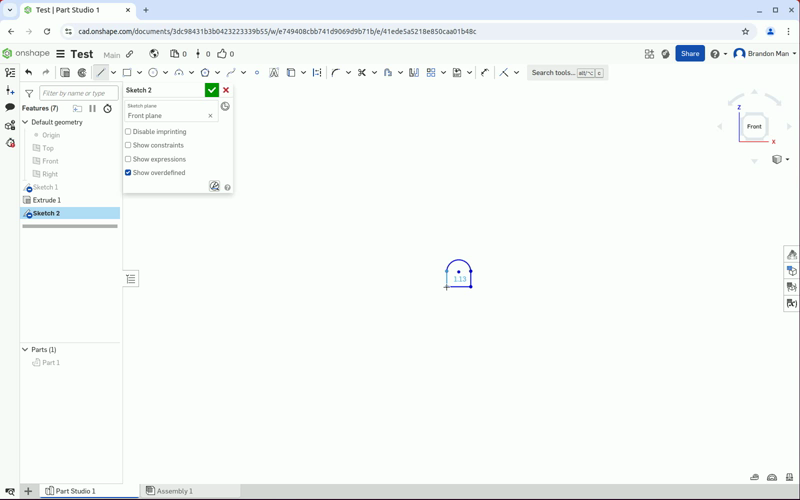
scroll(6)
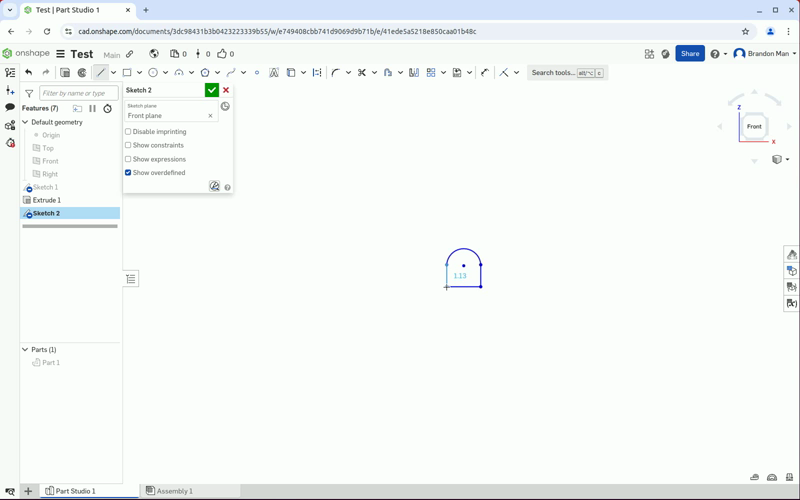
scroll(6)
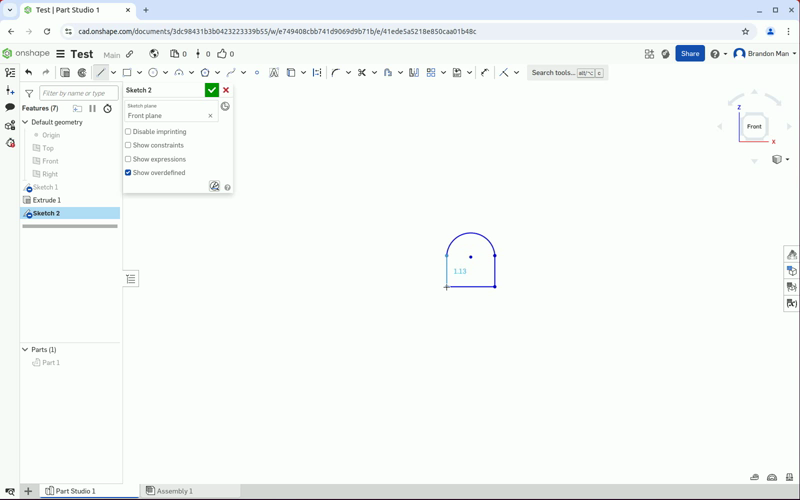
scroll(6)
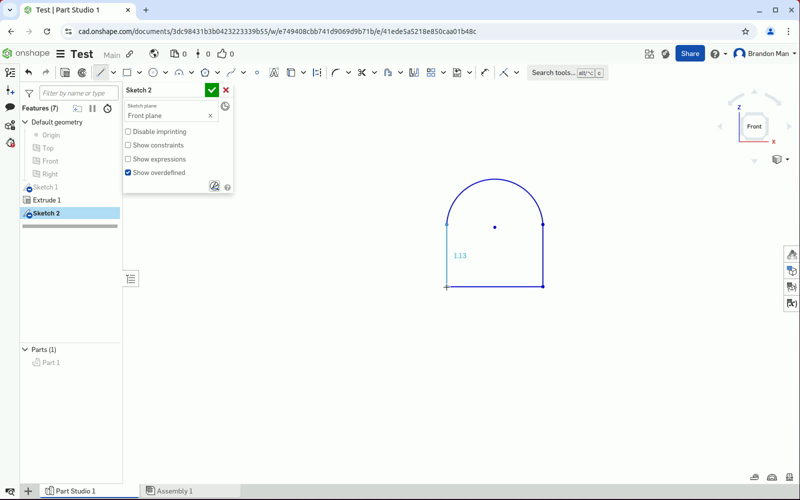
key_up(shift)
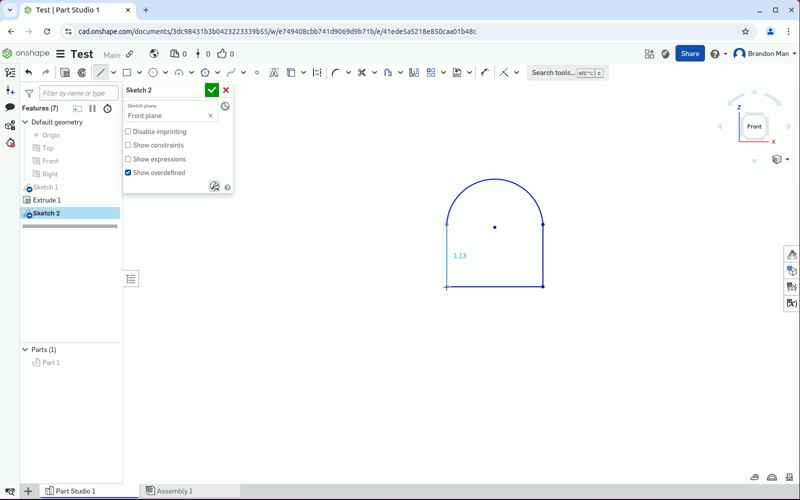
click(446, 286)
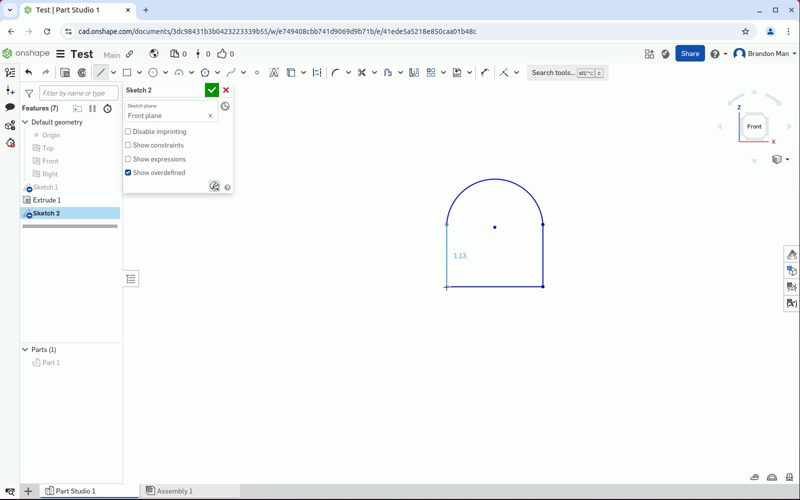
scroll(-6)
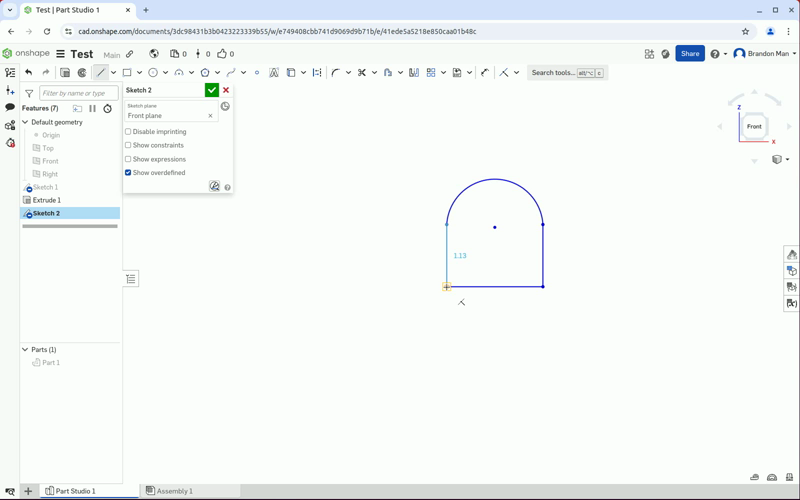
scroll(-6)
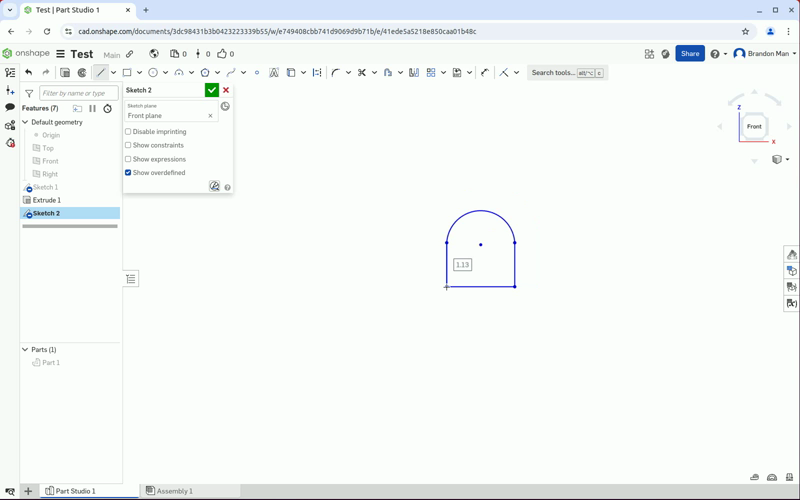
scroll(-6)
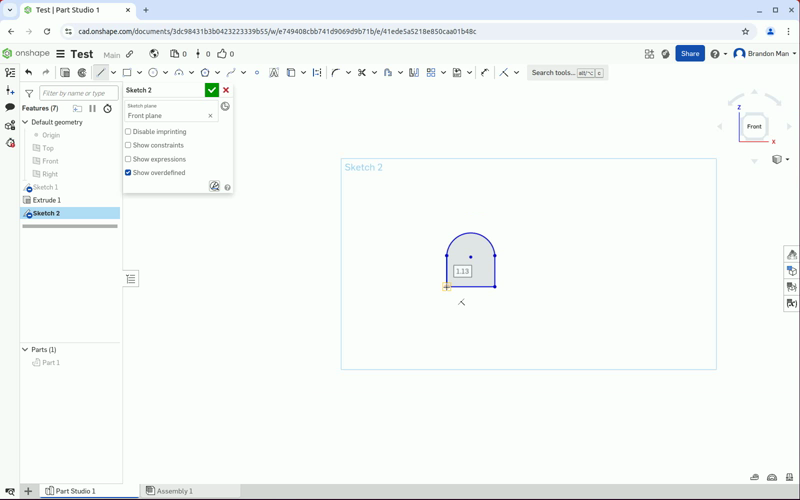
scroll(-6)
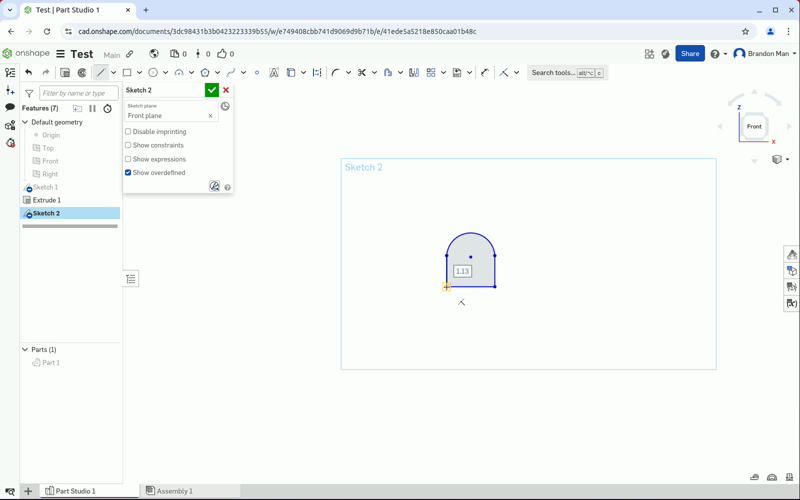
scroll(-6)
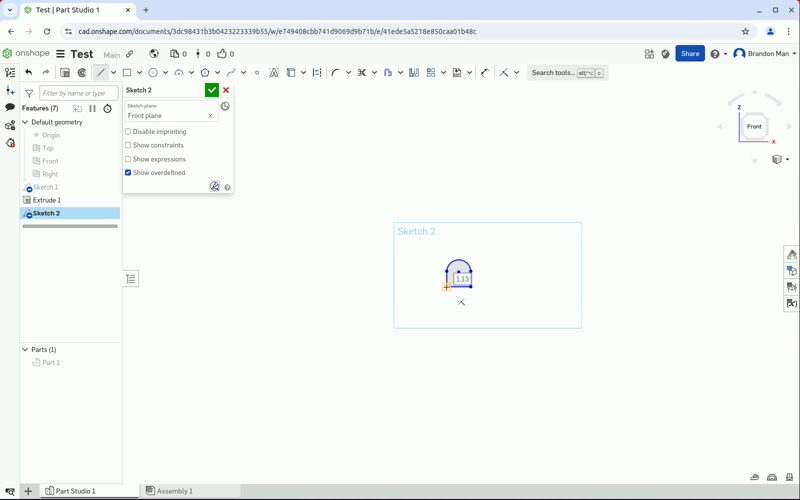
scroll(-6)
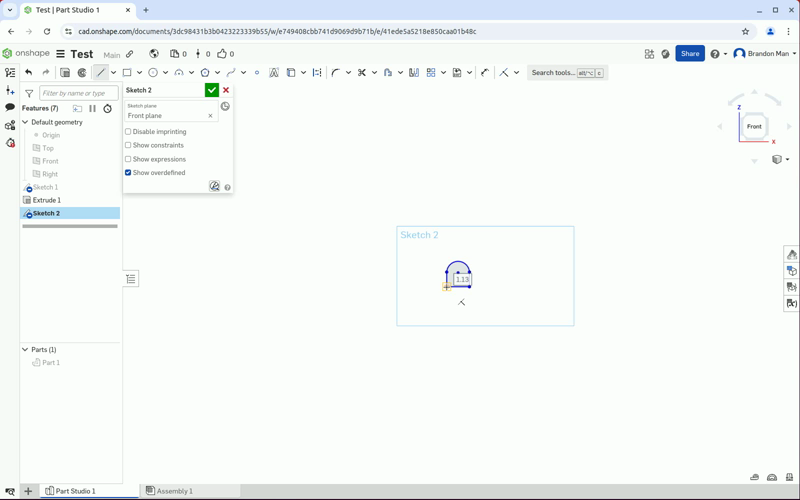
scroll(-6)
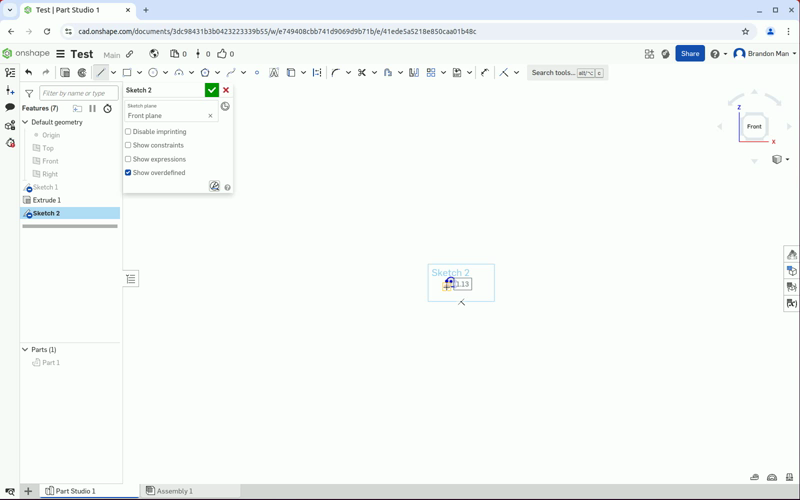
key(esc)
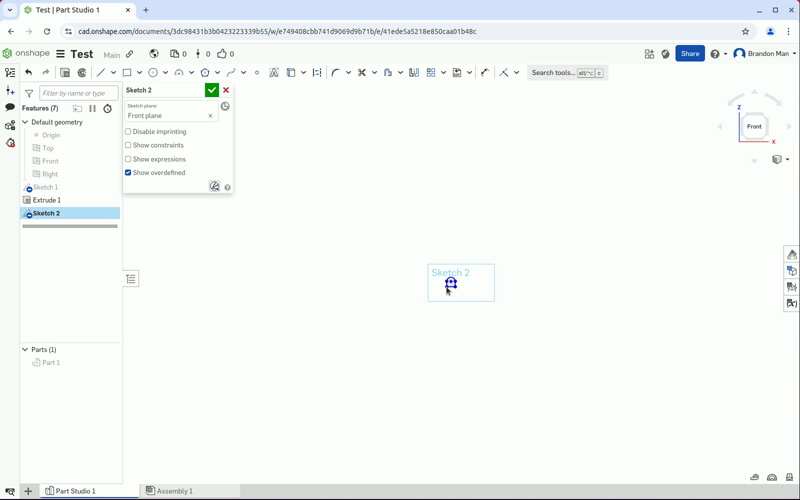
key(c)
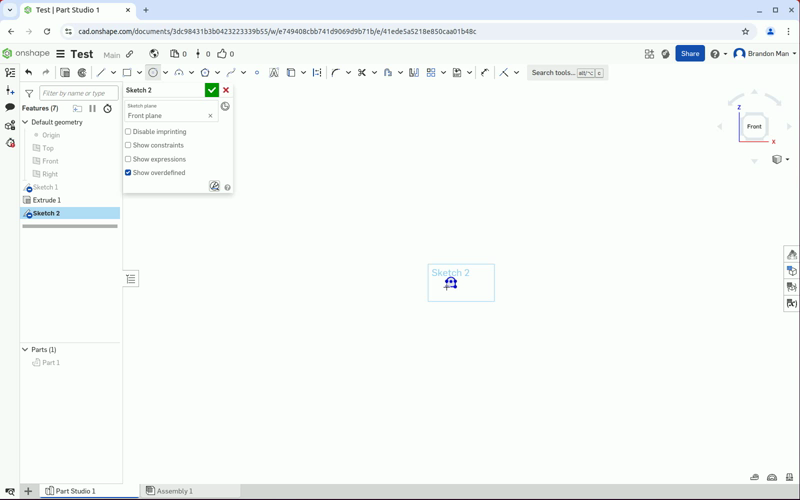
key_down(shift)
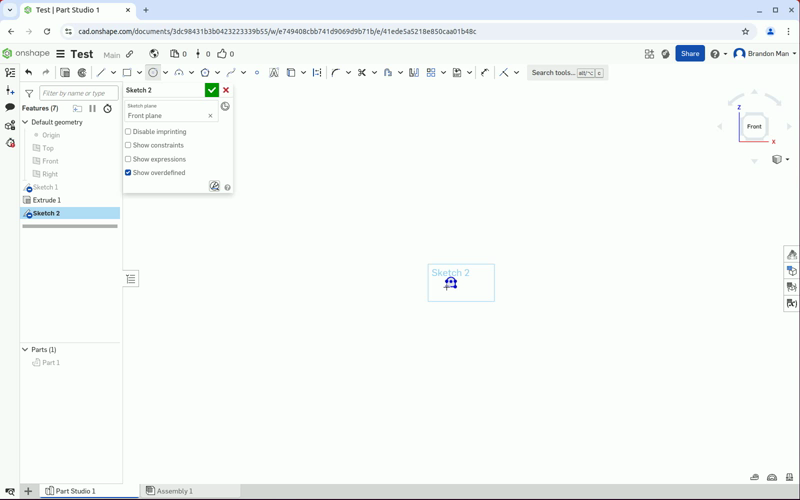
mouse_move(450, 281)
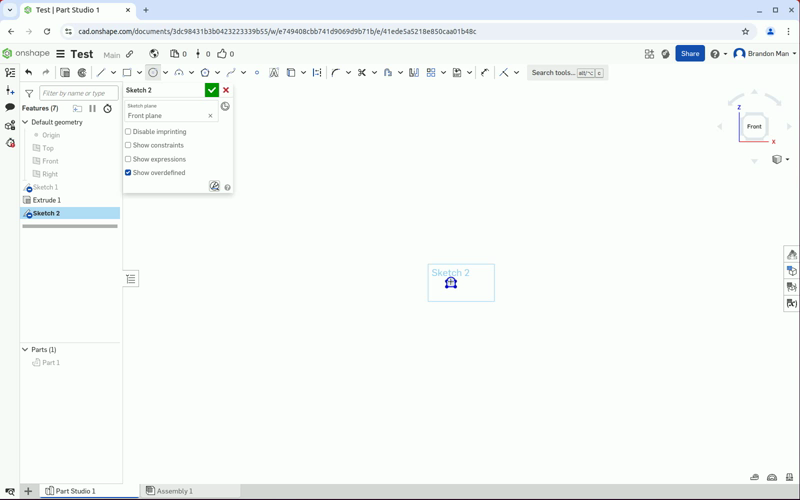
scroll(6)
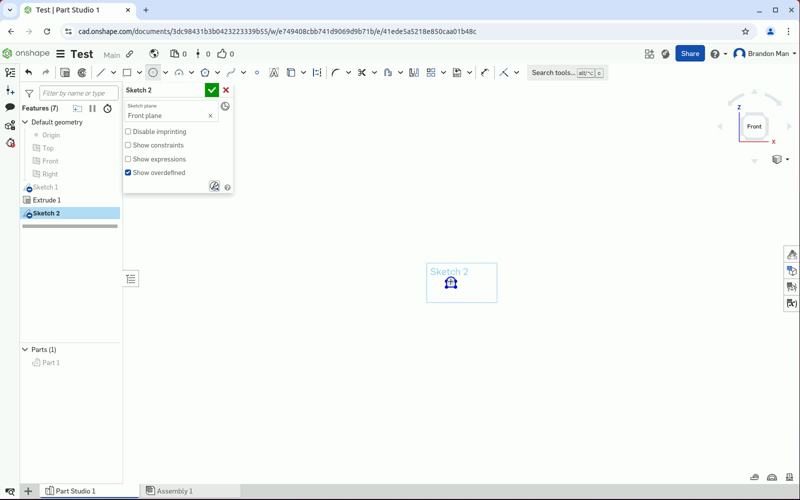
scroll(6)
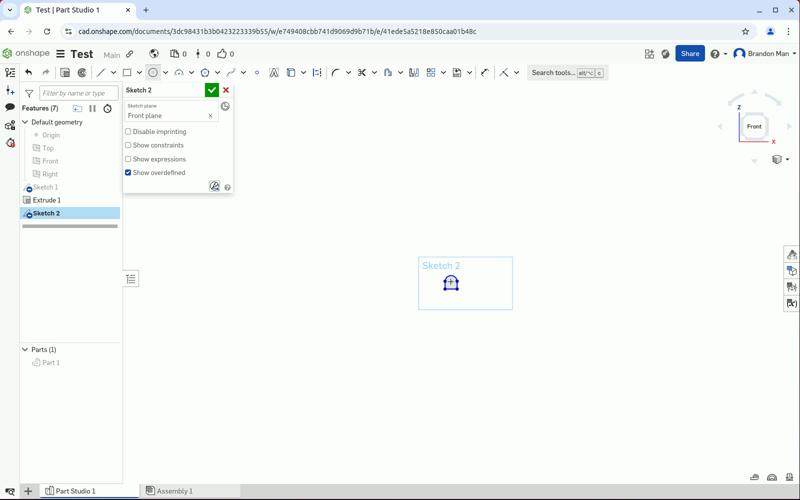
scroll(6)
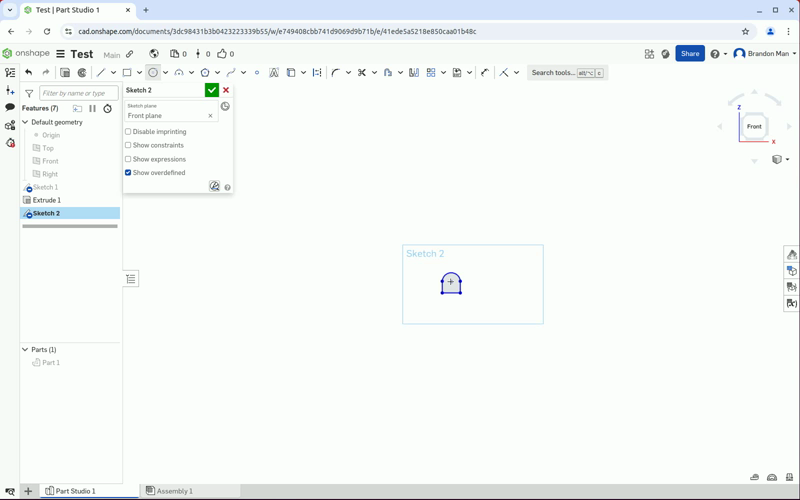
scroll(6)
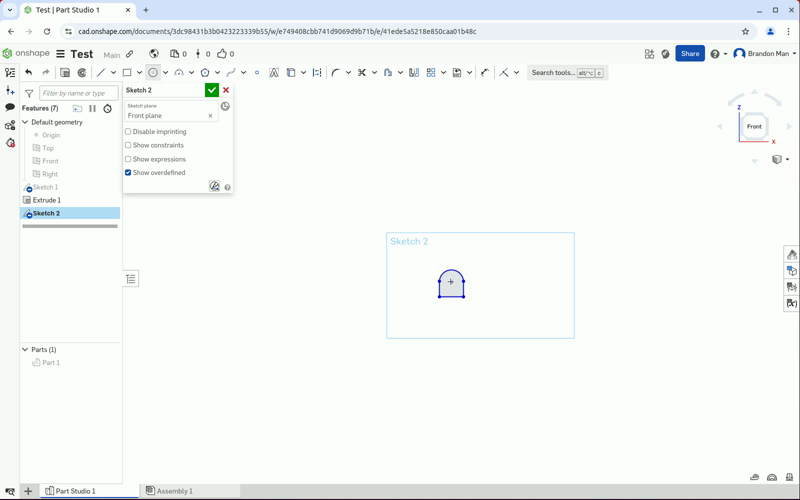
scroll(6)
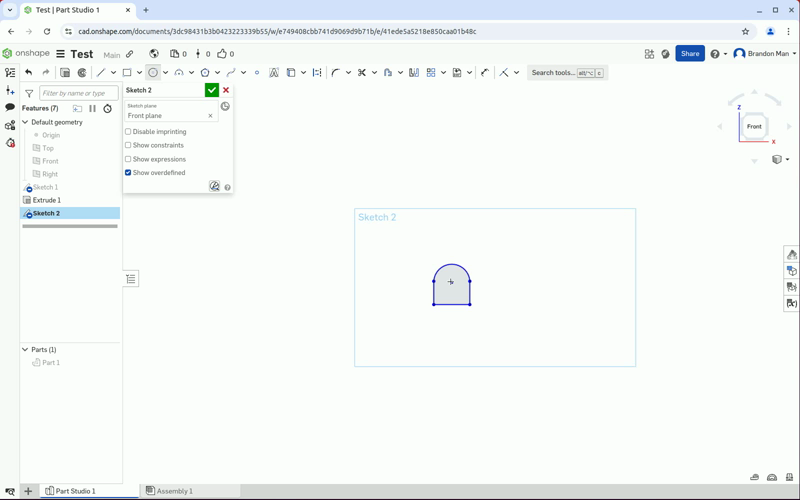
scroll(6)
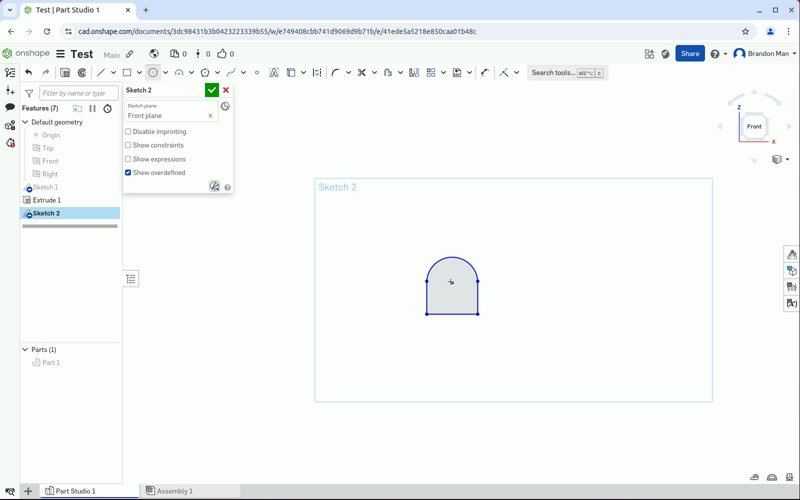
scroll(6)
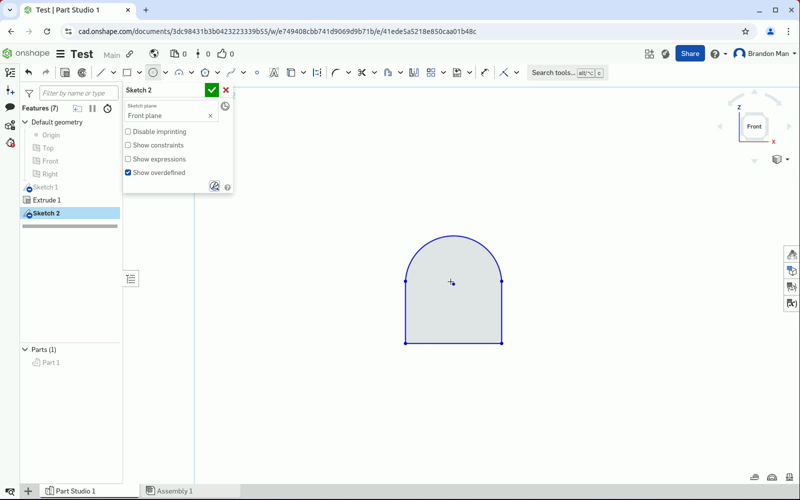
click(450, 281)
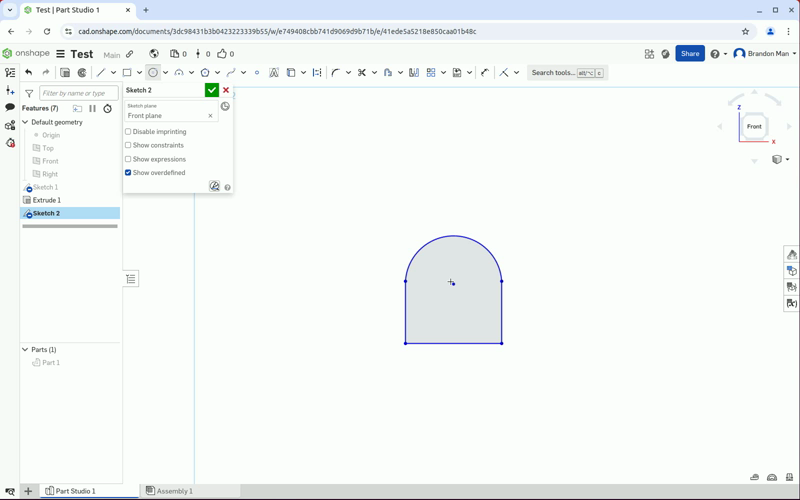
scroll(-6)
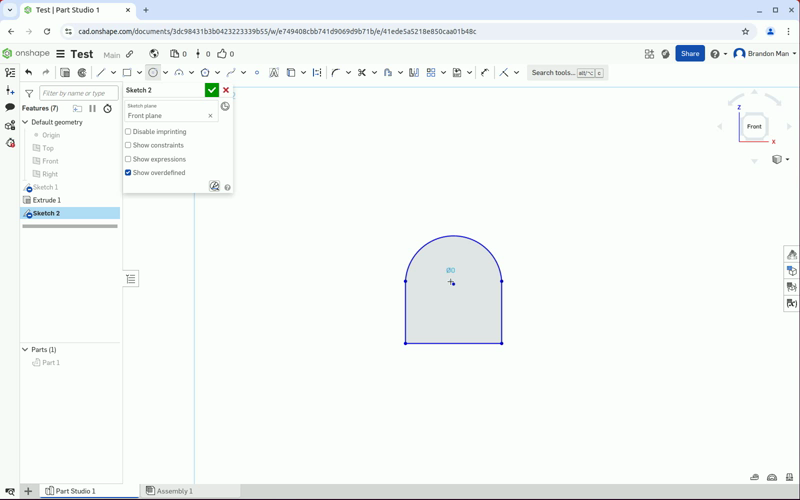
scroll(-6)
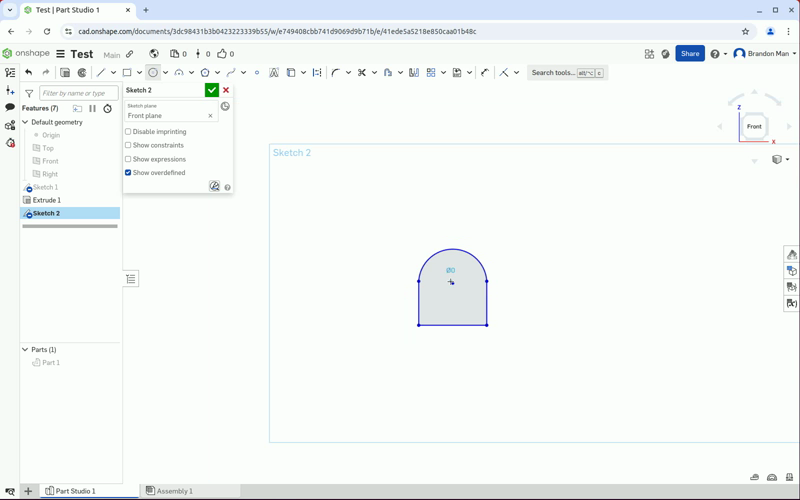
scroll(-6)
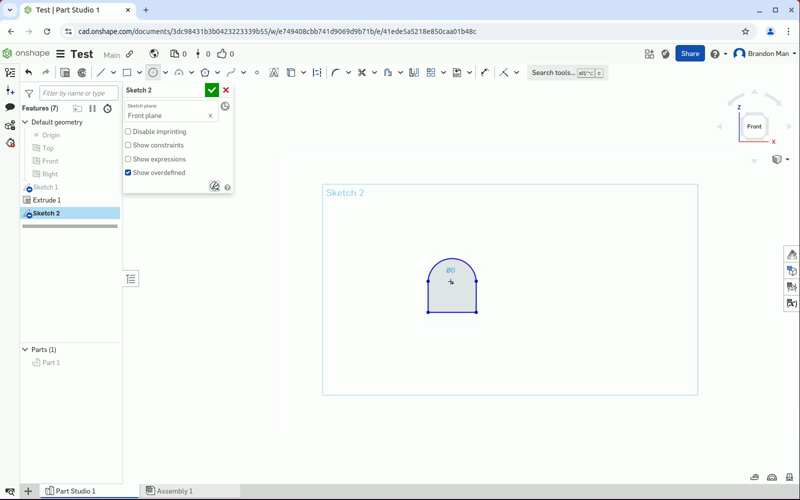
scroll(-6)
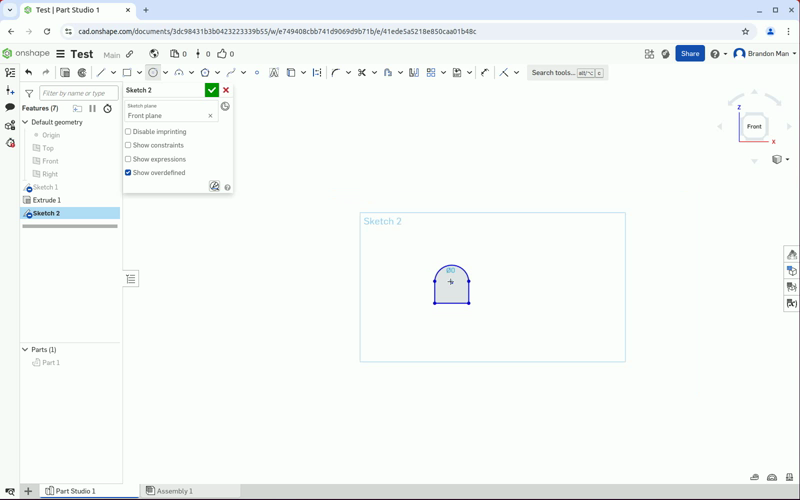
scroll(-6)
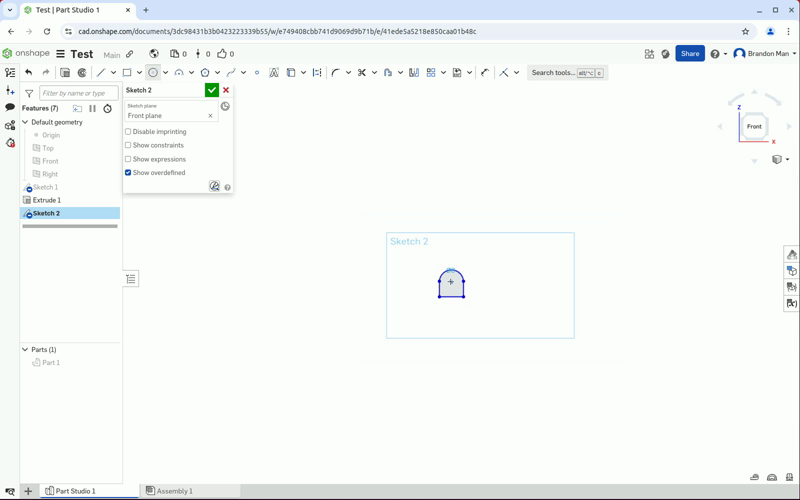
scroll(-6)
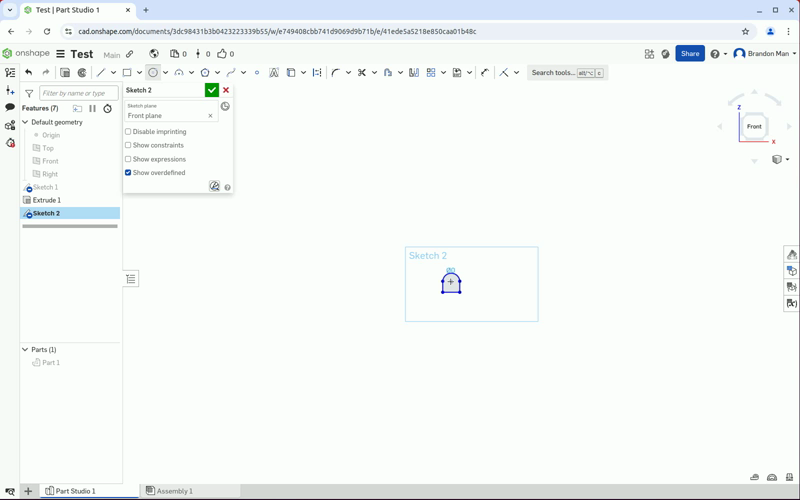
scroll(-6)
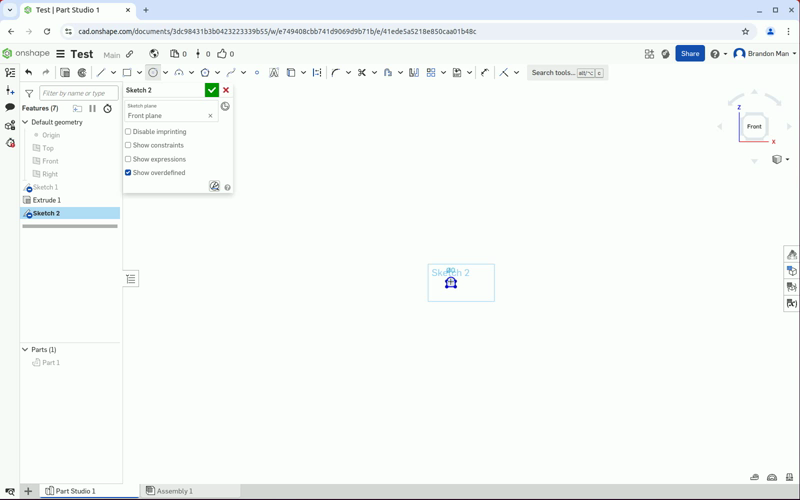
key_up(shift)
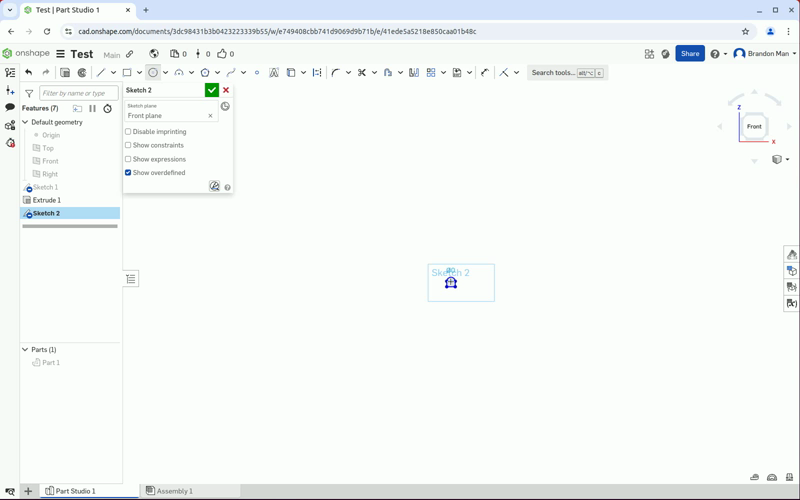
mouse_move(453, 281)
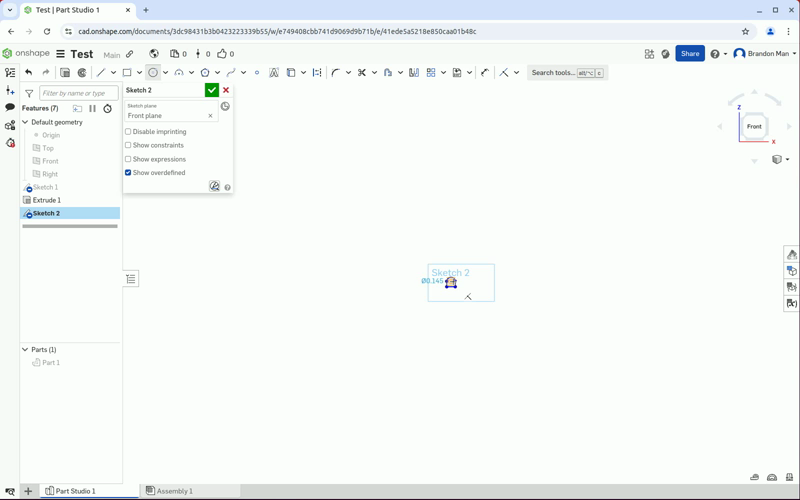
scroll(6)
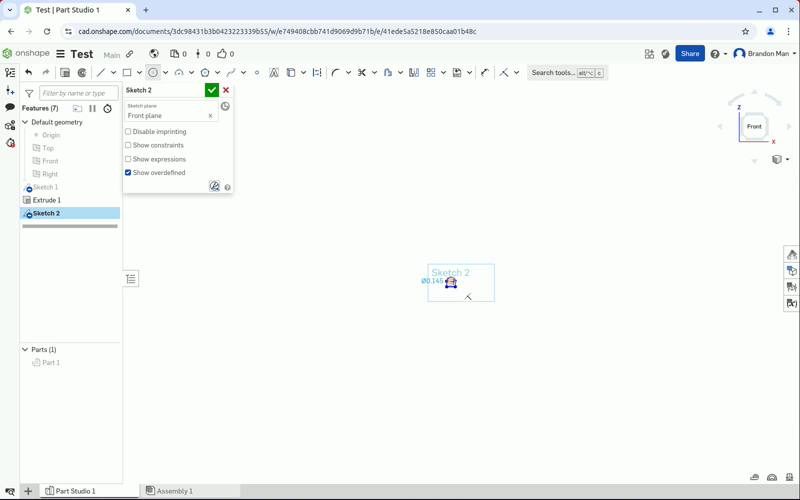
scroll(6)
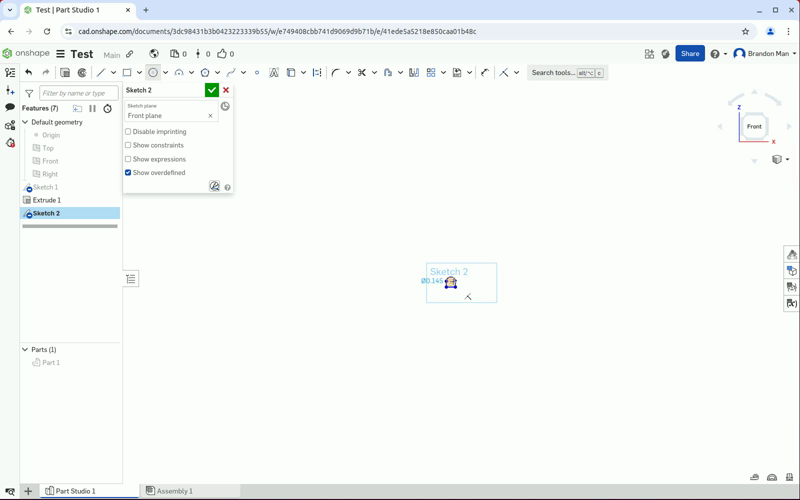
scroll(6)
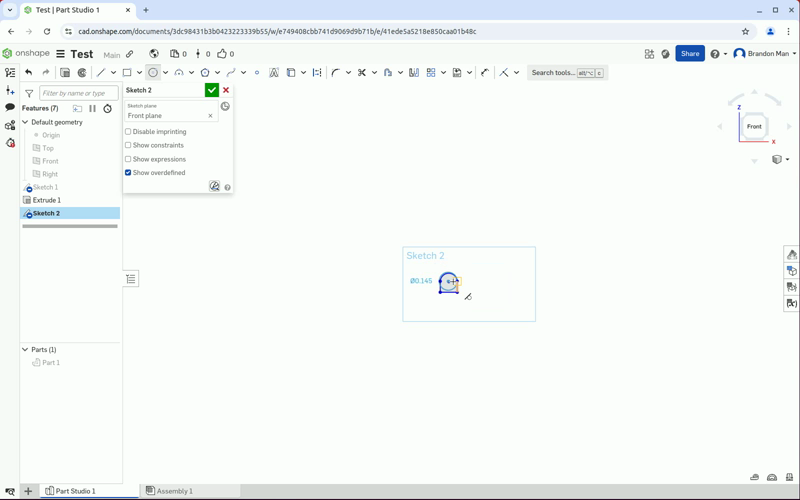
scroll(6)
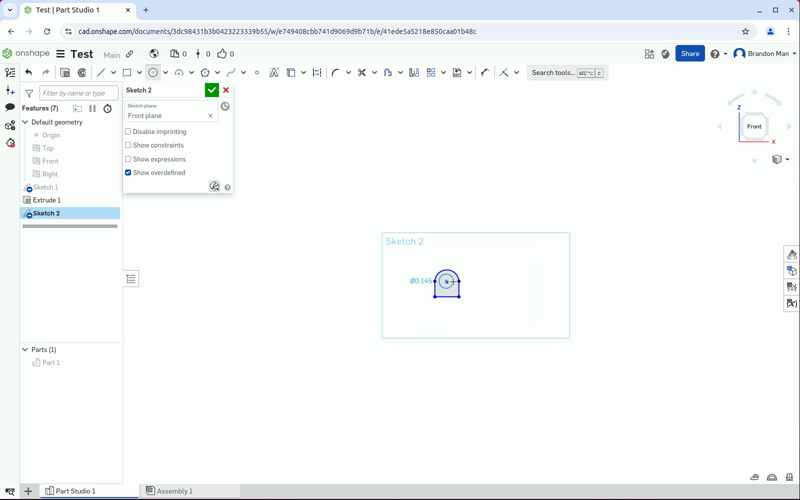
scroll(6)
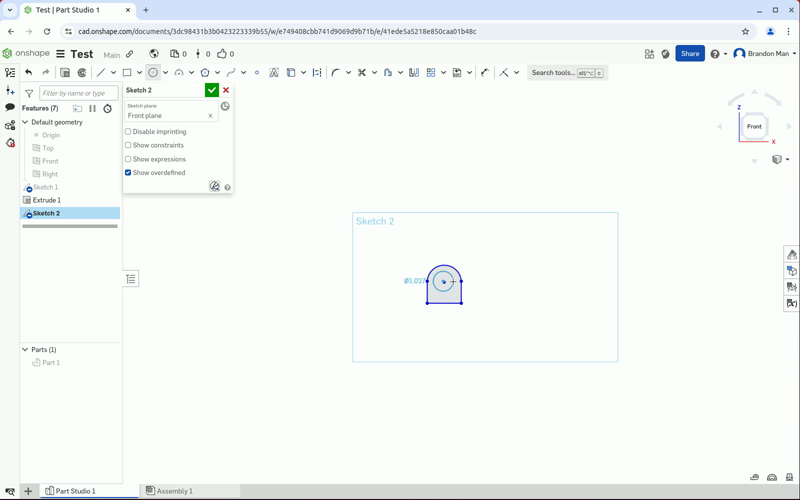
scroll(6)
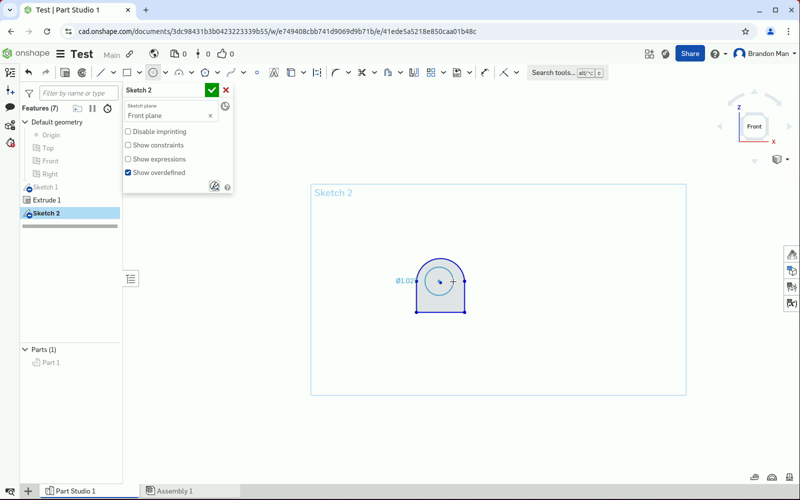
scroll(6)
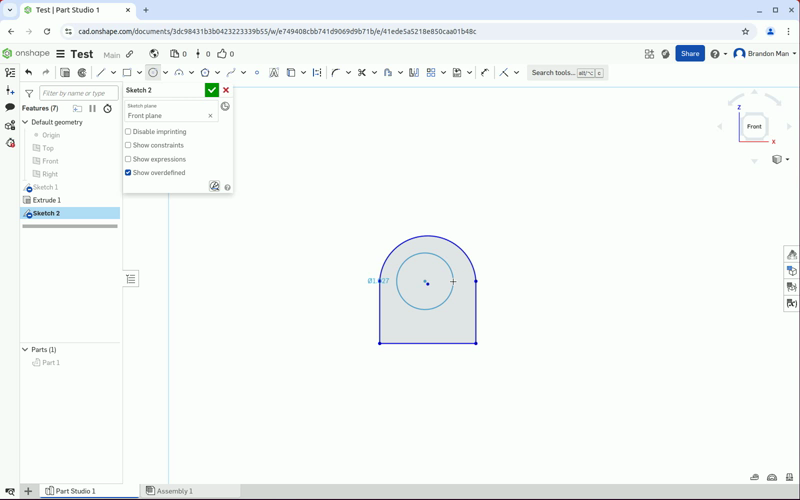
click(453, 281)
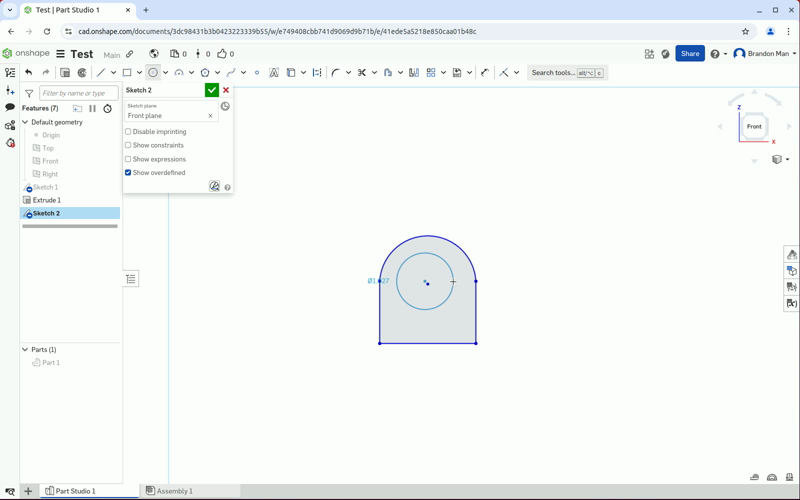
scroll(-6)
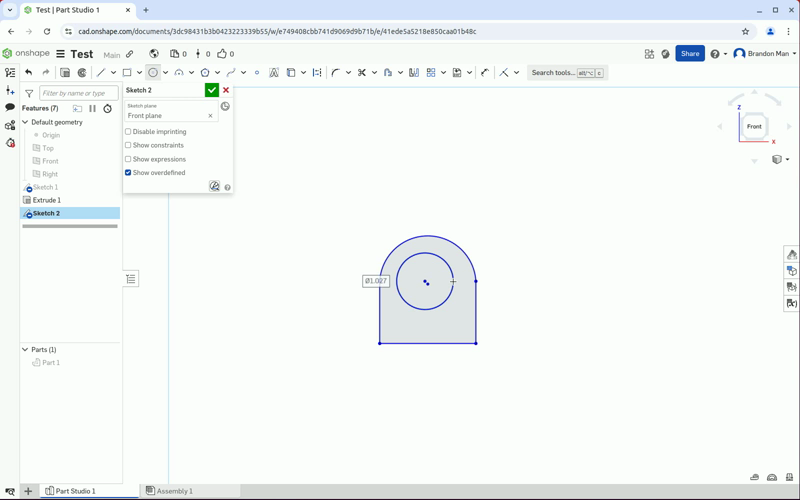
scroll(-6)
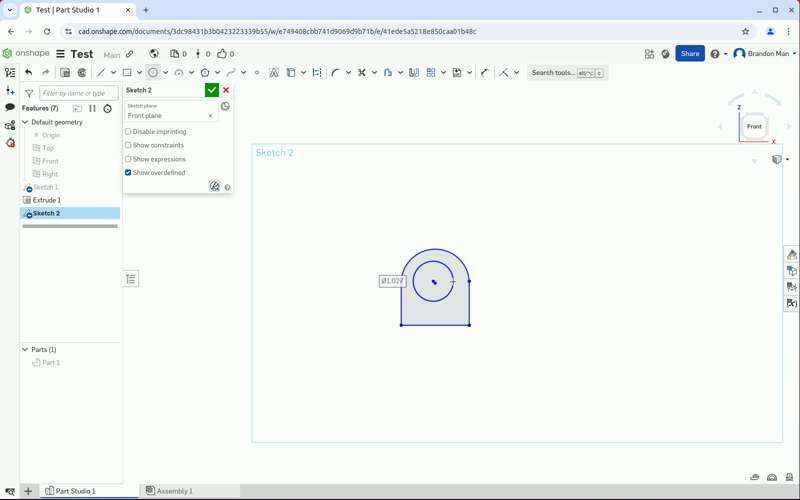
scroll(-6)
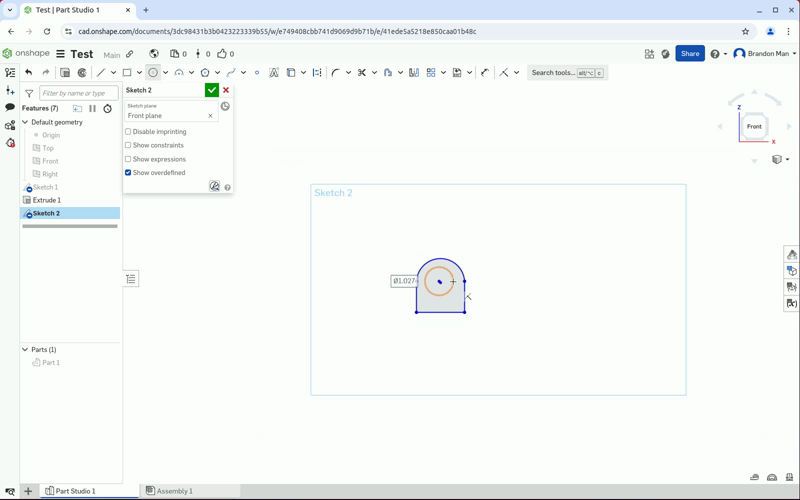
scroll(-6)
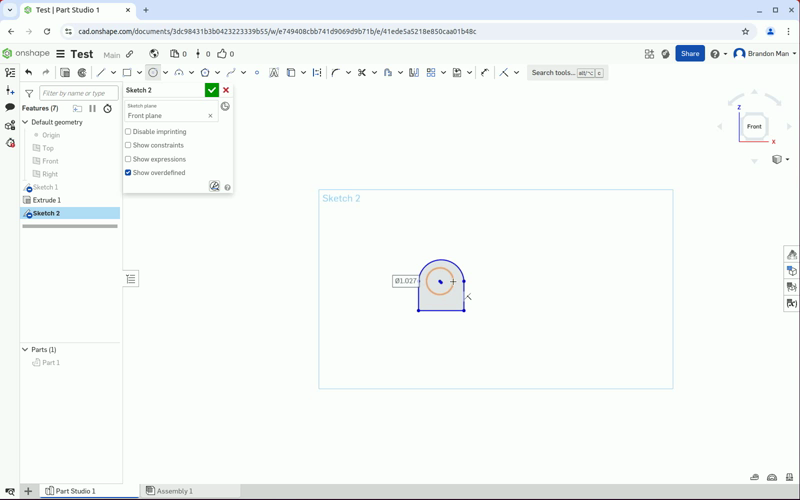
scroll(-6)
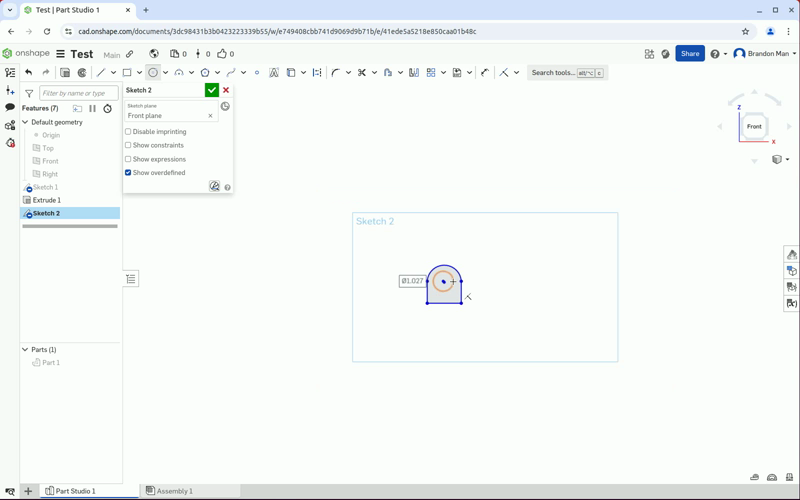
scroll(-6)
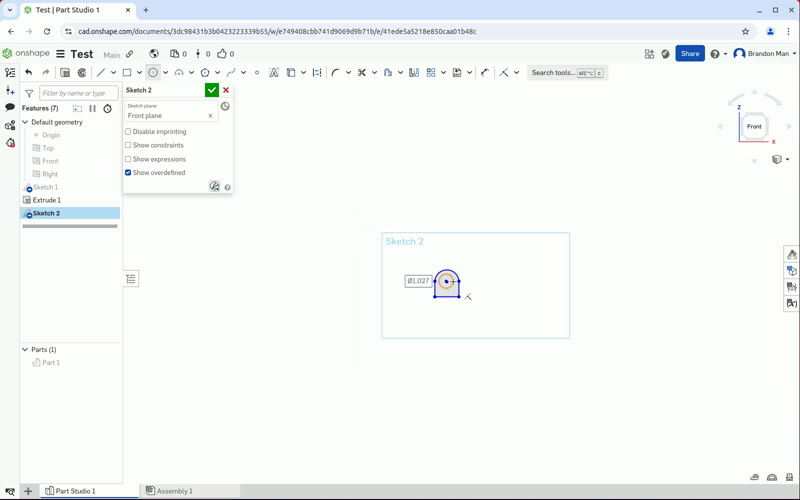
scroll(-6)
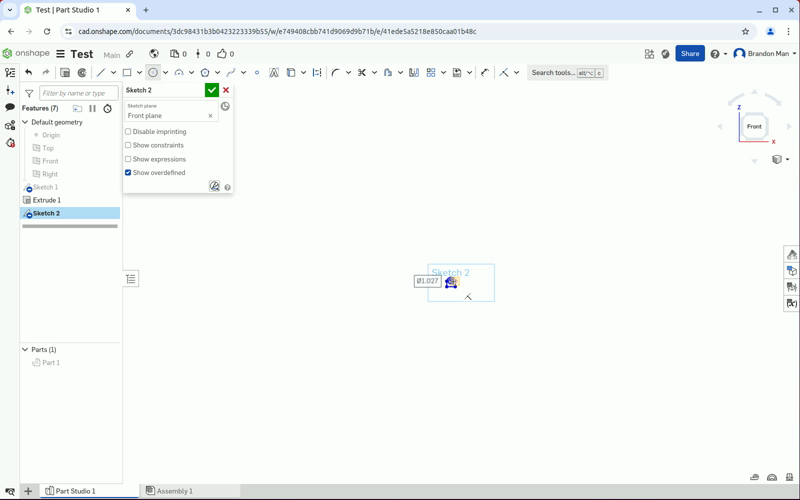
key(esc)
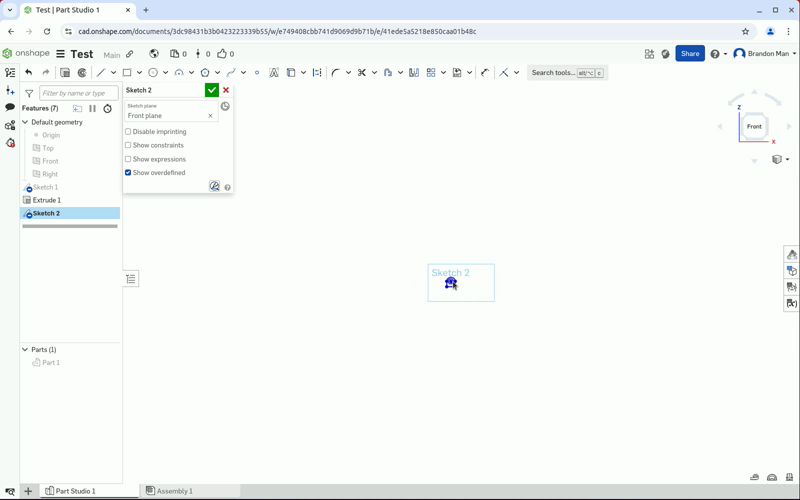
mouse_move(449, 283)
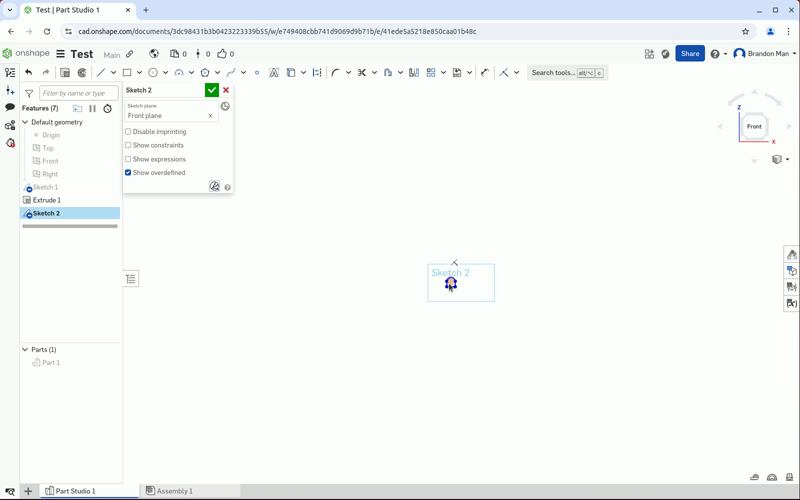
scroll(6)
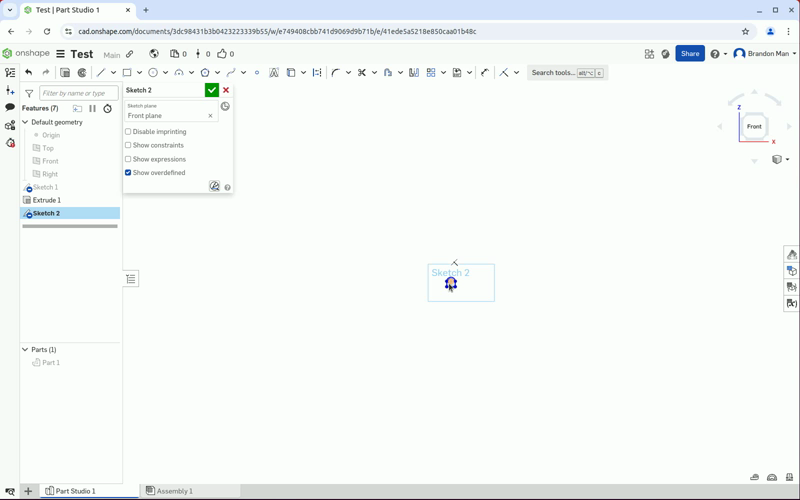
scroll(6)
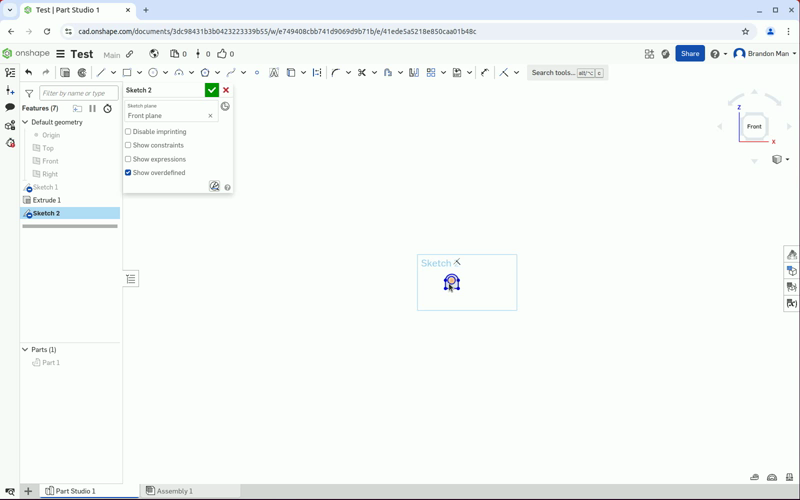
scroll(6)
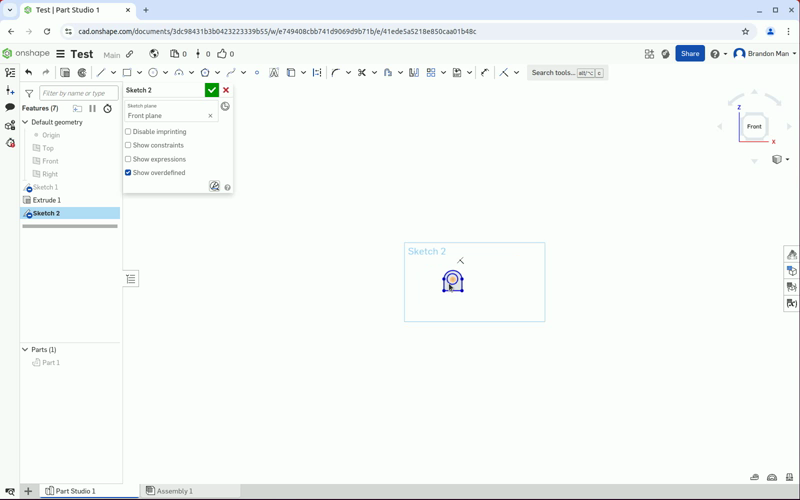
scroll(6)
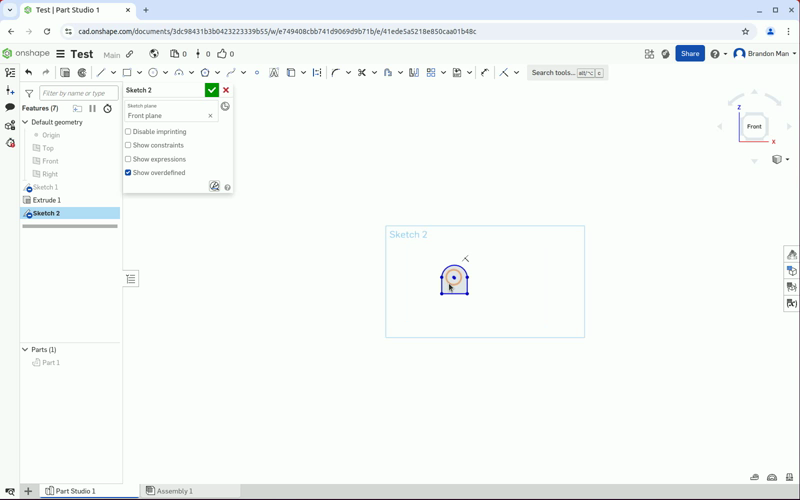
scroll(6)
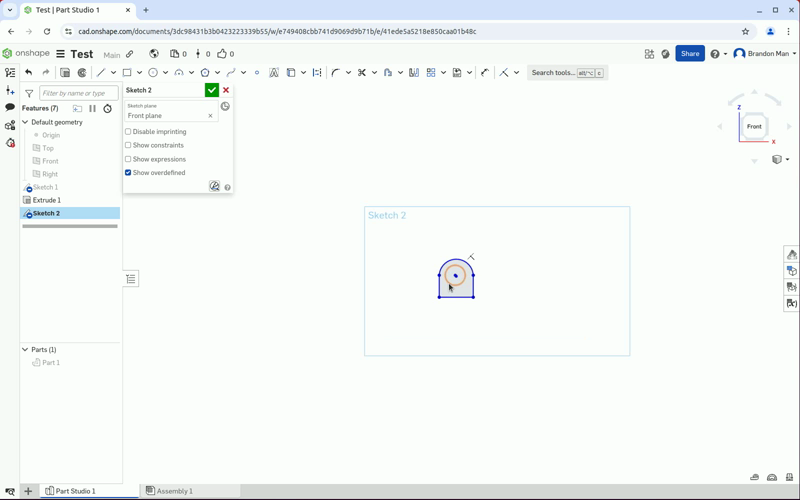
scroll(6)
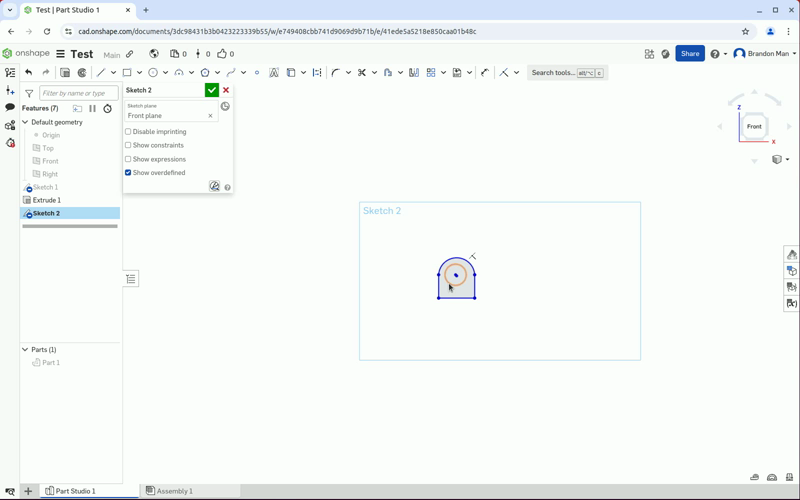
scroll(6)
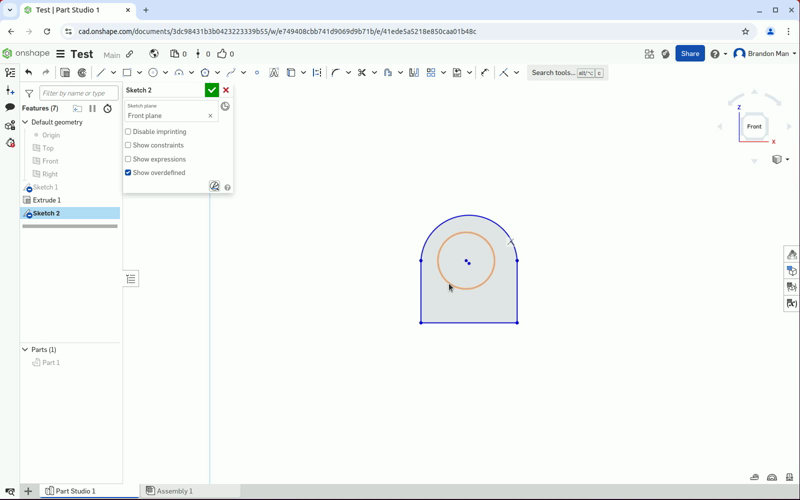
click(449, 283)
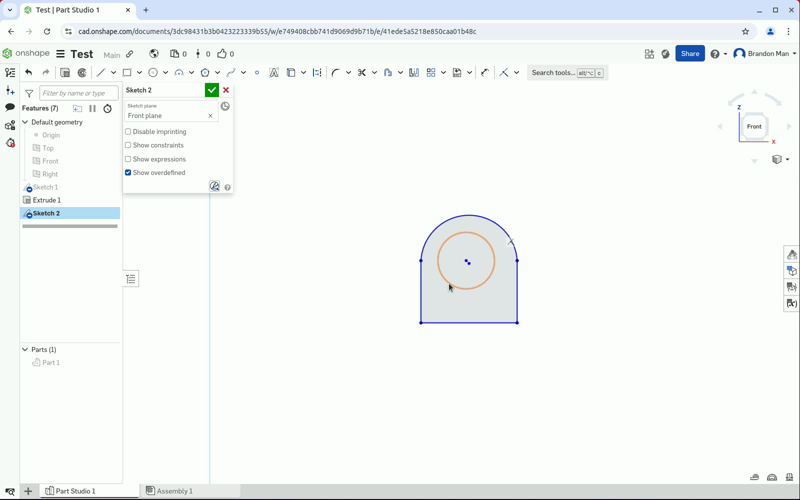
scroll(-6)
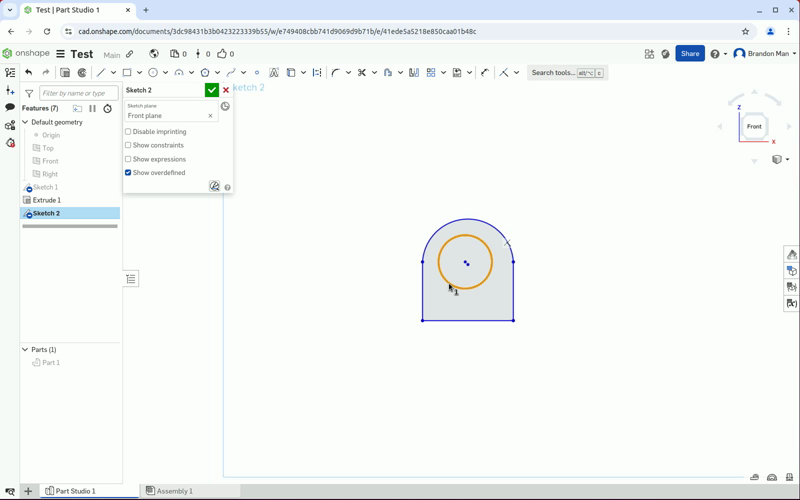
scroll(-6)
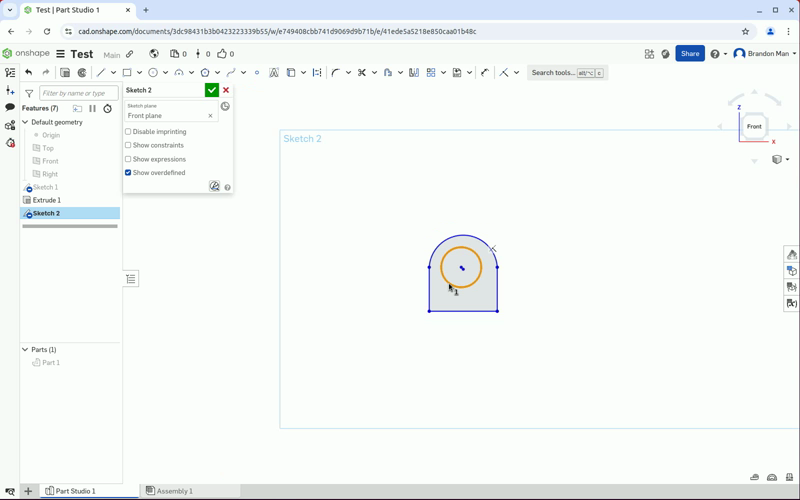
scroll(-6)
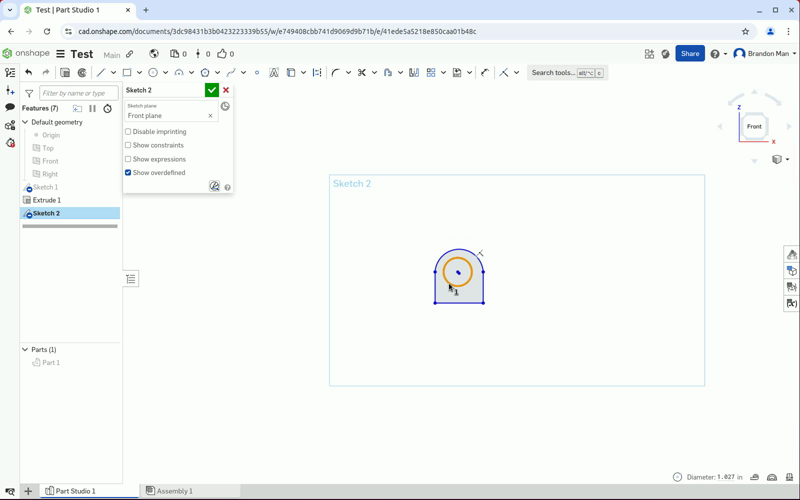
scroll(-6)
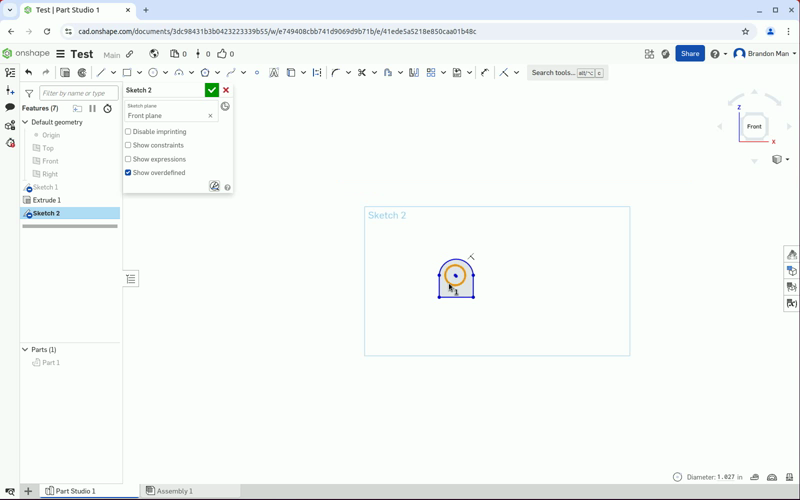
scroll(-6)
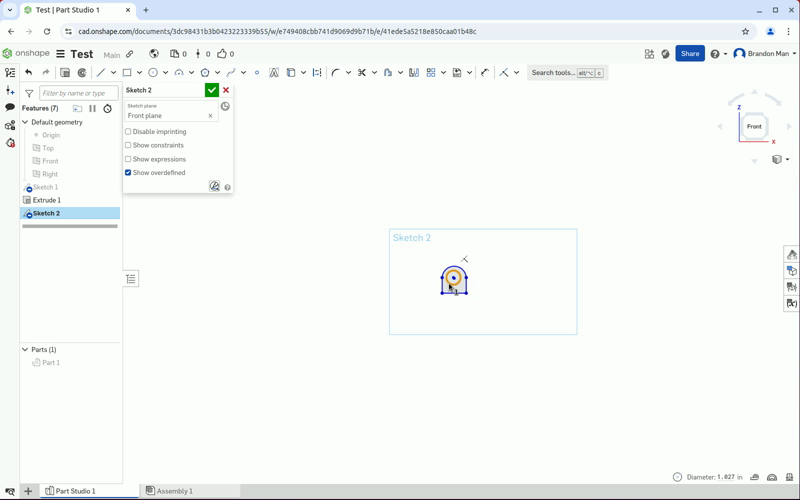
scroll(-6)
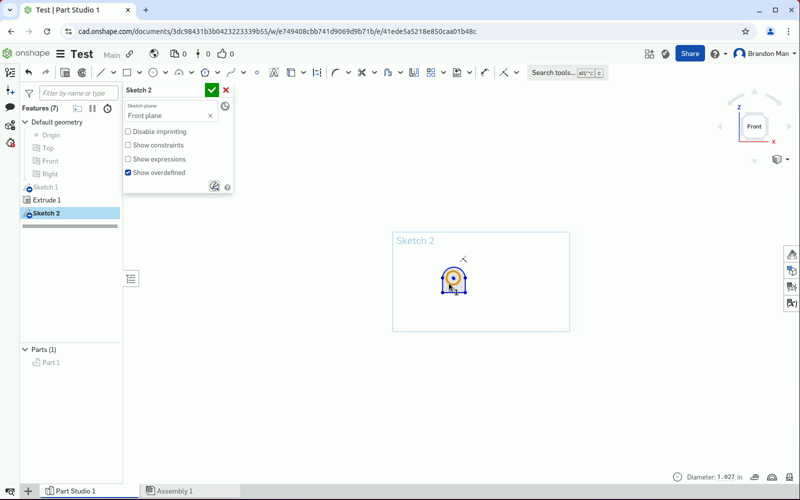
scroll(-6)
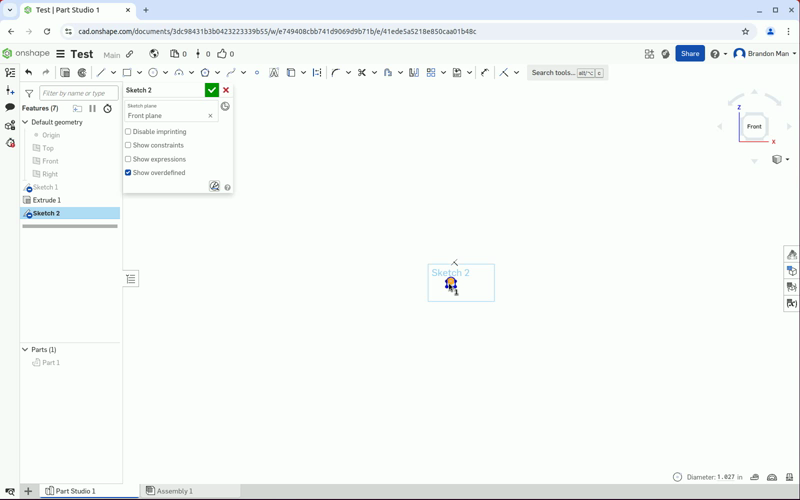
mouse_move(73, 352)
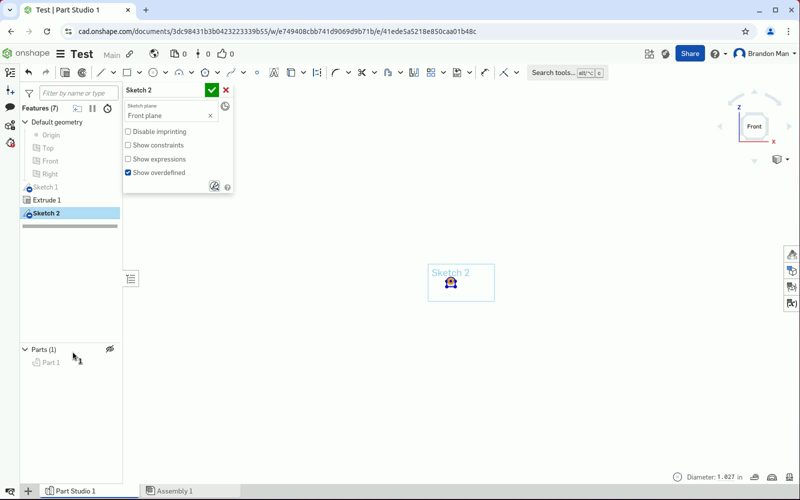
key(shift+y)
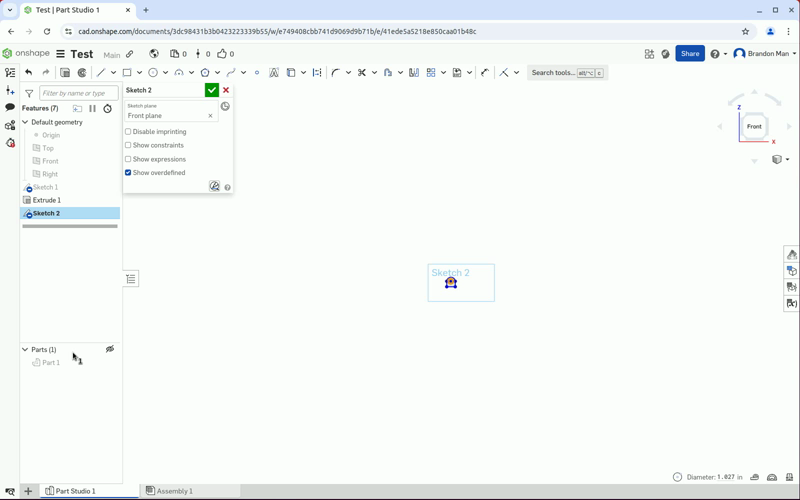
key(shift+e)
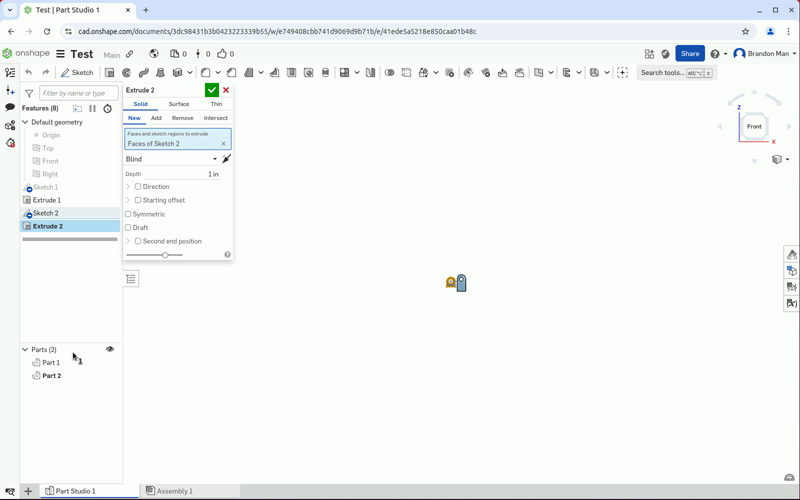
mouse_move(143, 106)
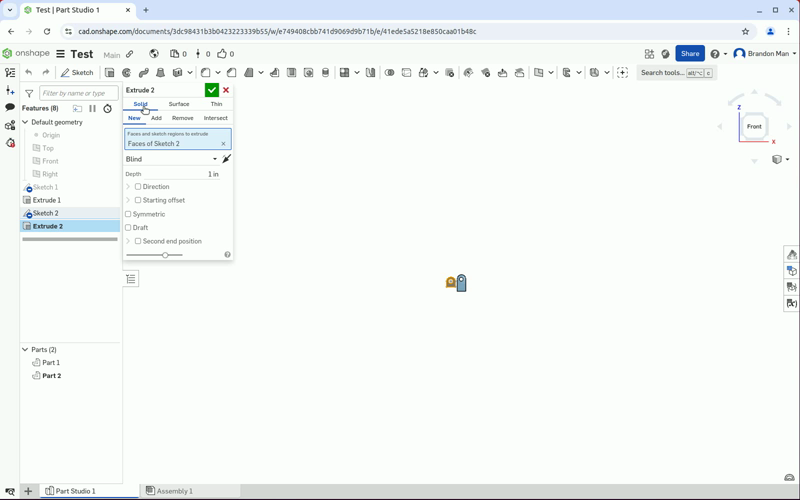
click(143, 106)
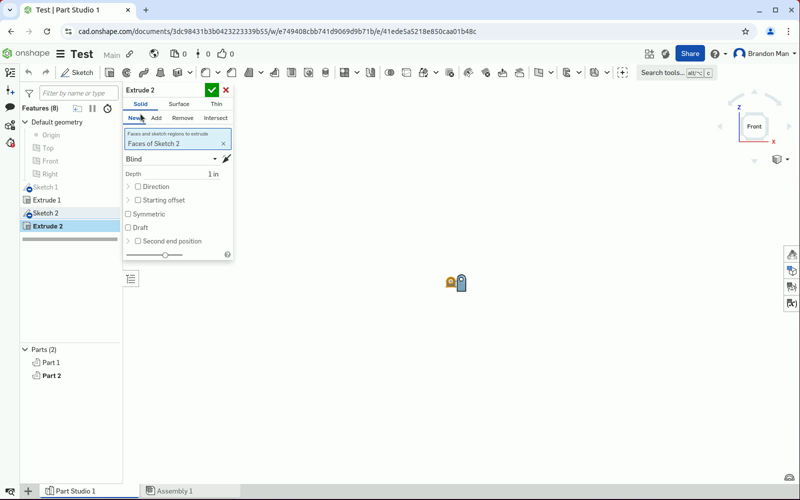
mouse_move(137, 120)
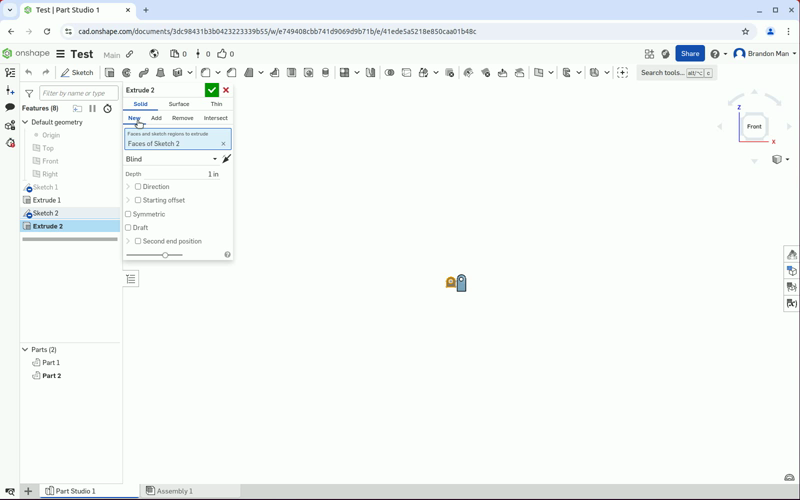
click(137, 120)
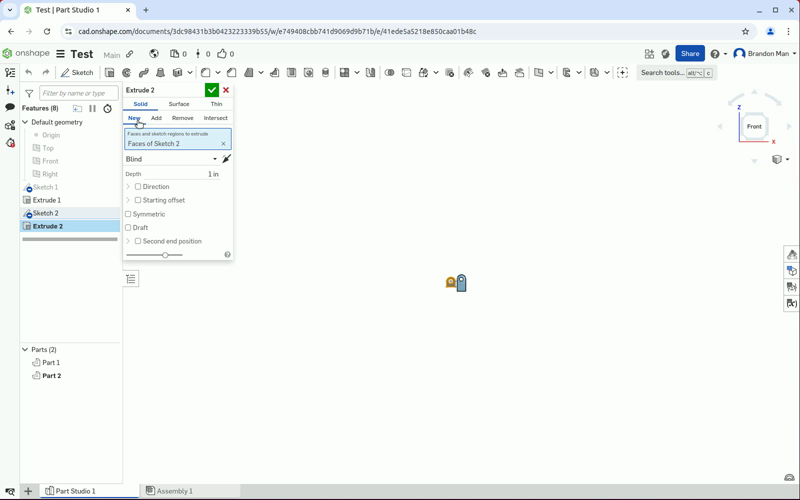
key(tab, 4)
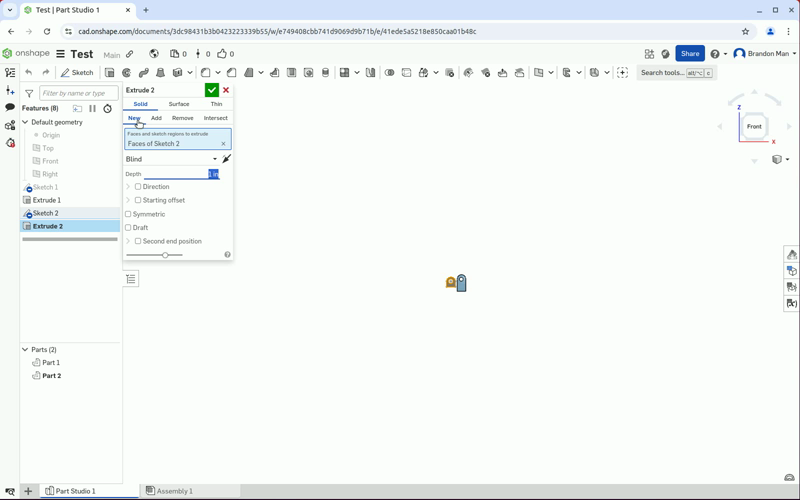
text(0.241)
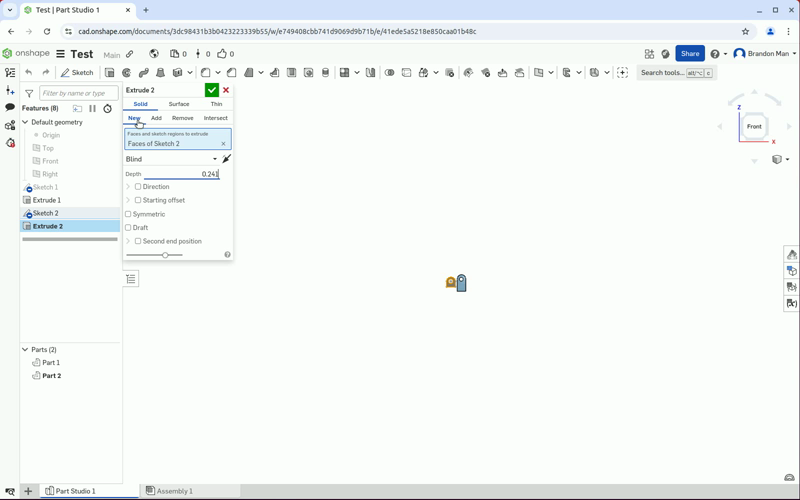
key(enter)
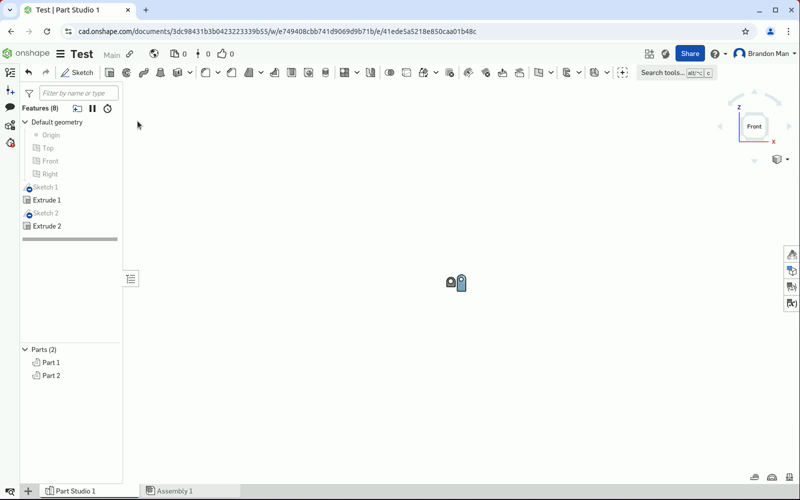
key(shift+h)
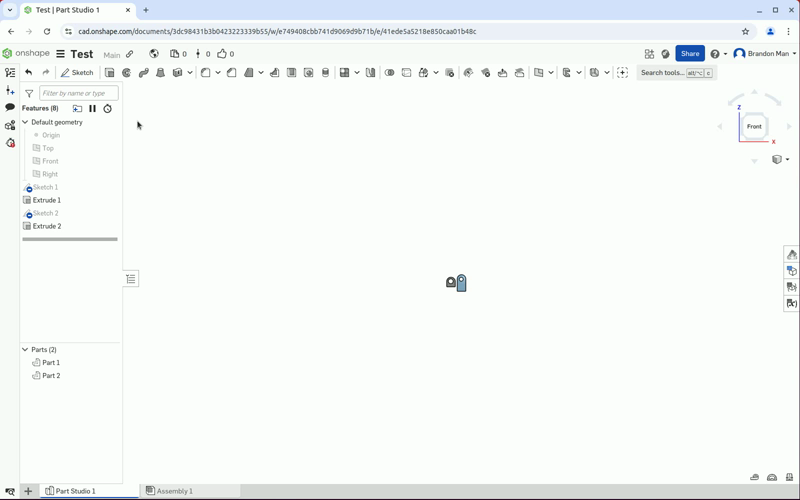
key(shift+h)
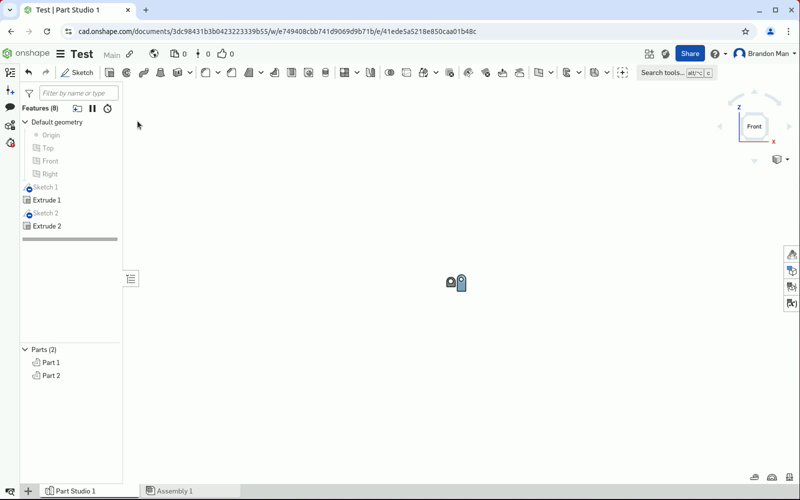
mouse_move(73, 189)
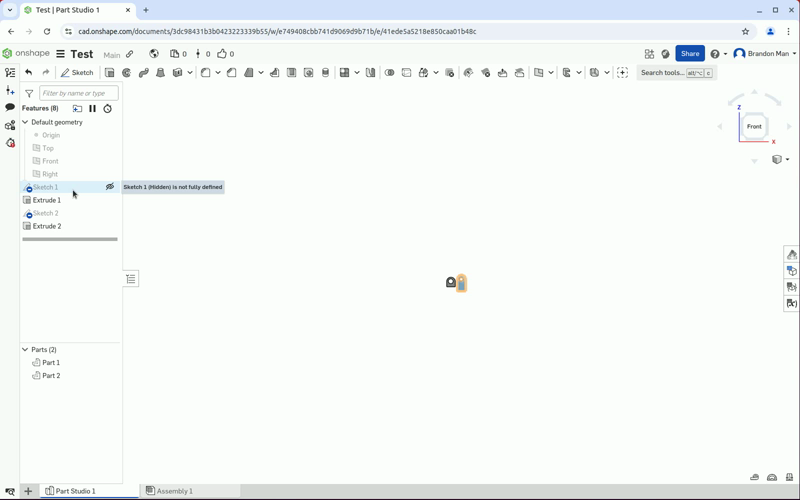
click(73, 189)
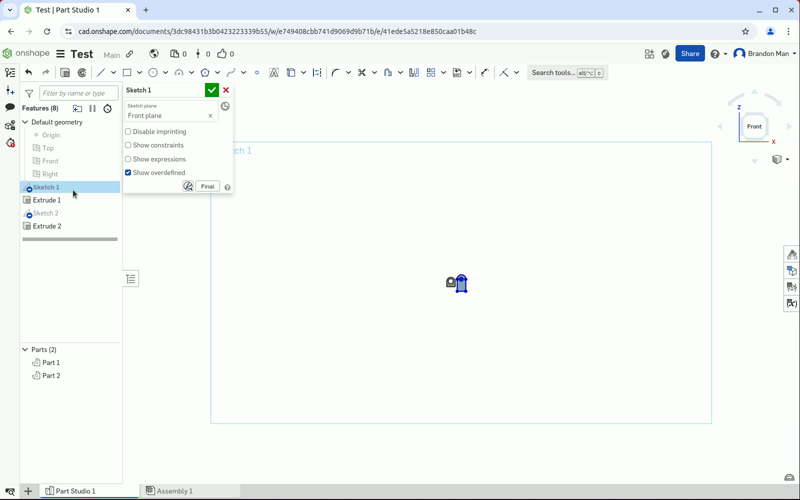
mouse_move(229, 92)
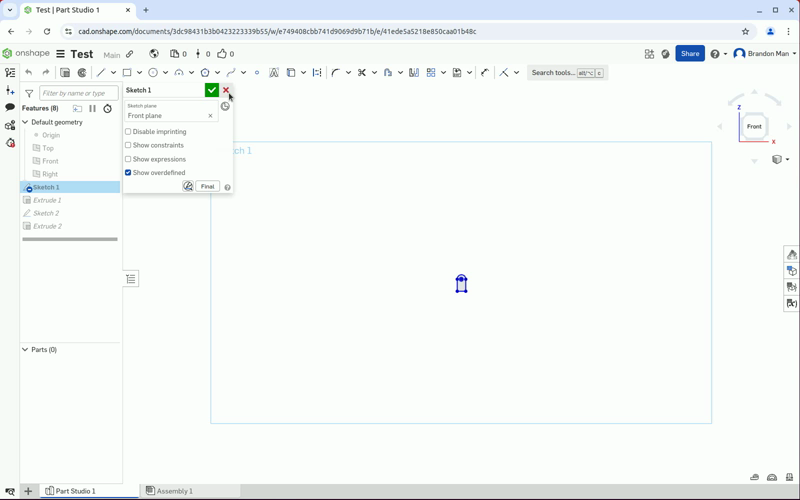
click(229, 92)
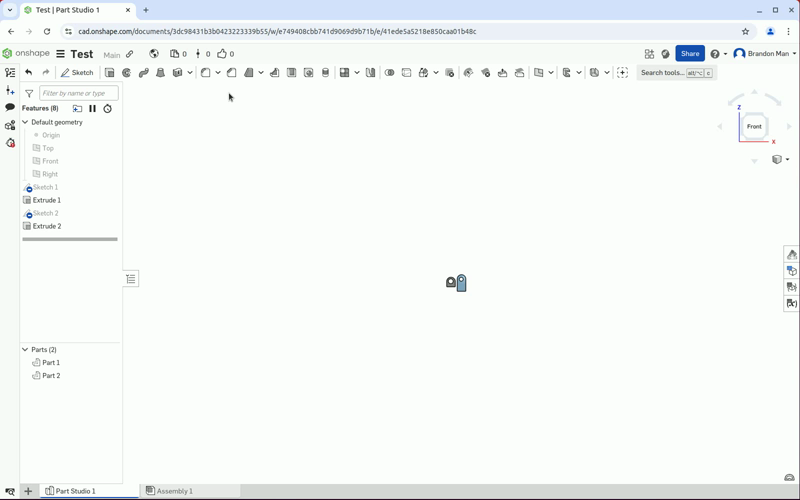
mouse_move(73, 352)
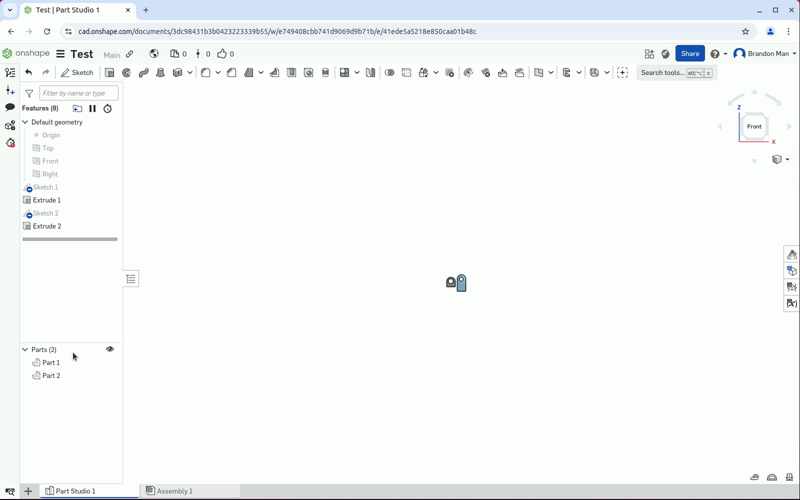
key(y)
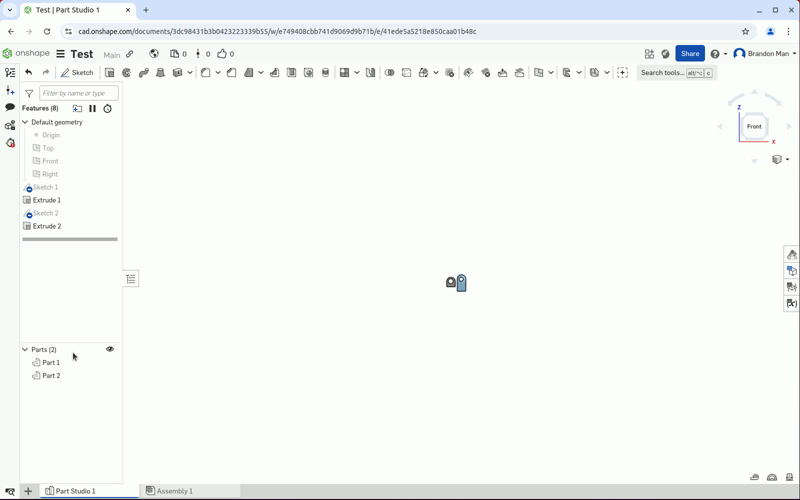
key(shift+p)
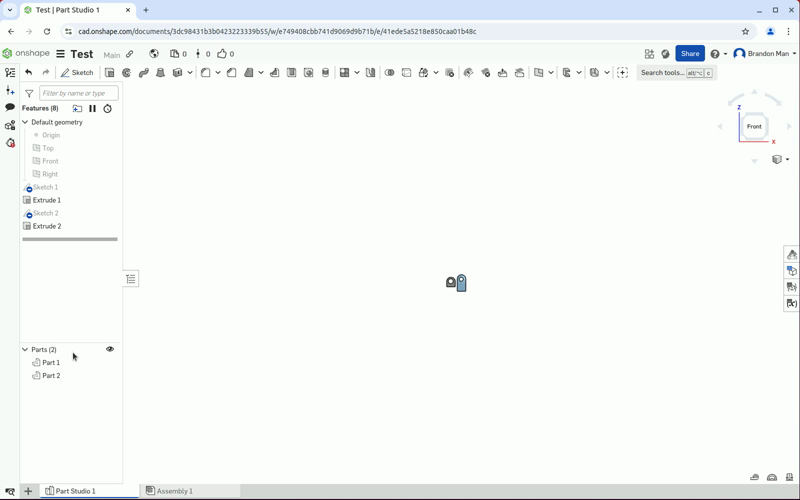
key(space)
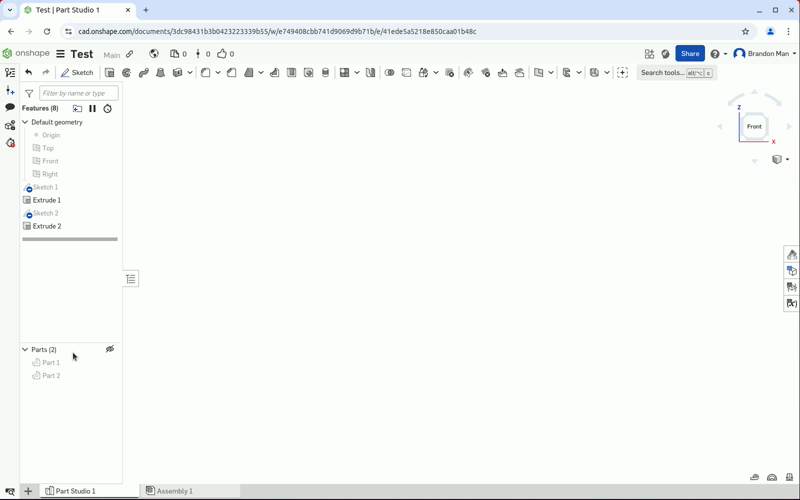
key_down(shift)
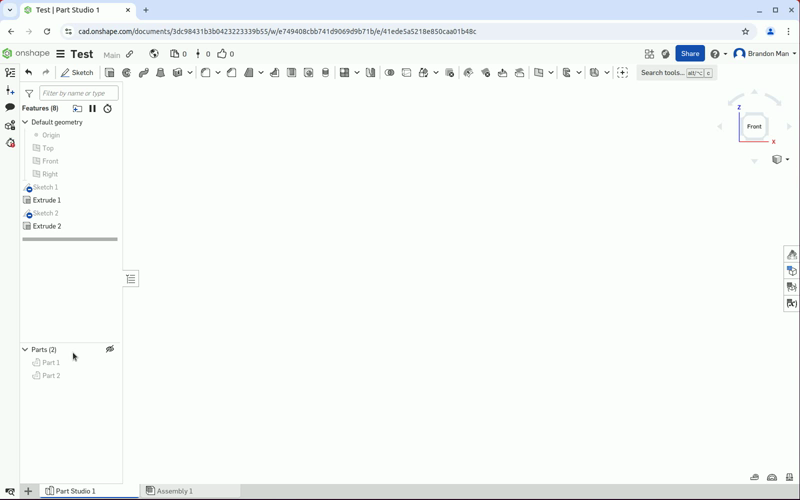
key(left)
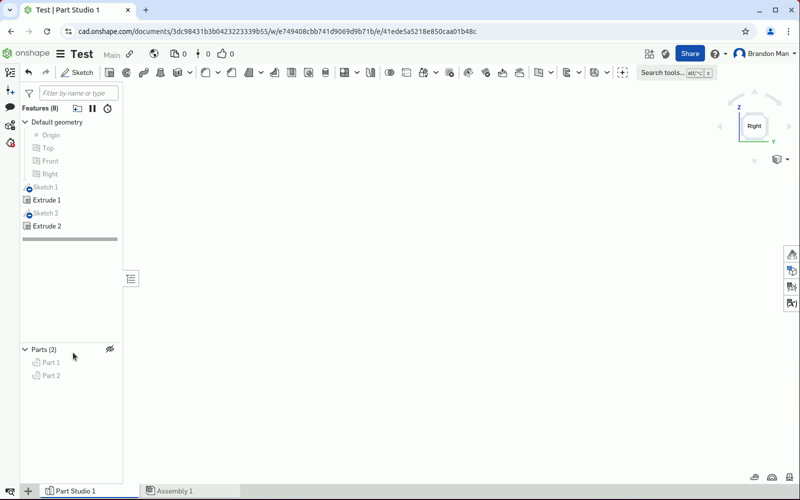
key_up(shift)
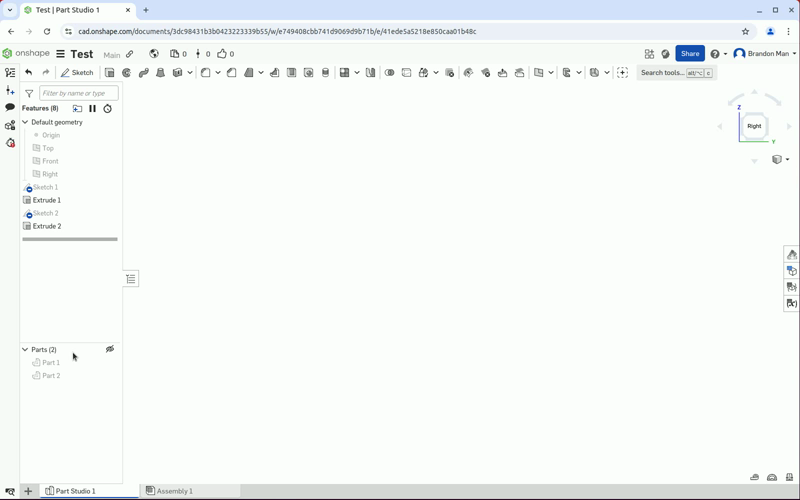
mouse_move(73, 352)
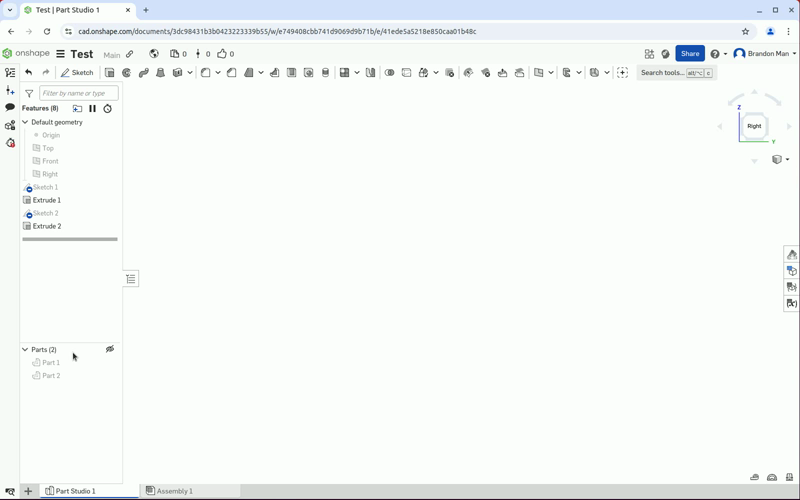
key(shift+y)
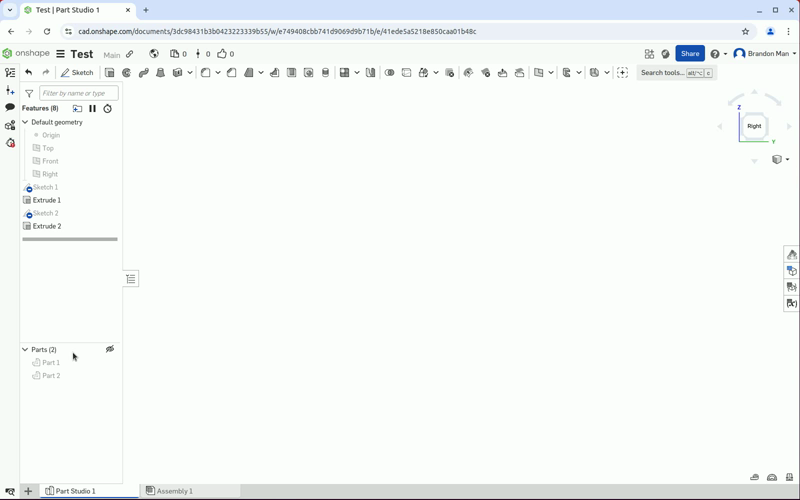
key(shift+s)
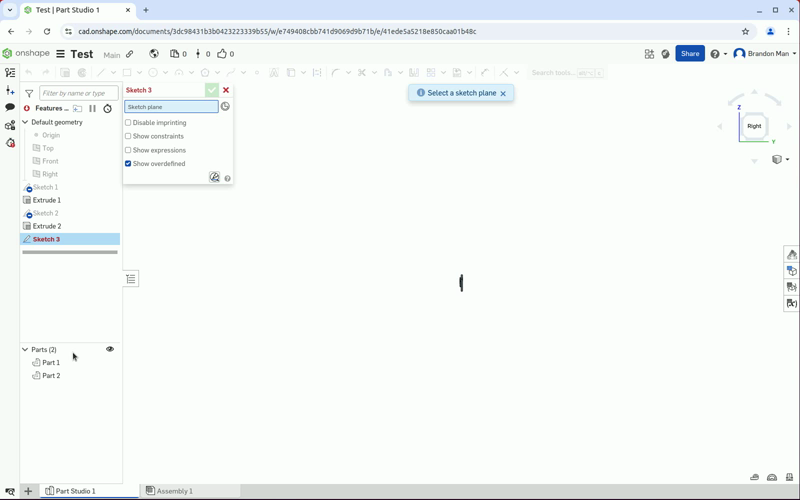
mouse_move(73, 176)
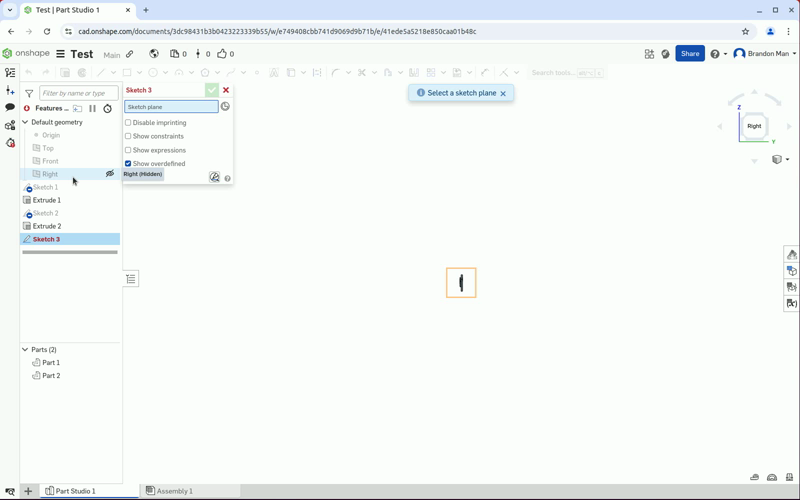
click(73, 176)
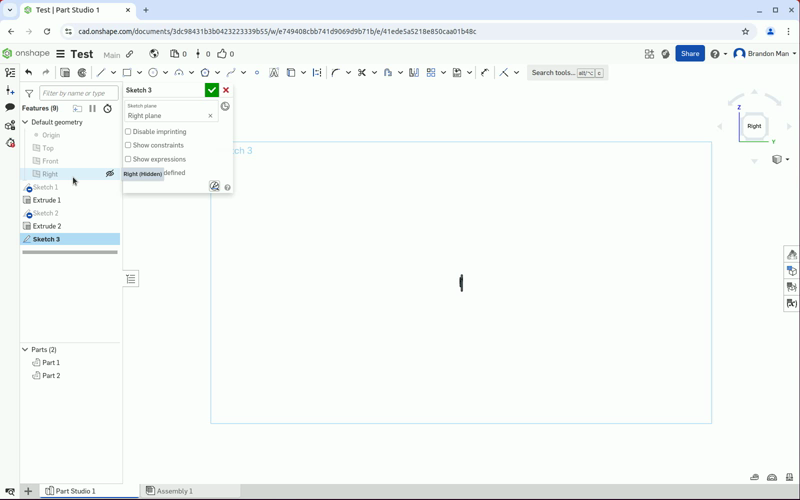
mouse_move(73, 352)
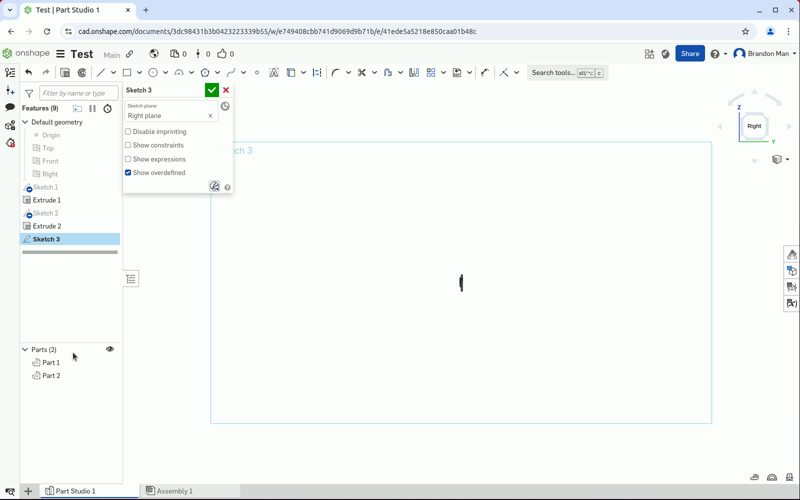
key(y)
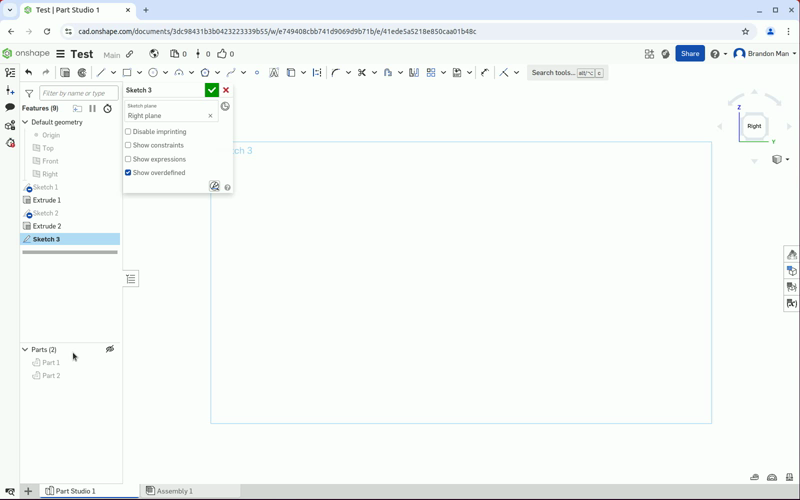
key(l)
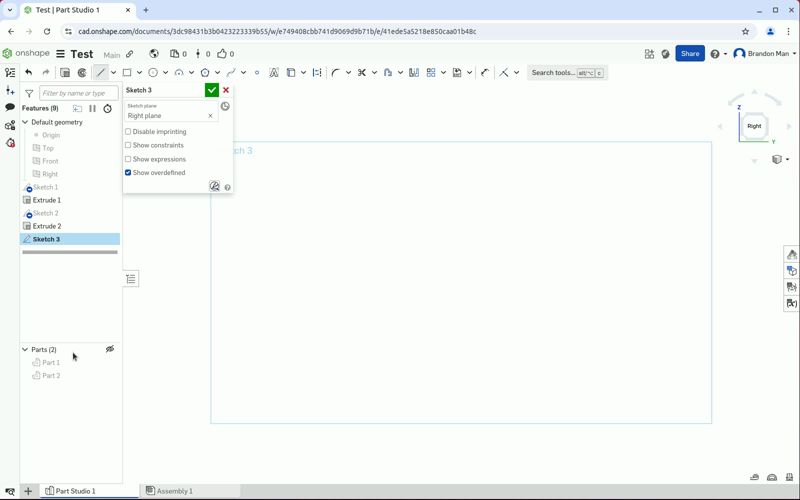
key_down(shift)
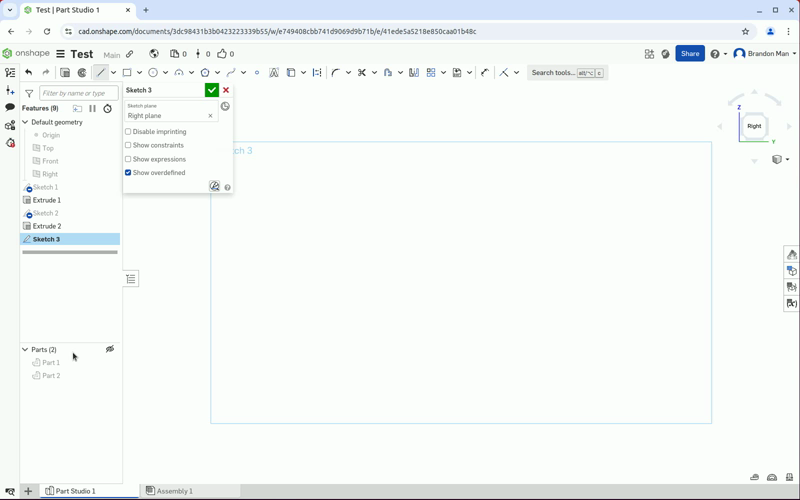
mouse_move(449, 287)
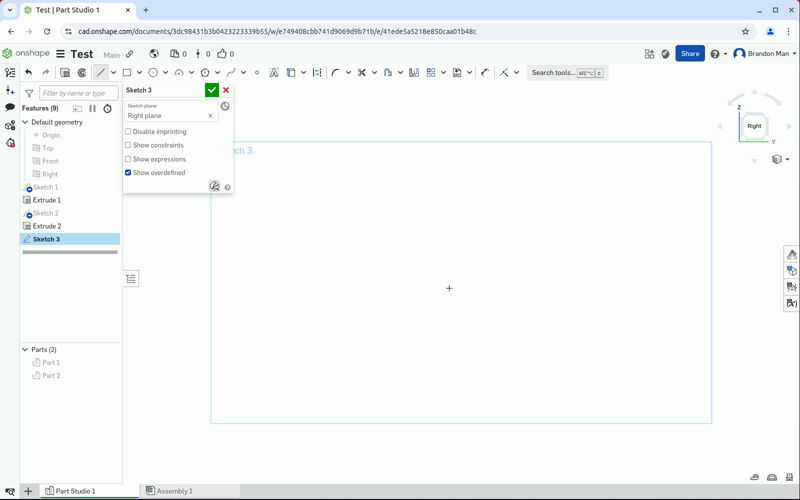
click(449, 287)
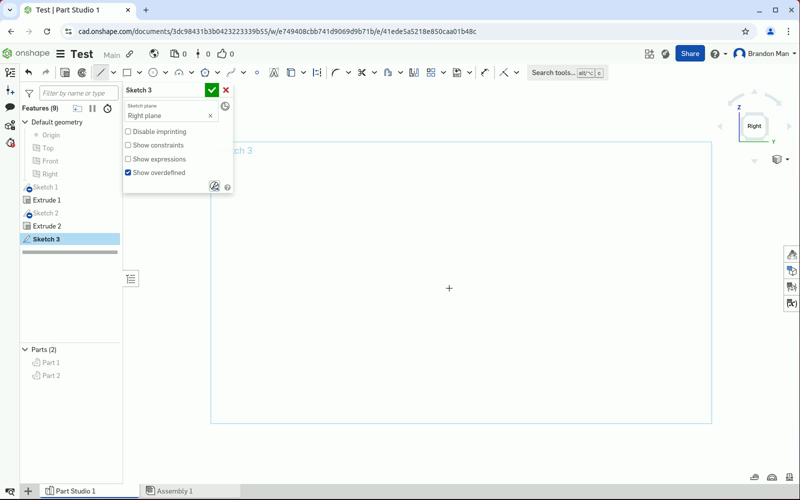
key_up(shift)
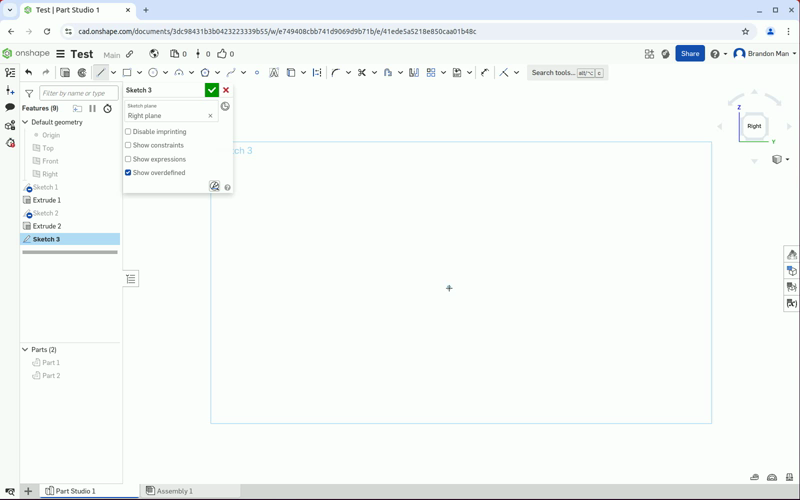
key_down(shift)
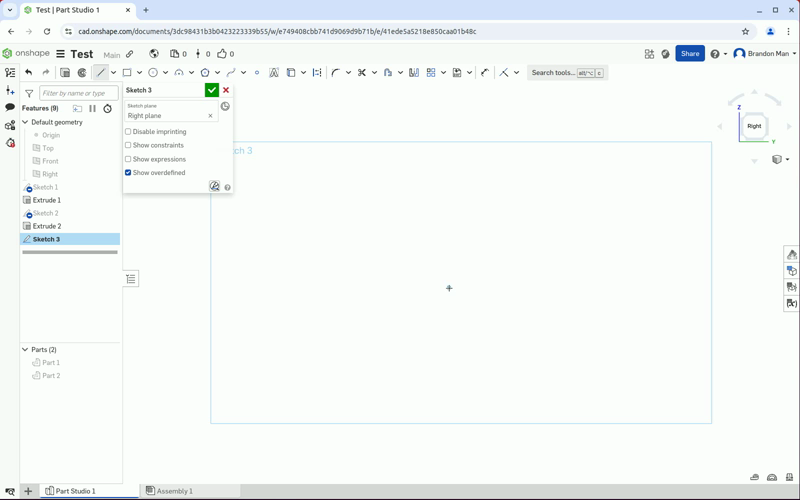
mouse_move(479, 287)
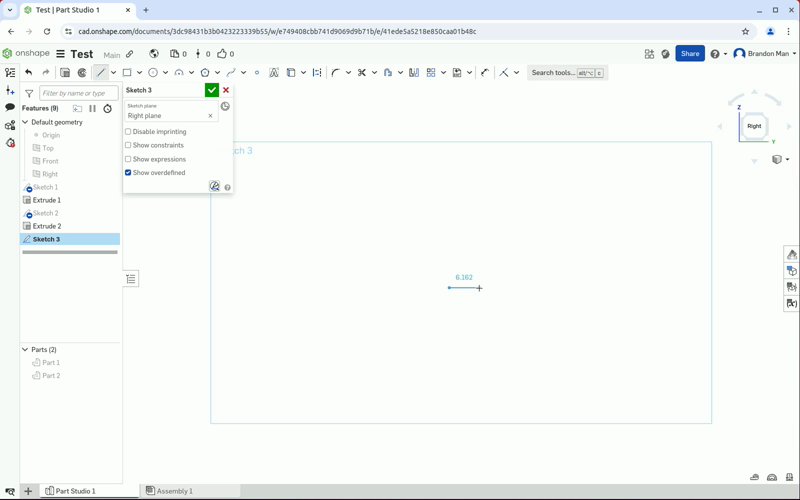
mouse_move(455, 287)
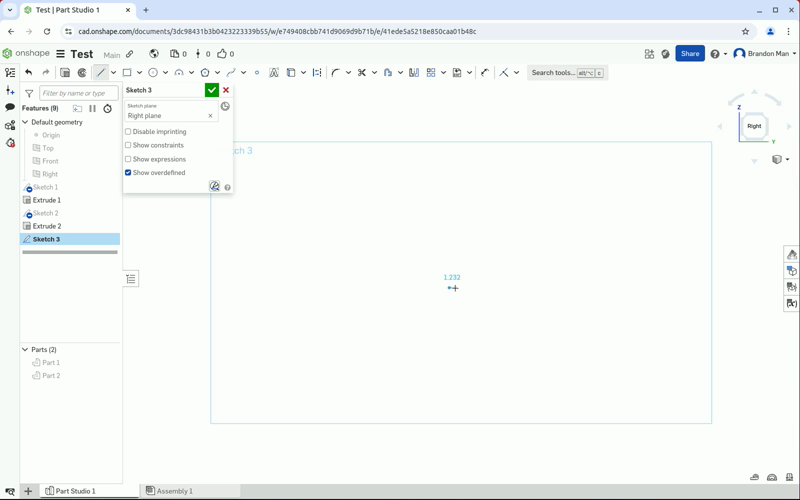
scroll(6)
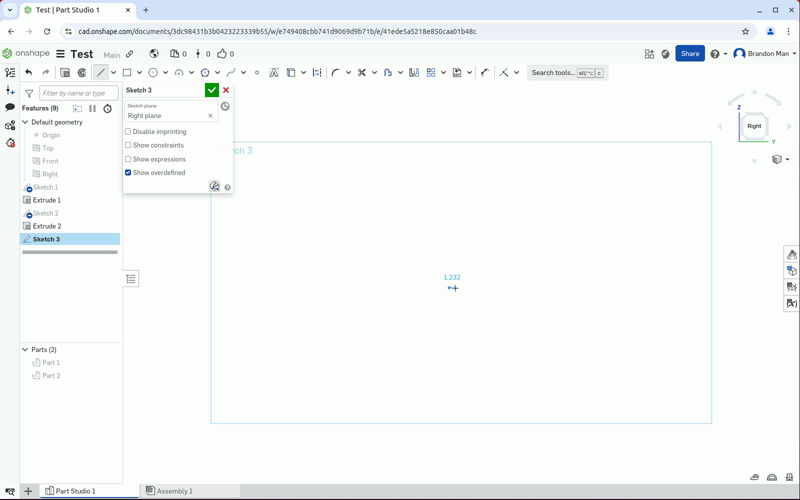
scroll(6)
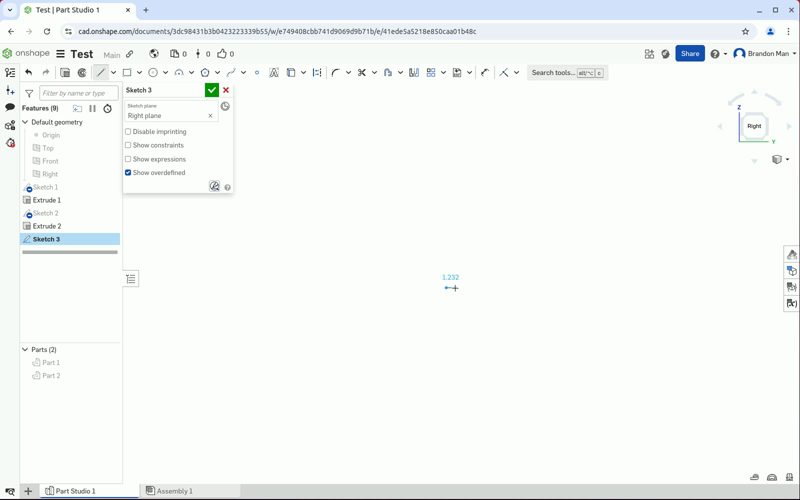
scroll(6)
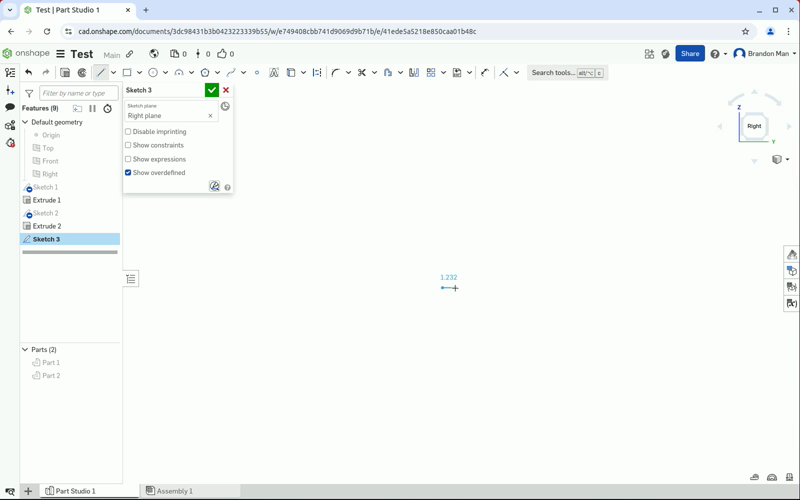
scroll(6)
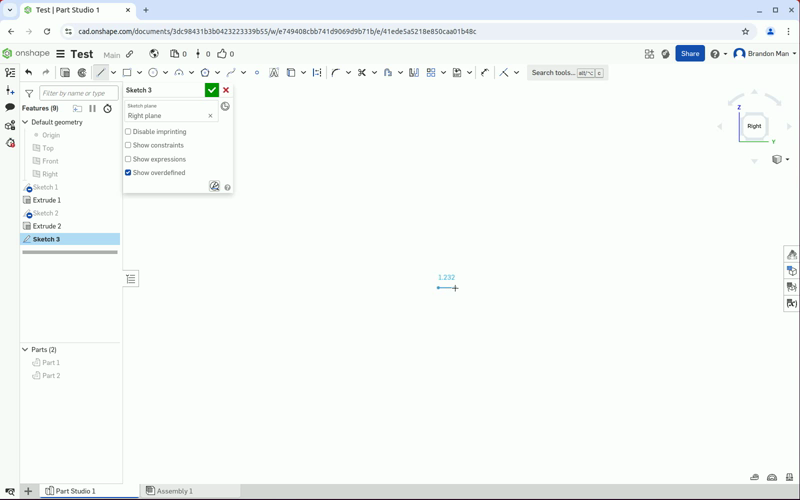
scroll(6)
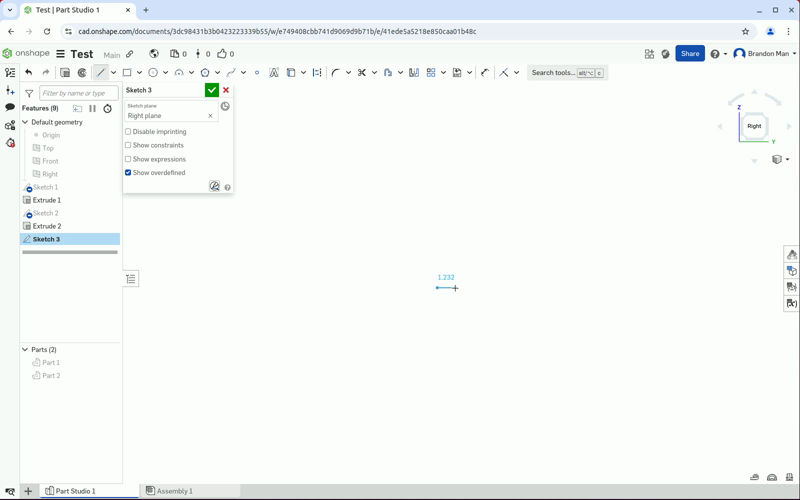
scroll(6)
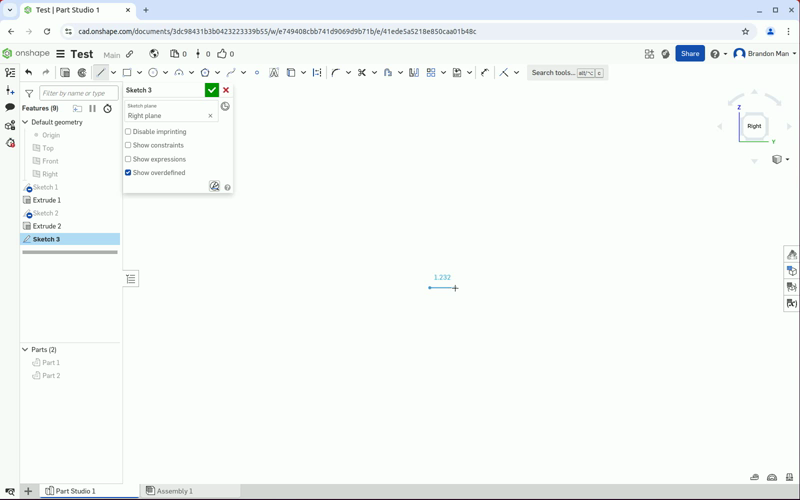
scroll(6)
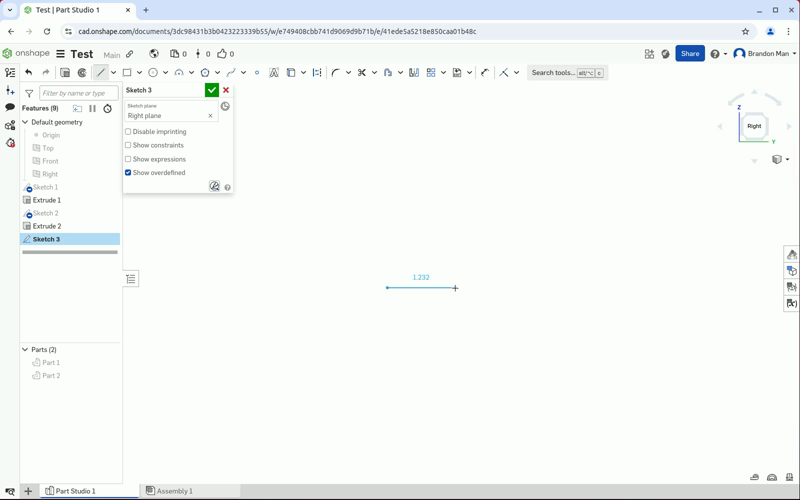
click(455, 287)
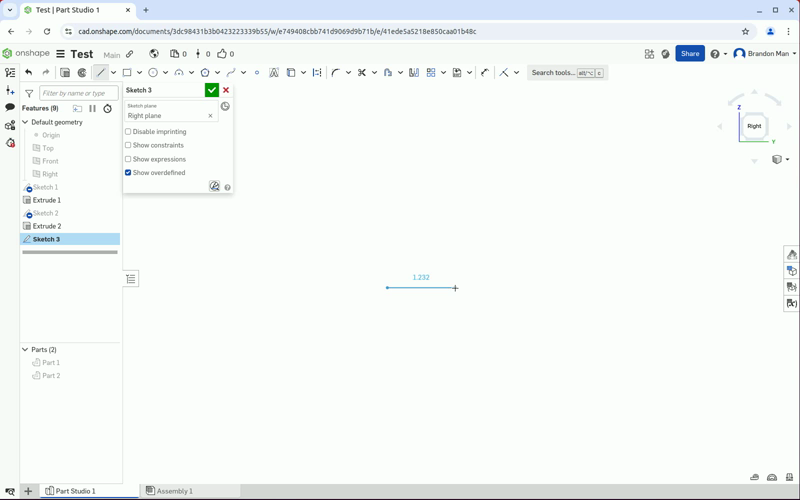
scroll(-6)
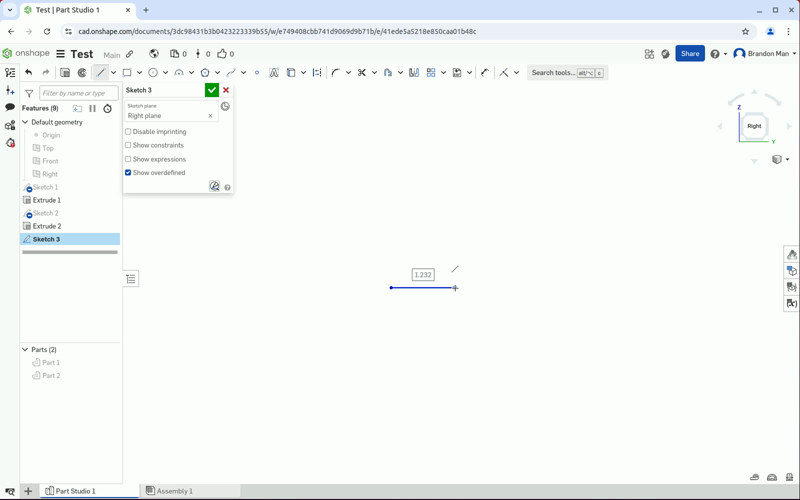
scroll(-6)
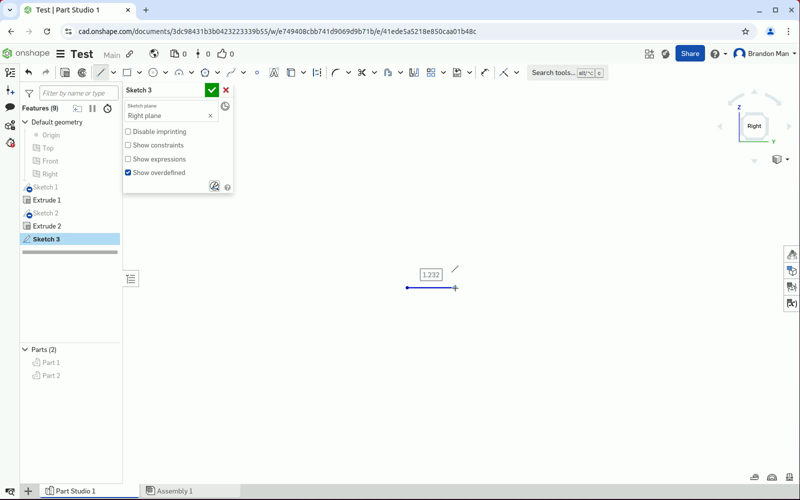
scroll(-6)
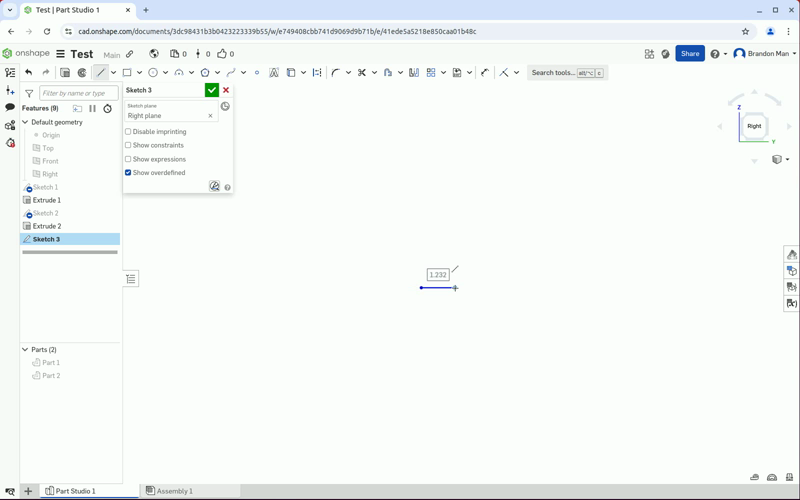
scroll(-6)
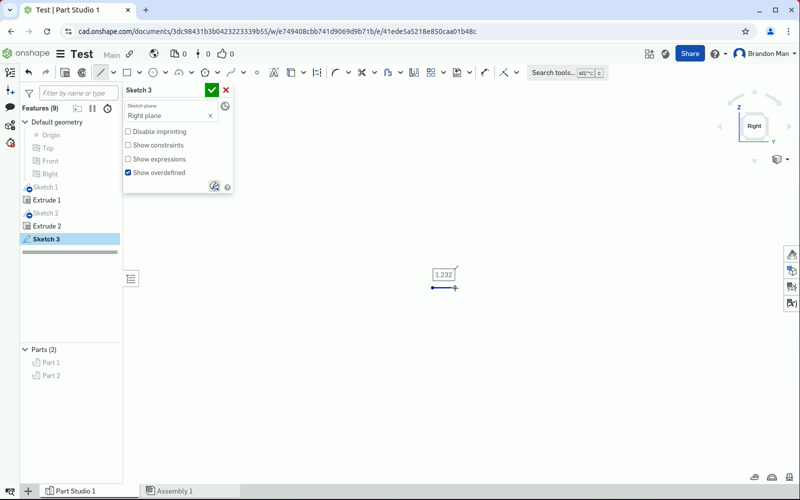
scroll(-6)
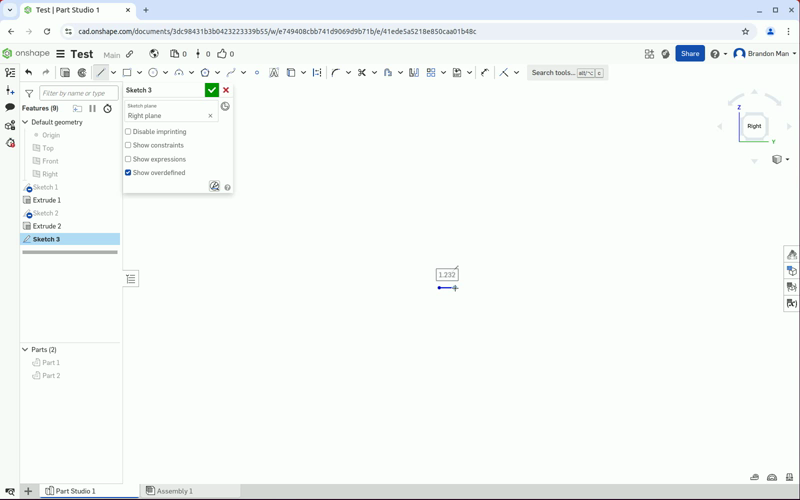
scroll(-6)
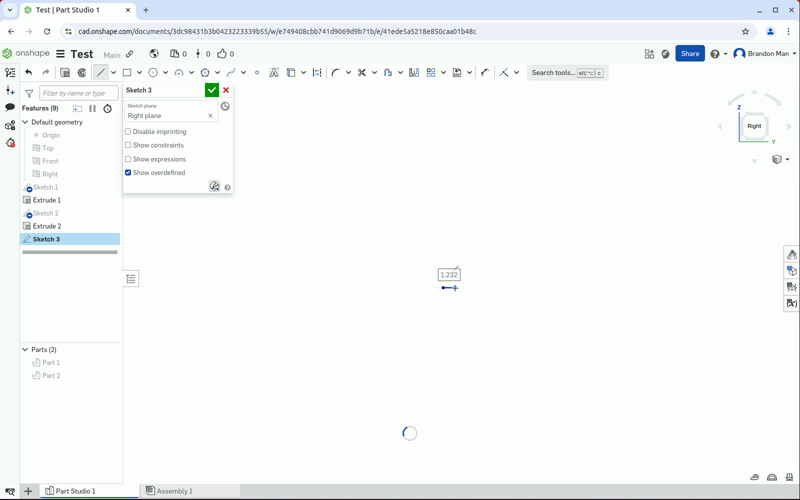
scroll(-6)
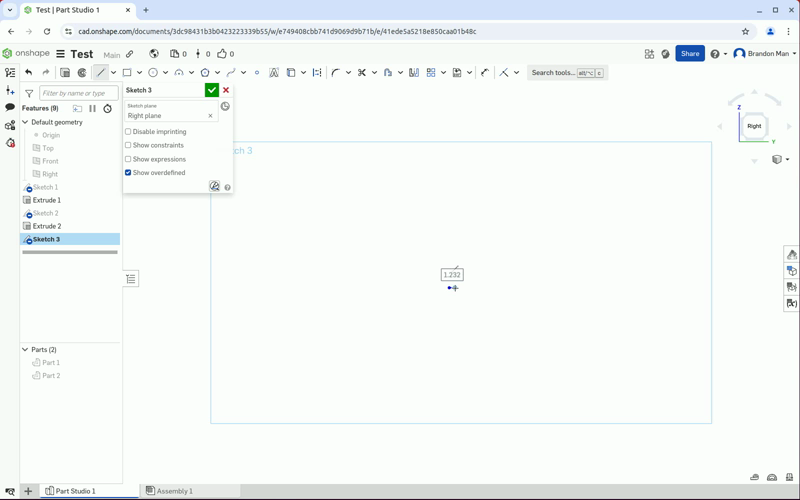
key_up(shift)
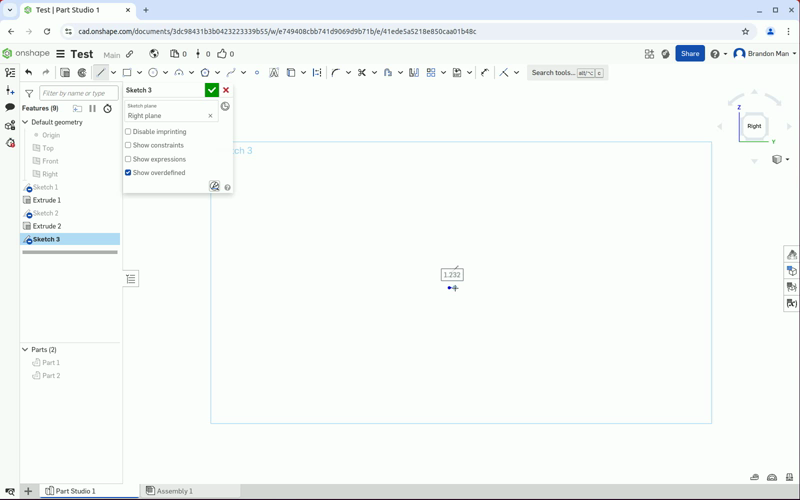
key_down(shift)
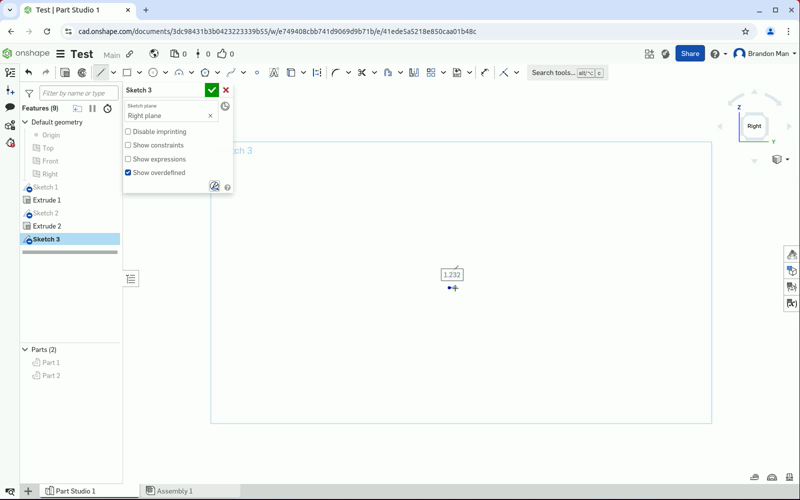
mouse_move(485, 287)
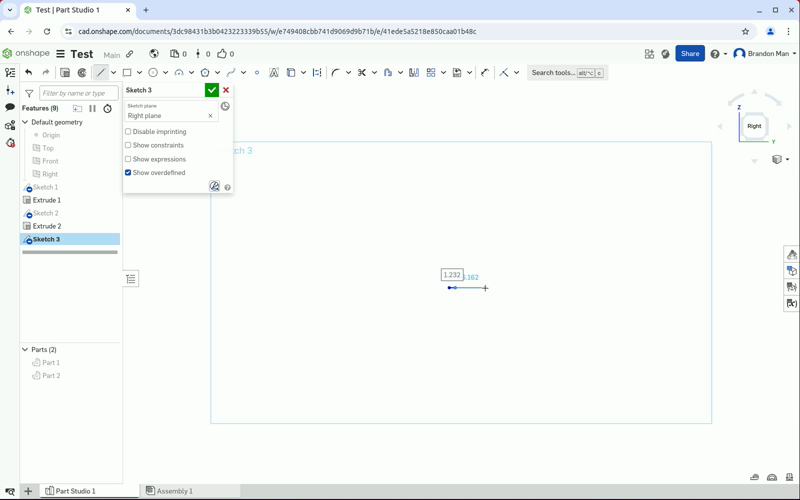
mouse_move(455, 278)
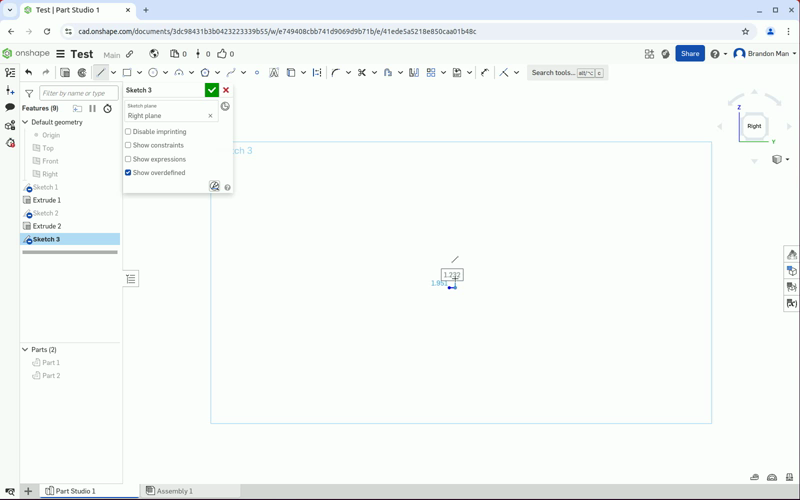
click(455, 278)
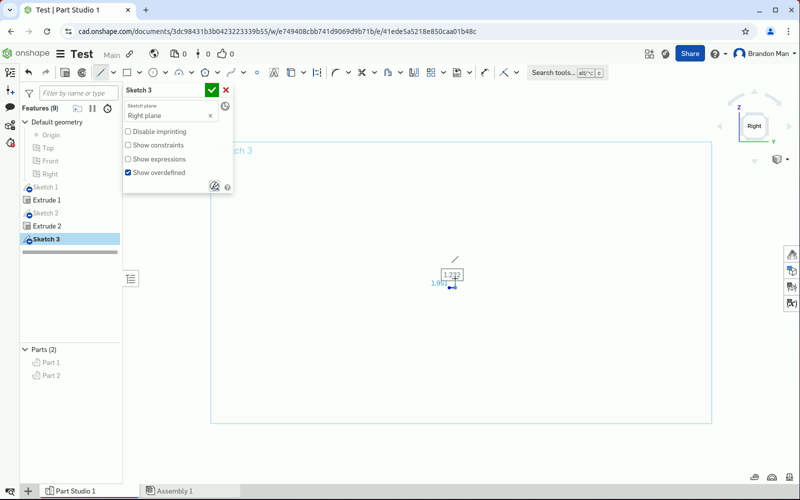
key_up(shift)
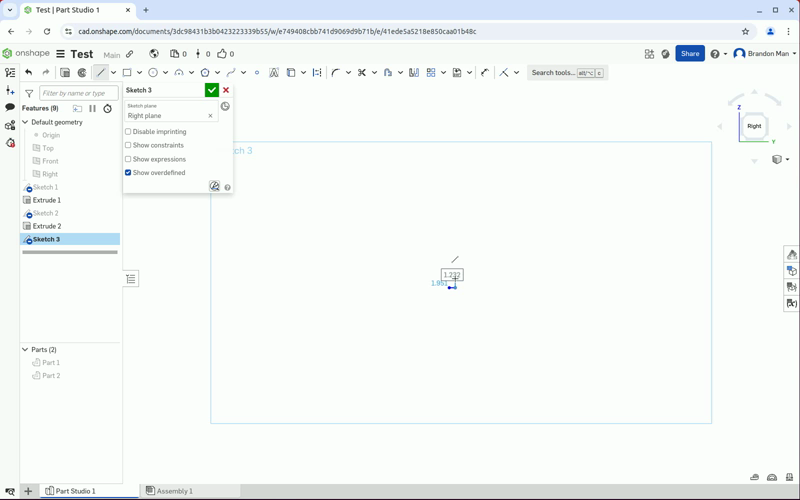
key_down(shift)
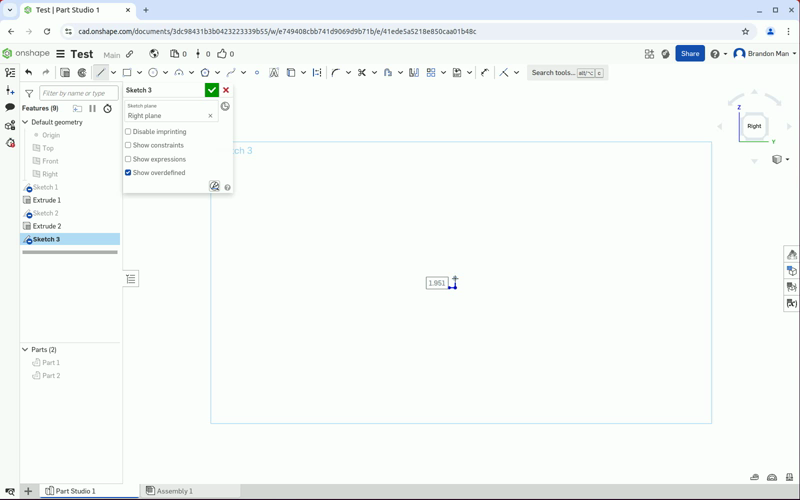
mouse_move(485, 278)
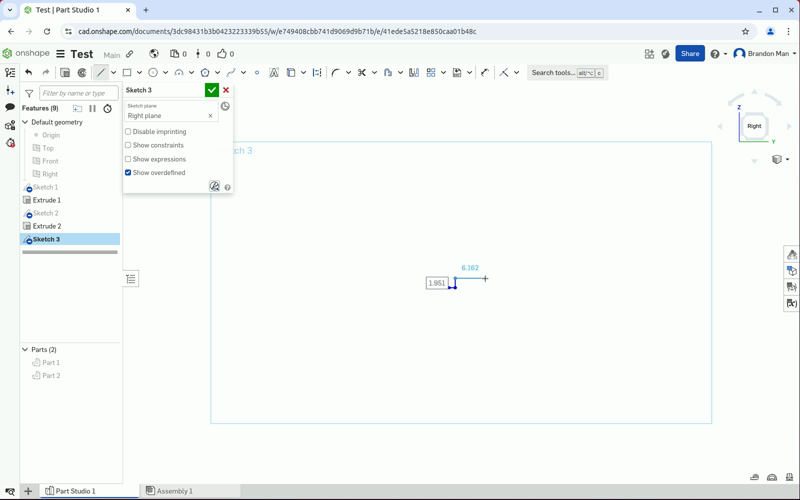
mouse_move(449, 278)
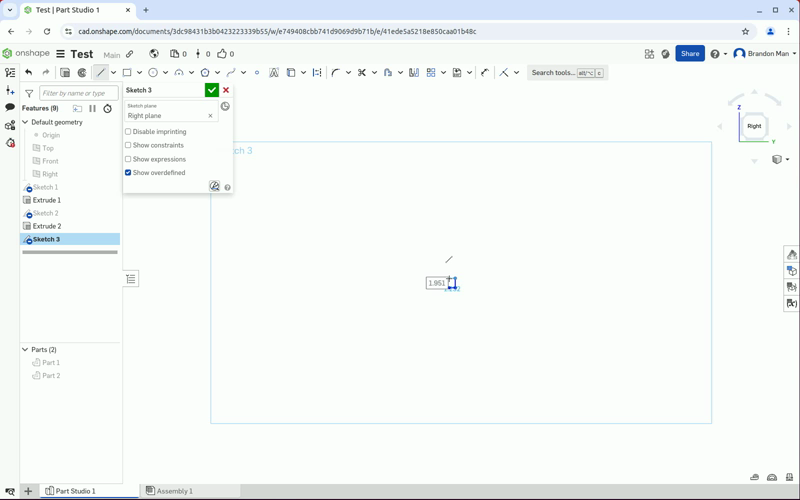
scroll(6)
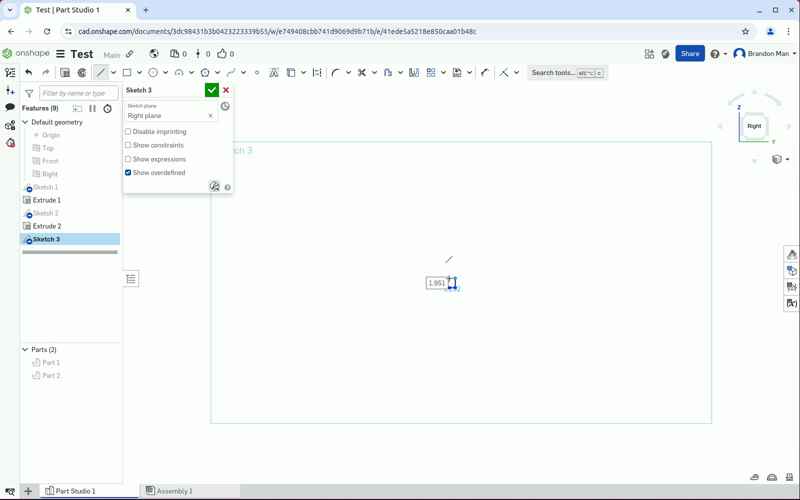
scroll(6)
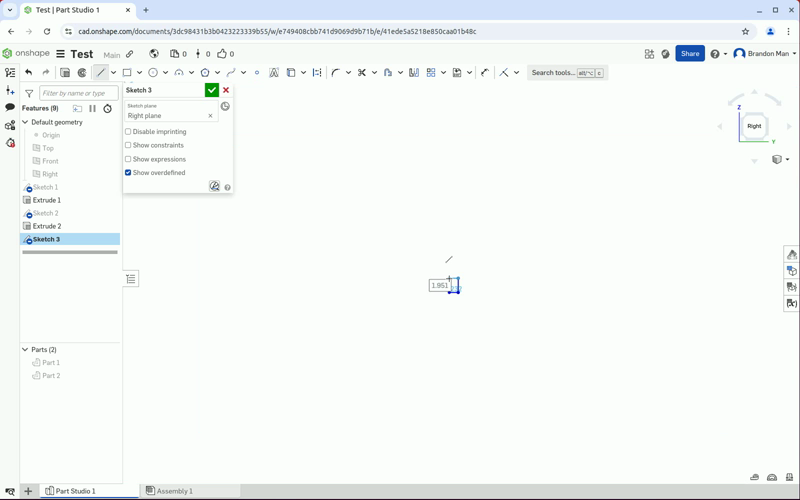
scroll(6)
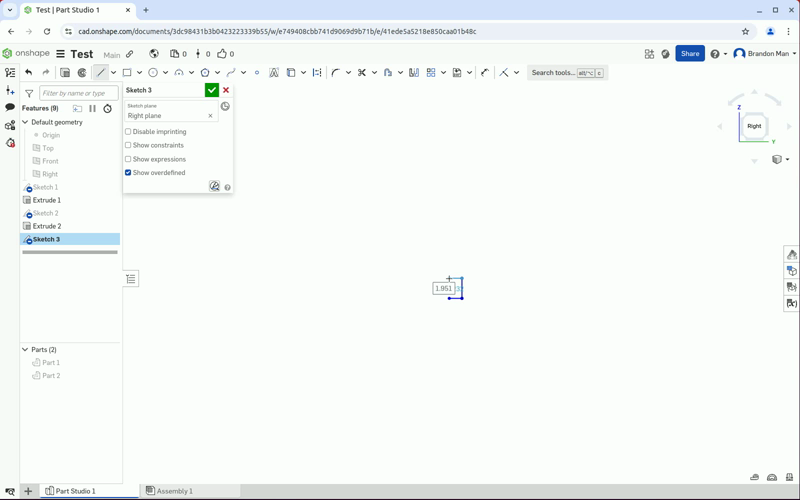
scroll(6)
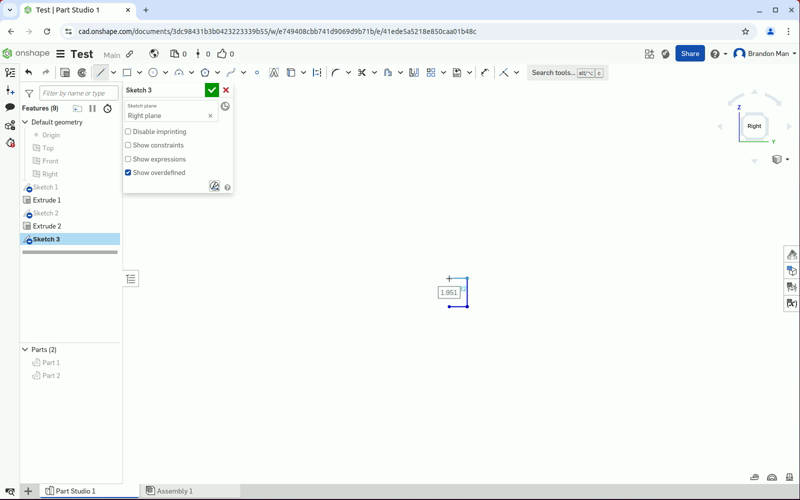
scroll(6)
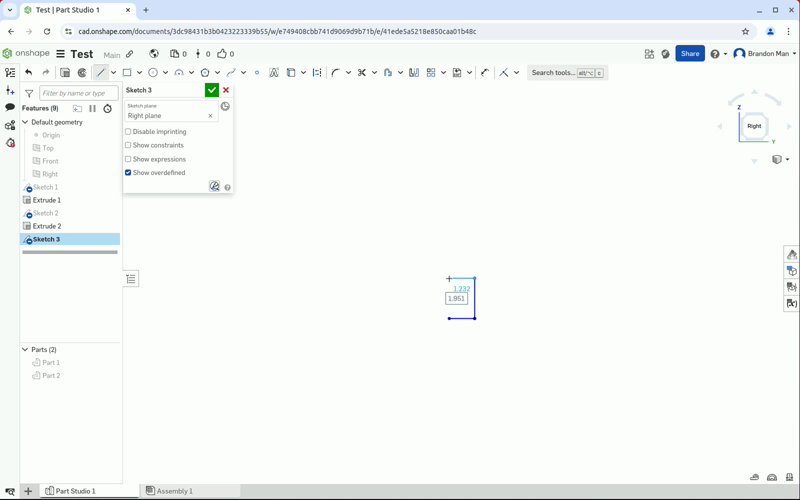
scroll(6)
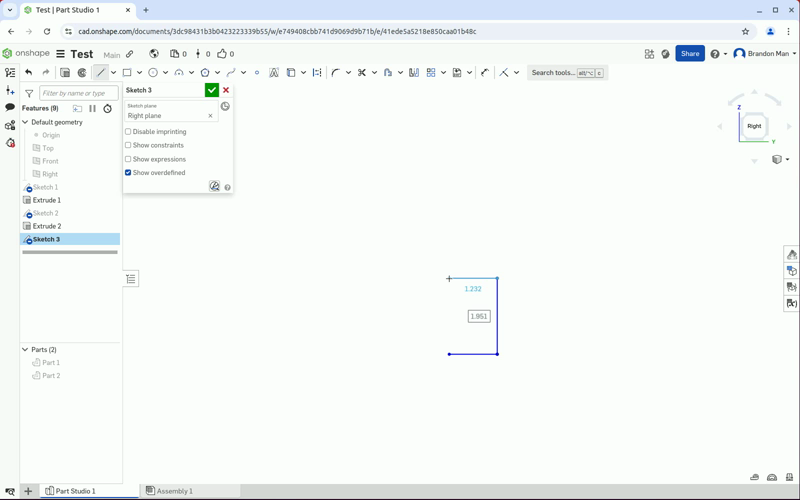
scroll(6)
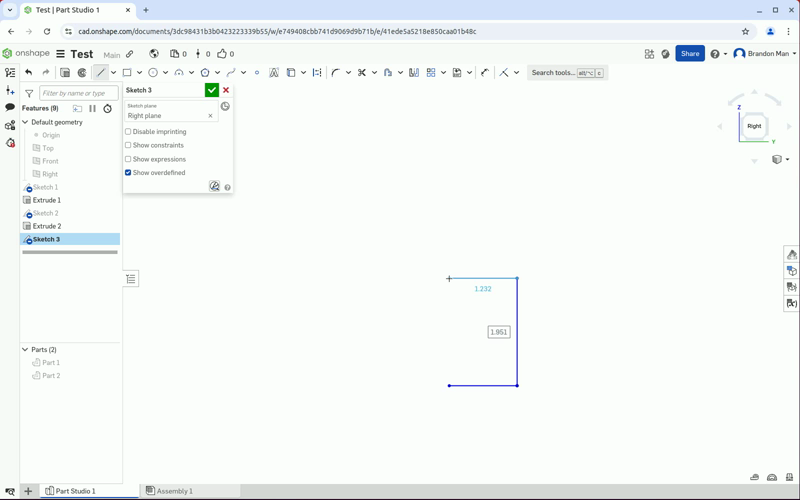
click(449, 278)
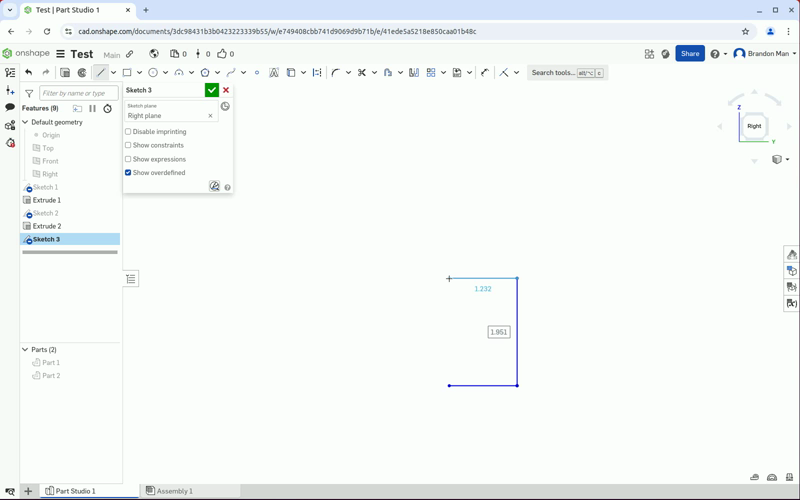
scroll(-6)
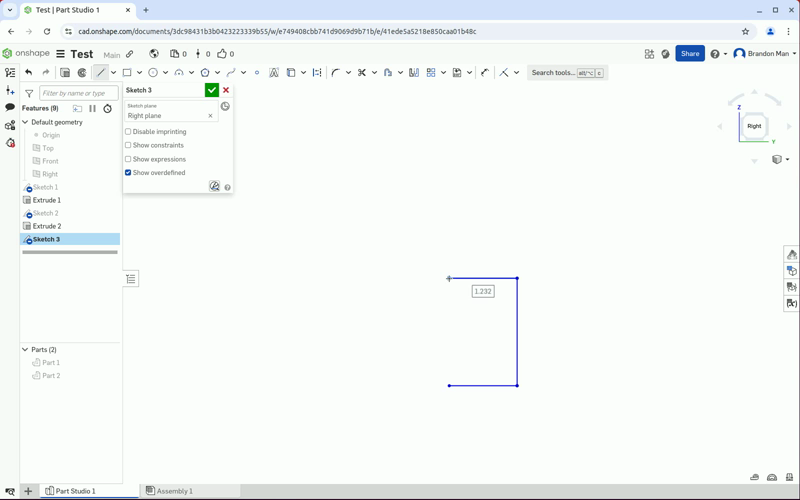
scroll(-6)
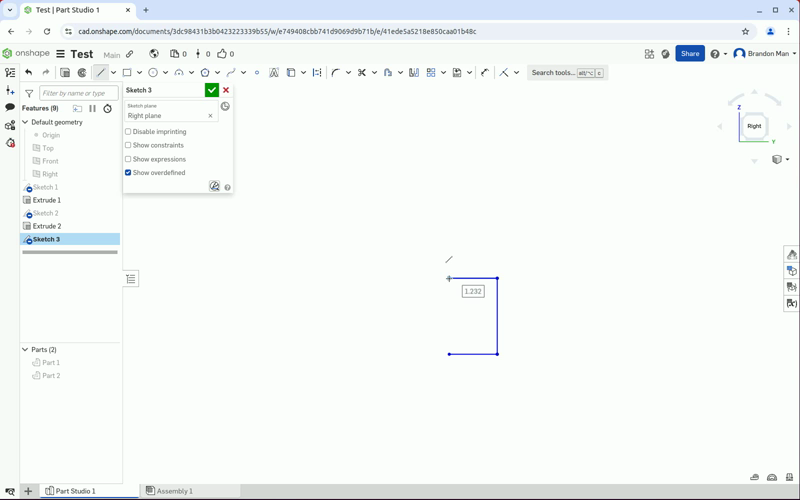
scroll(-6)
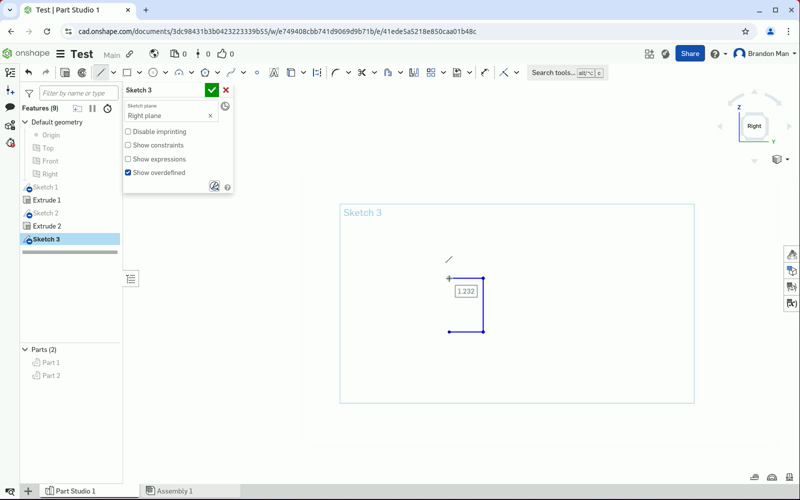
scroll(-6)
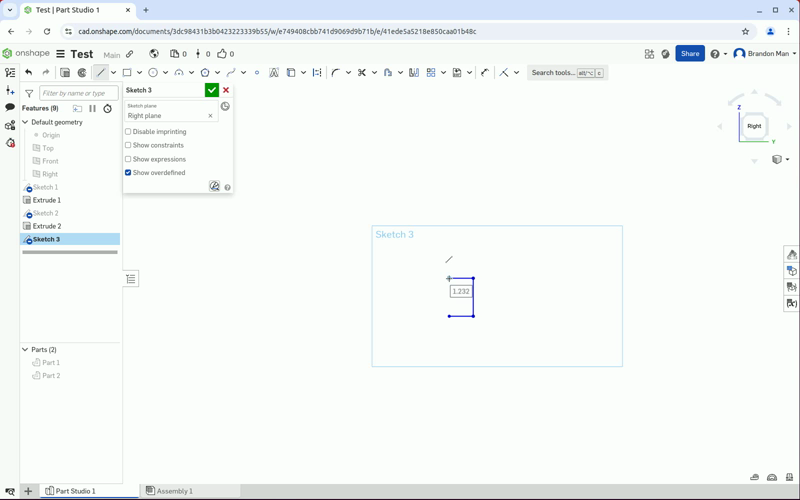
scroll(-6)
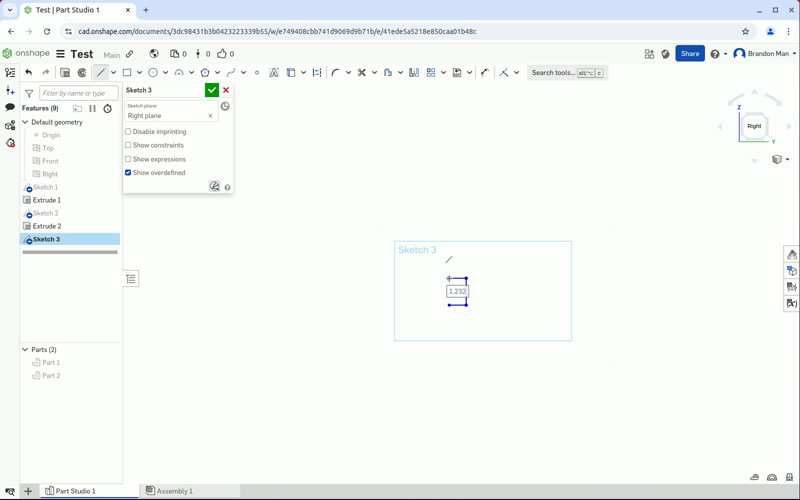
scroll(-6)
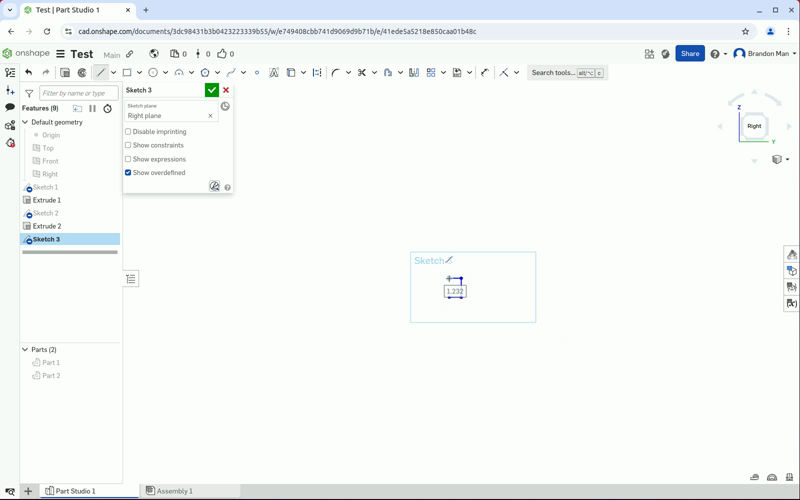
scroll(-6)
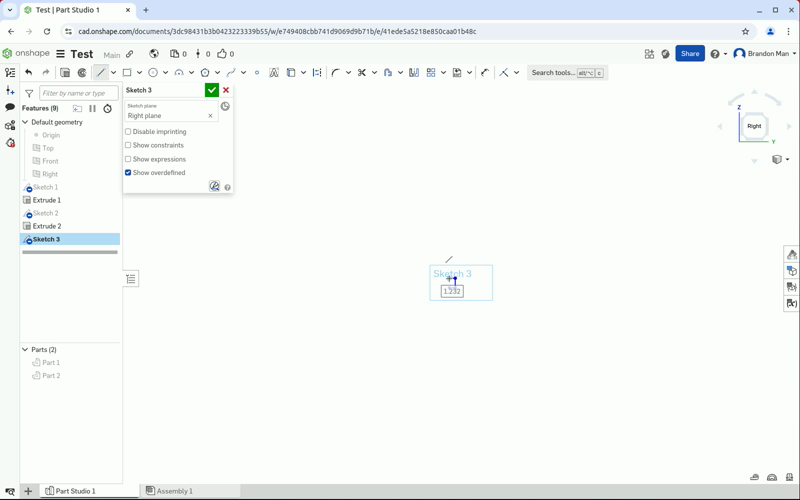
key_up(shift)
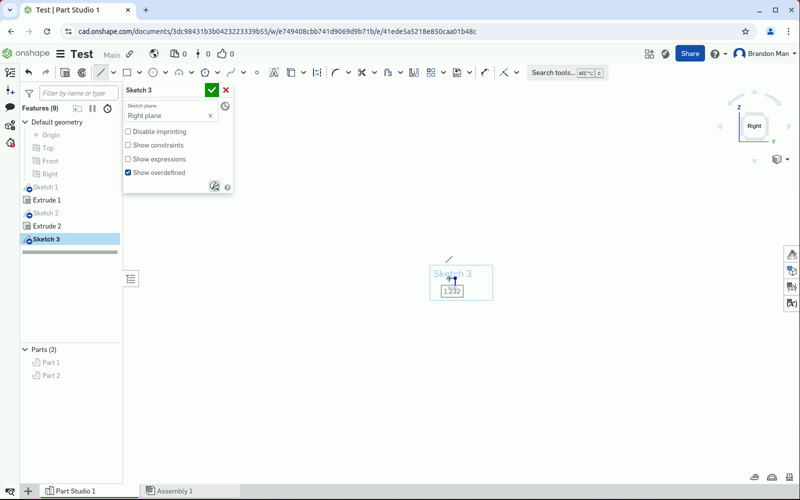
mouse_move(479, 278)
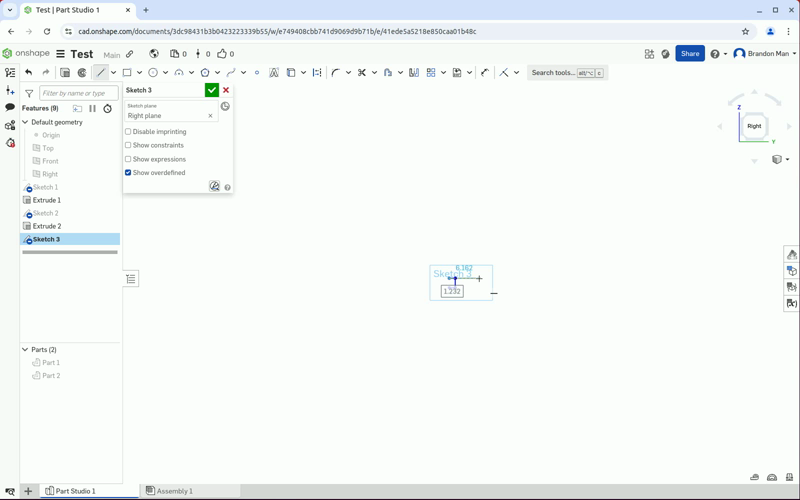
key_down(shift)
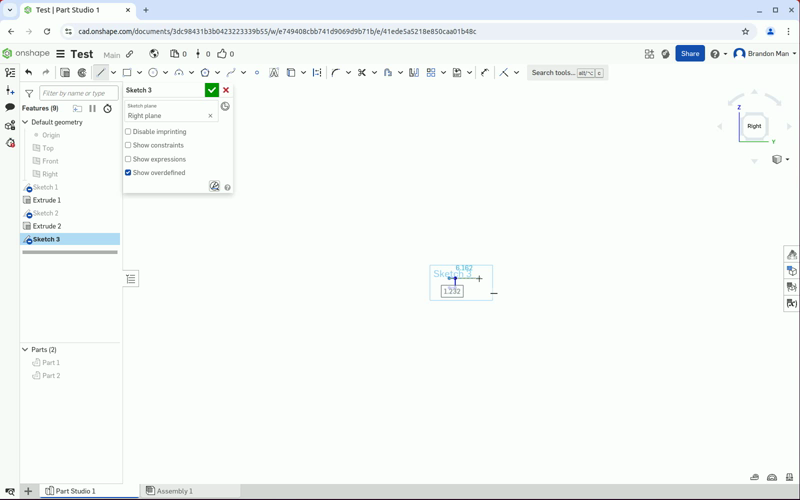
mouse_move(449, 287)
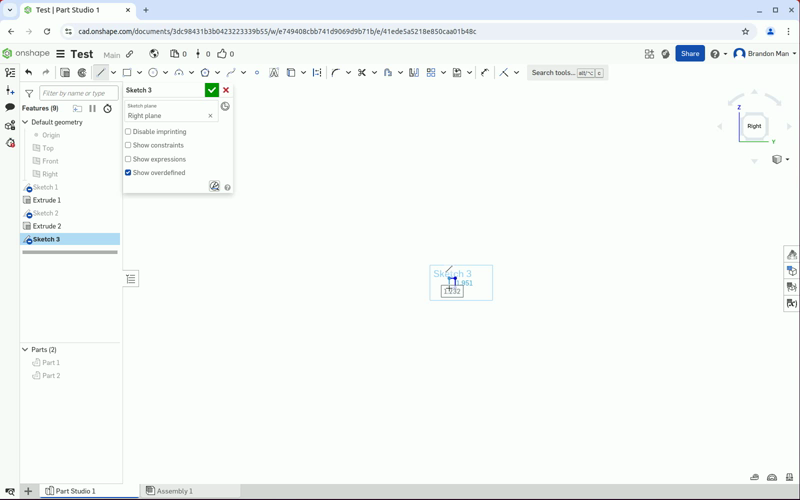
key_up(shift)
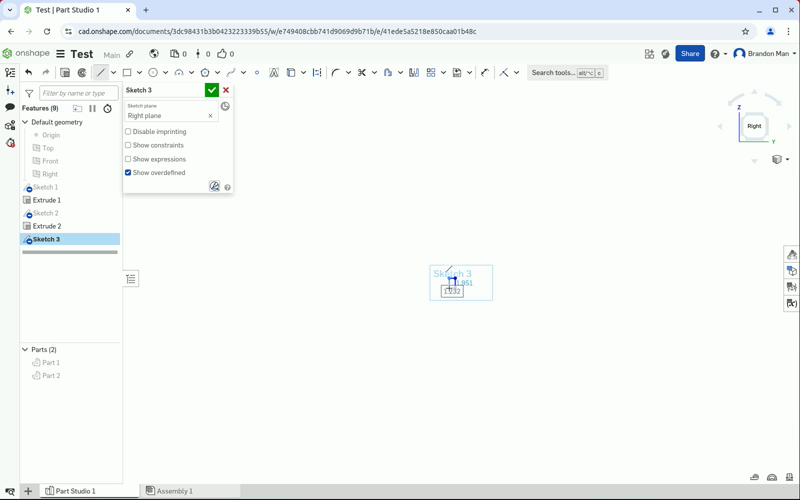
click(449, 287)
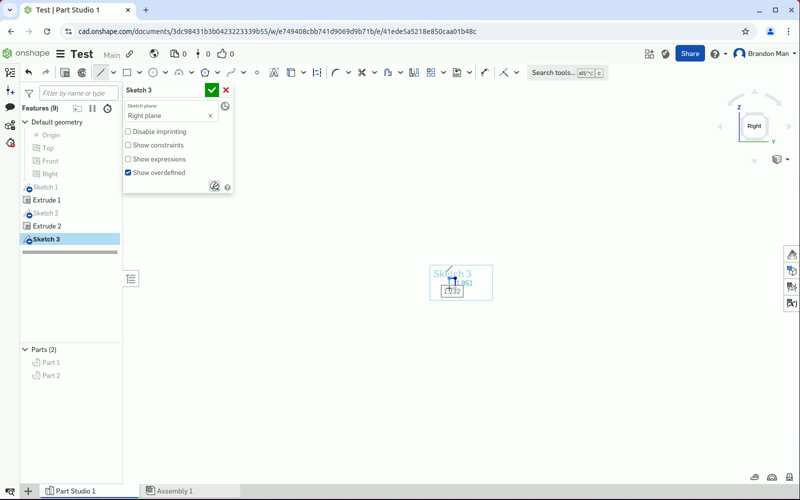
key(esc)
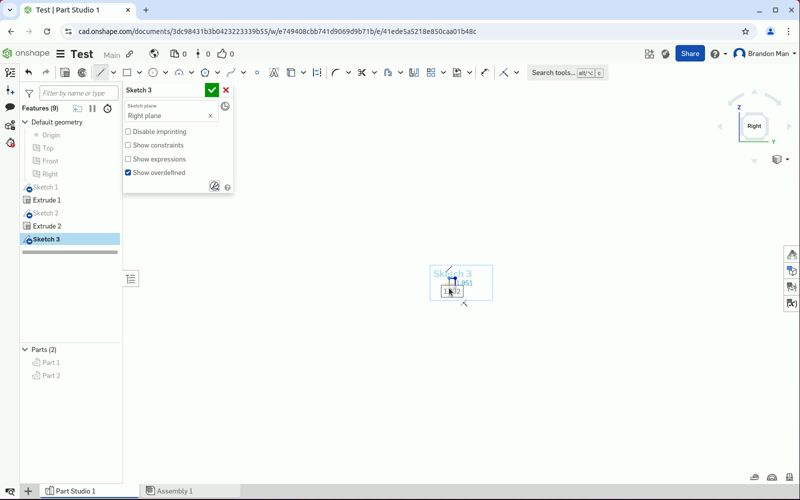
key(l)
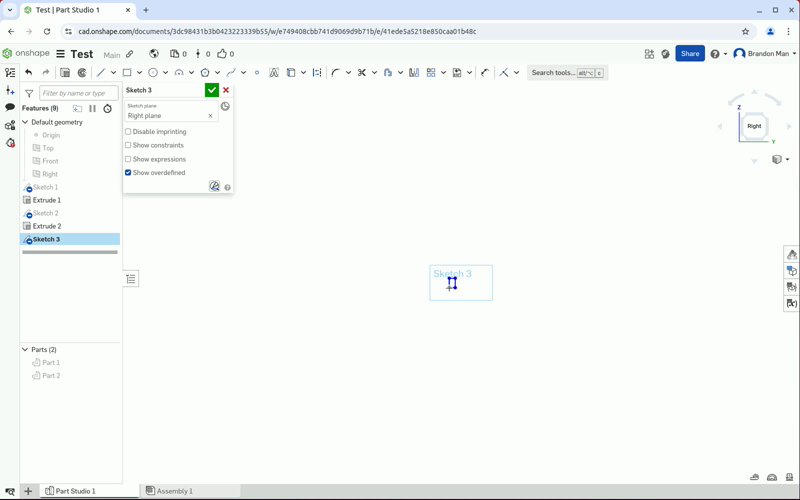
key_down(shift)
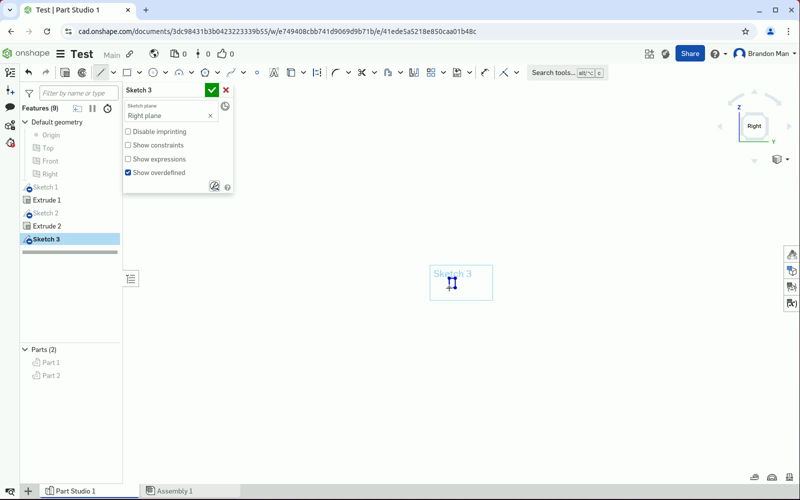
mouse_move(449, 287)
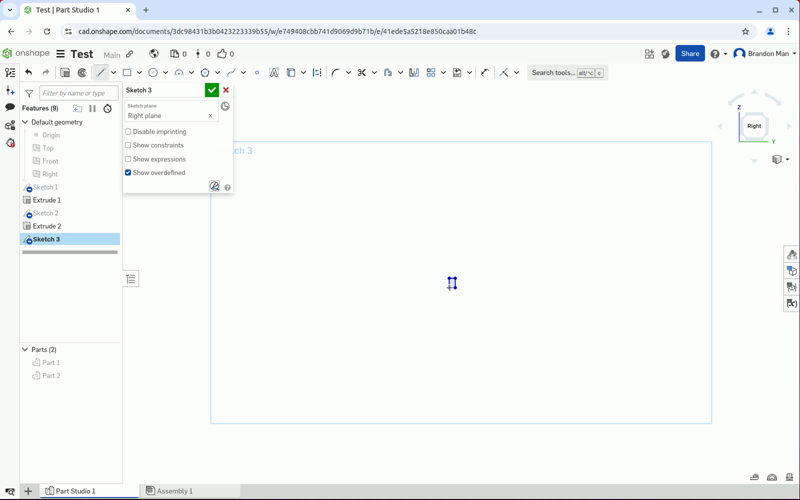
scroll(6)
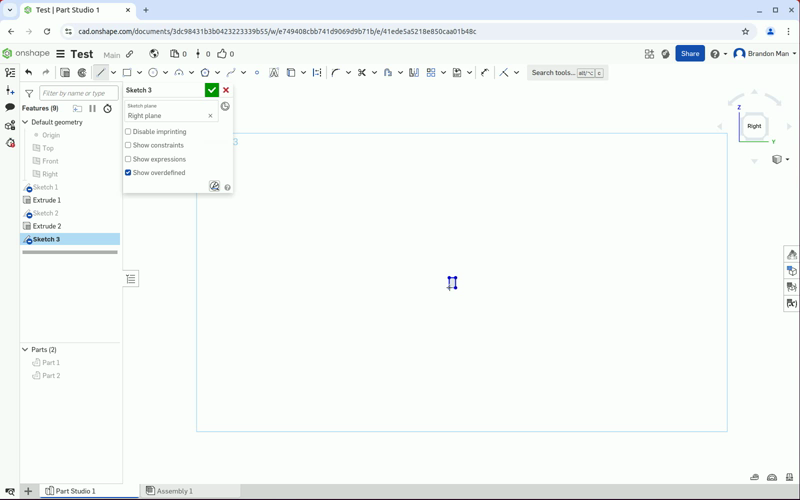
scroll(6)
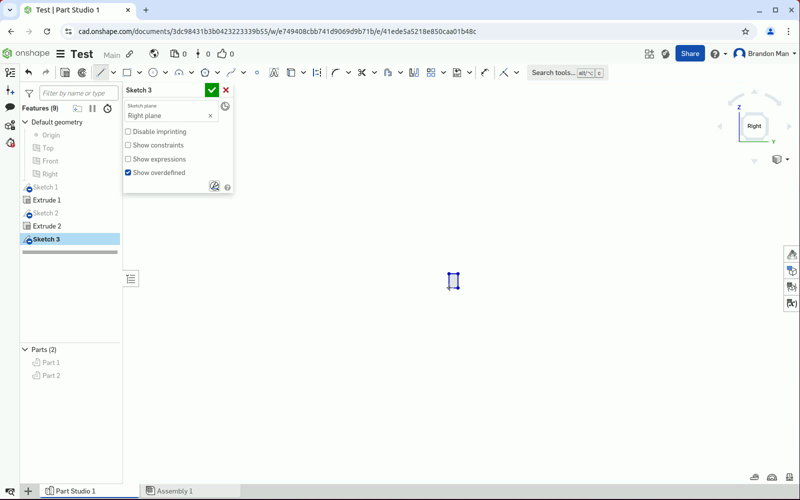
scroll(6)
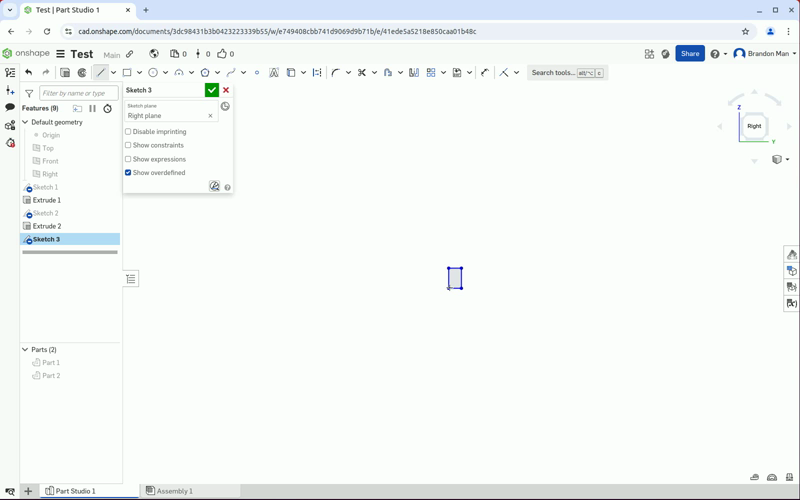
scroll(6)
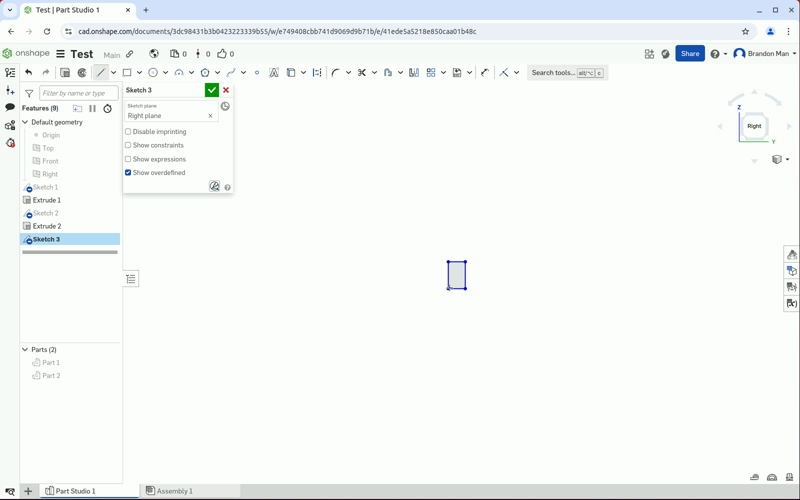
scroll(6)
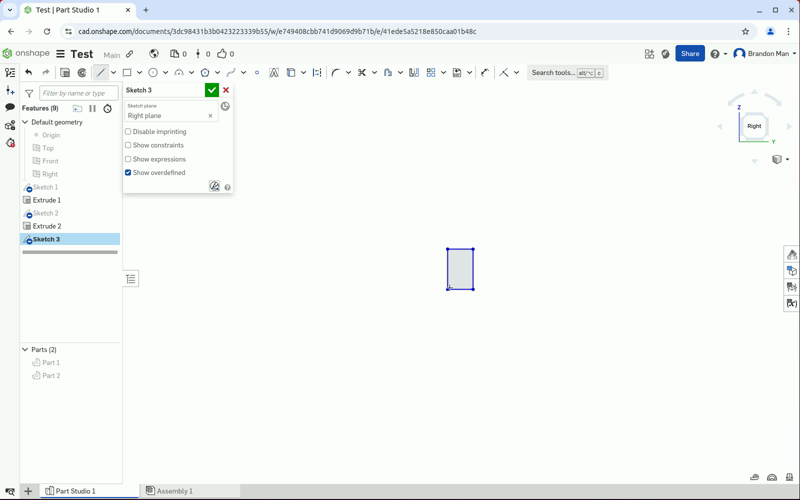
scroll(6)
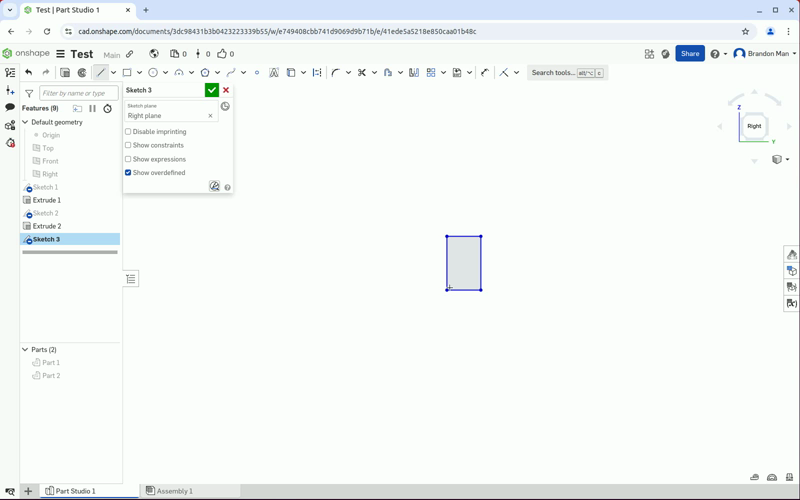
scroll(6)
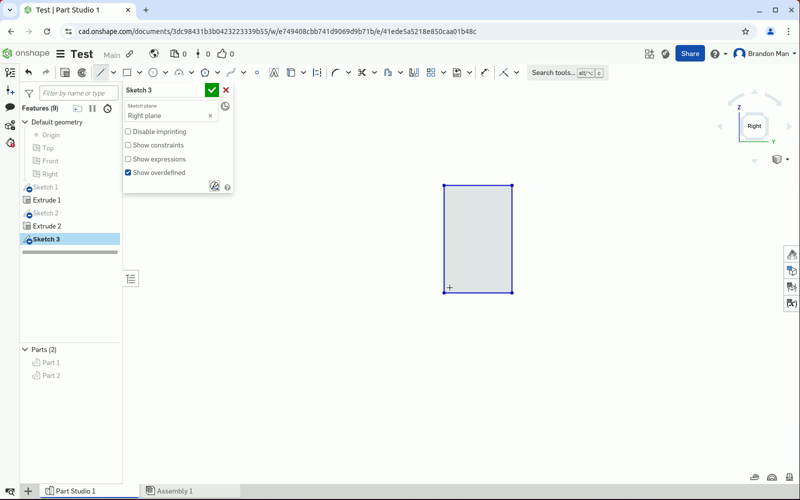
click(449, 287)
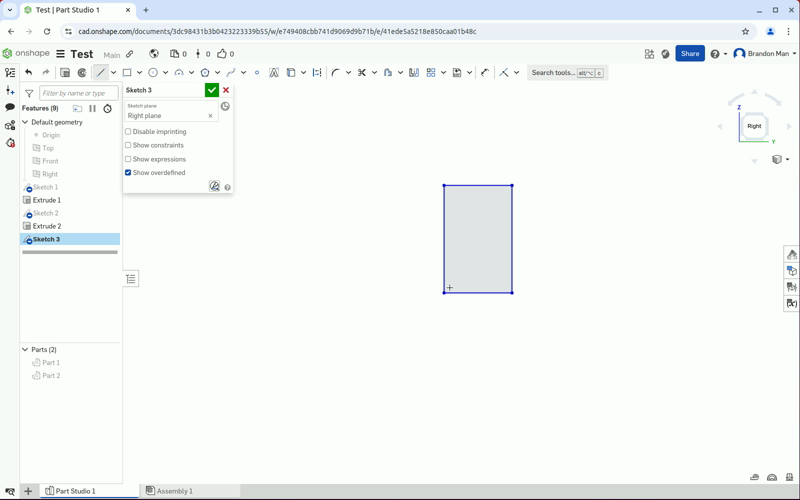
scroll(-6)
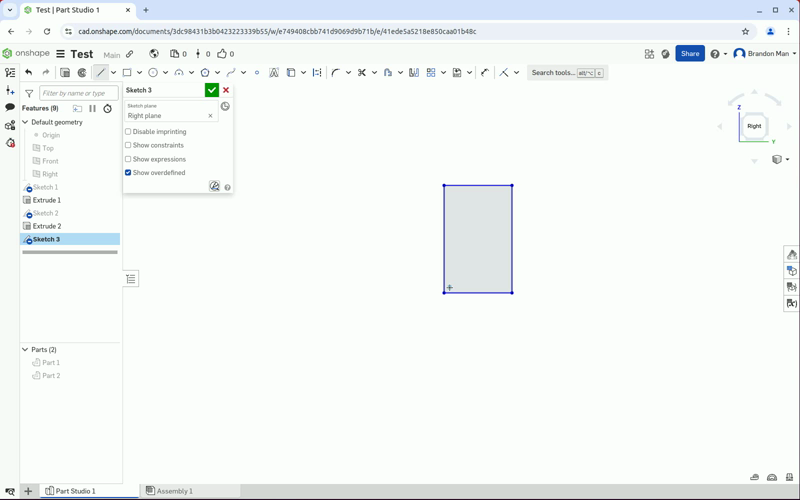
scroll(-6)
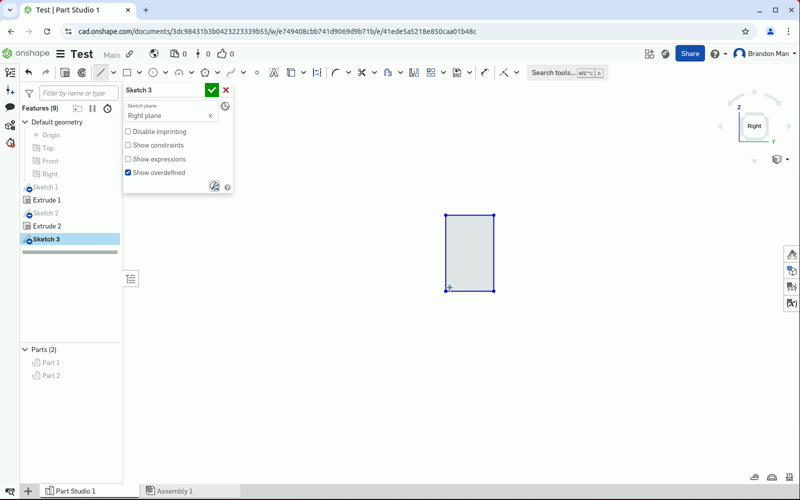
scroll(-6)
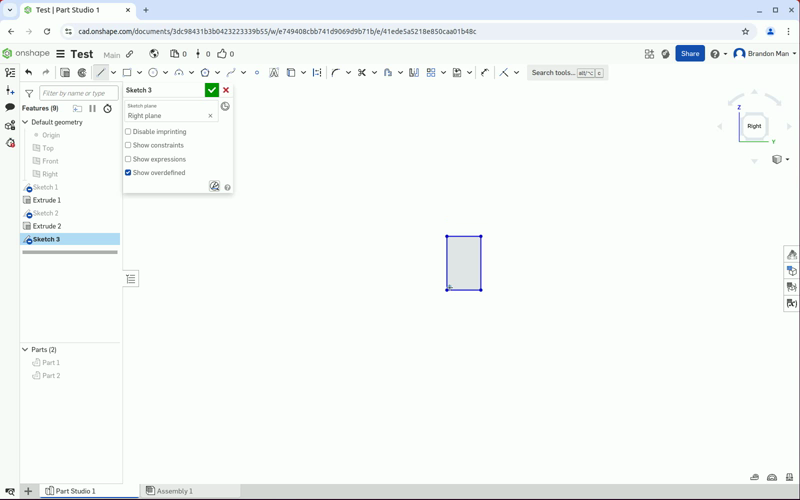
scroll(-6)
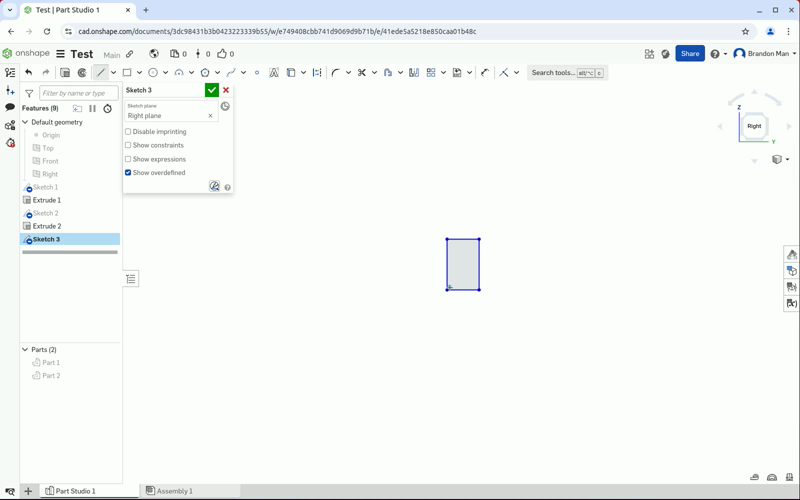
scroll(-6)
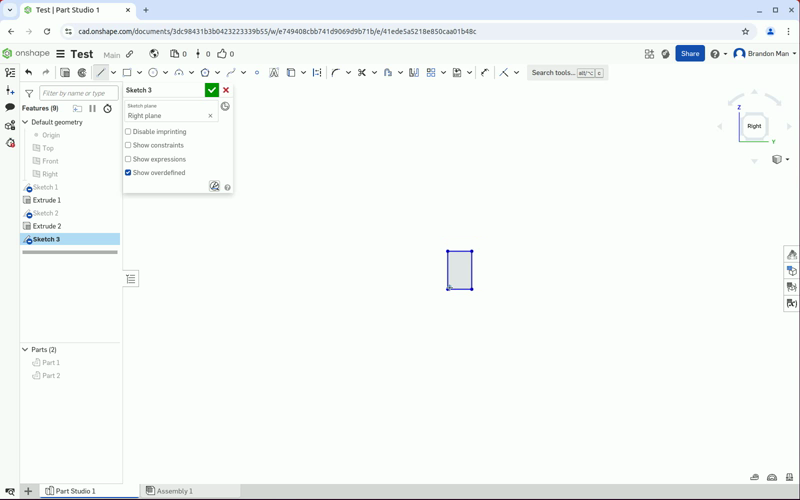
scroll(-6)
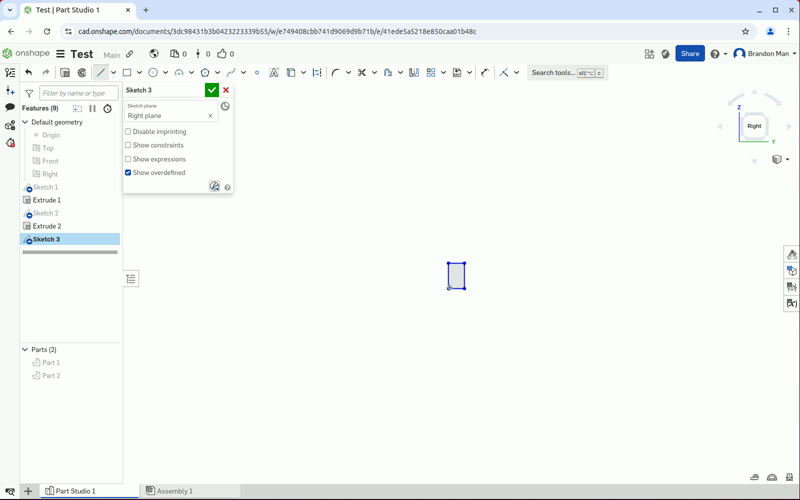
scroll(-6)
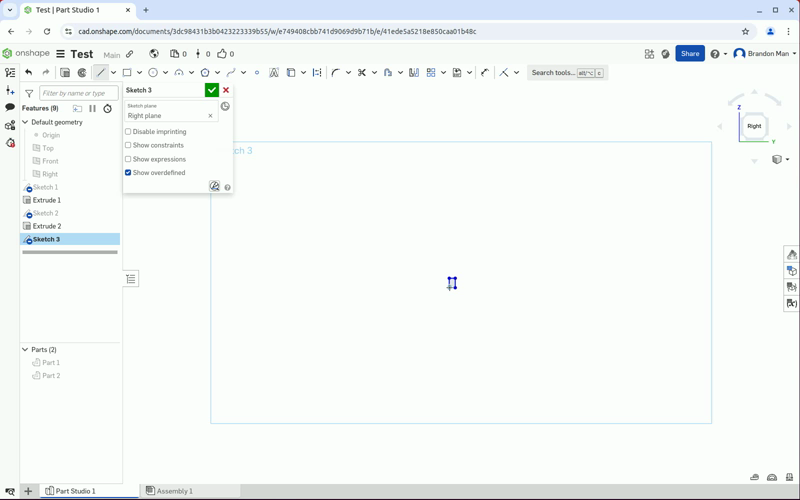
key_up(shift)
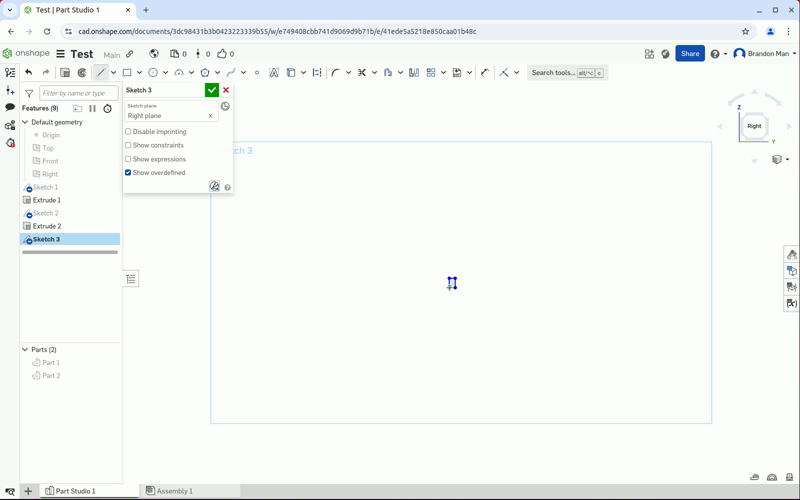
key_down(shift)
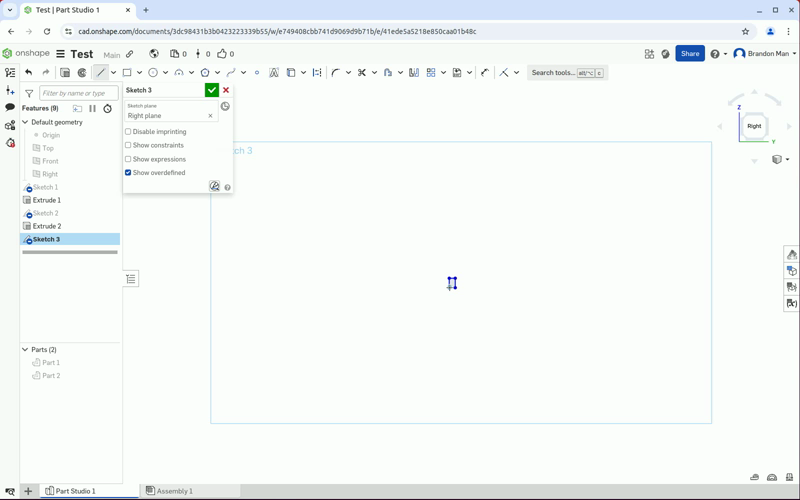
mouse_move(479, 287)
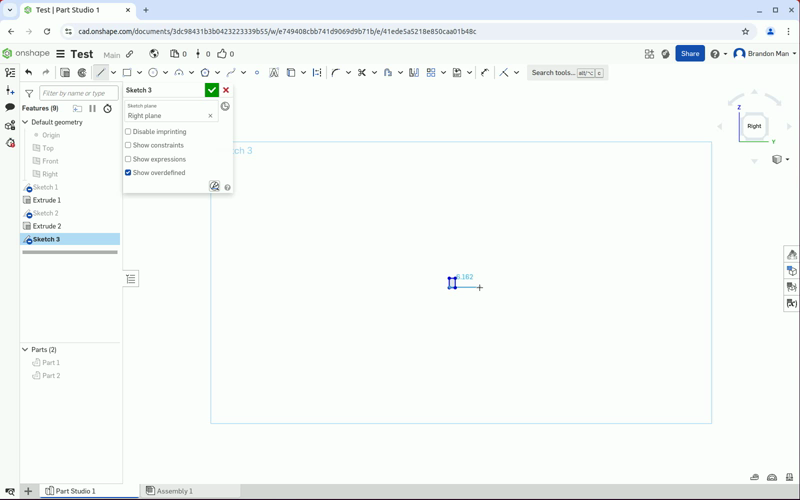
mouse_move(454, 287)
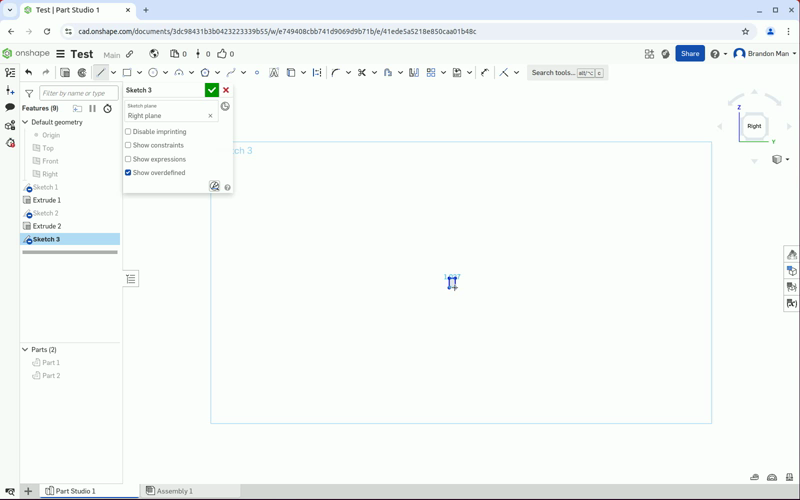
scroll(6)
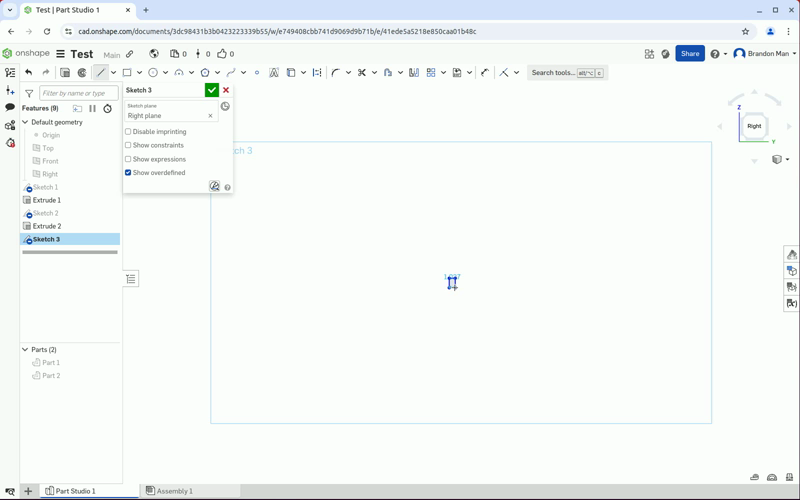
scroll(6)
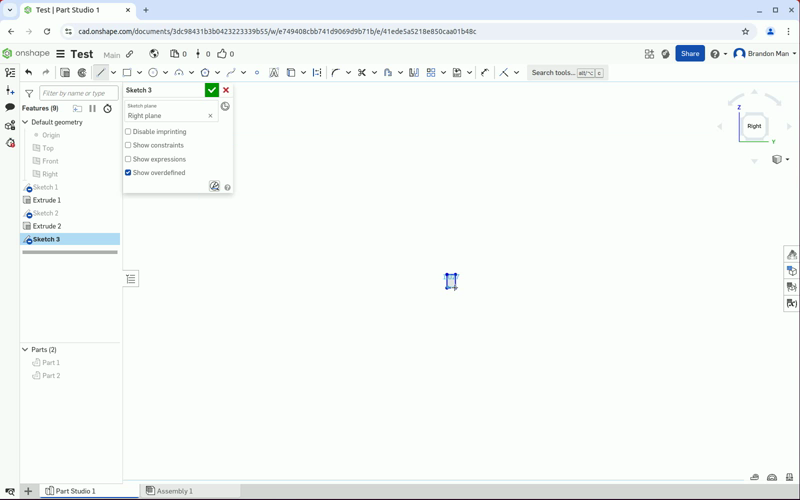
scroll(6)
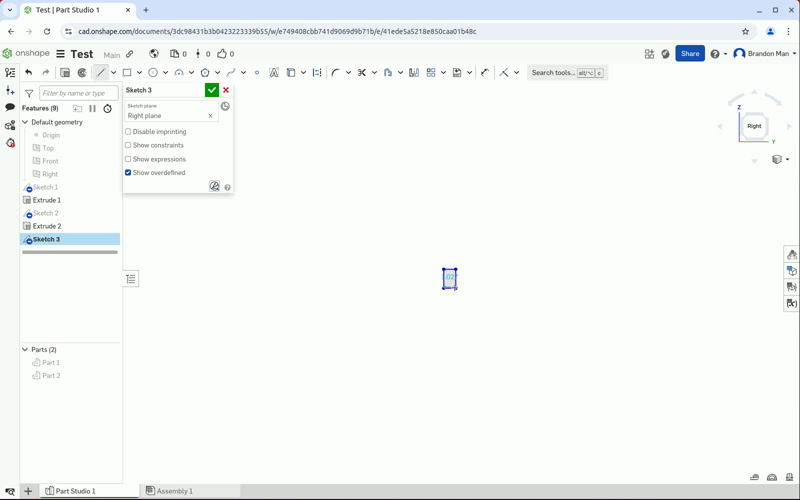
scroll(6)
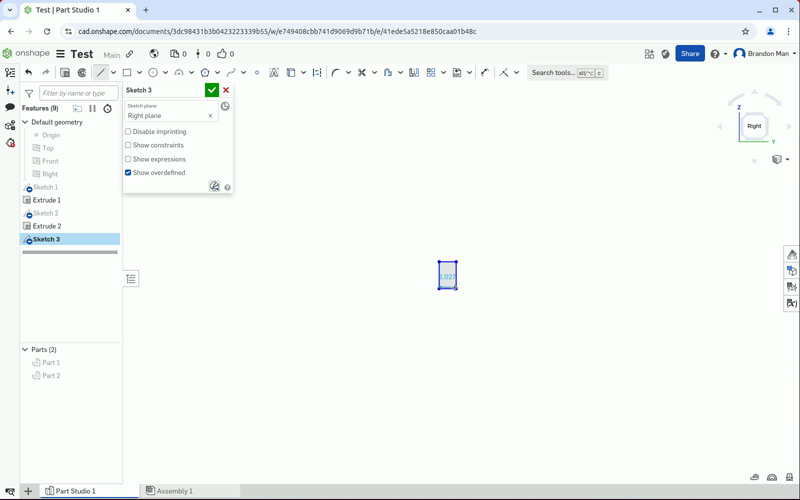
scroll(6)
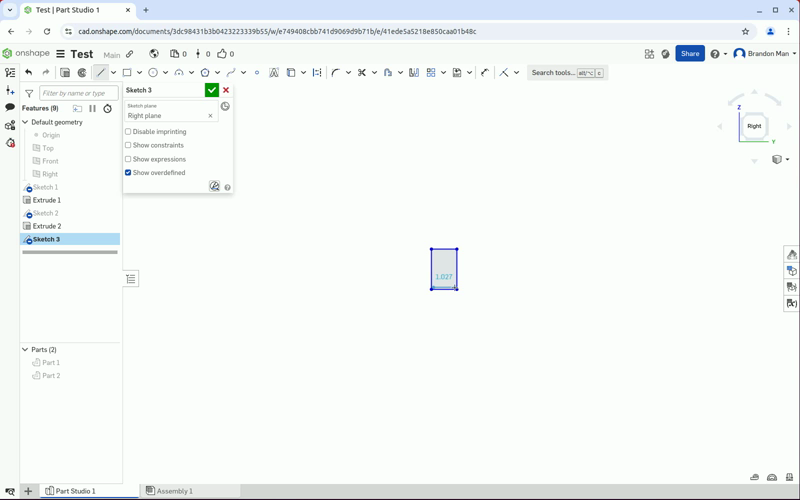
scroll(6)
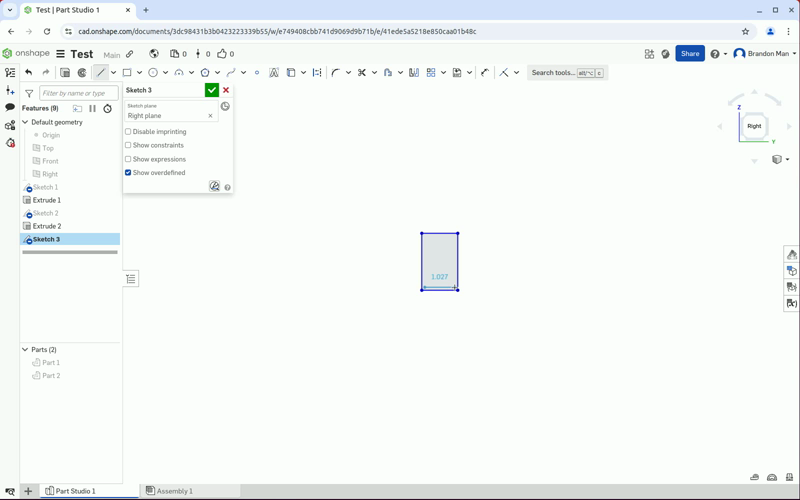
scroll(6)
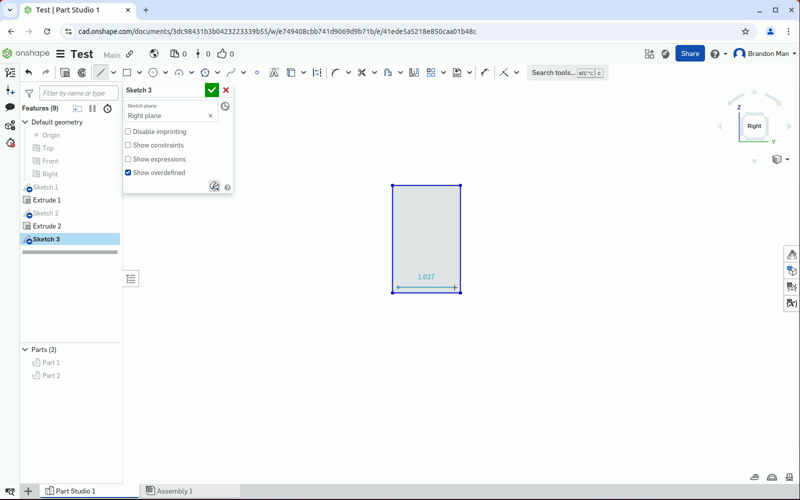
click(454, 287)
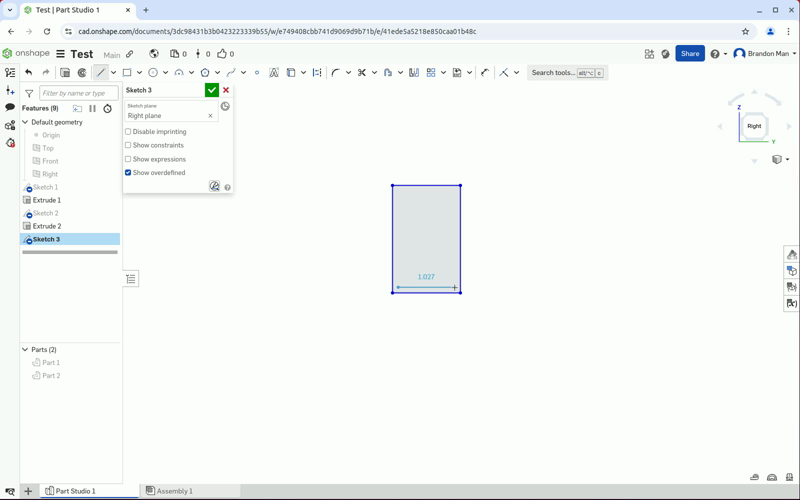
scroll(-6)
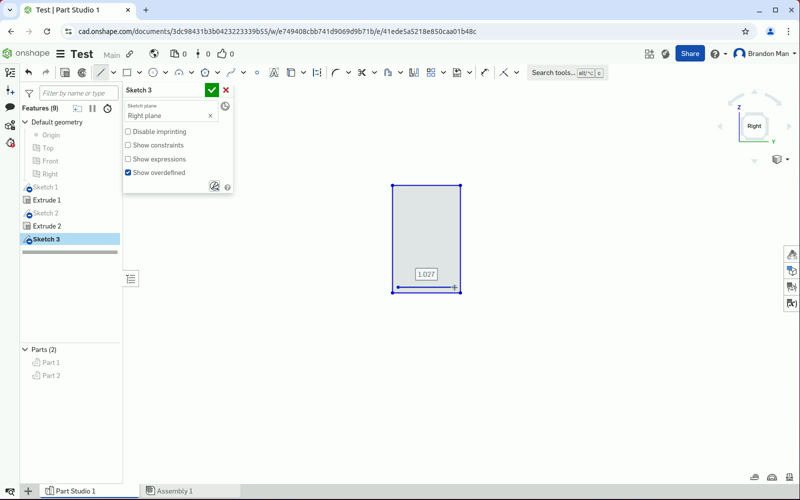
scroll(-6)
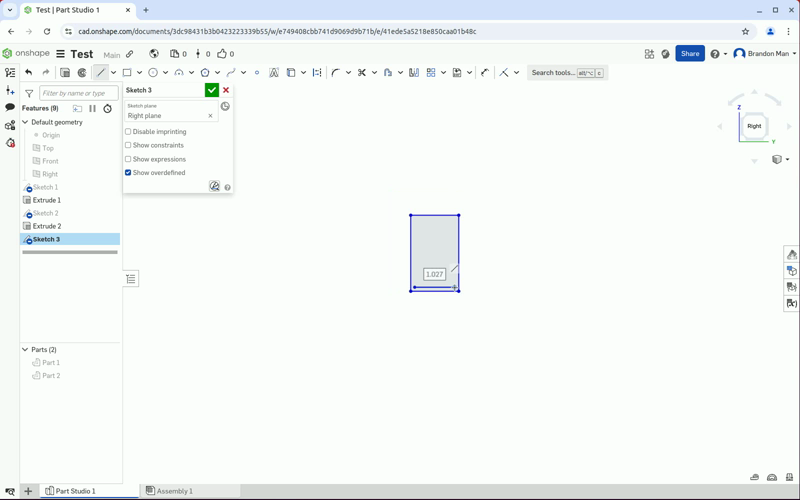
scroll(-6)
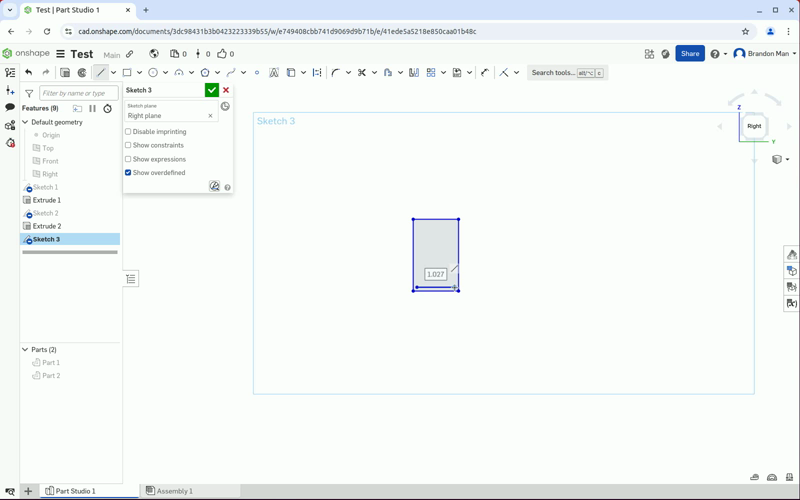
scroll(-6)
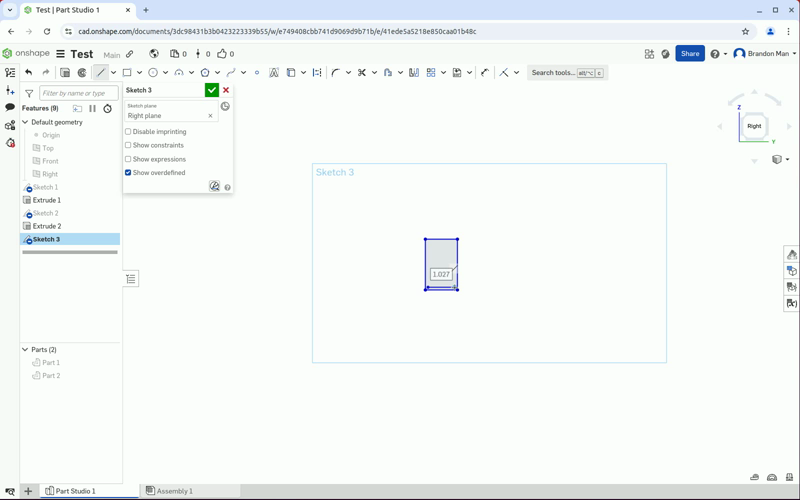
scroll(-6)
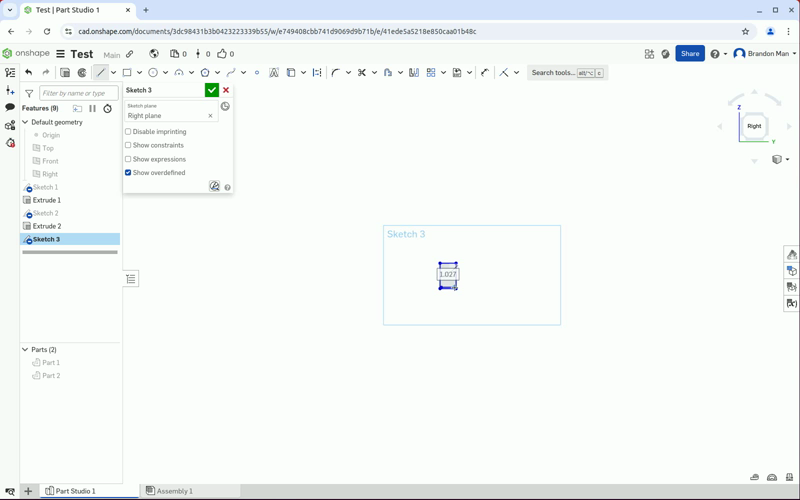
scroll(-6)
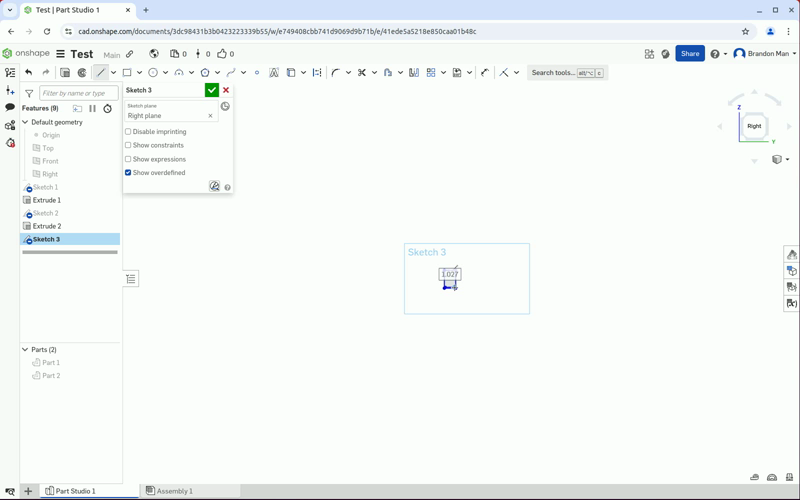
scroll(-6)
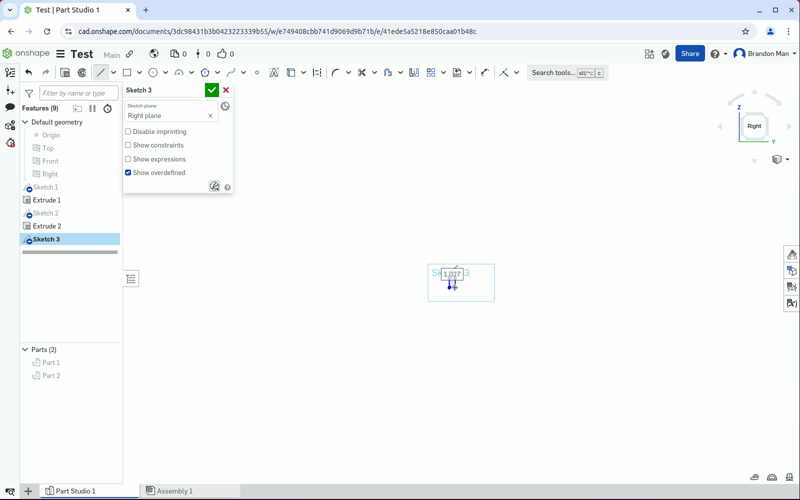
key_up(shift)
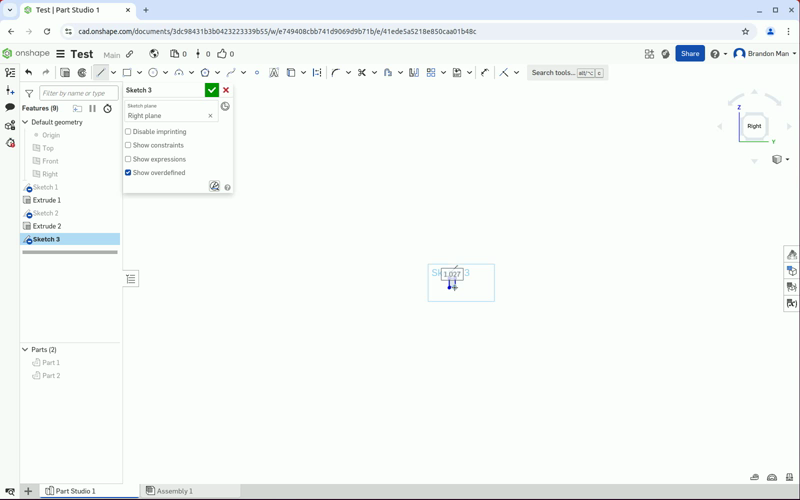
key_down(shift)
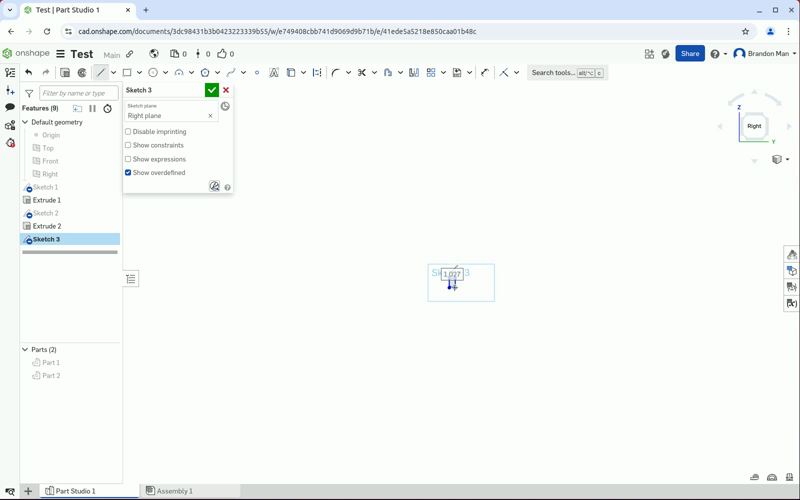
mouse_move(484, 287)
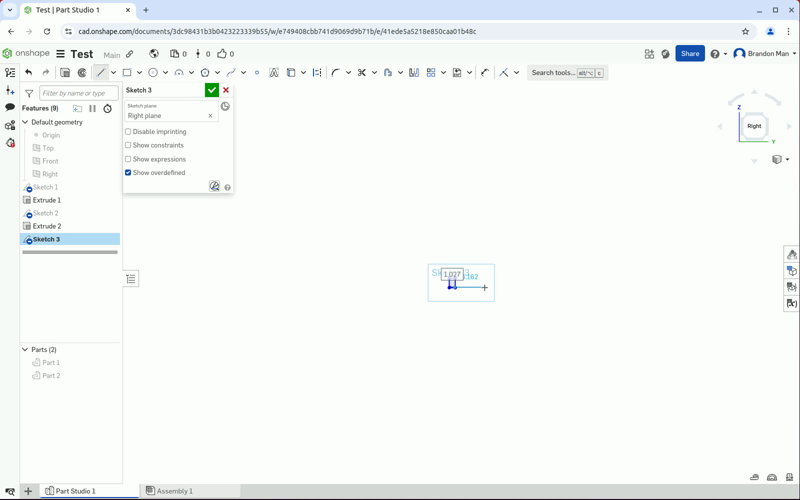
mouse_move(454, 279)
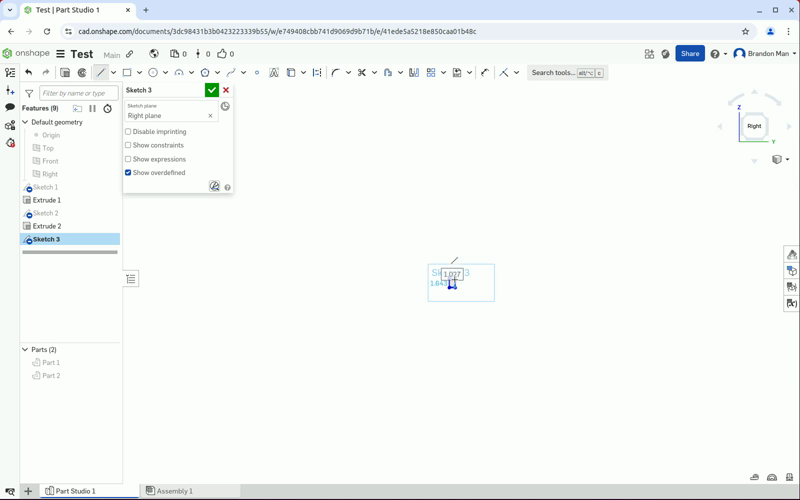
scroll(6)
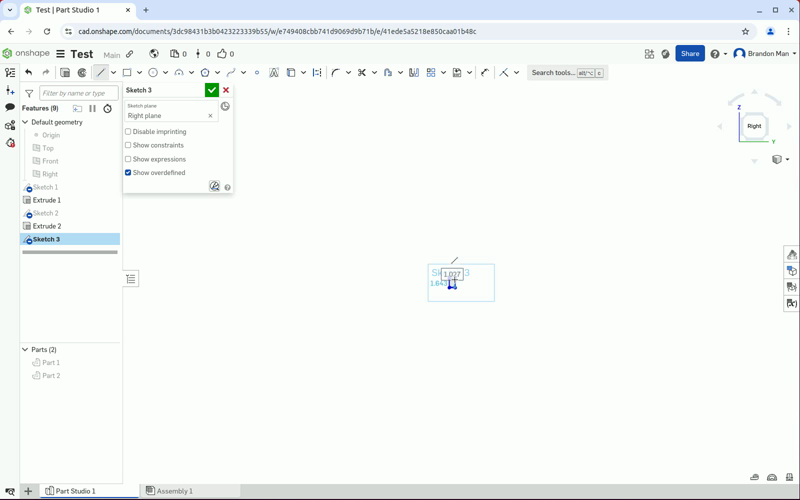
scroll(6)
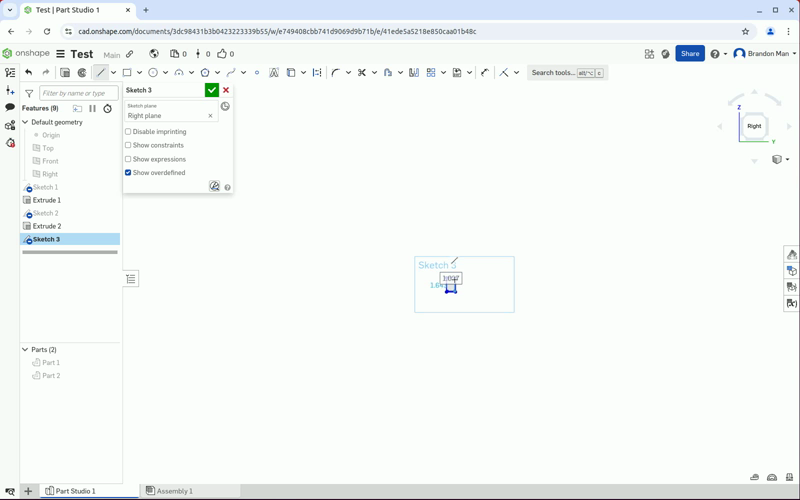
scroll(6)
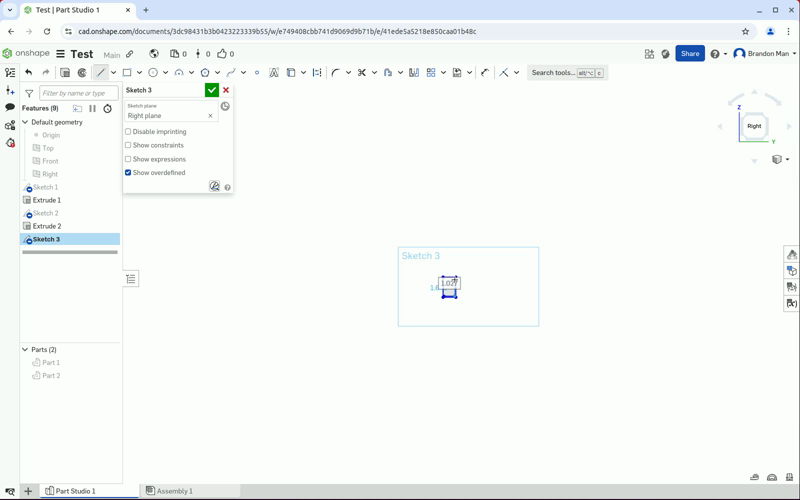
scroll(6)
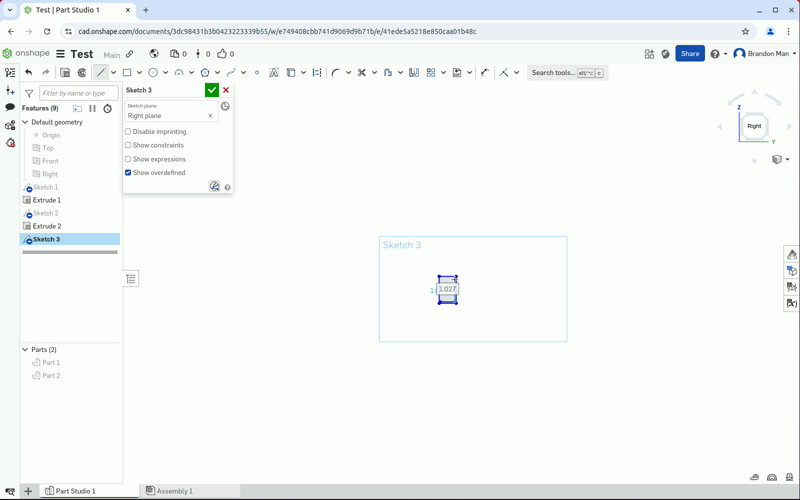
scroll(6)
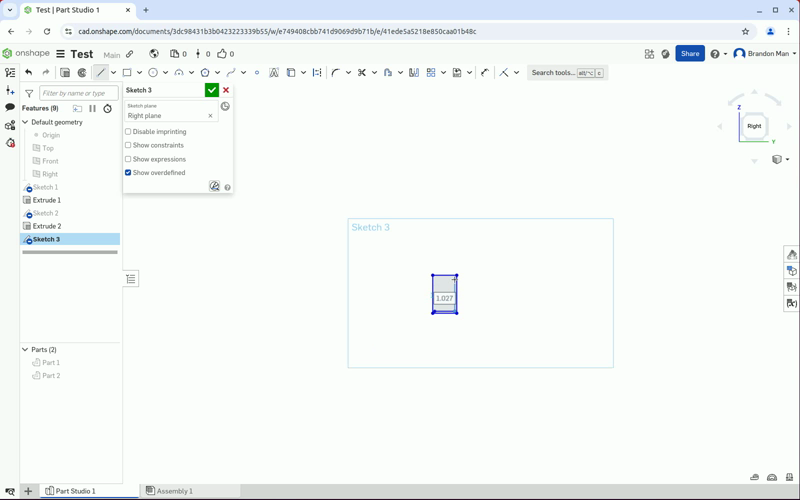
scroll(6)
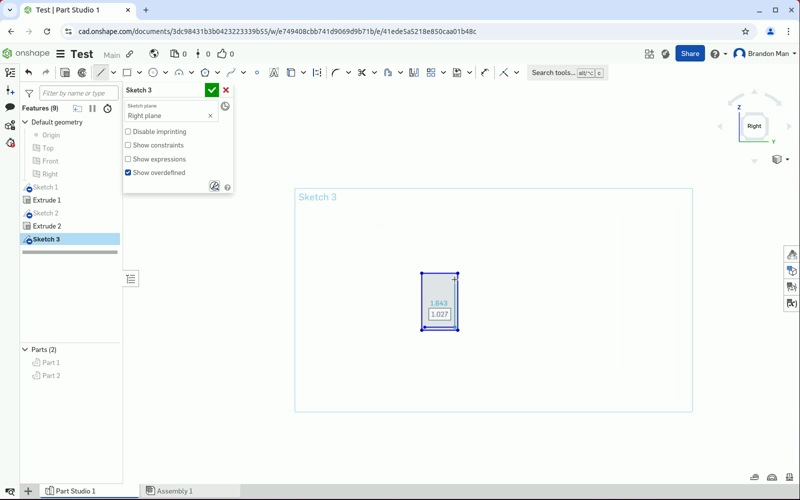
scroll(6)
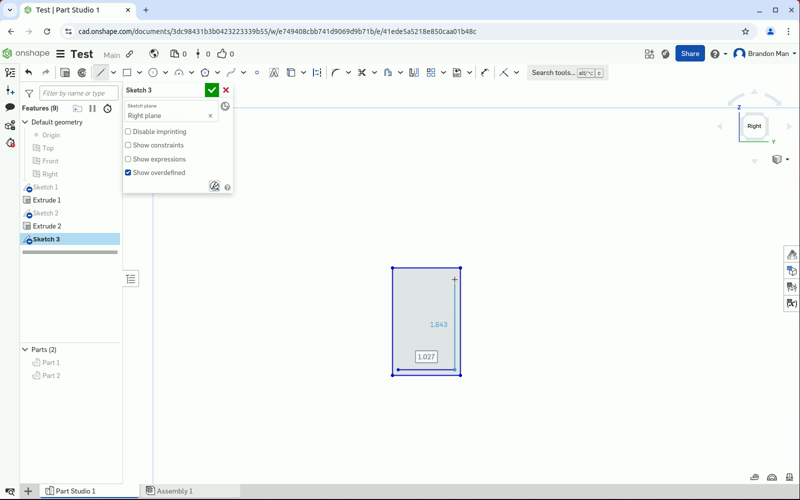
click(454, 279)
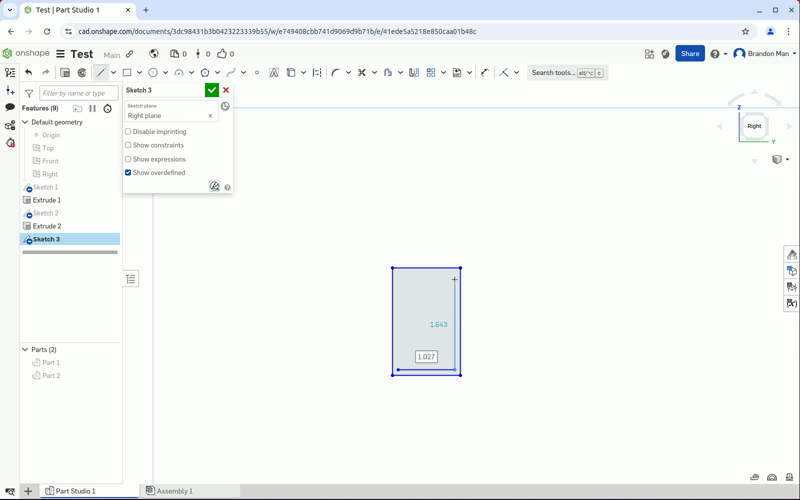
scroll(-6)
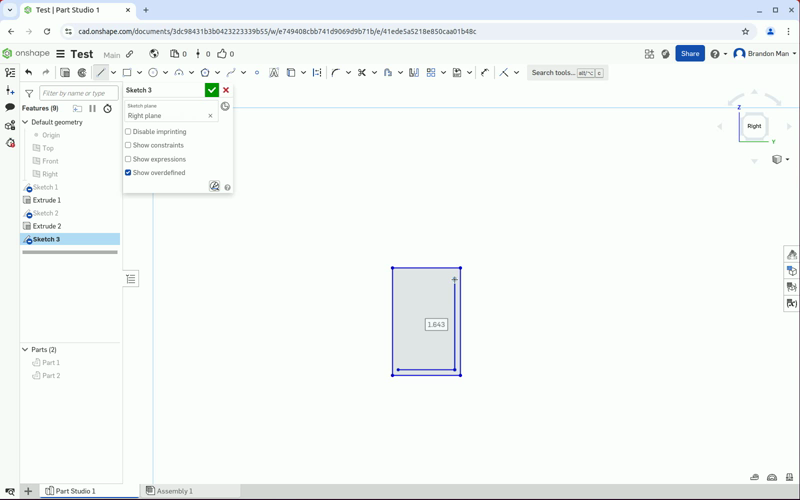
scroll(-6)
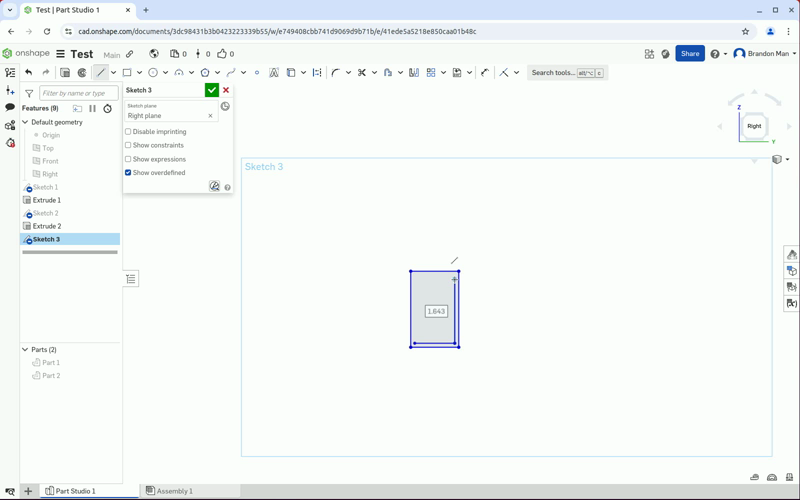
scroll(-6)
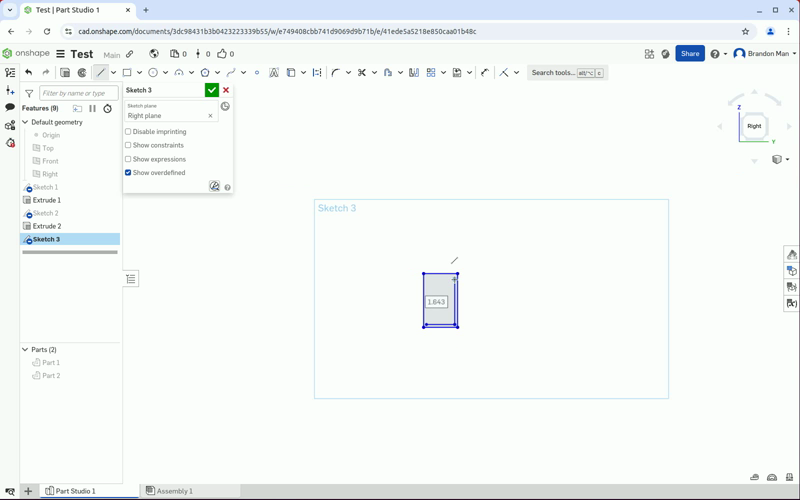
scroll(-6)
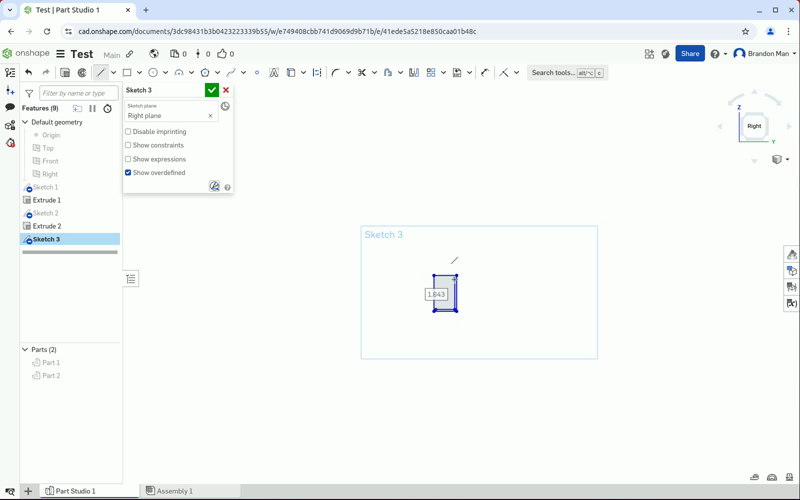
scroll(-6)
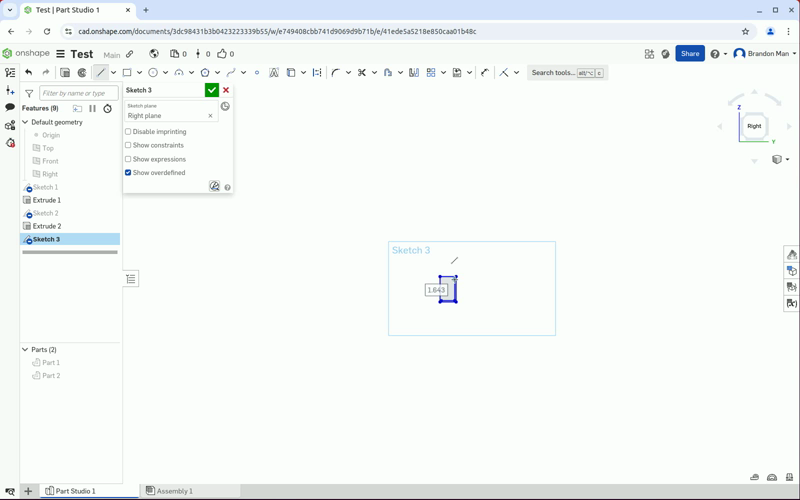
scroll(-6)
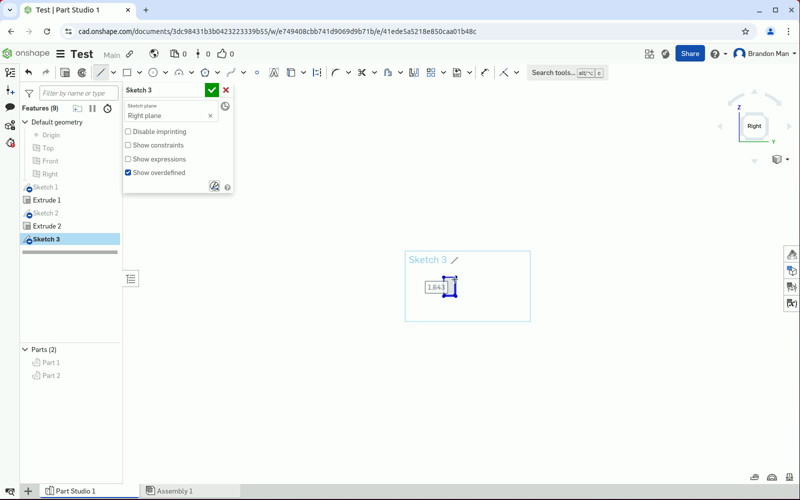
scroll(-6)
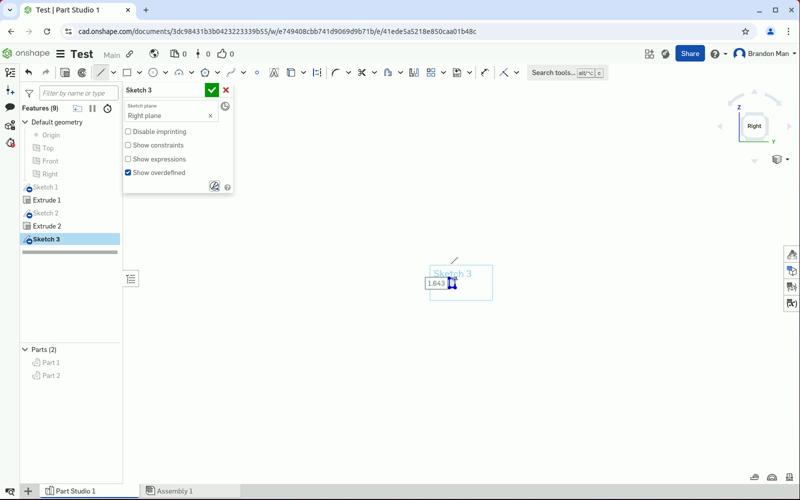
key_up(shift)
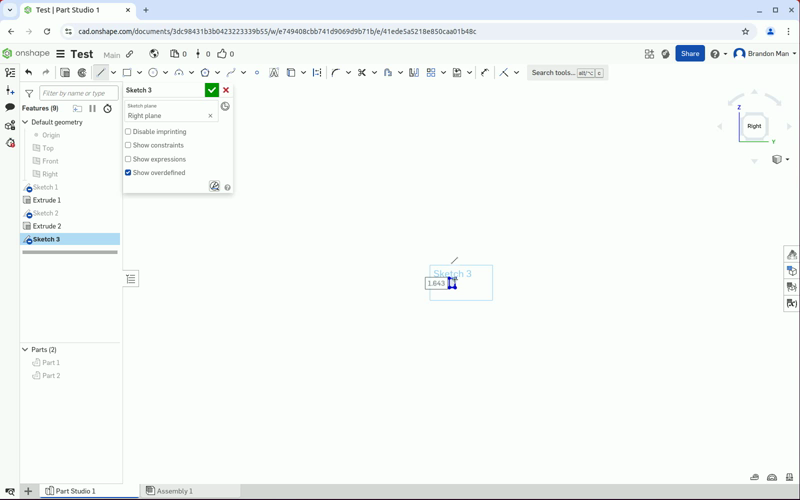
key_down(shift)
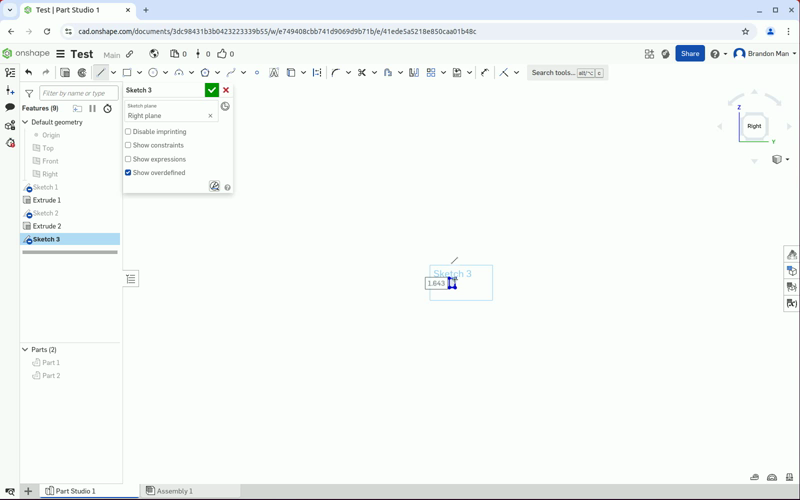
mouse_move(484, 279)
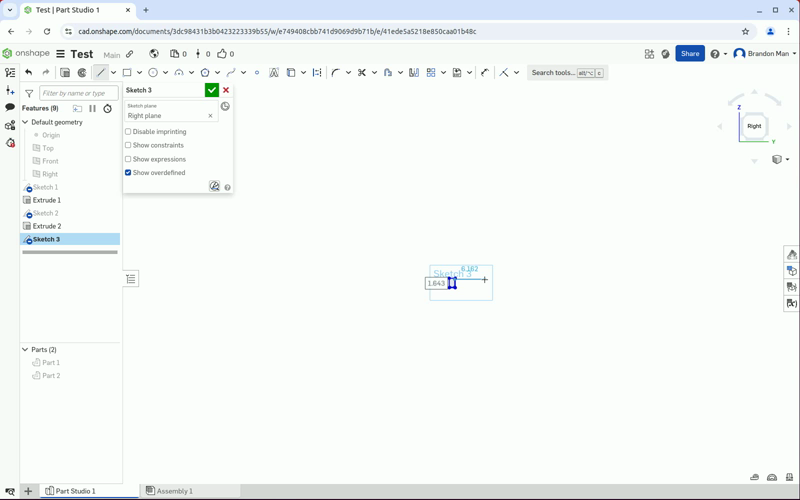
mouse_move(449, 279)
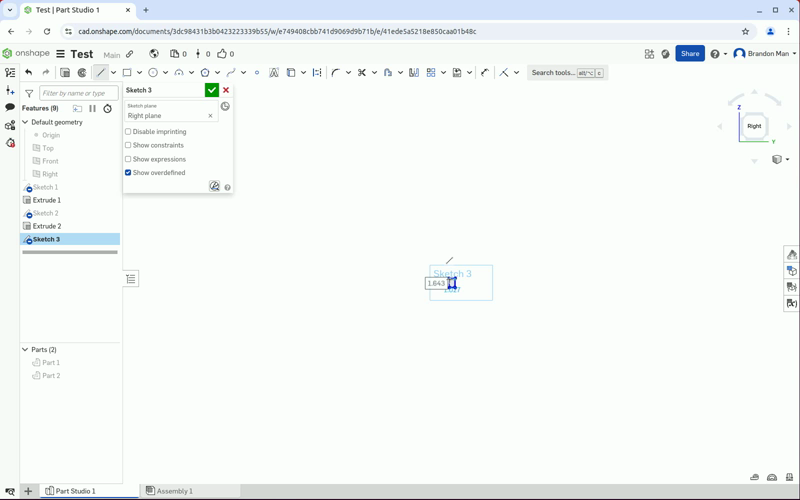
scroll(6)
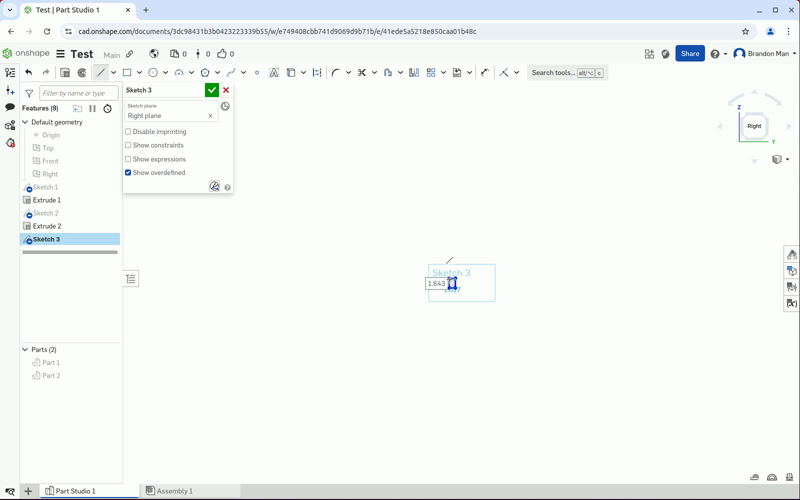
scroll(6)
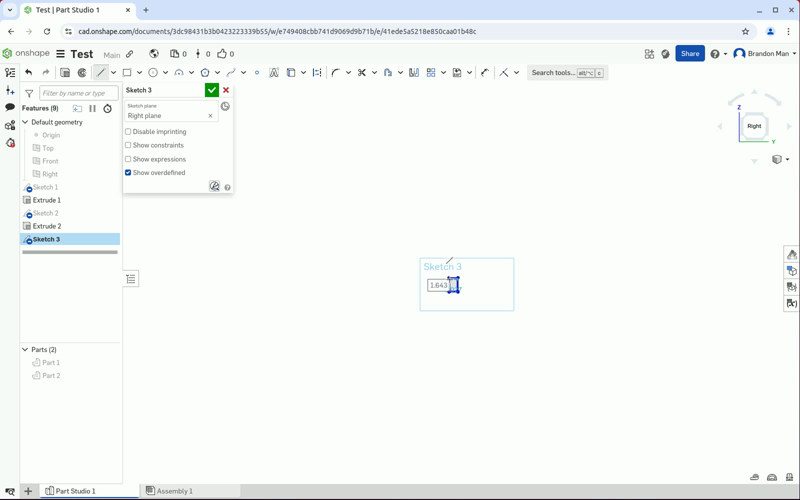
scroll(6)
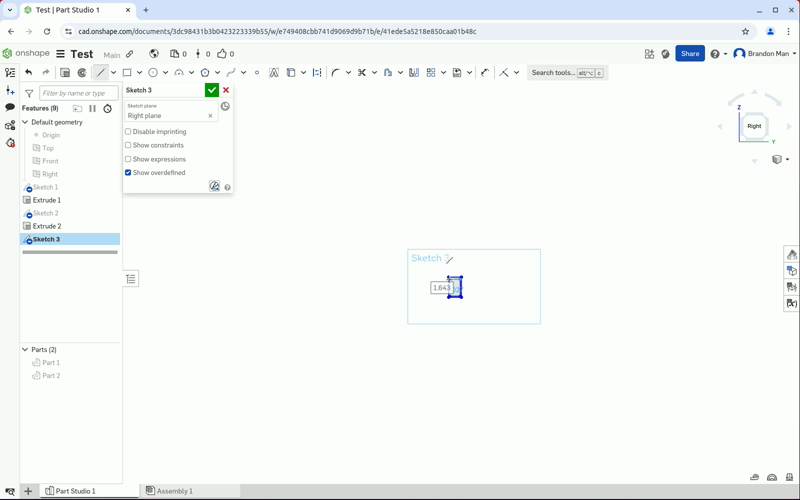
scroll(6)
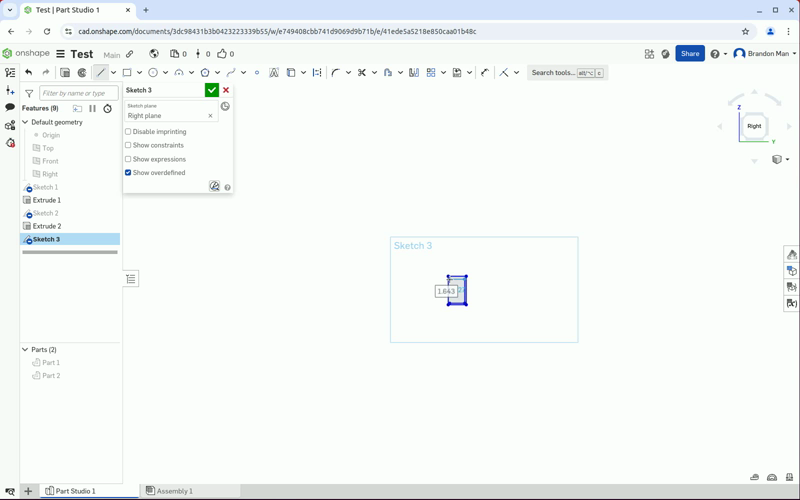
scroll(6)
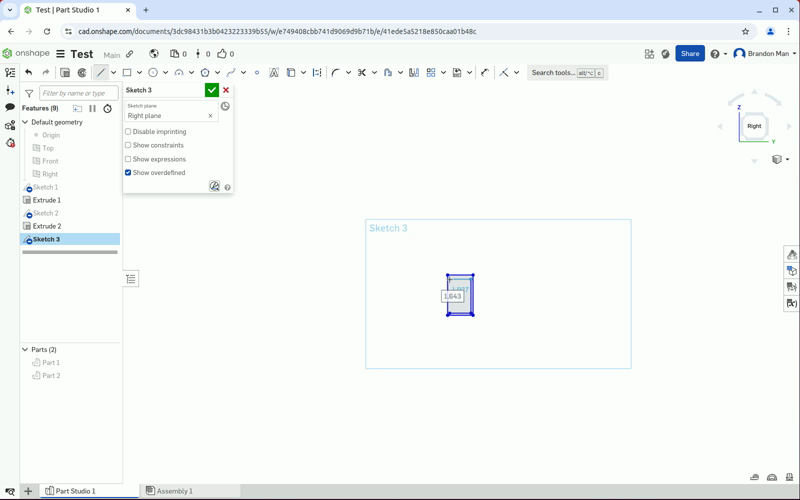
scroll(6)
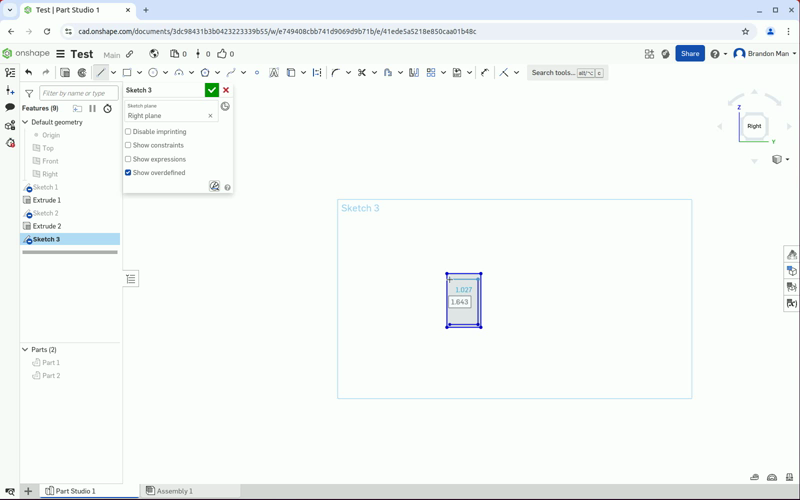
scroll(6)
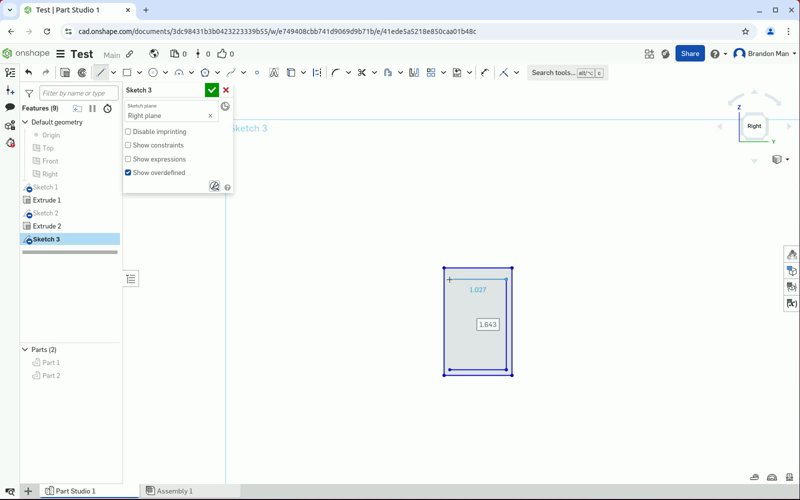
click(449, 279)
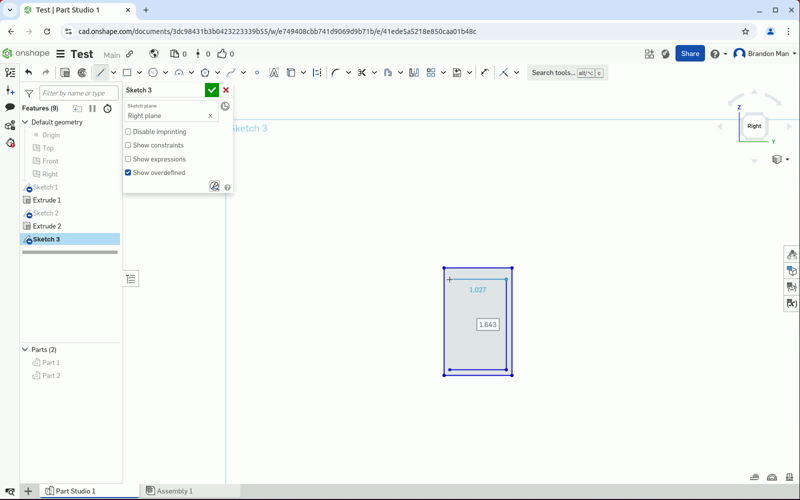
scroll(-6)
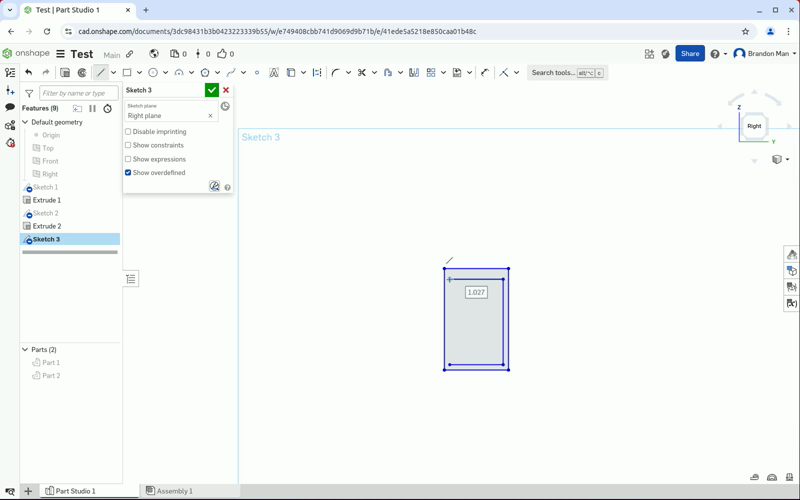
scroll(-6)
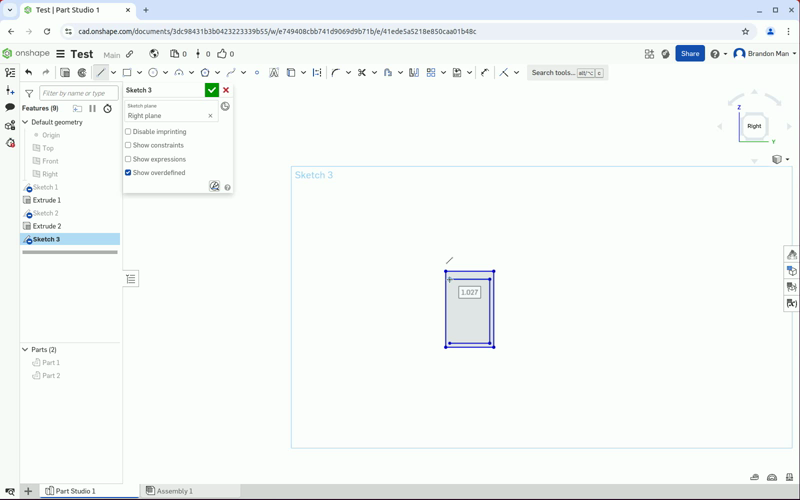
scroll(-6)
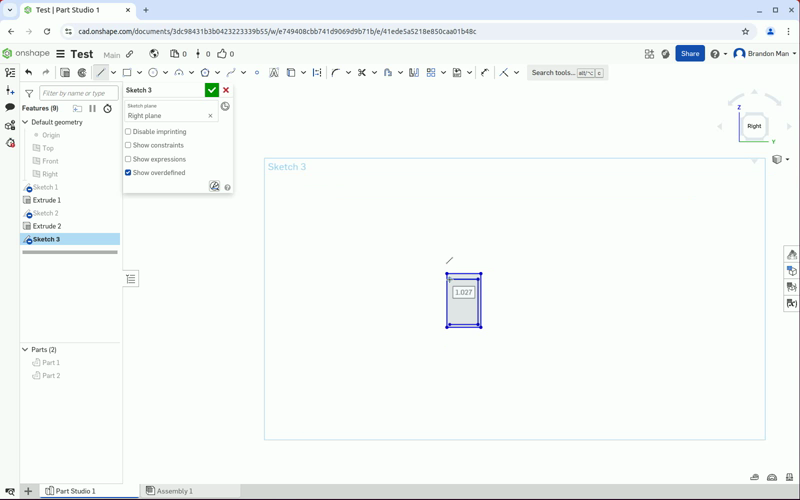
scroll(-6)
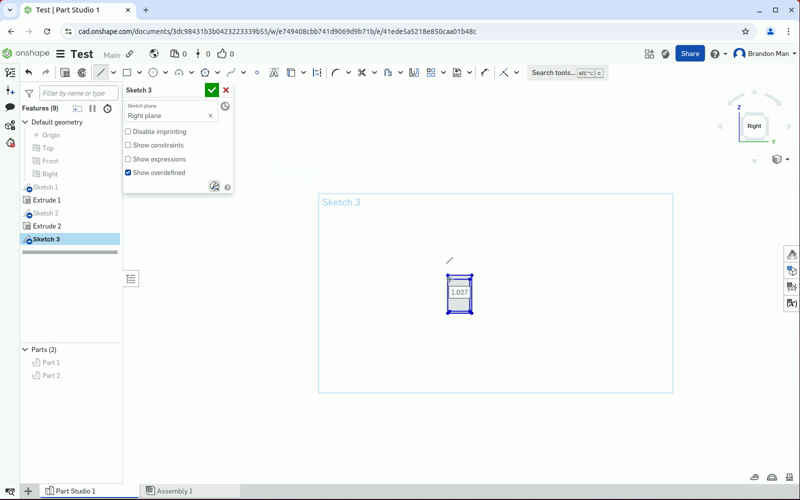
scroll(-6)
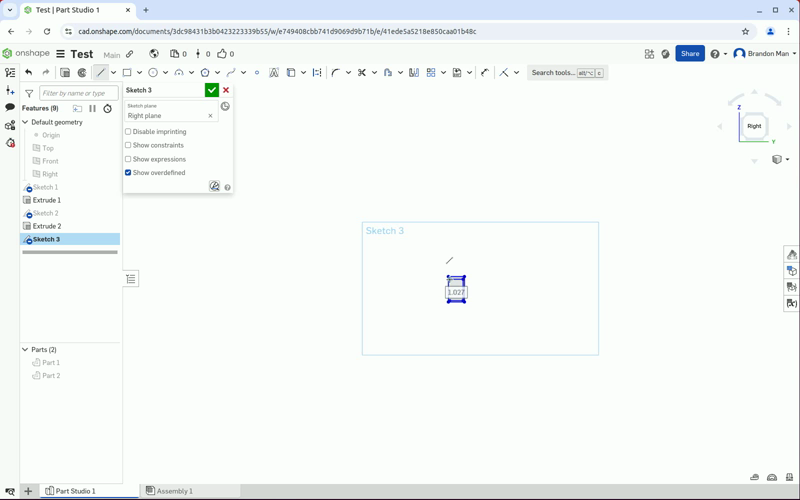
scroll(-6)
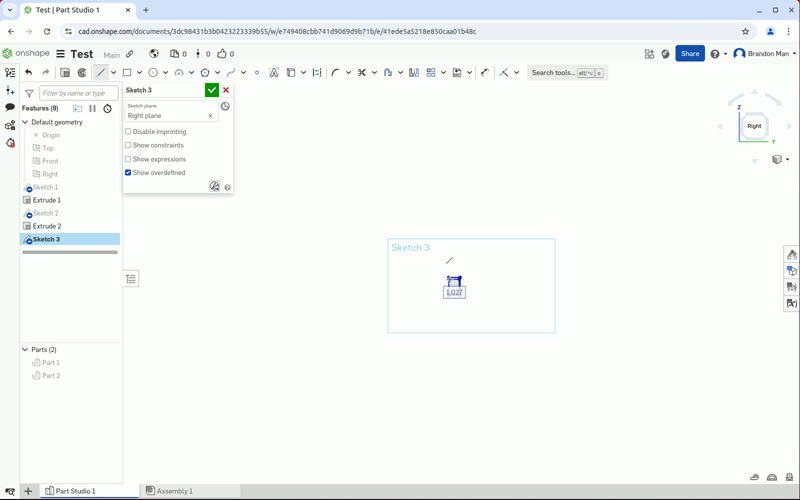
scroll(-6)
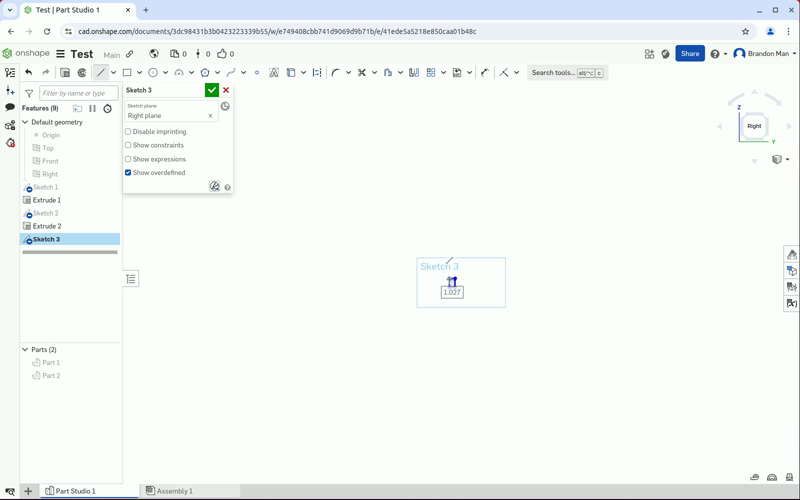
key_up(shift)
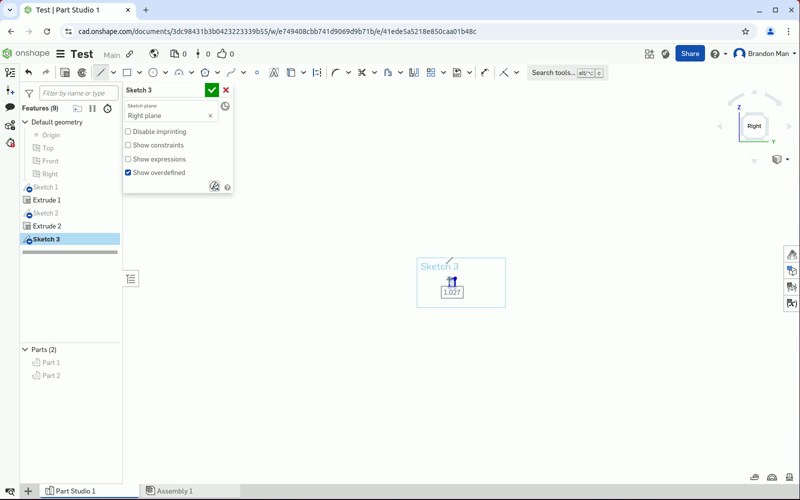
mouse_move(479, 279)
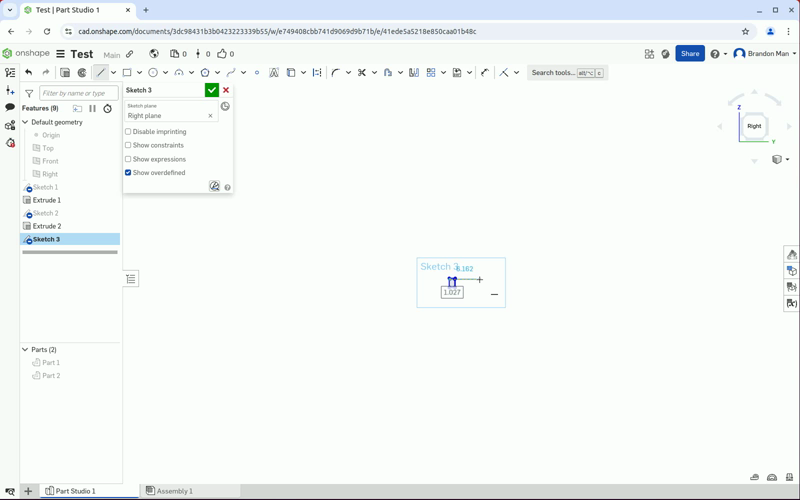
key_down(shift)
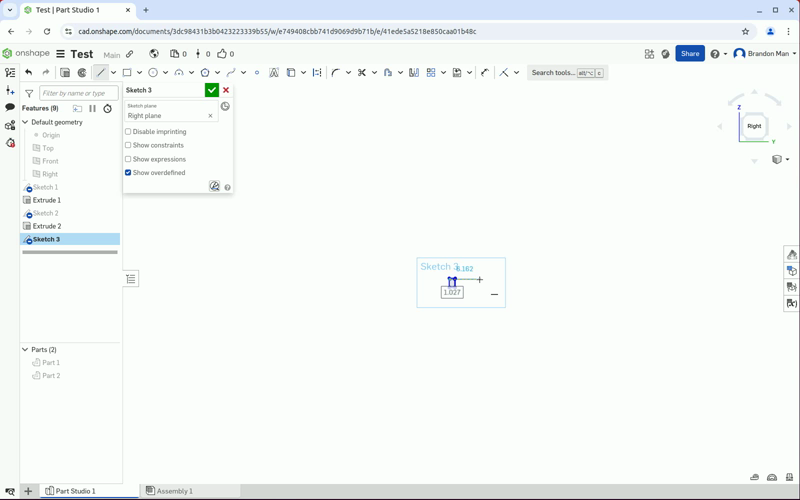
mouse_move(449, 287)
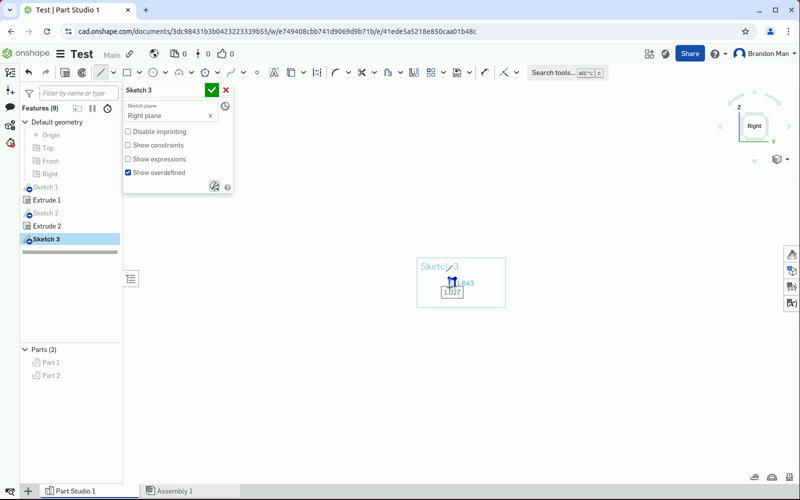
scroll(6)
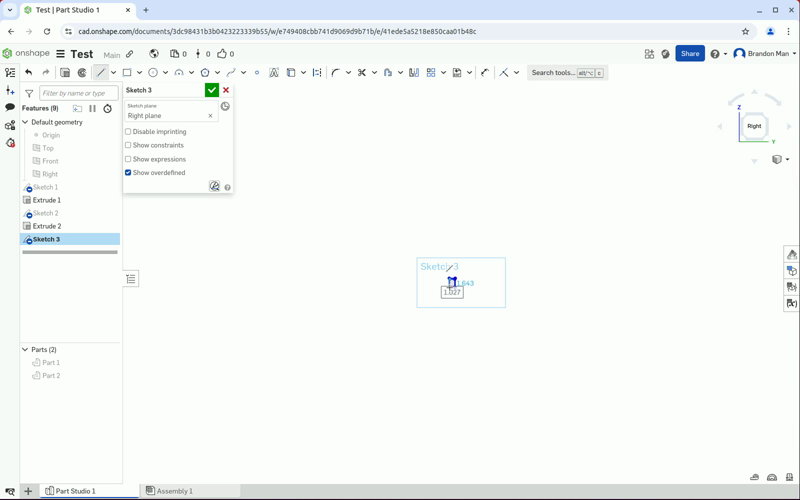
scroll(6)
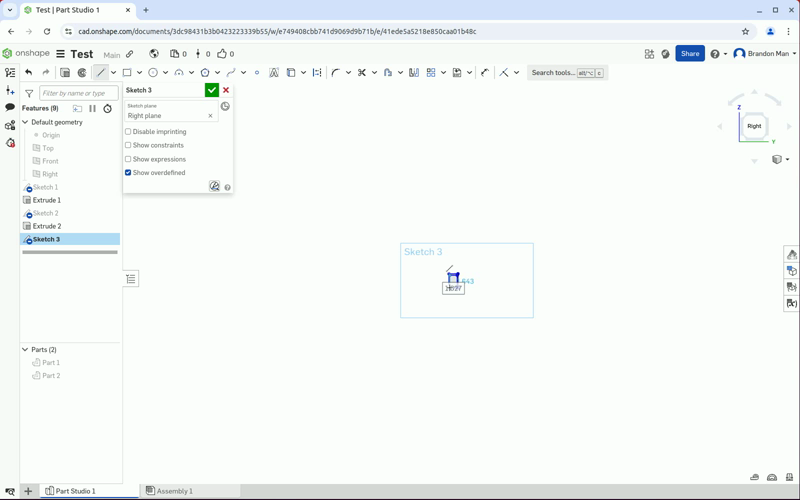
scroll(6)
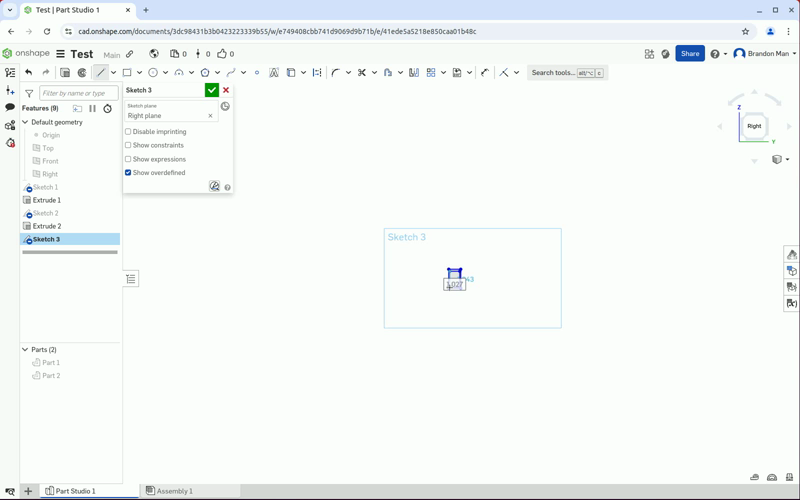
scroll(6)
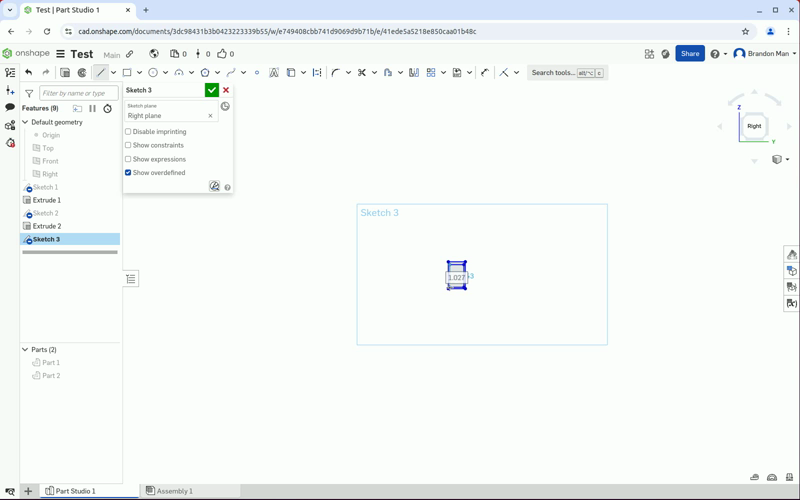
scroll(6)
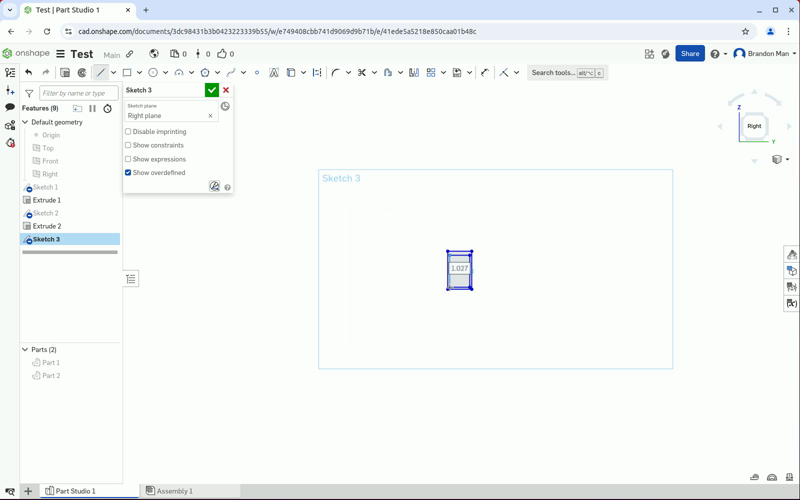
scroll(6)
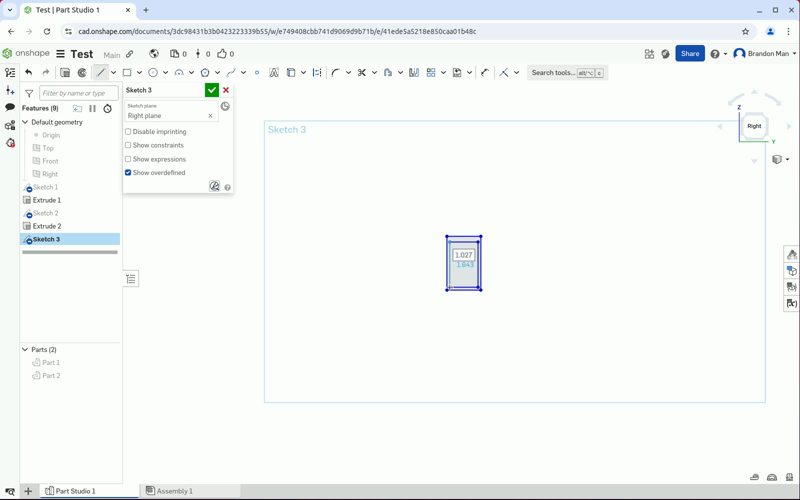
scroll(6)
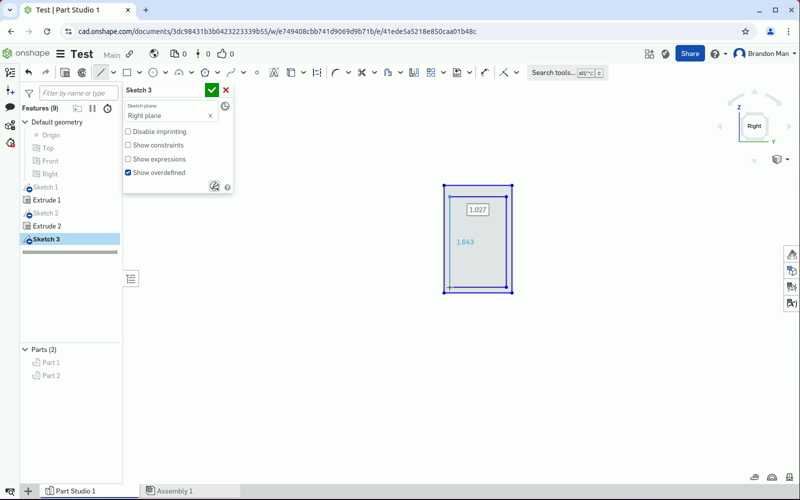
key_up(shift)
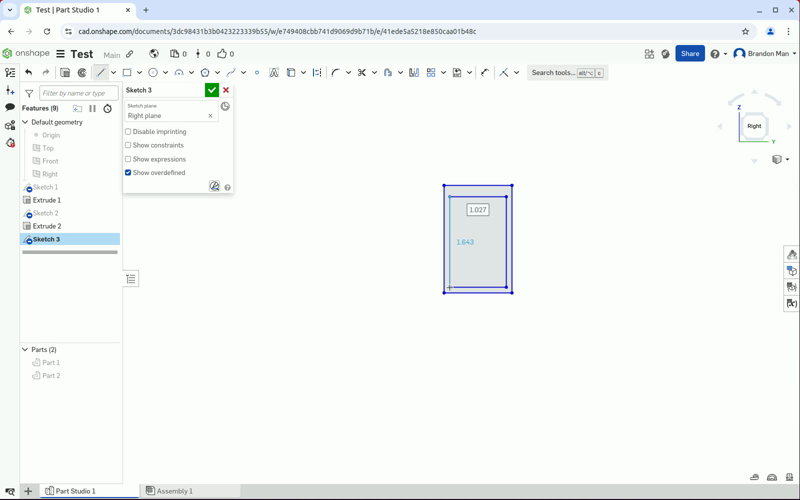
click(449, 287)
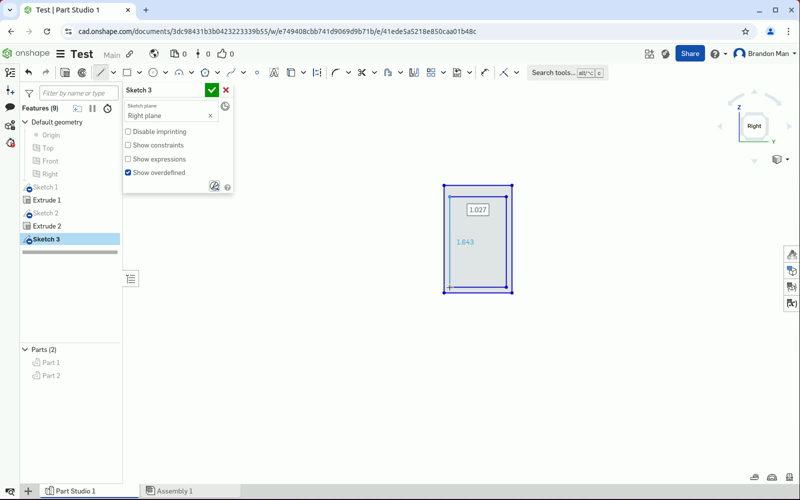
scroll(-6)
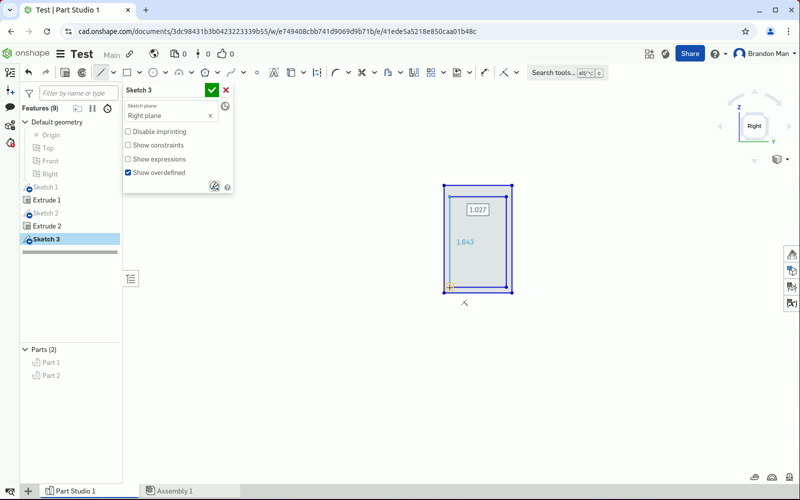
scroll(-6)
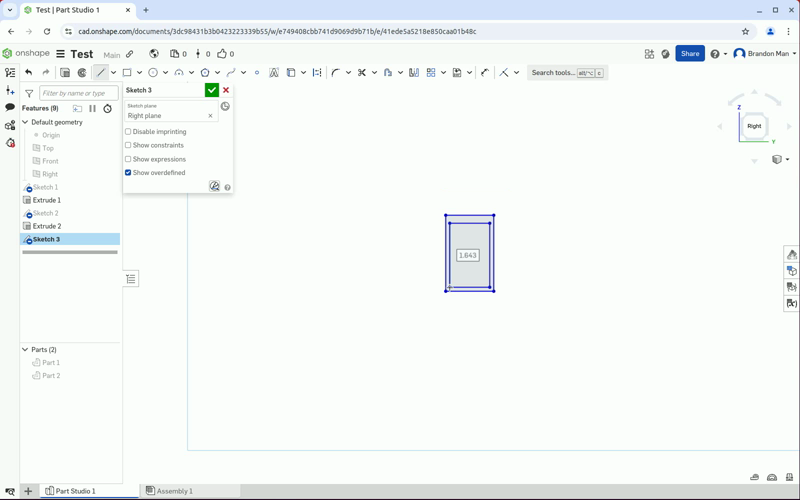
scroll(-6)
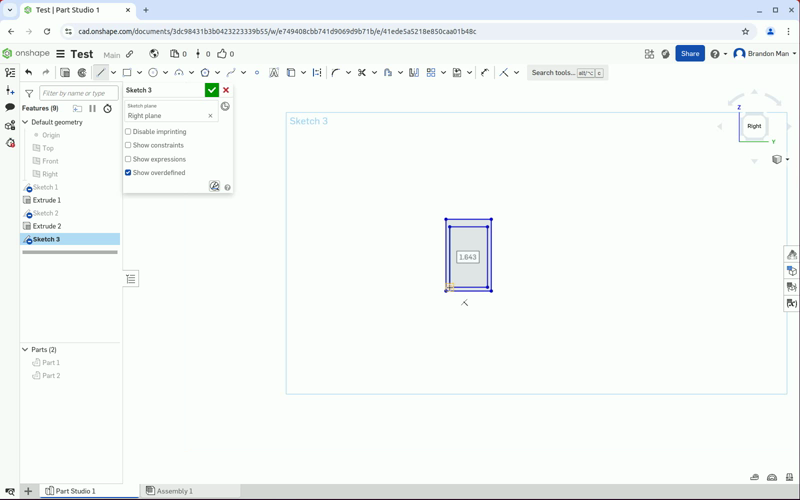
scroll(-6)
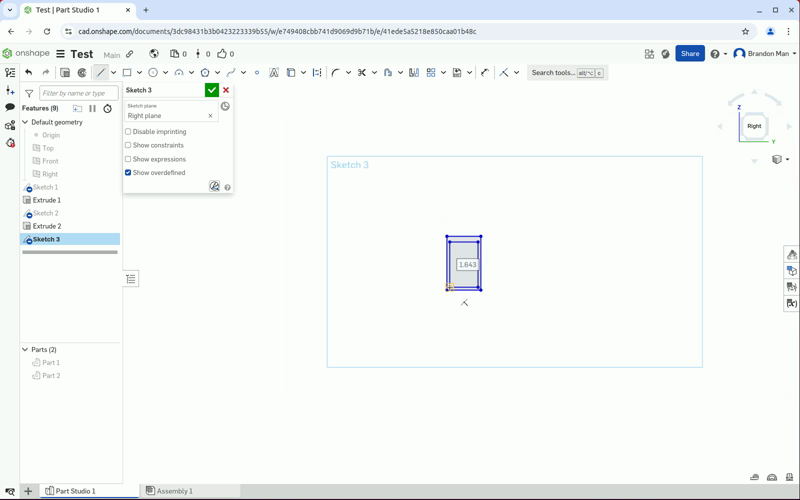
scroll(-6)
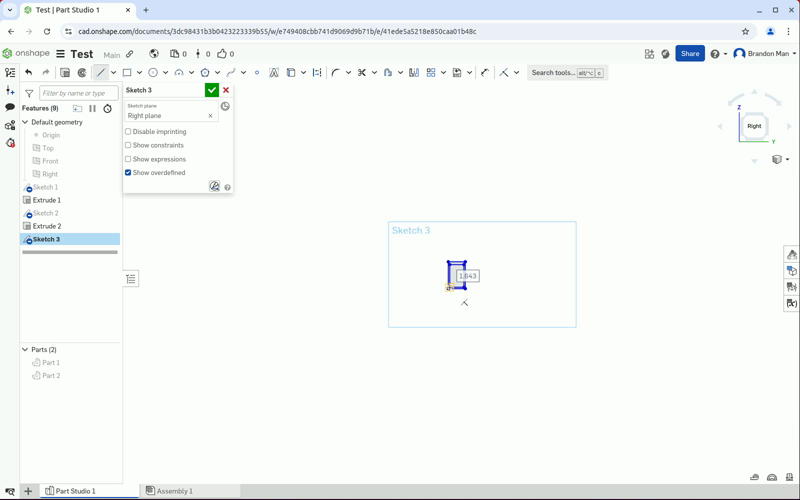
scroll(-6)
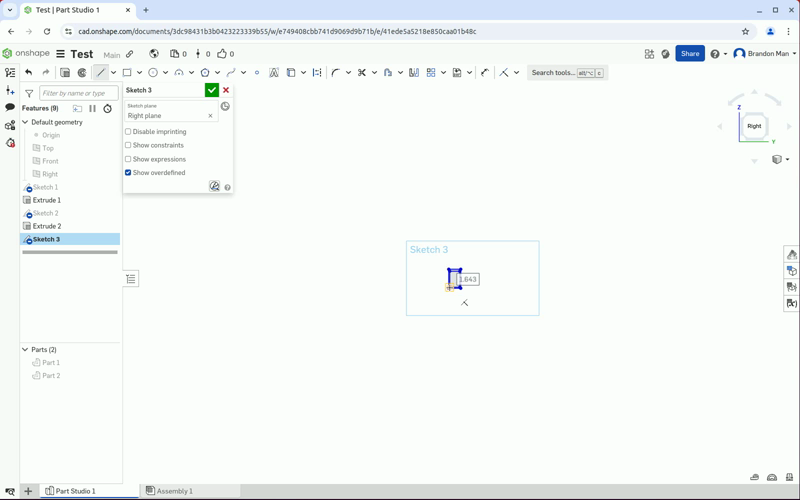
scroll(-6)
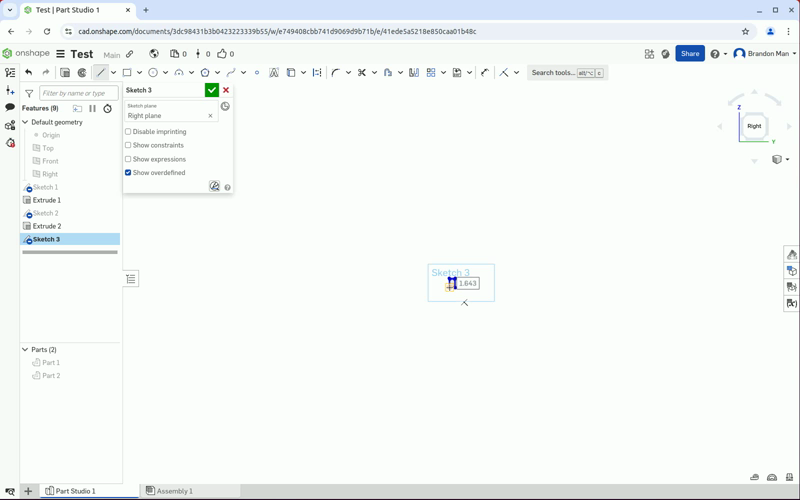
key(esc)
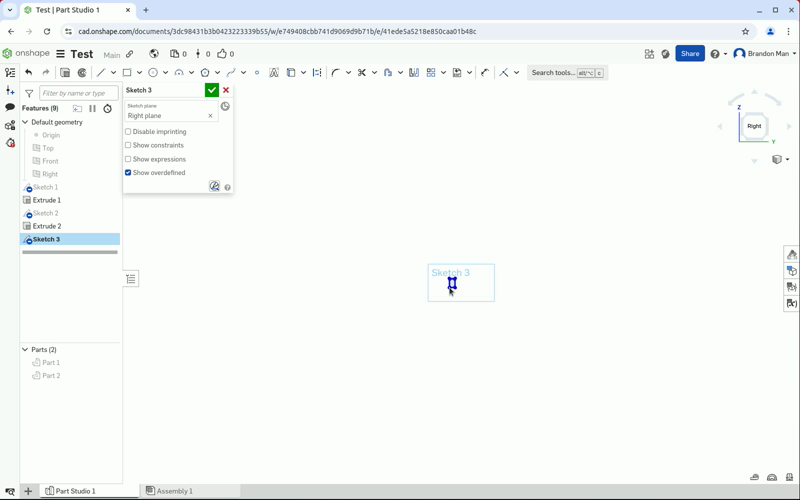
mouse_move(449, 282)
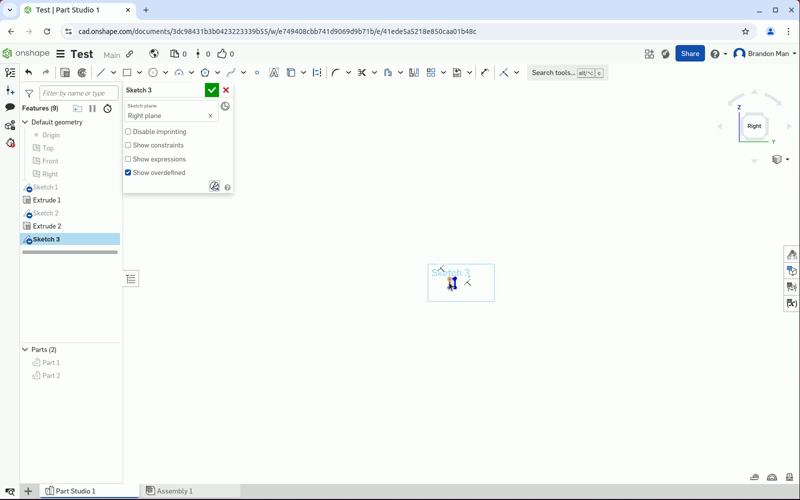
scroll(6)
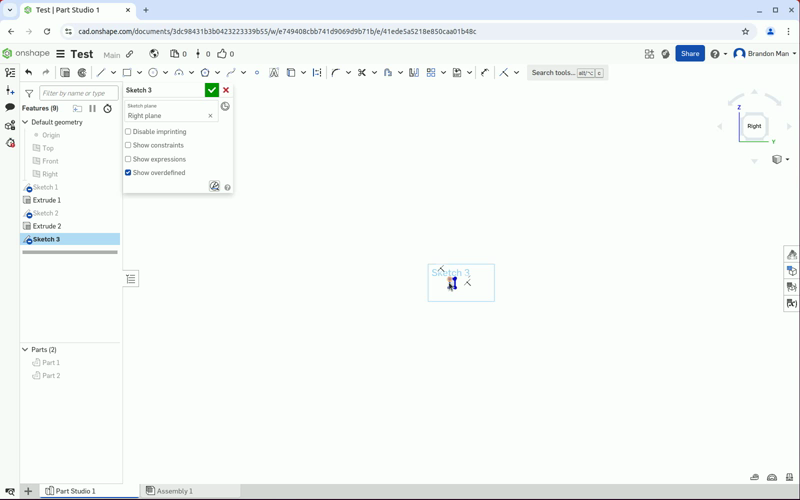
scroll(6)
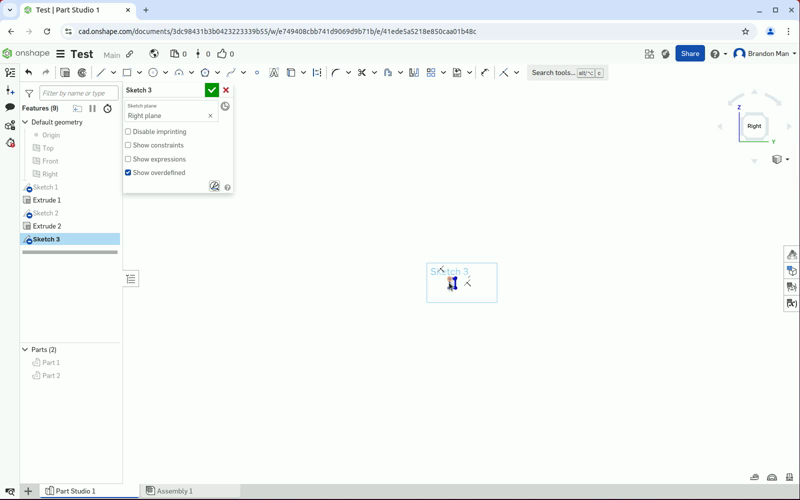
scroll(6)
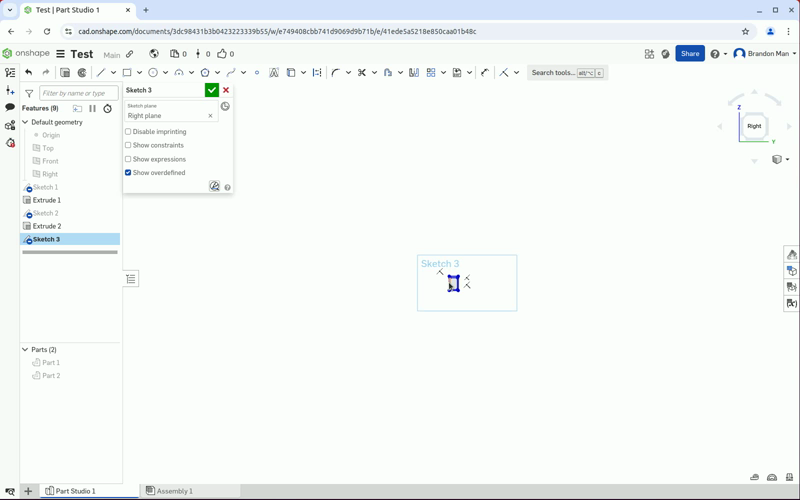
scroll(6)
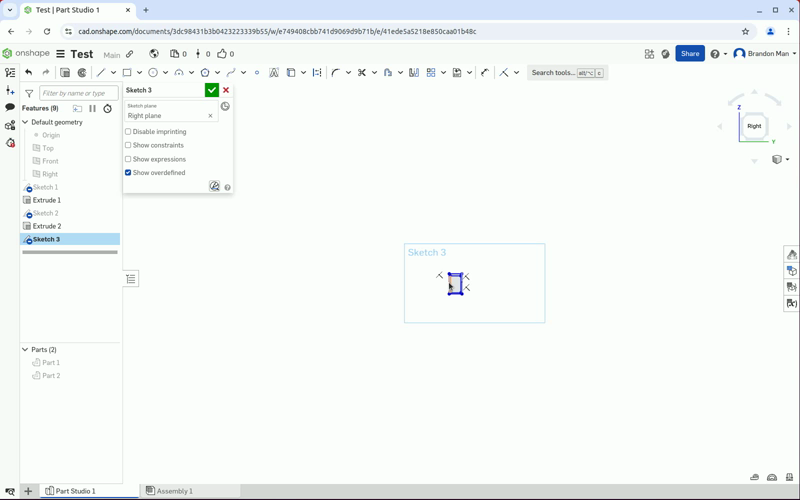
scroll(6)
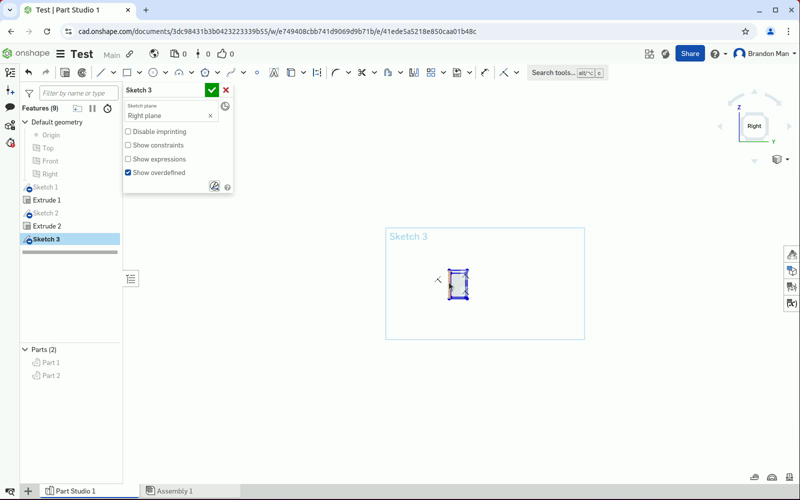
scroll(6)
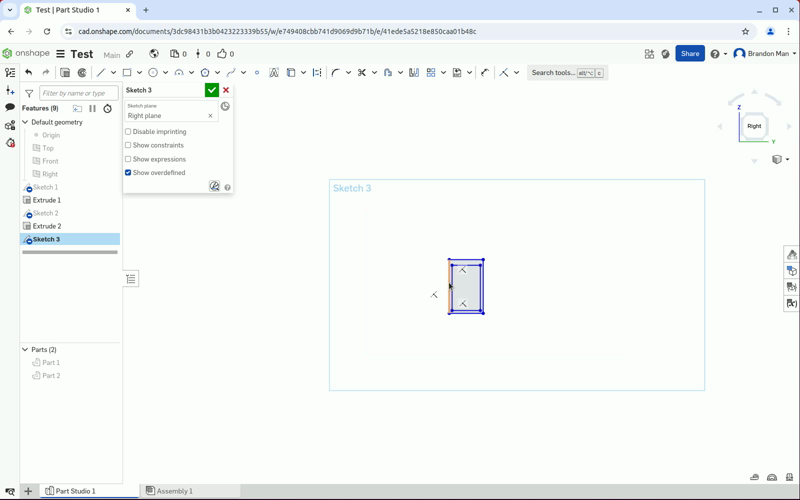
scroll(6)
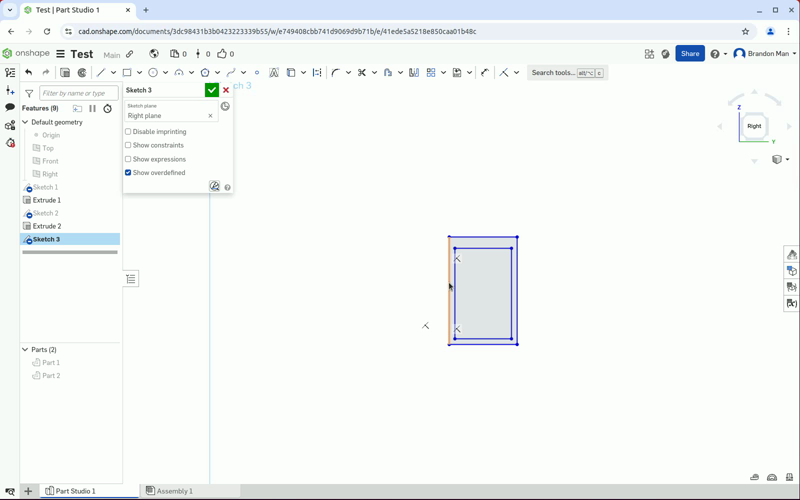
click(449, 282)
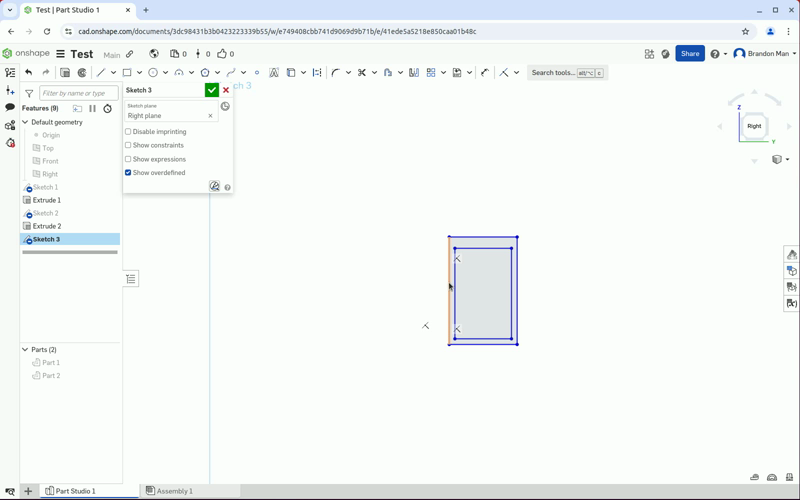
scroll(-6)
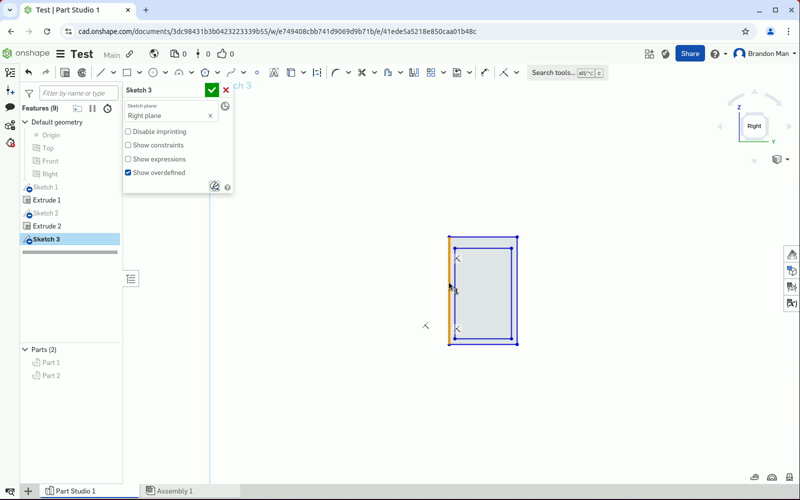
scroll(-6)
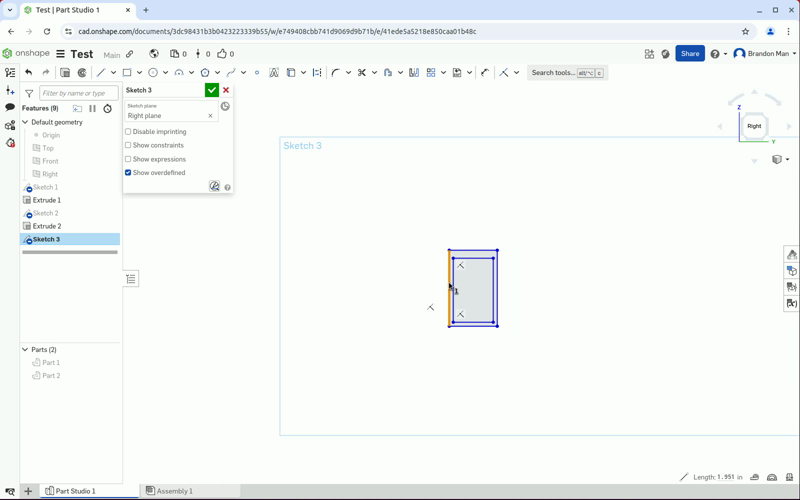
scroll(-6)
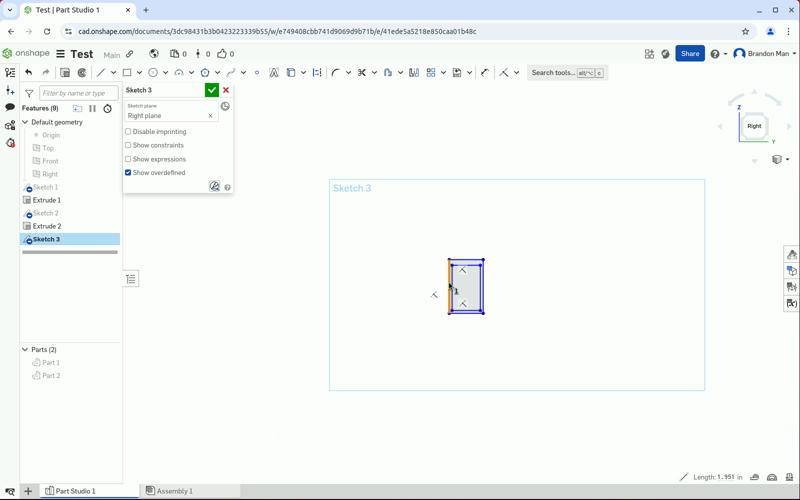
scroll(-6)
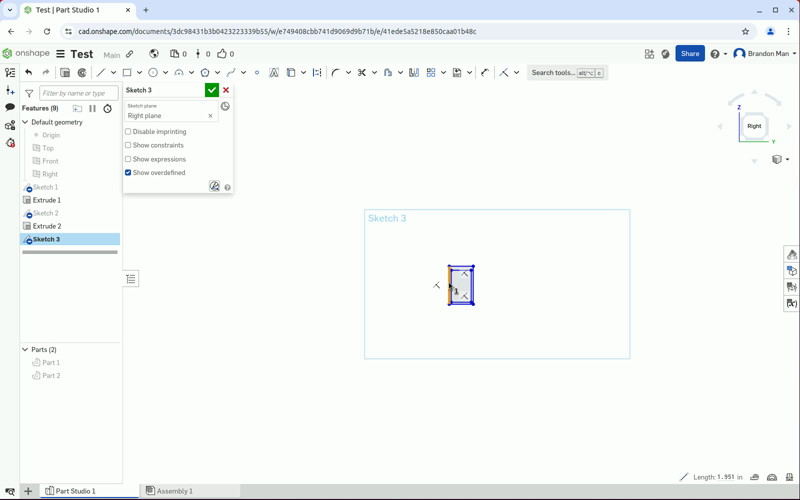
scroll(-6)
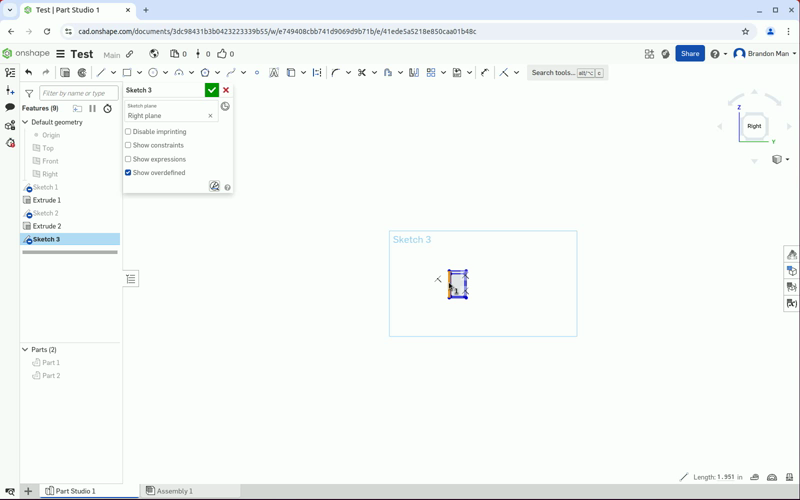
scroll(-6)
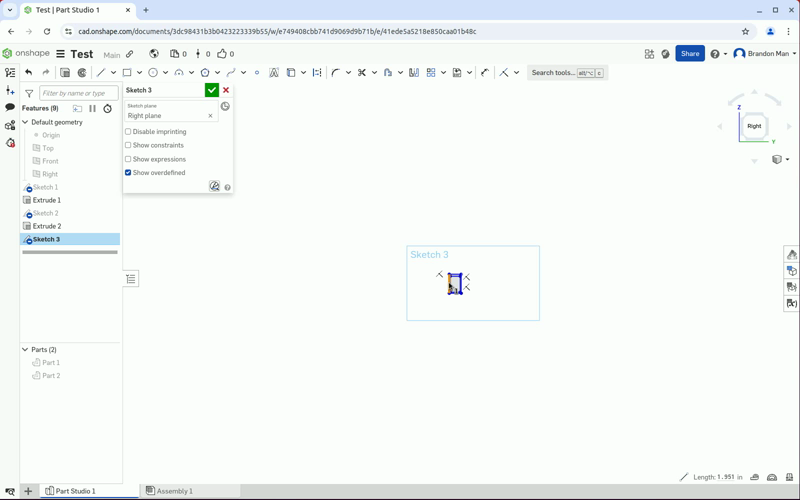
scroll(-6)
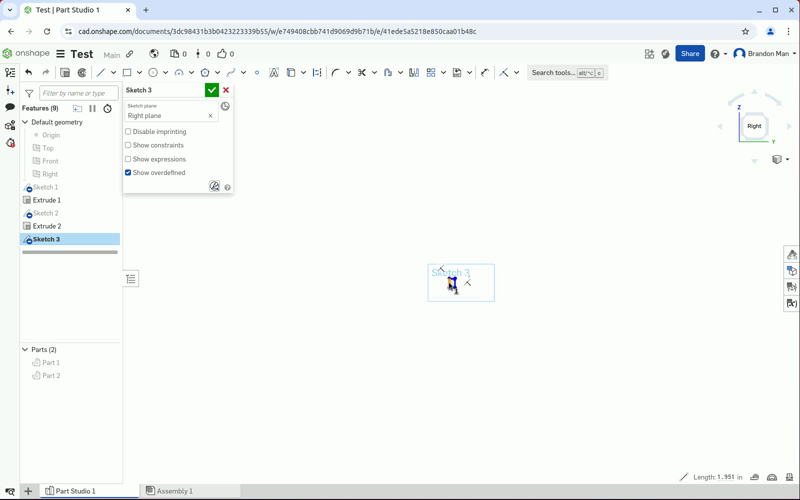
mouse_move(73, 352)
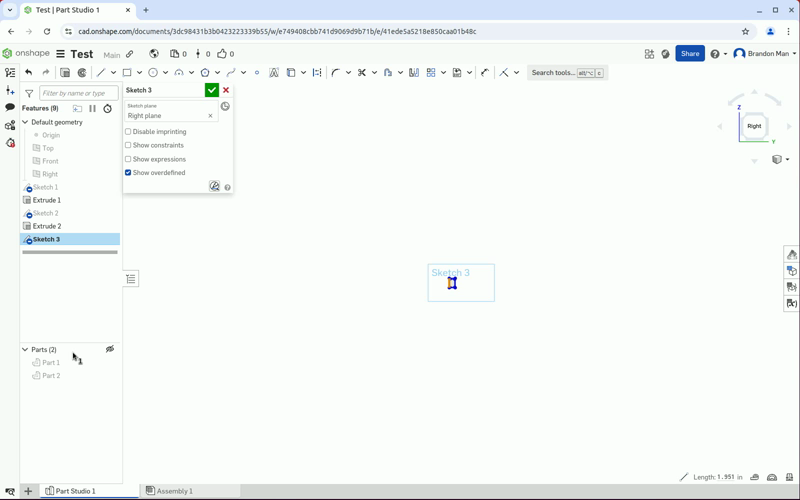
key(shift+y)
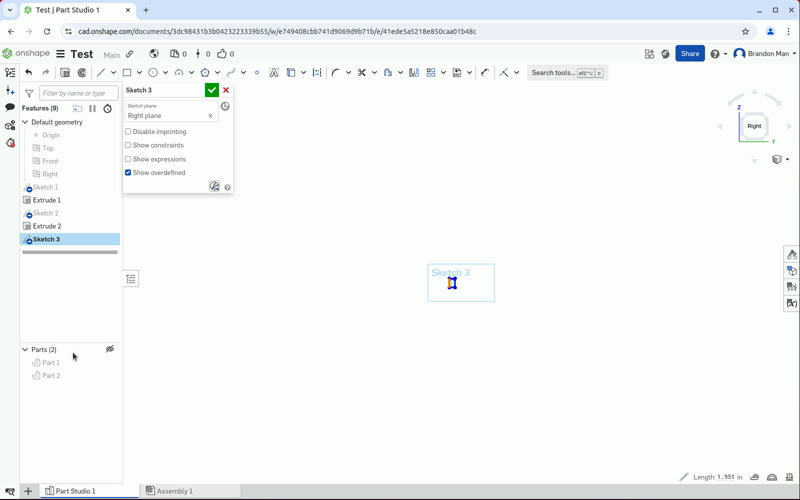
key(shift+e)
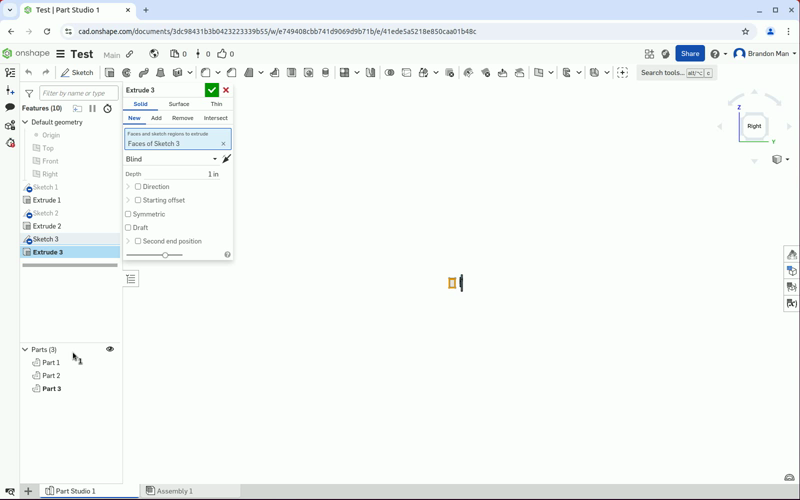
mouse_move(143, 106)
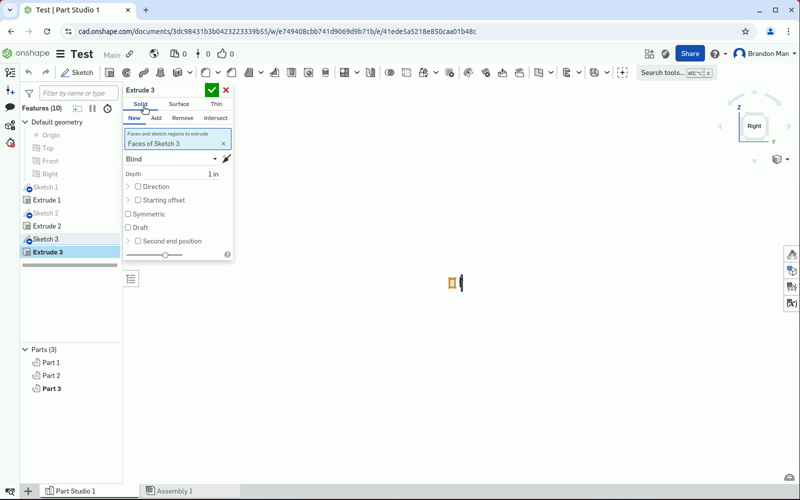
click(143, 106)
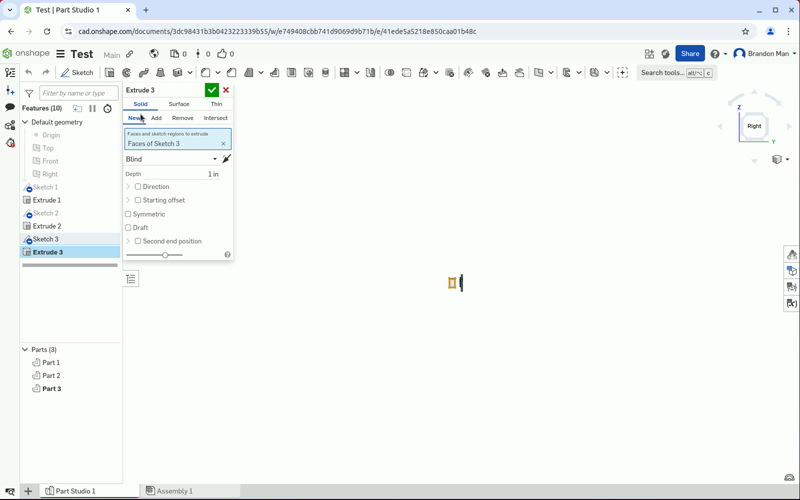
mouse_move(137, 120)
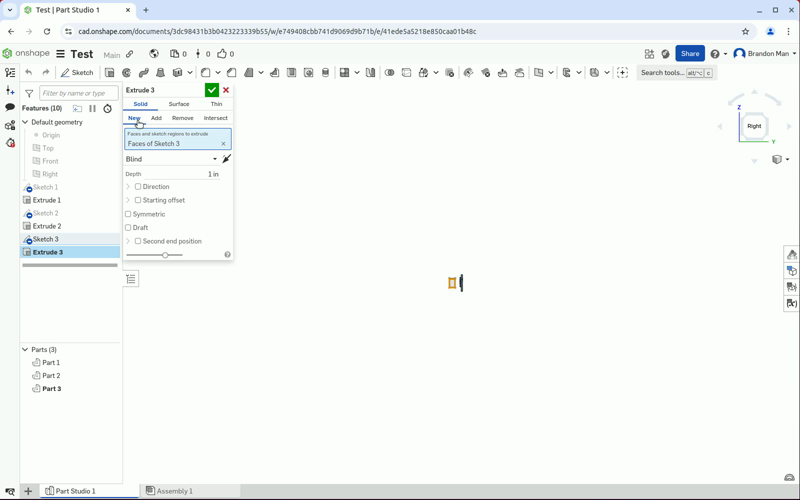
click(137, 120)
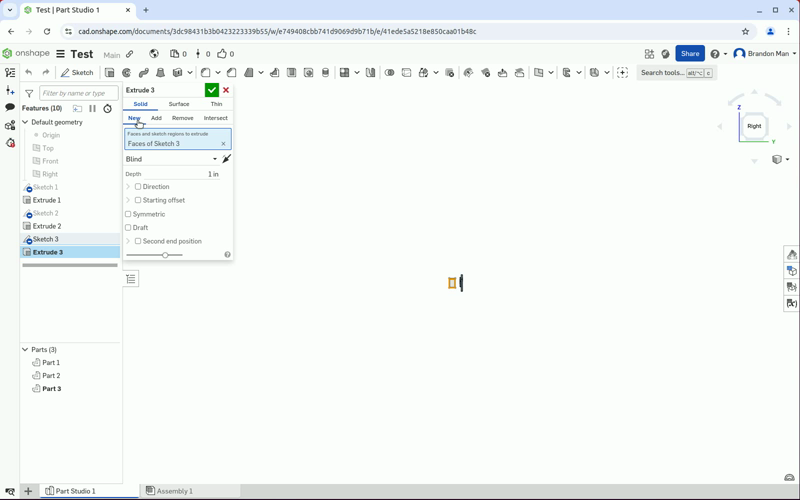
key(tab, 4)
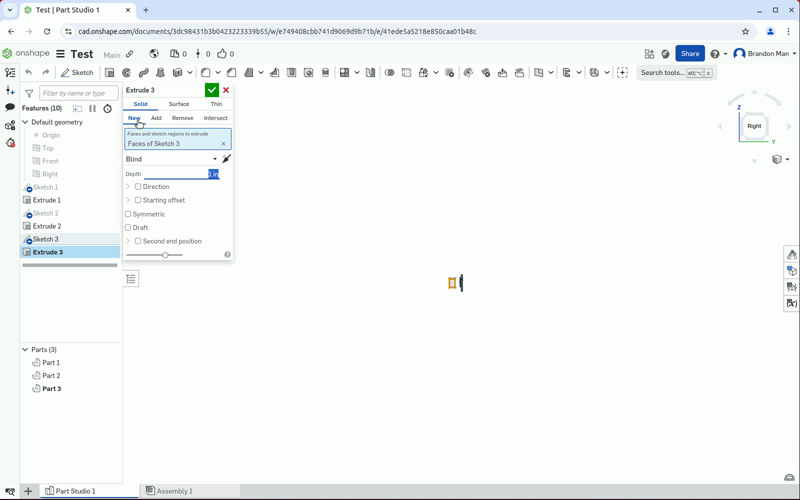
text(18.535)
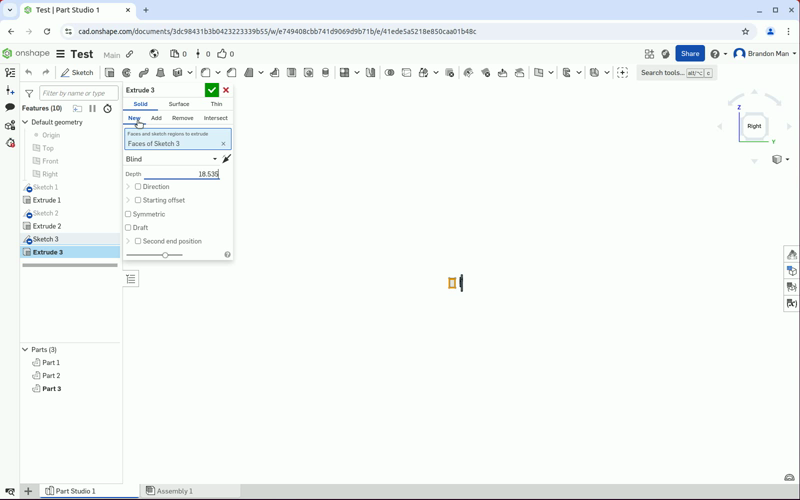
key(enter)
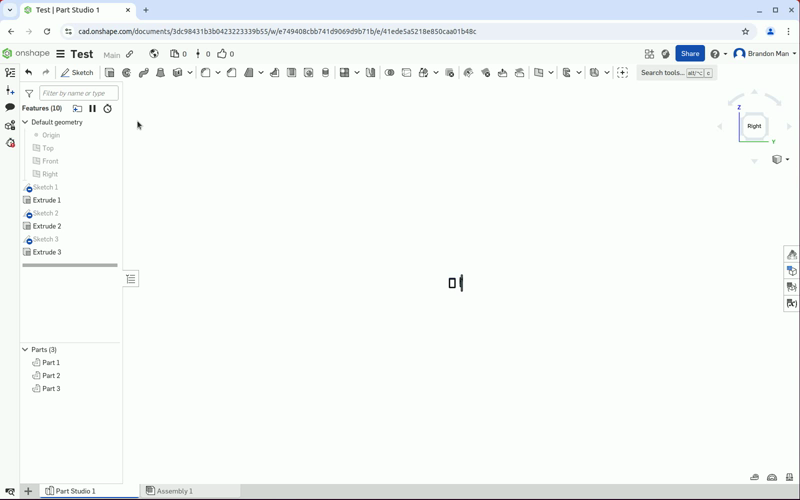
key(shift+h)
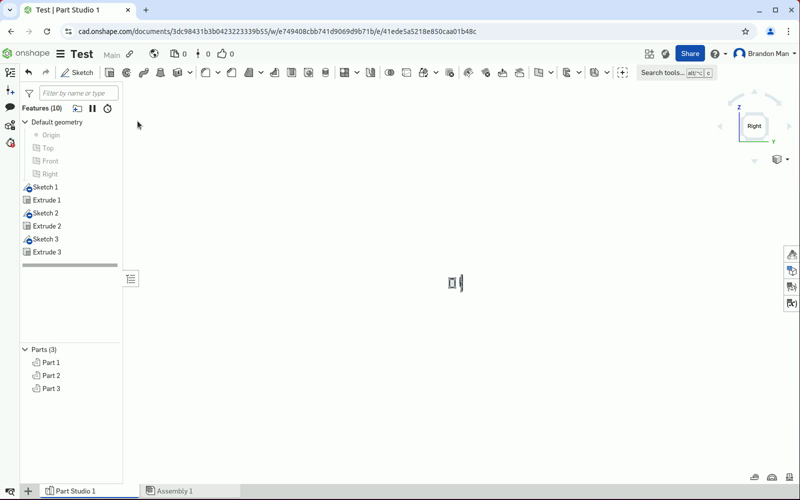
key(shift+h)
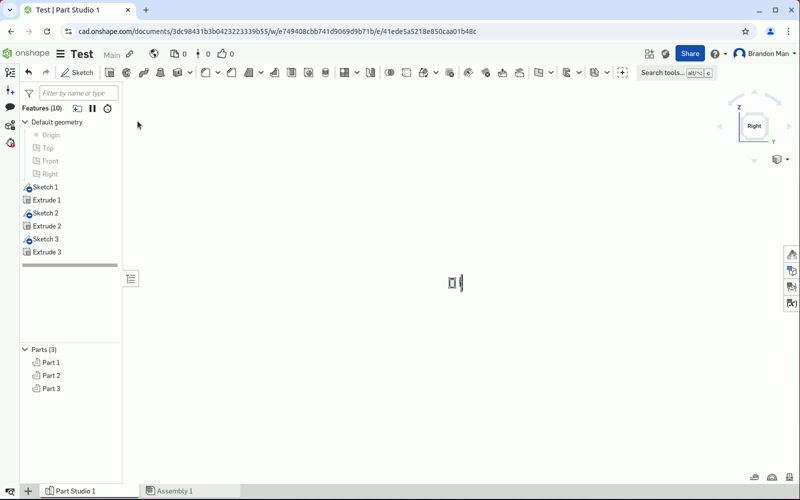
key(shift+7)
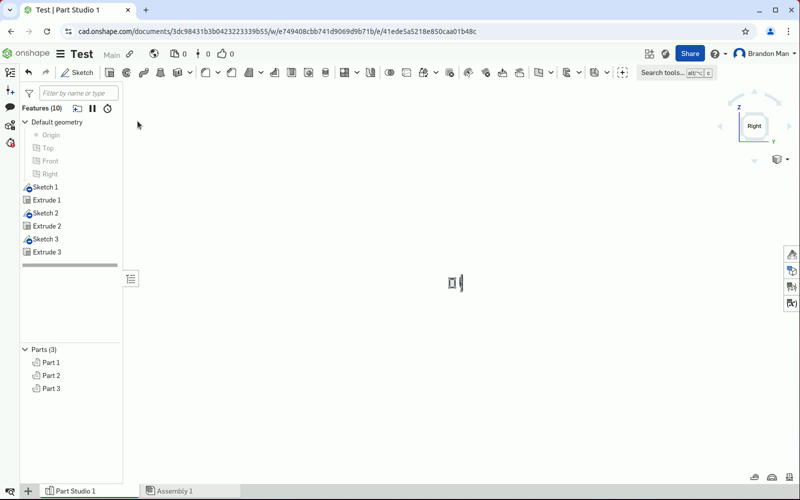
key(right, 2)
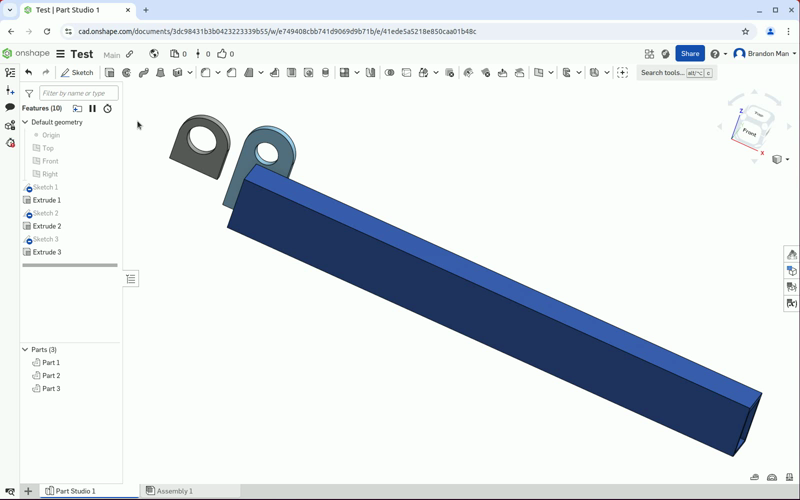
key(down, 2)
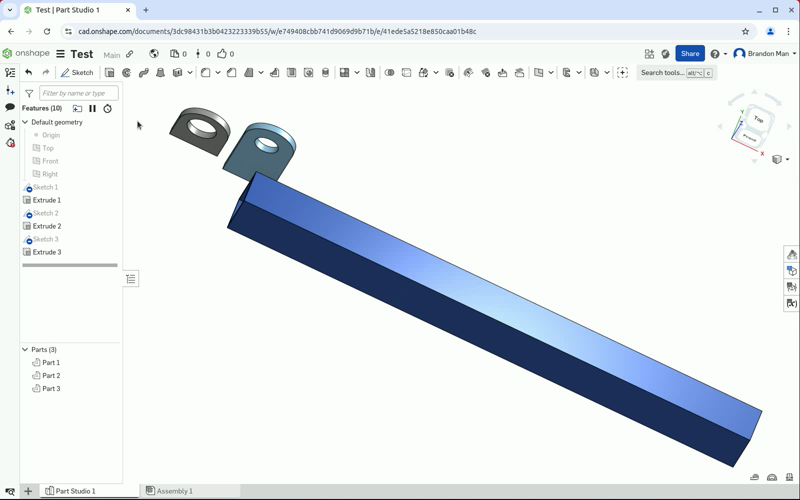
key(up, 2)
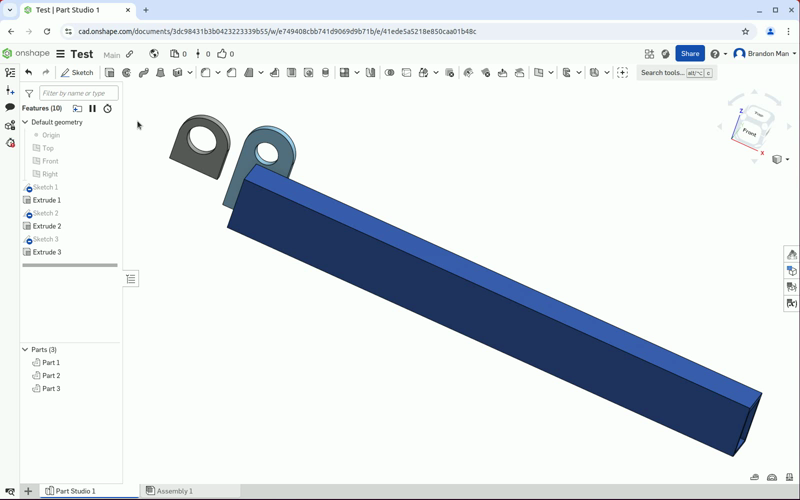
key(left, 2)
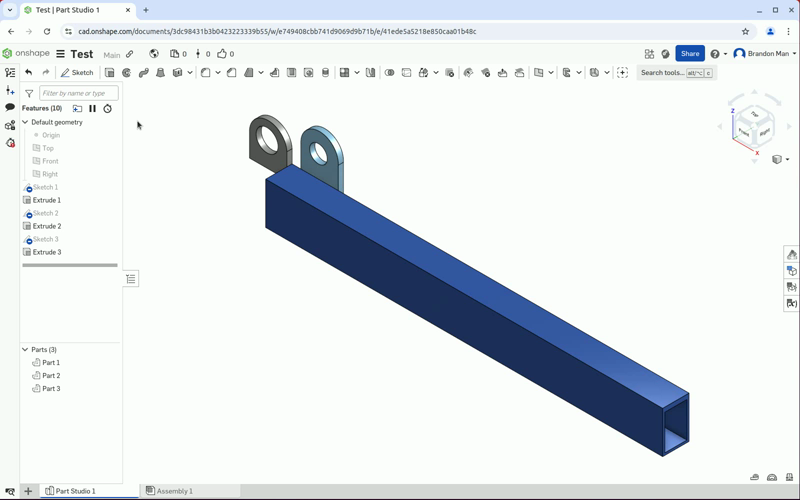
mouse_move(73, 189)
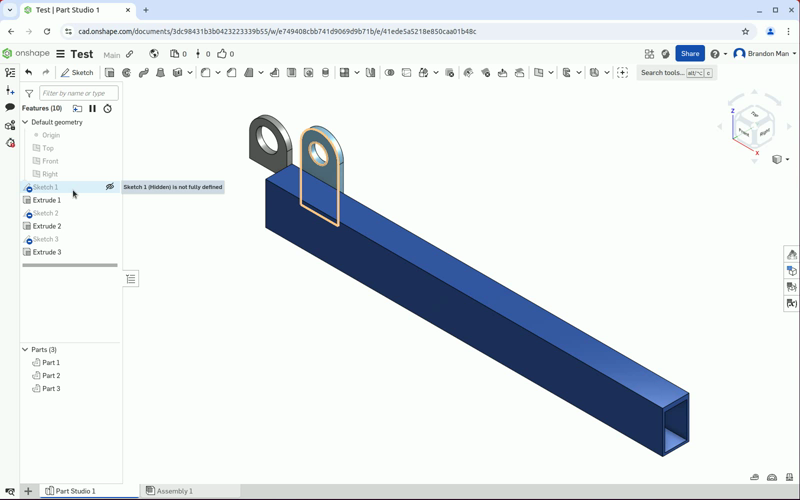
click(73, 189)